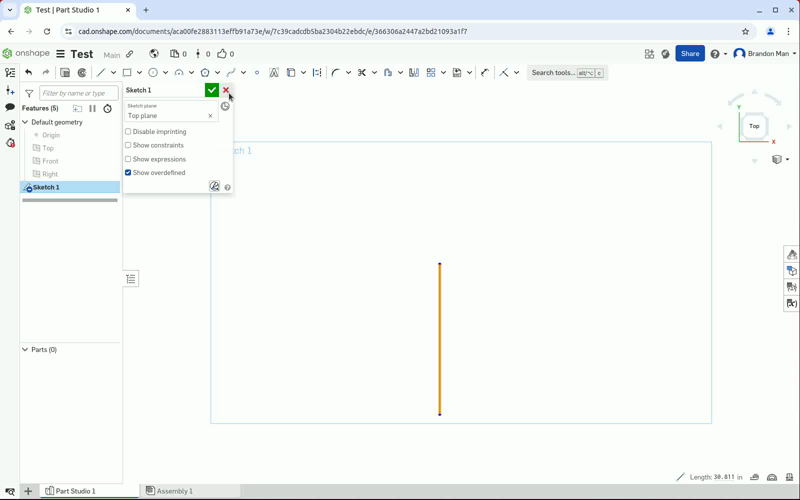
key(shift+h)
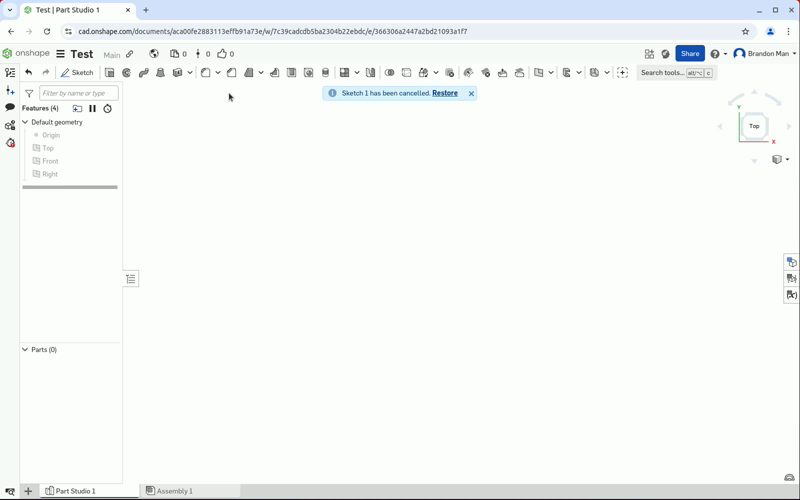
mouse_move(73, 352)
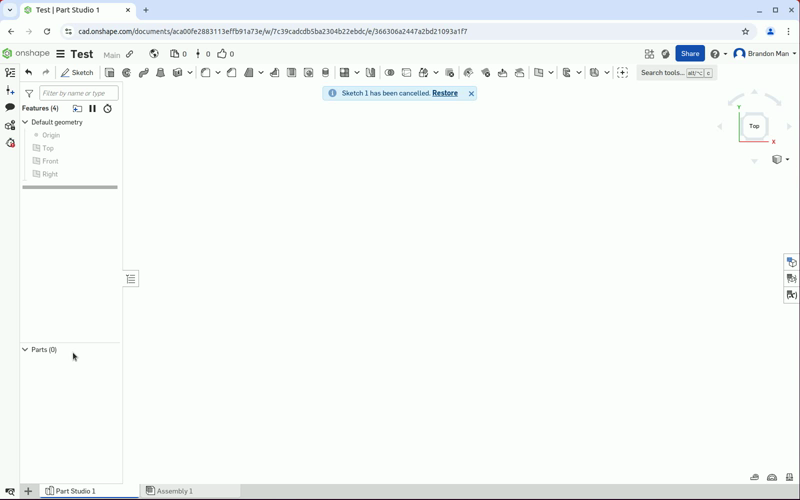
key(y)
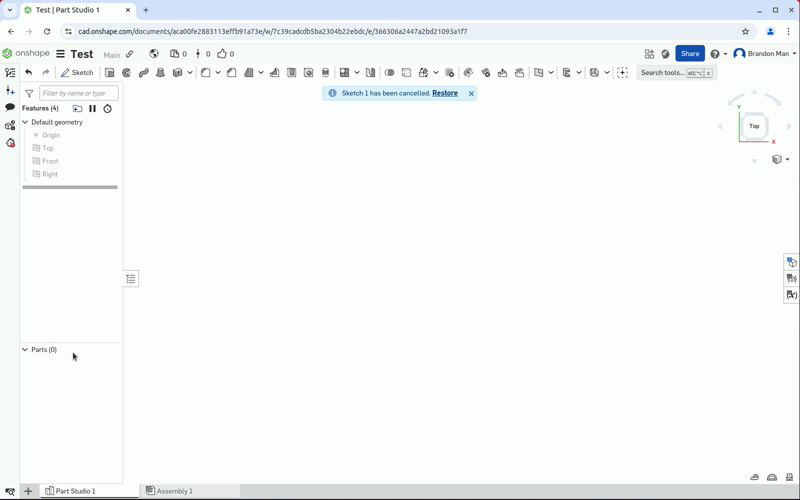
key(shift+p)
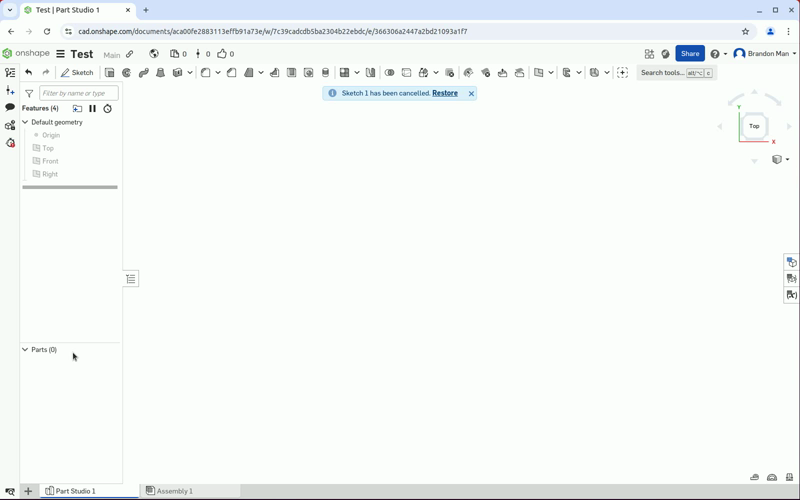
key(space)
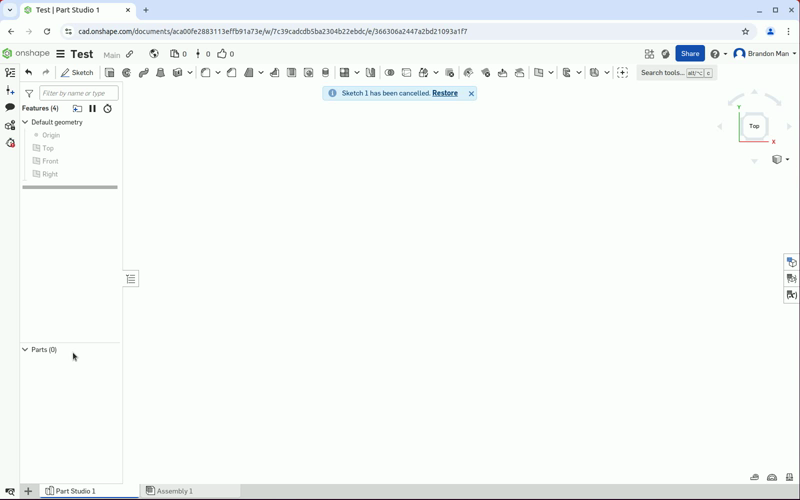
key_down(shift)
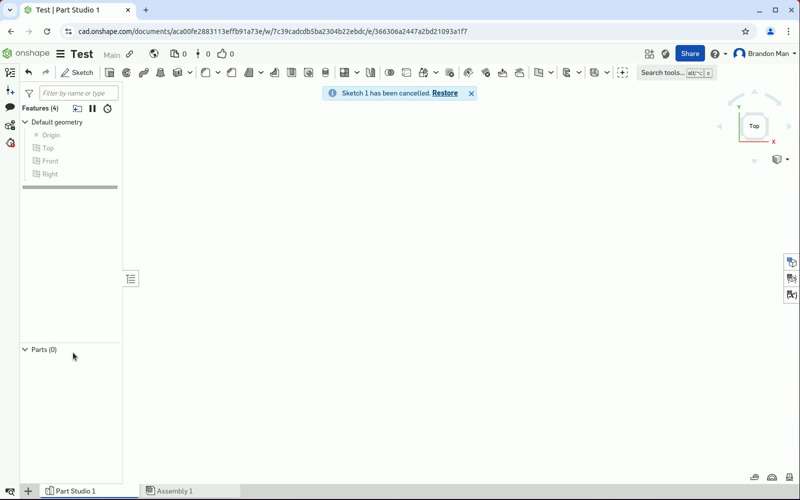
key(up)
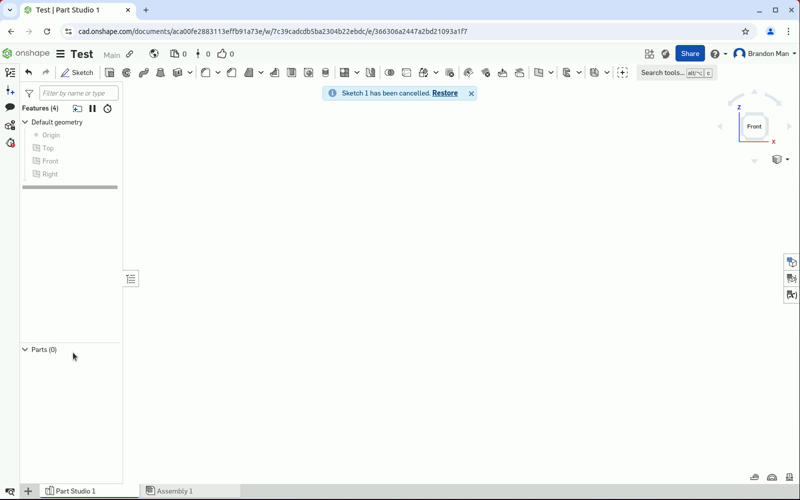
key_up(shift)
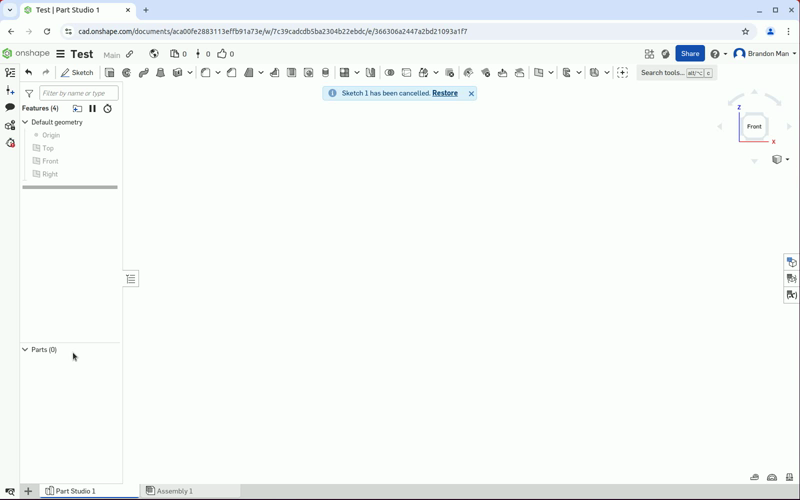
mouse_move(73, 352)
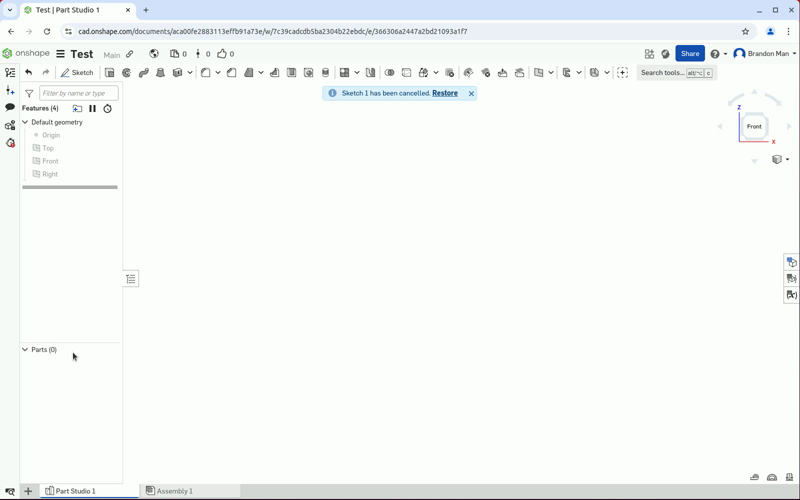
key(shift+y)
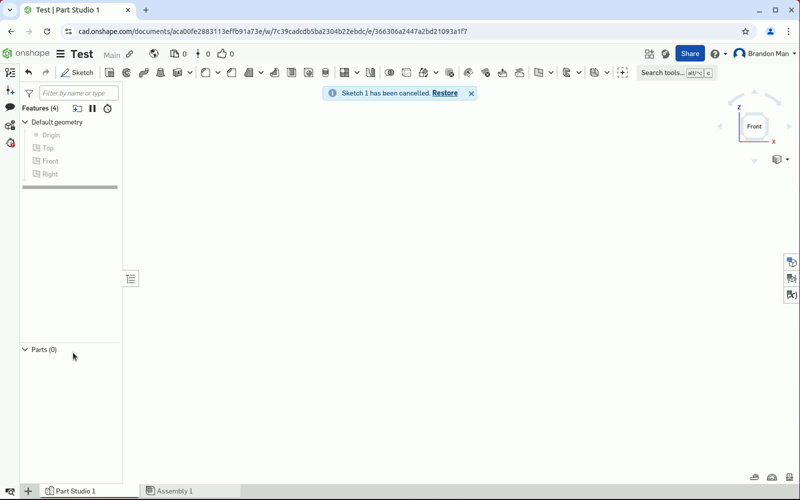
key(shift+s)
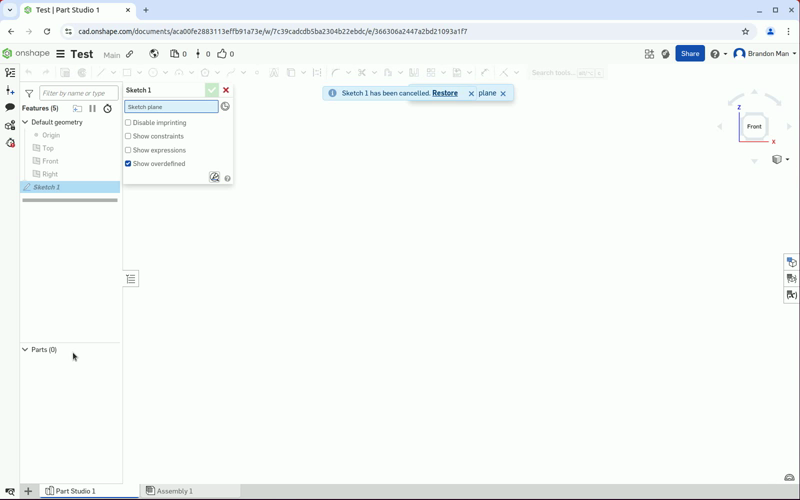
mouse_move(73, 163)
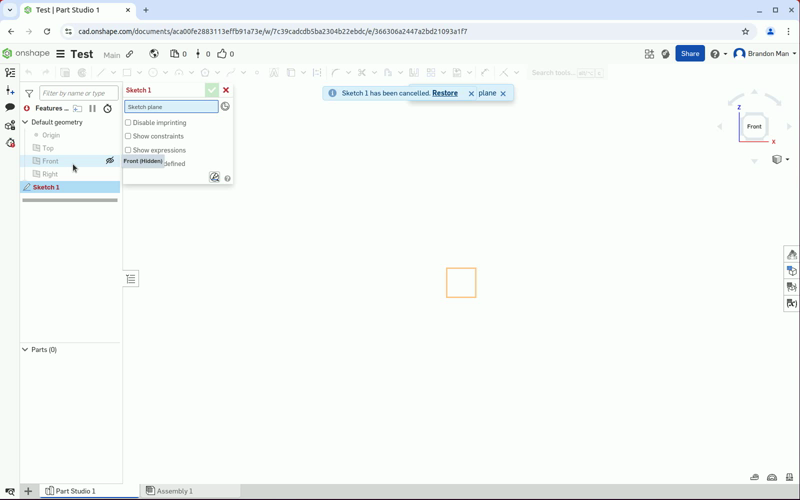
click(73, 163)
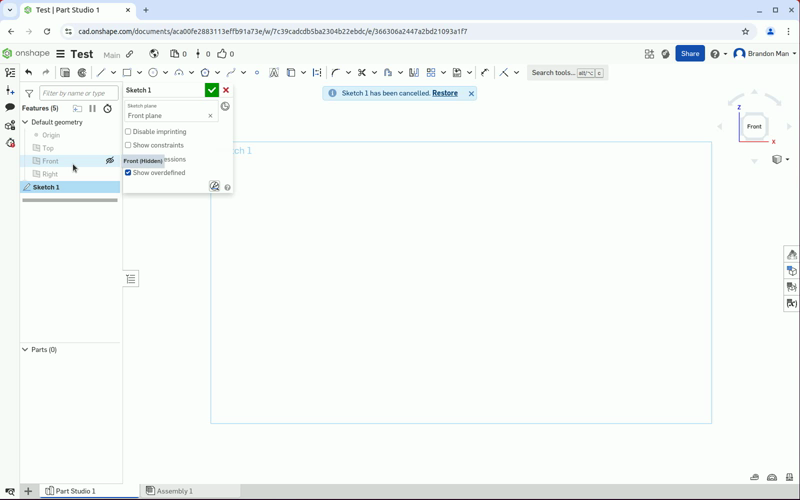
mouse_move(73, 352)
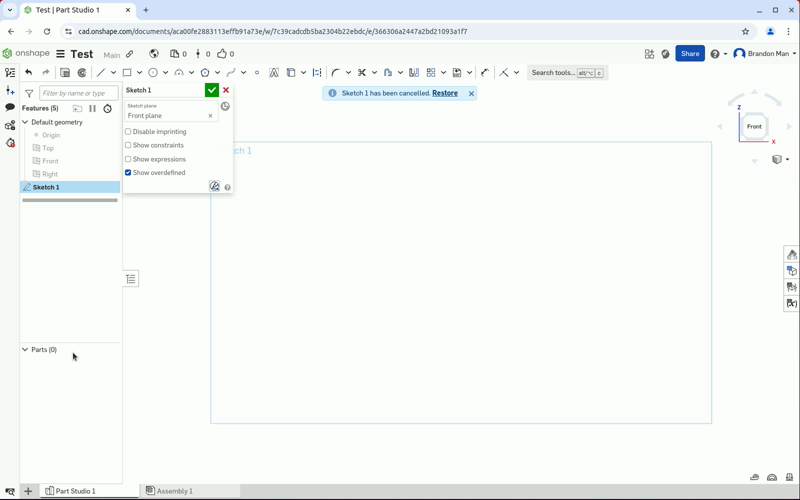
key(y)
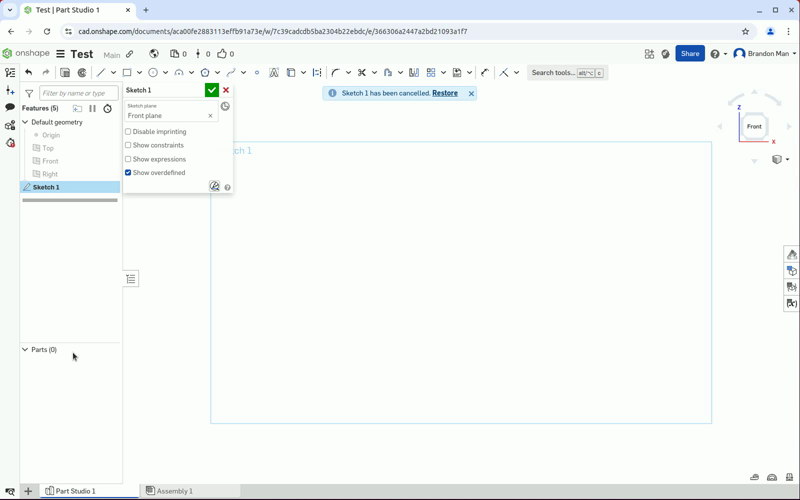
key(l)
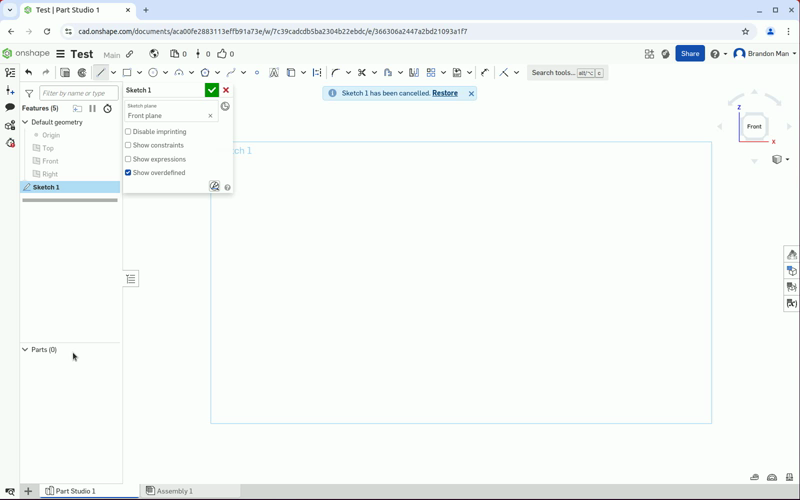
key_down(shift)
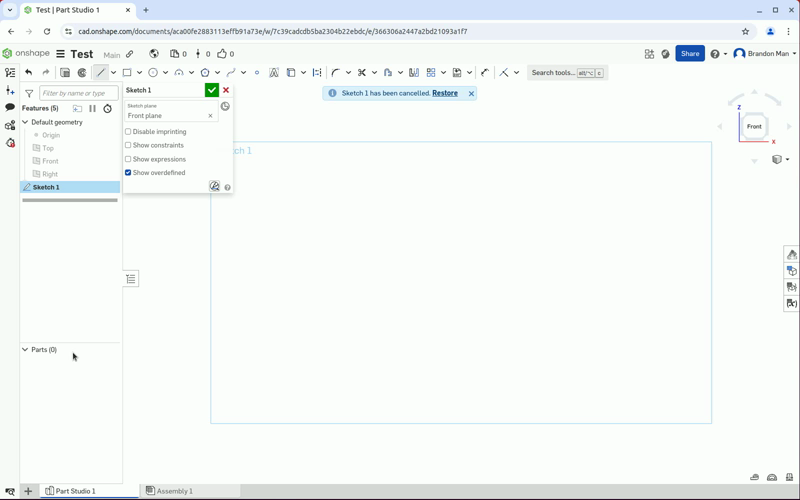
mouse_move(452, 279)
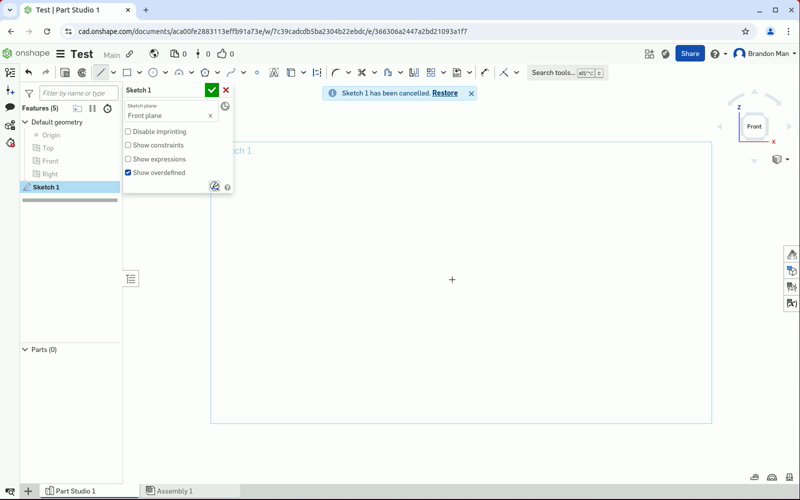
click(452, 279)
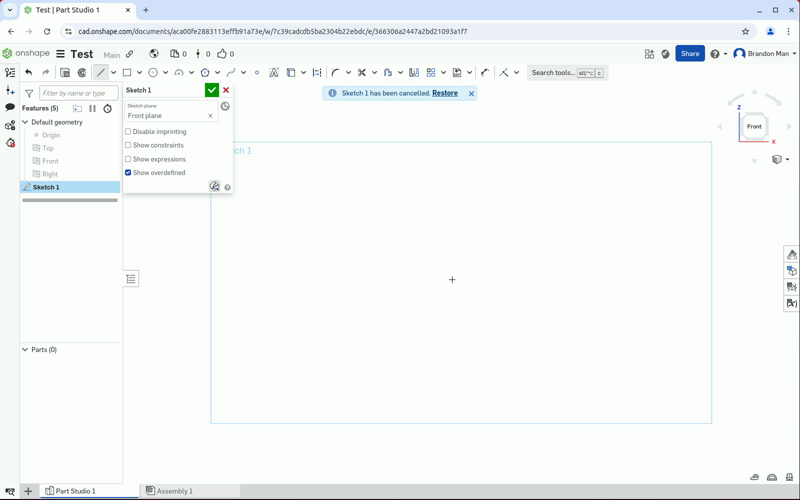
key_up(shift)
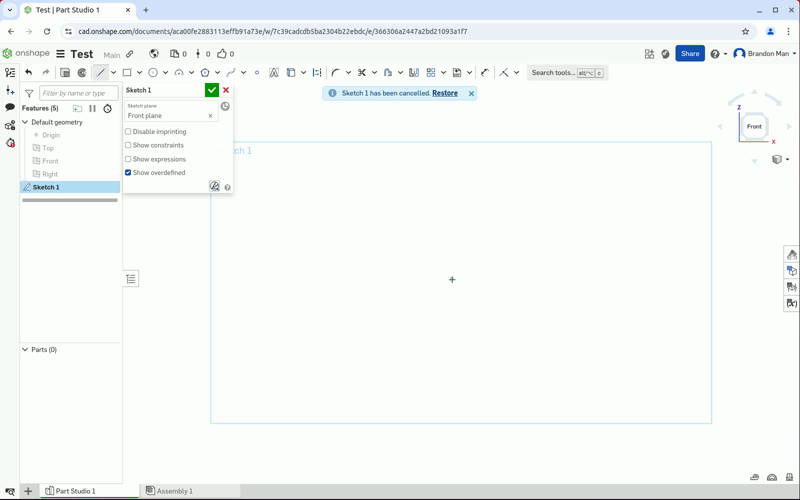
key_down(shift)
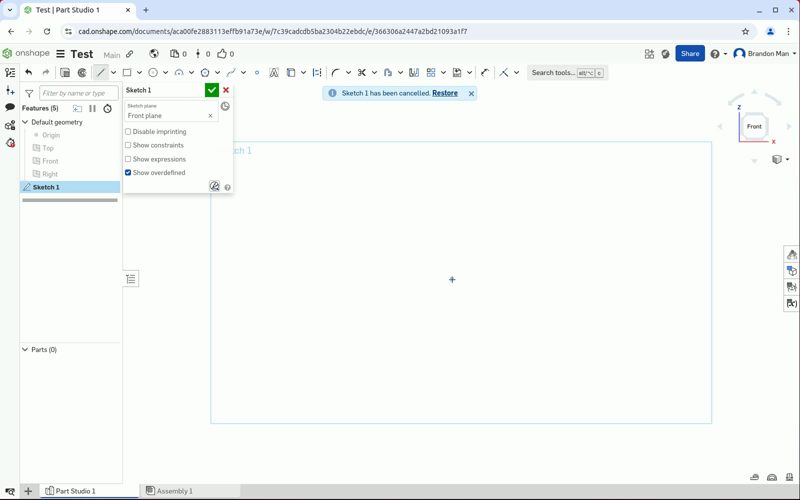
mouse_move(482, 279)
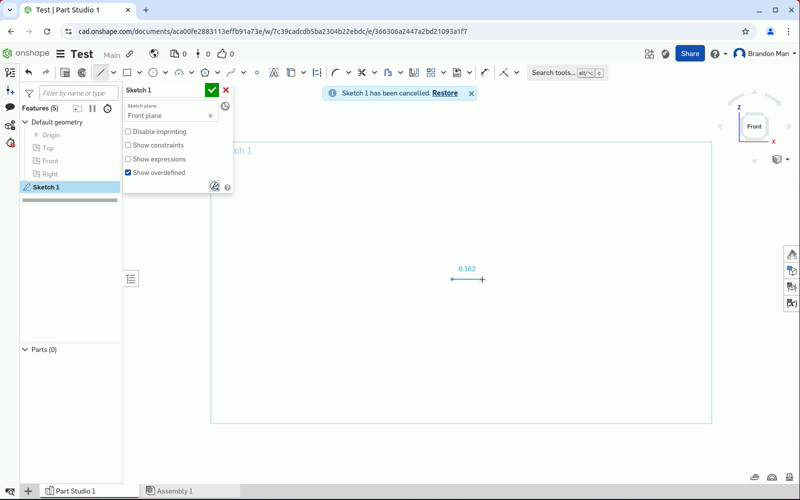
mouse_move(456, 295)
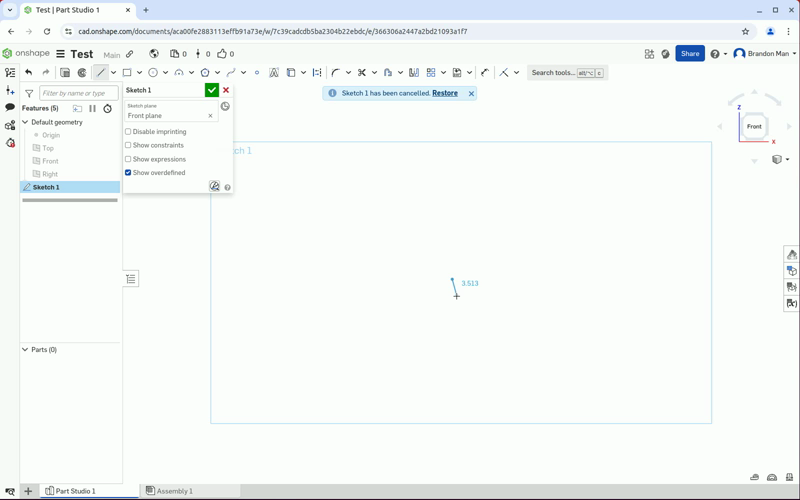
click(456, 295)
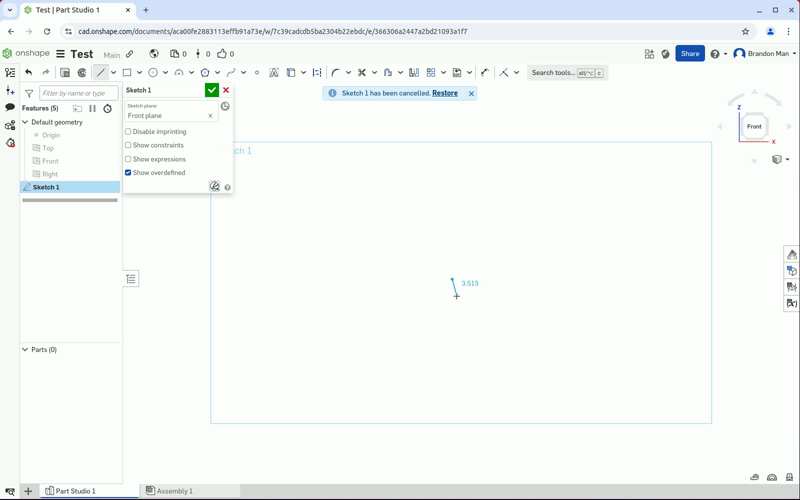
key_up(shift)
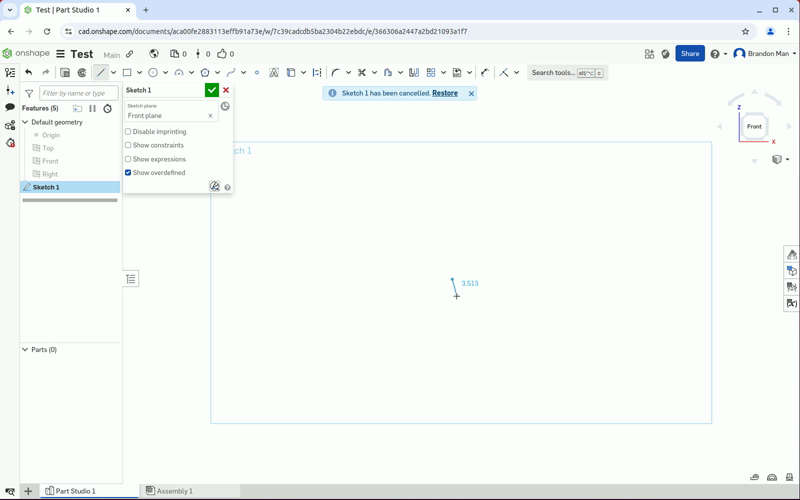
key_down(shift)
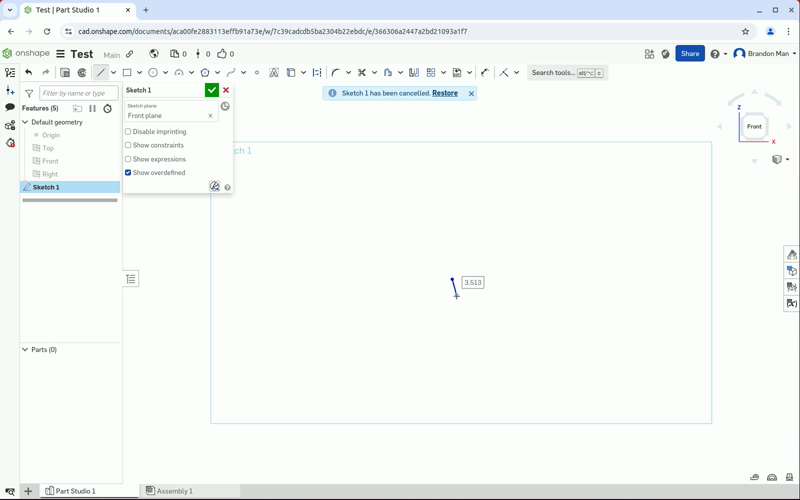
mouse_move(486, 295)
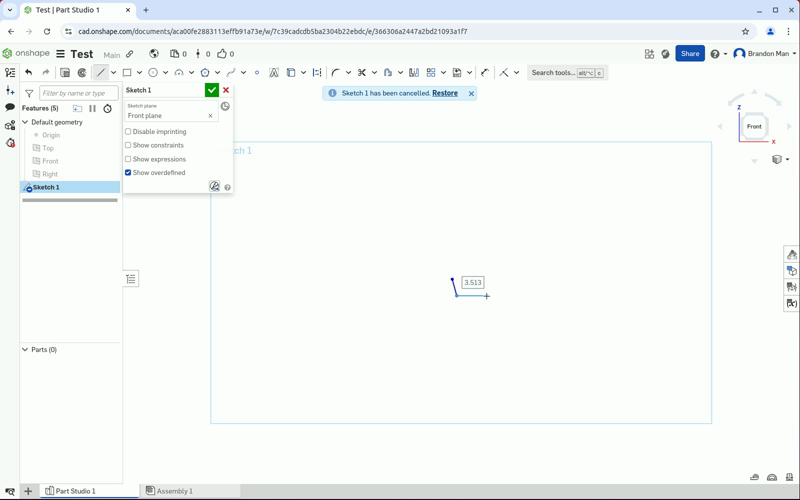
mouse_move(458, 288)
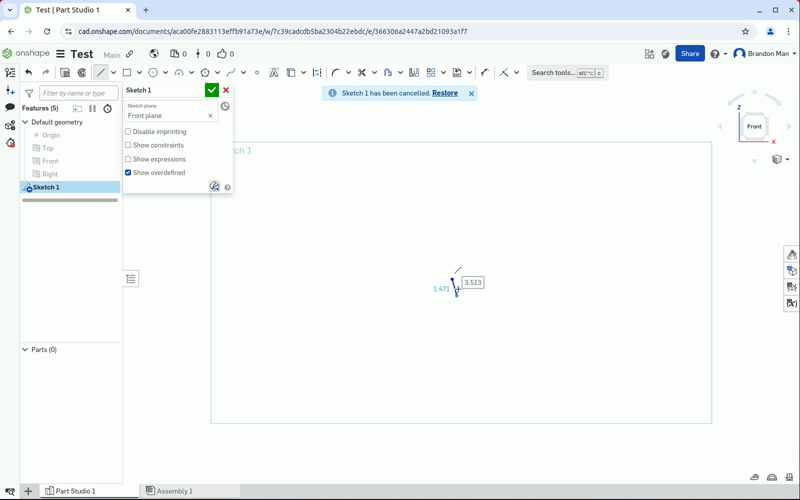
scroll(6)
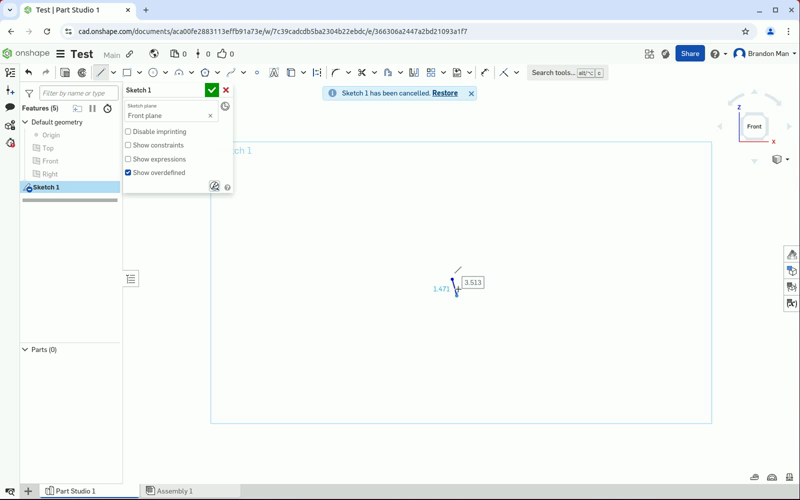
scroll(6)
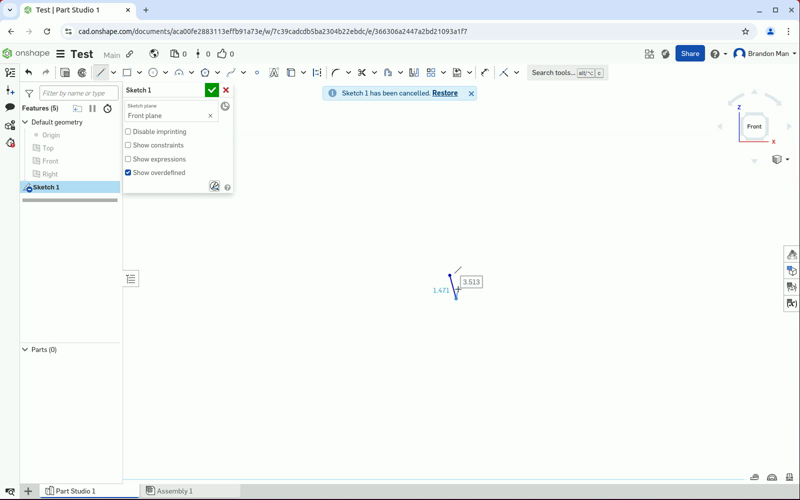
scroll(6)
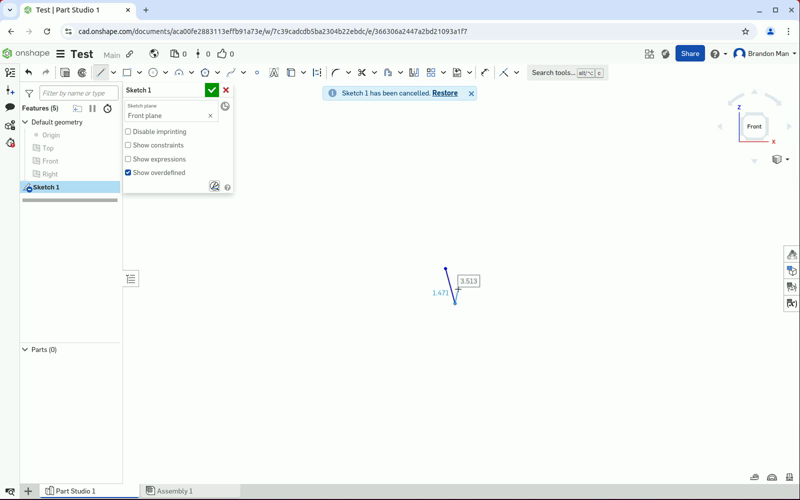
scroll(6)
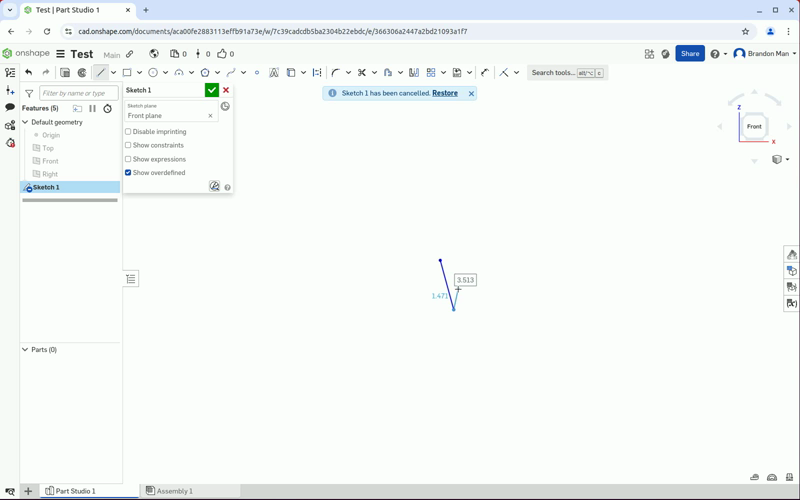
scroll(6)
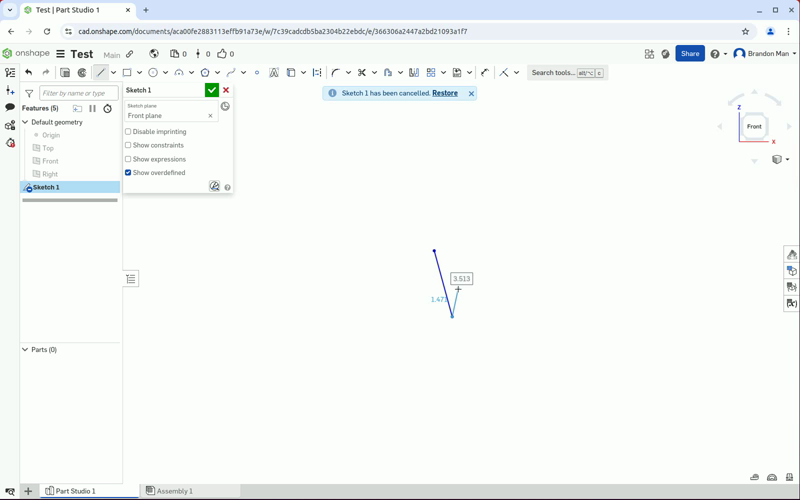
scroll(6)
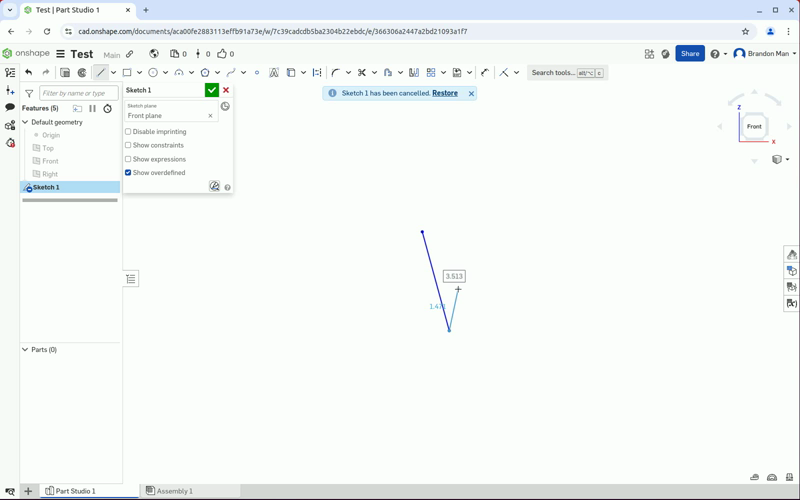
scroll(6)
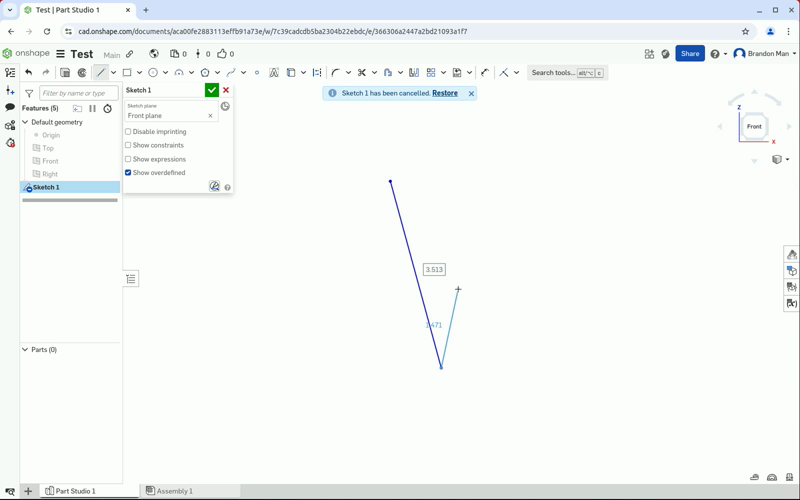
click(458, 288)
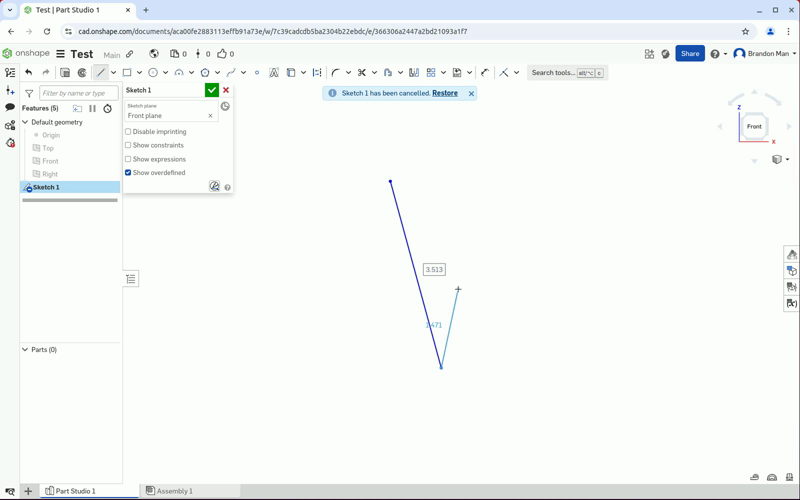
scroll(-6)
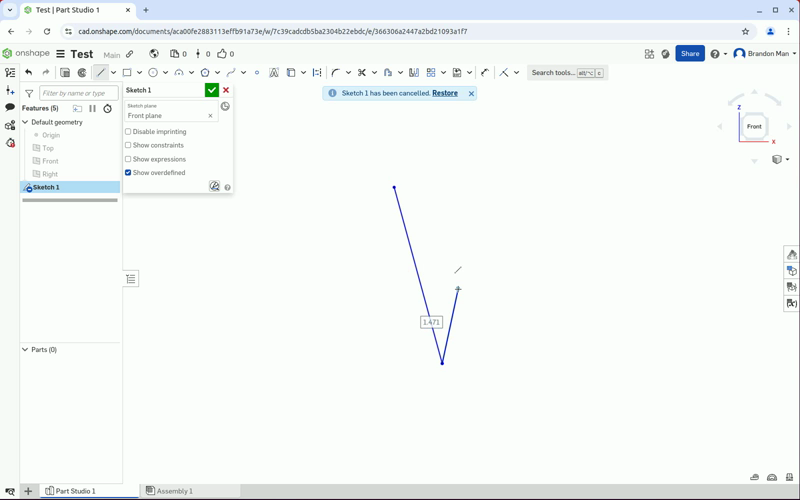
scroll(-6)
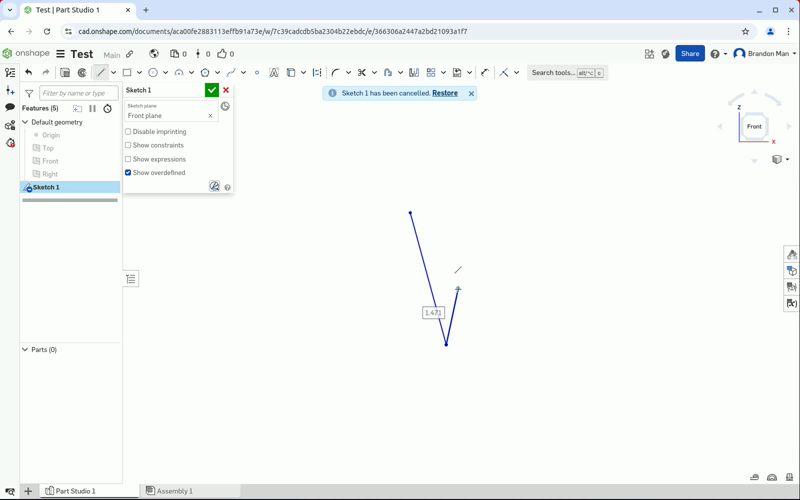
scroll(-6)
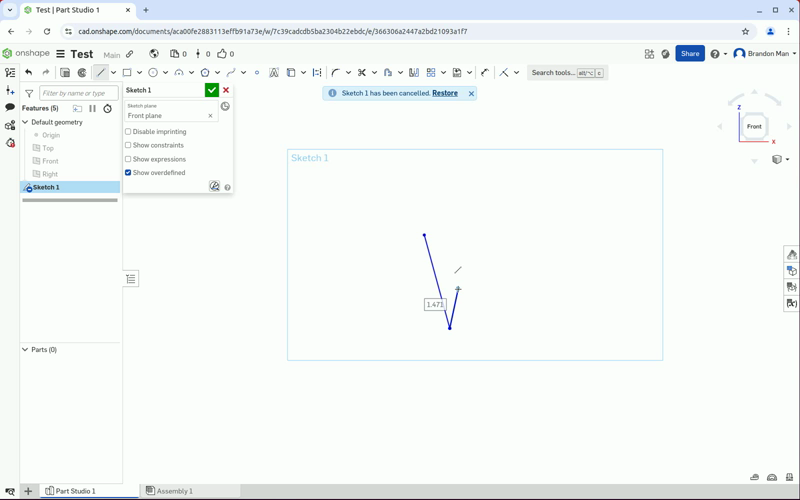
scroll(-6)
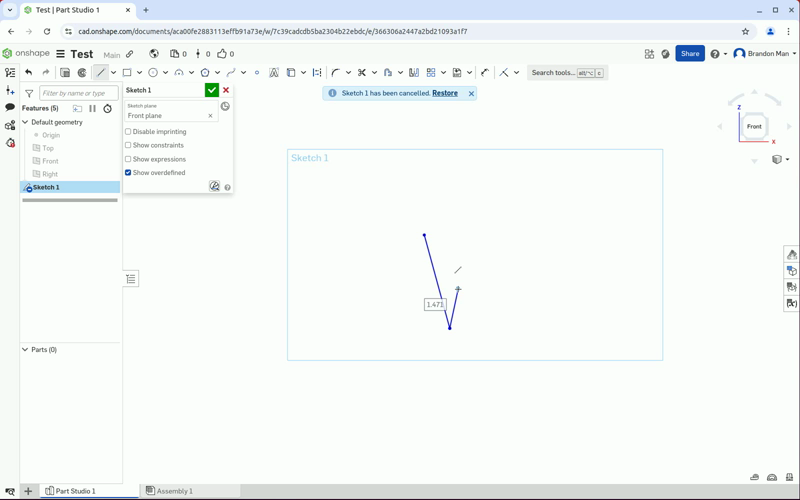
scroll(-6)
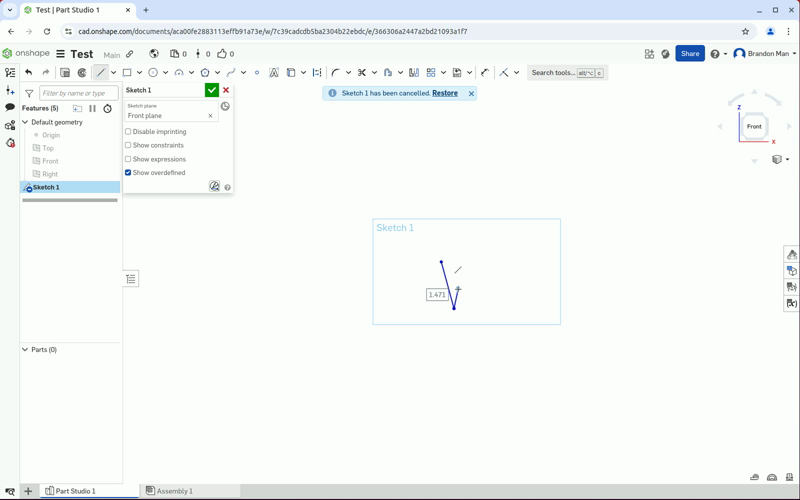
scroll(-6)
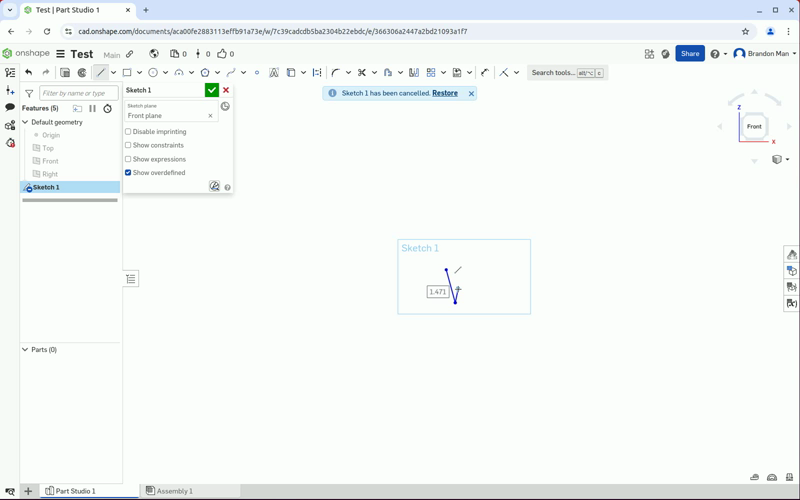
scroll(-6)
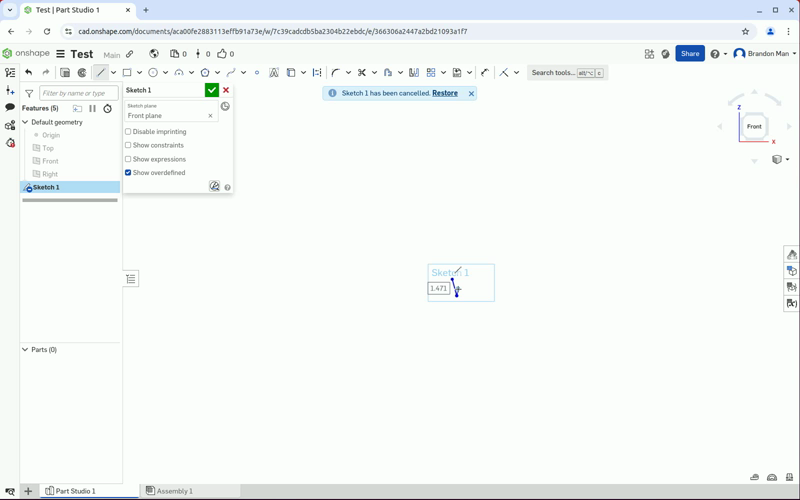
key_up(shift)
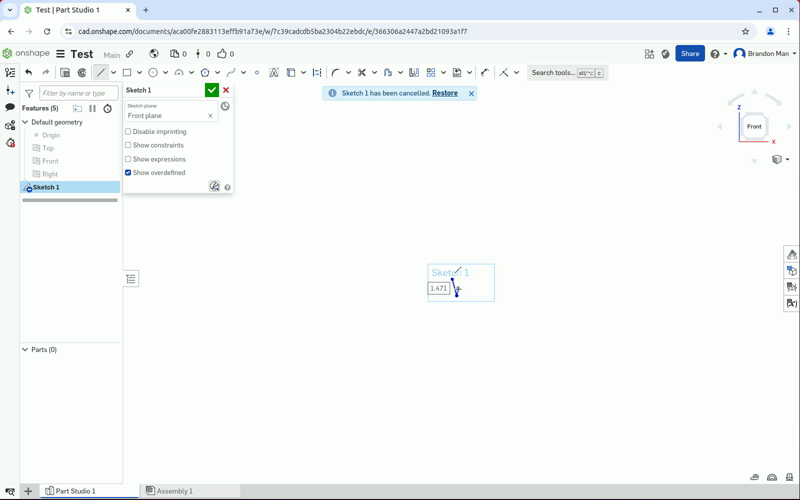
key_down(shift)
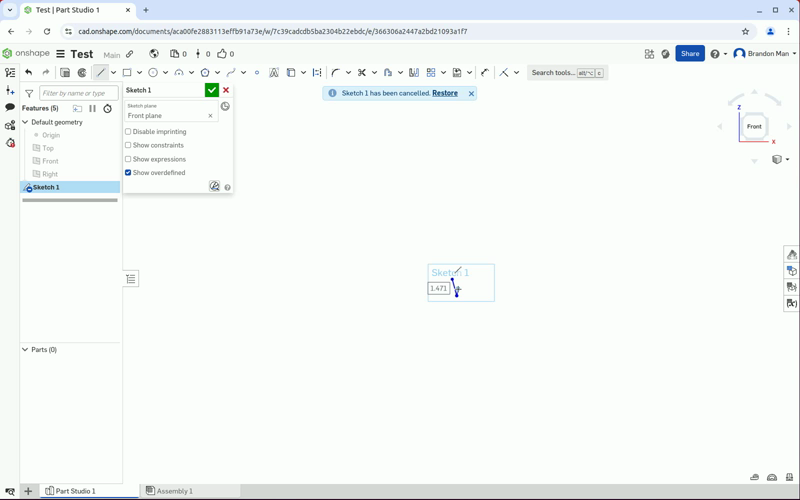
mouse_move(488, 288)
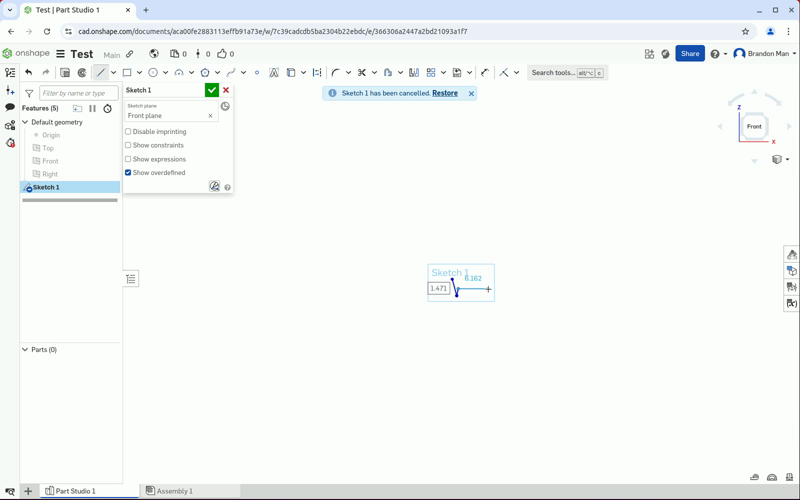
mouse_move(458, 278)
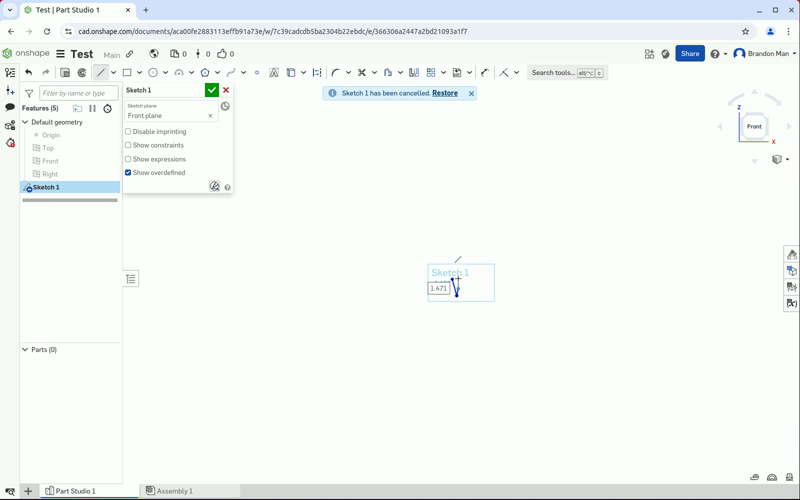
click(458, 278)
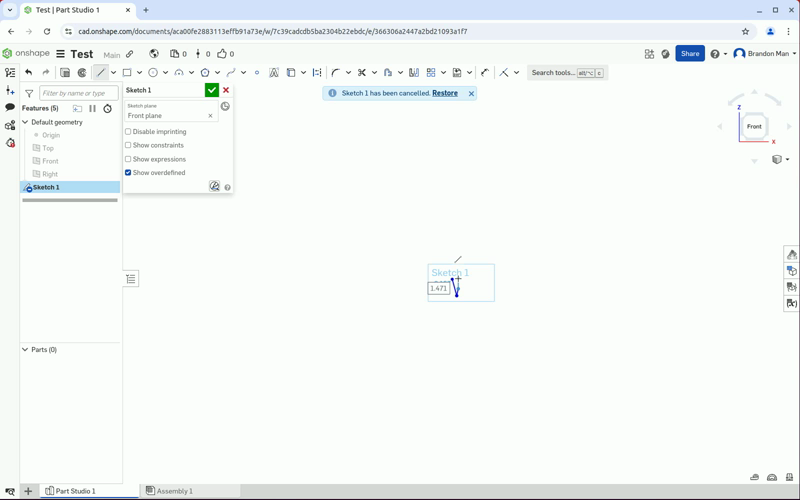
key_up(shift)
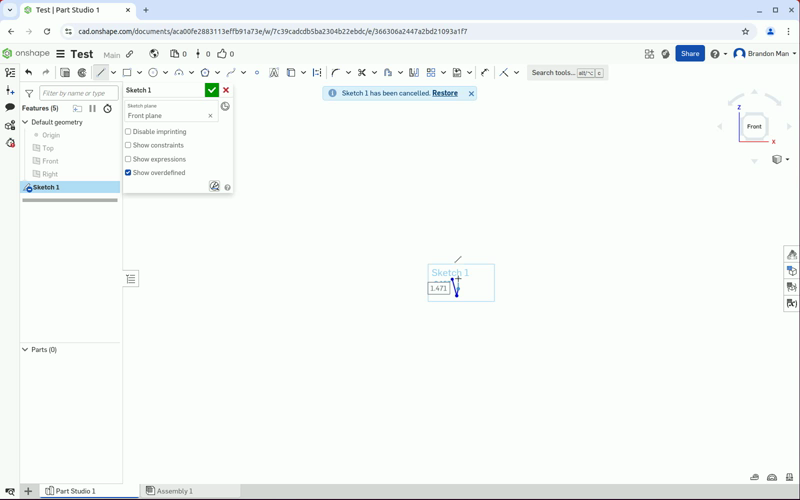
mouse_move(488, 278)
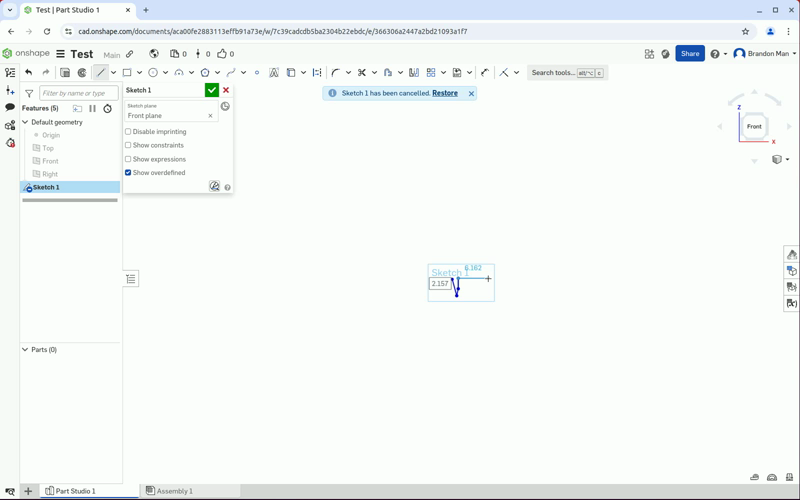
key_down(shift)
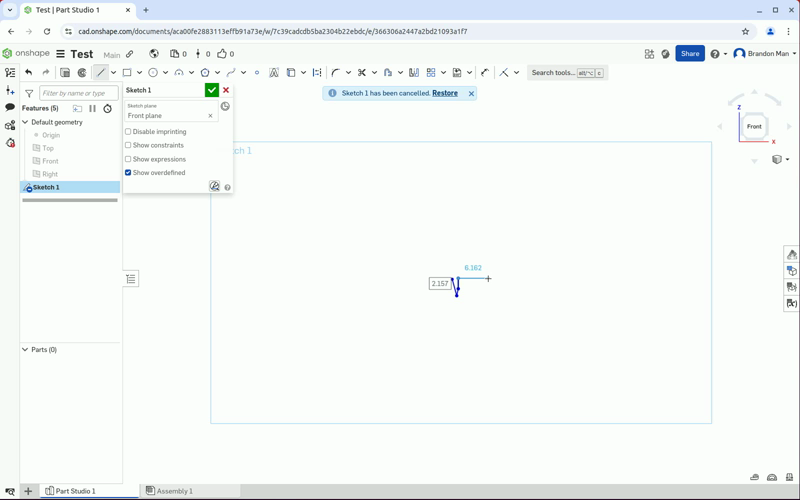
mouse_move(452, 279)
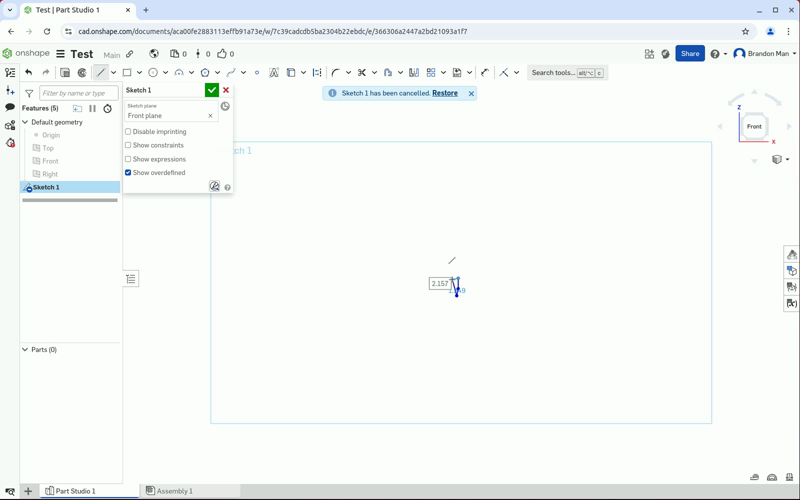
scroll(6)
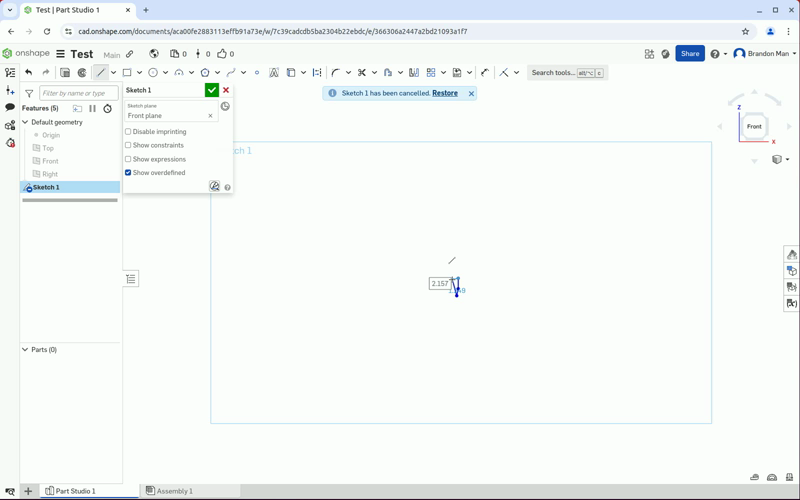
scroll(6)
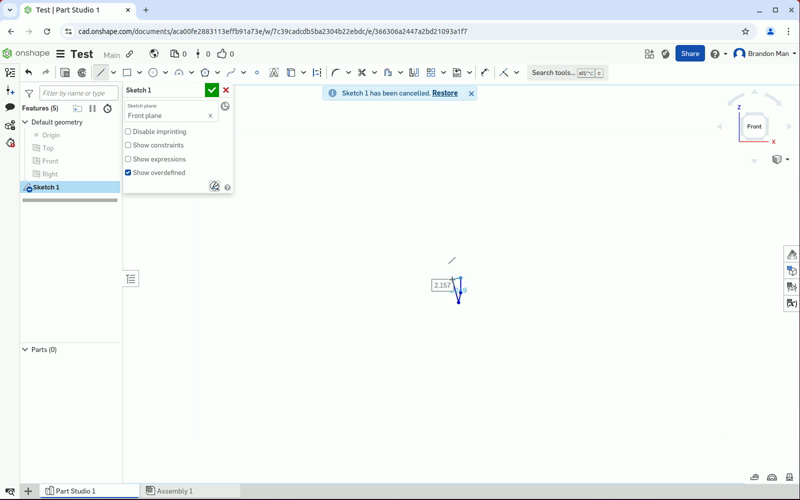
scroll(6)
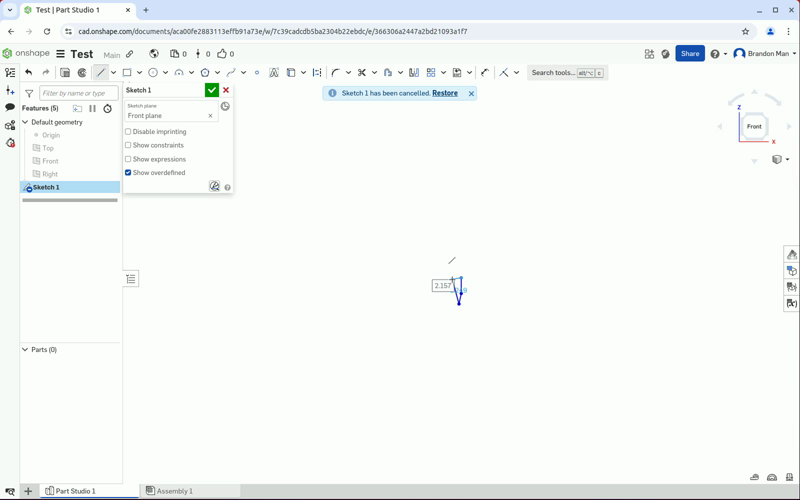
scroll(6)
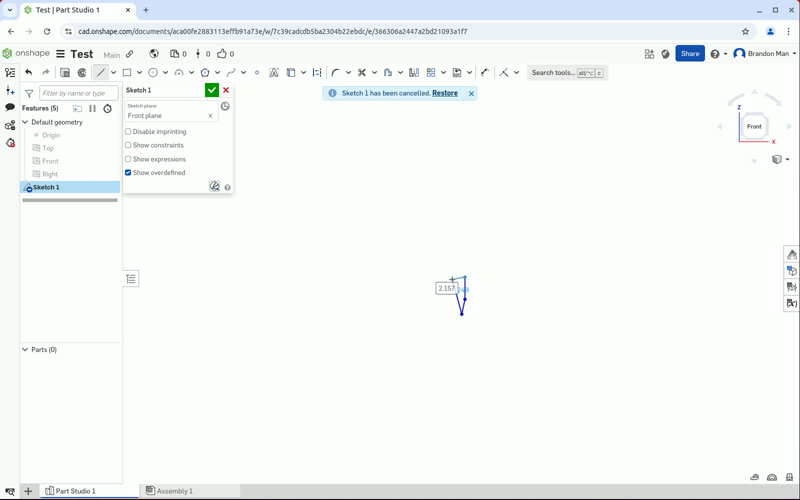
scroll(6)
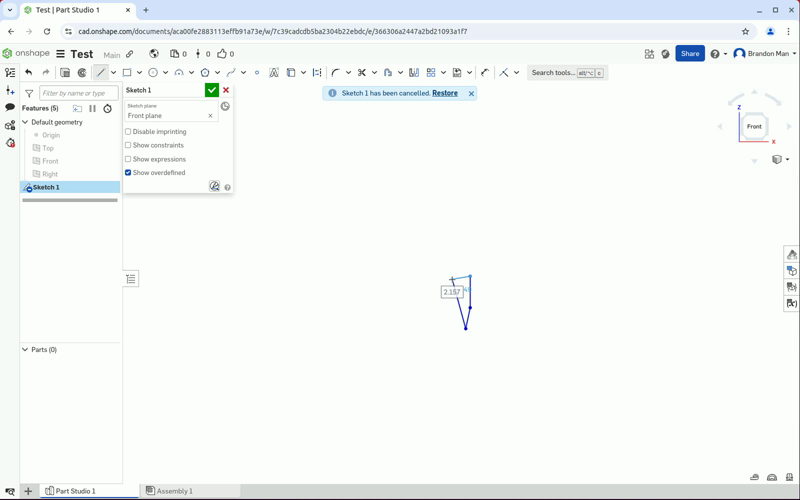
scroll(6)
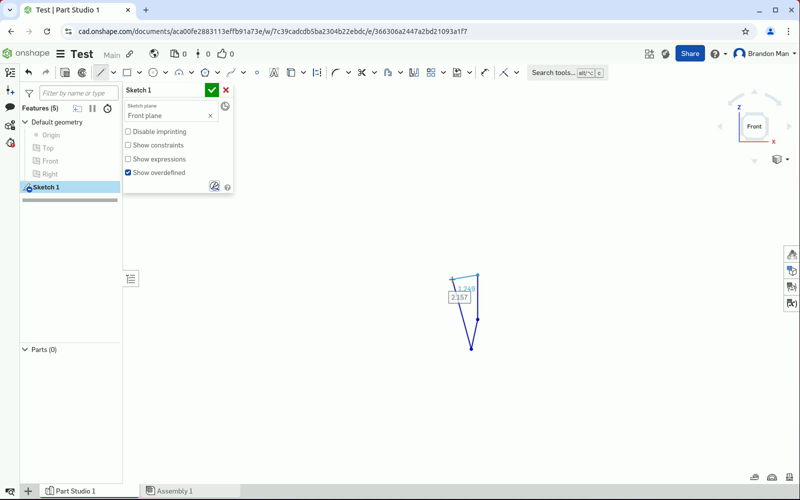
scroll(6)
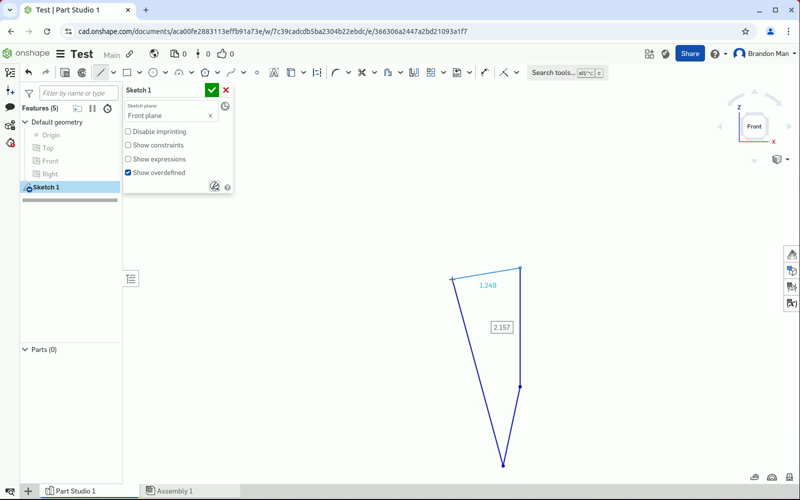
key_up(shift)
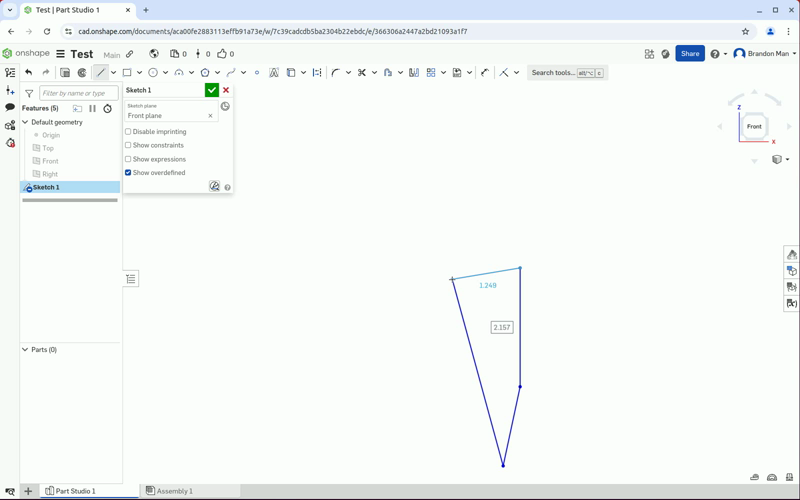
click(452, 279)
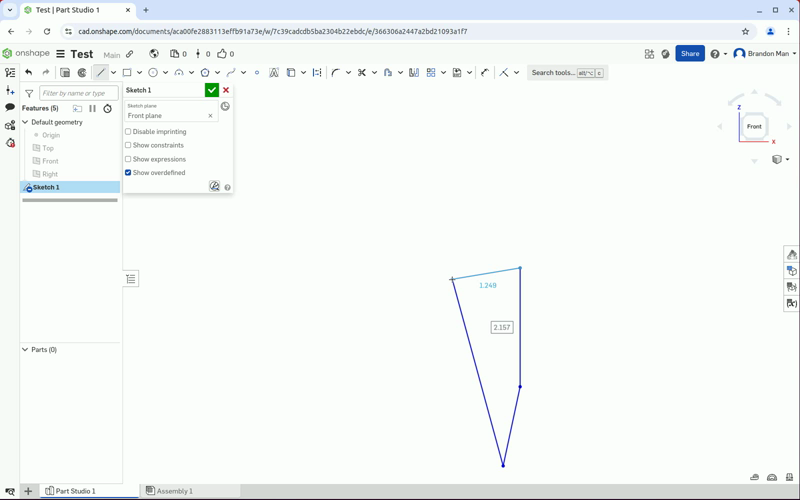
scroll(-6)
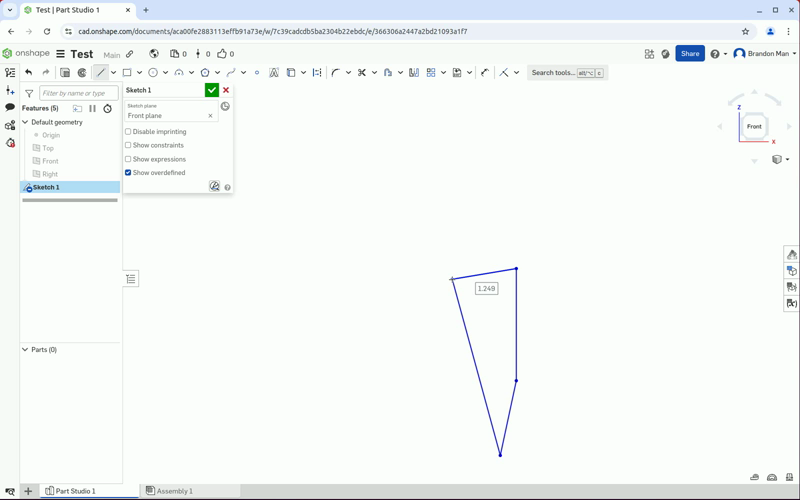
scroll(-6)
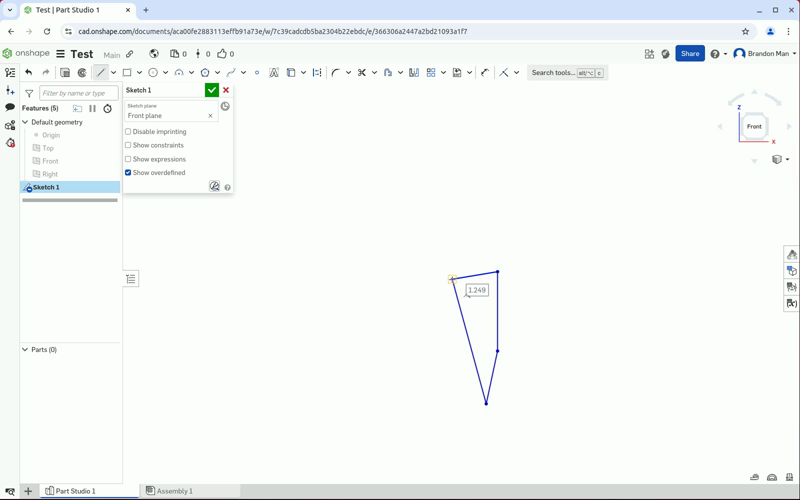
scroll(-6)
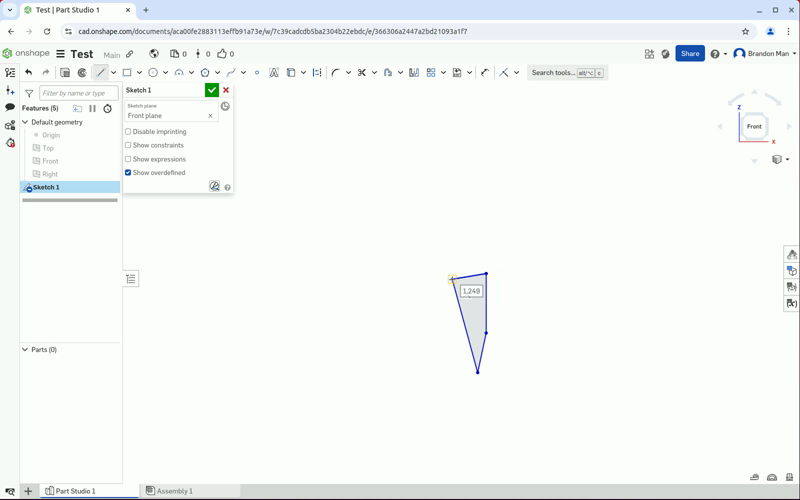
scroll(-6)
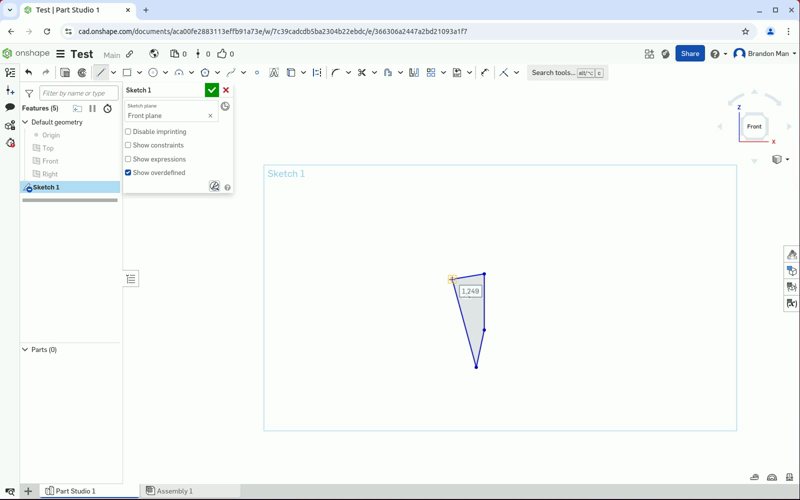
scroll(-6)
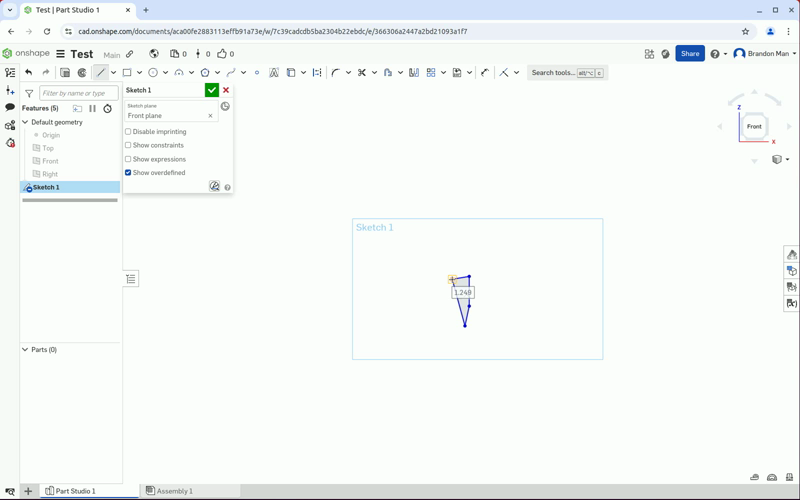
scroll(-6)
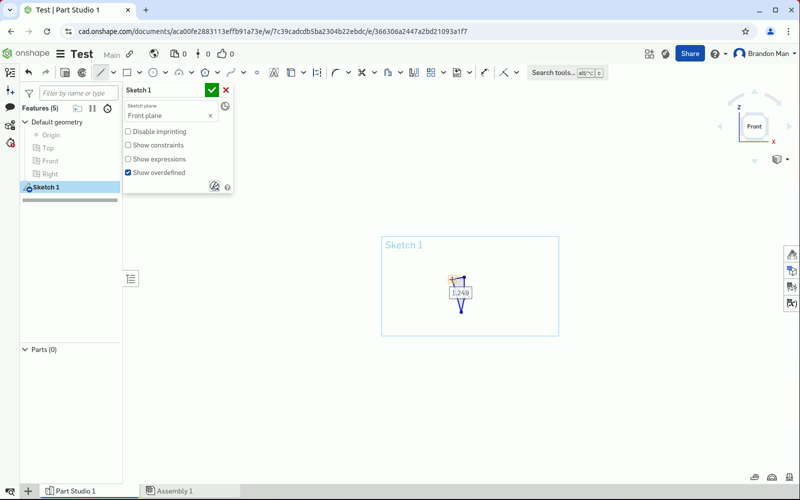
scroll(-6)
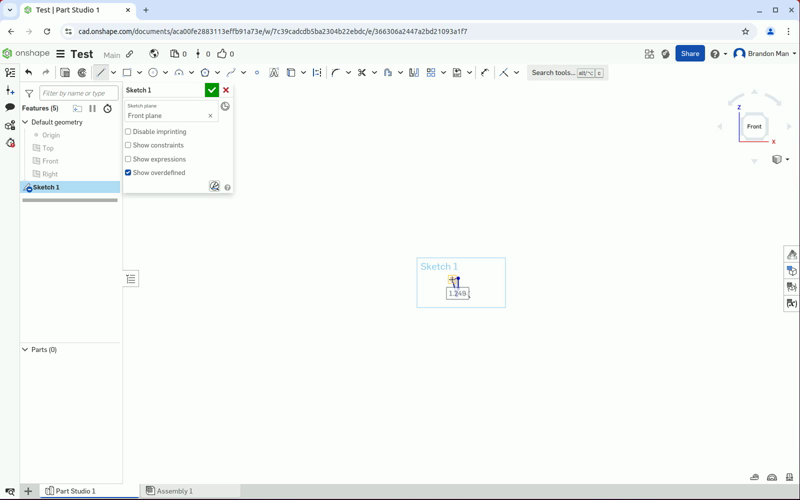
key(esc)
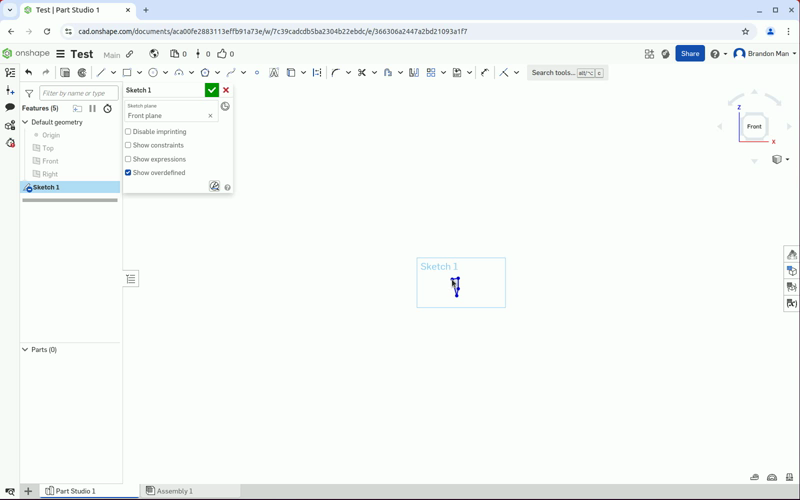
mouse_move(454, 279)
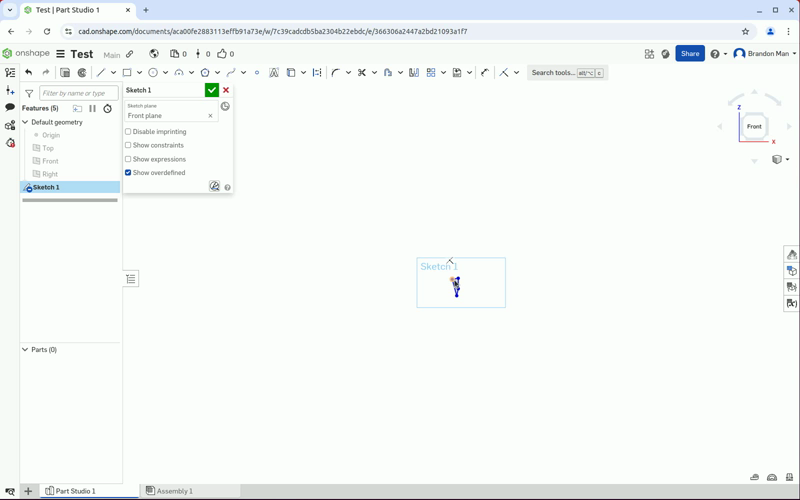
scroll(6)
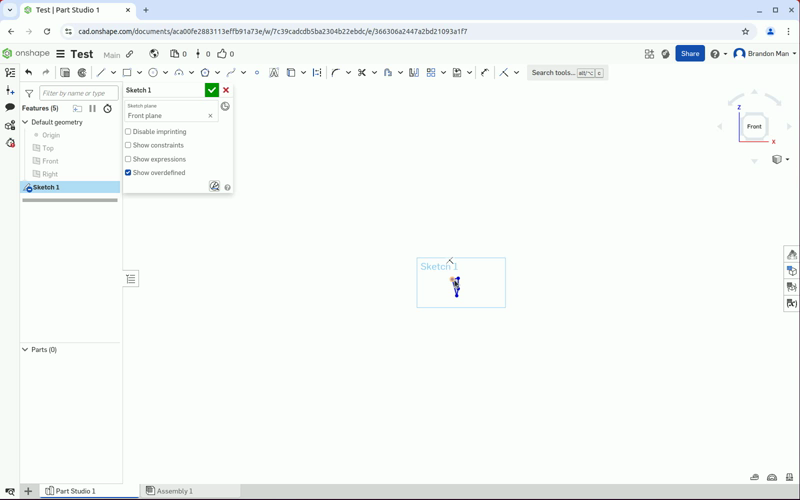
scroll(6)
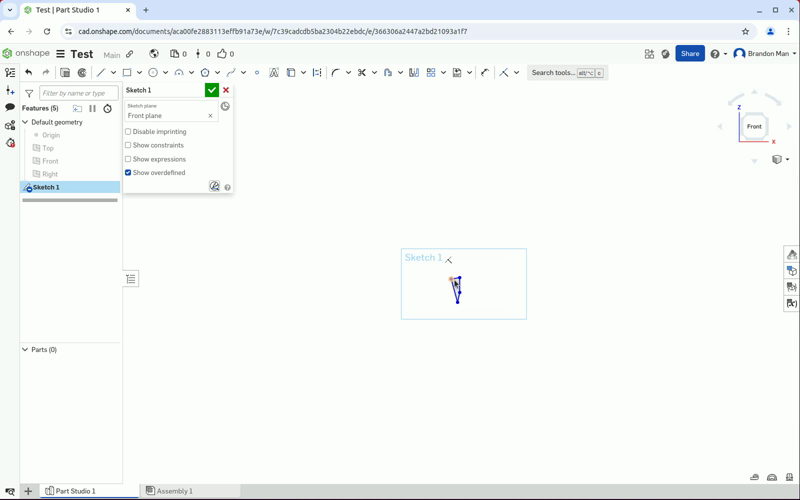
scroll(6)
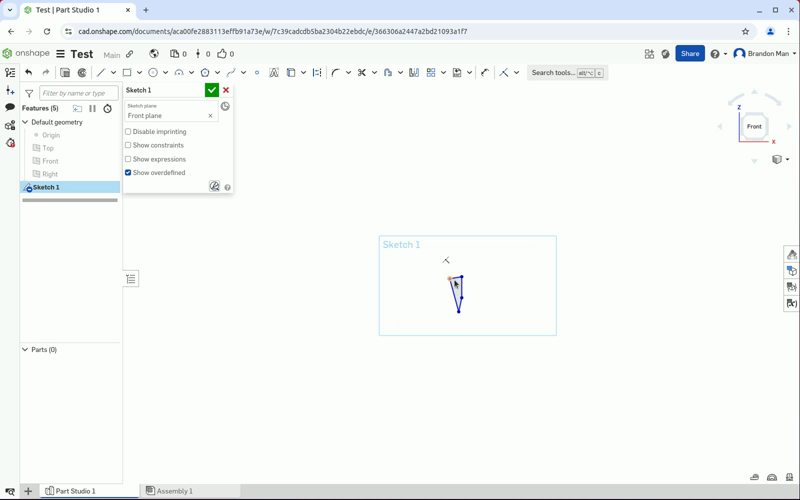
scroll(6)
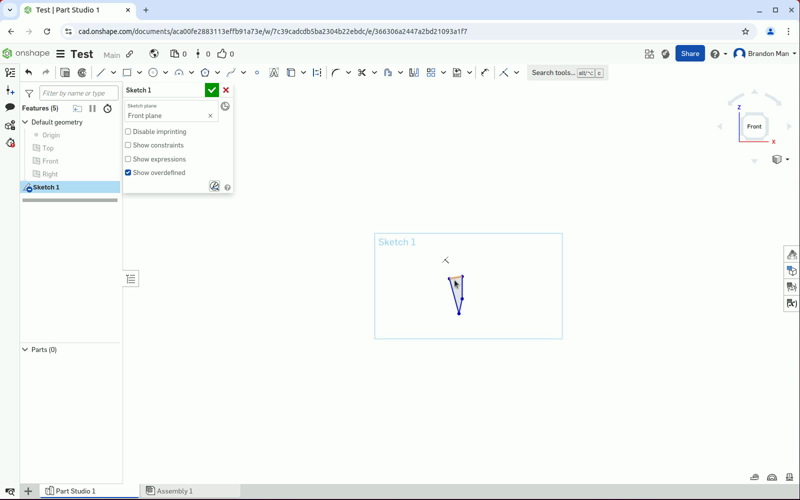
scroll(6)
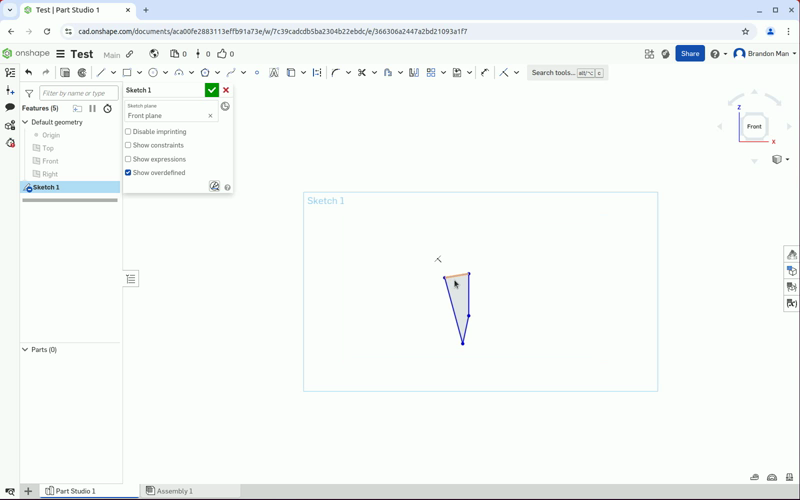
scroll(6)
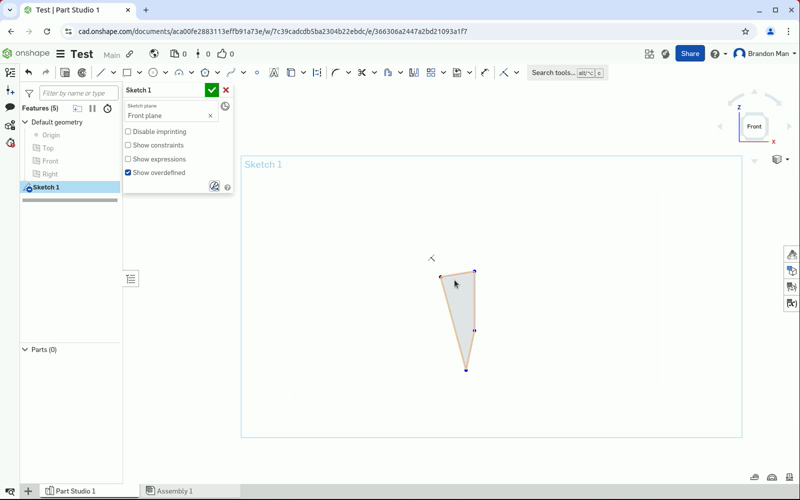
scroll(6)
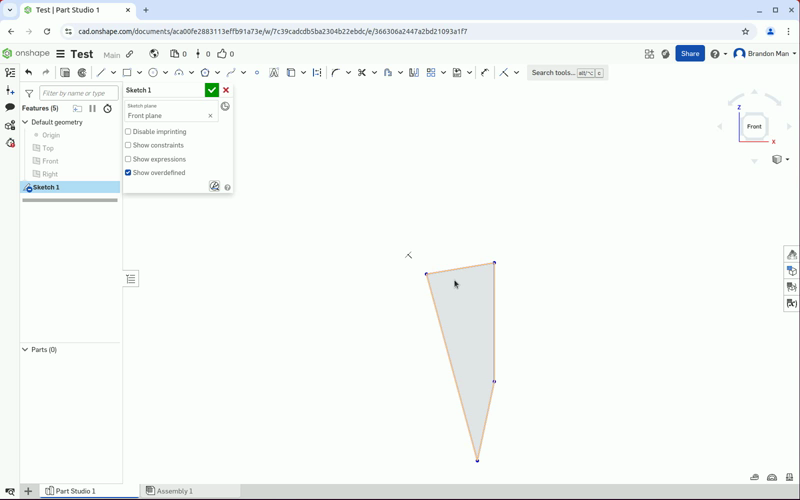
click(454, 279)
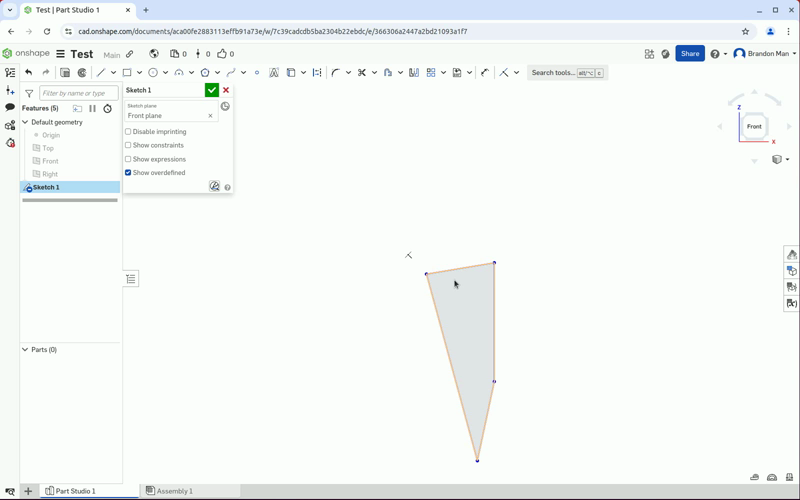
scroll(-6)
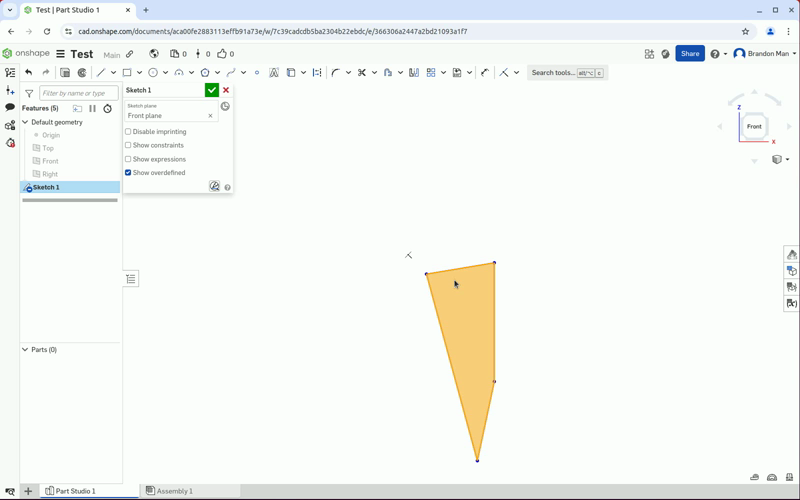
scroll(-6)
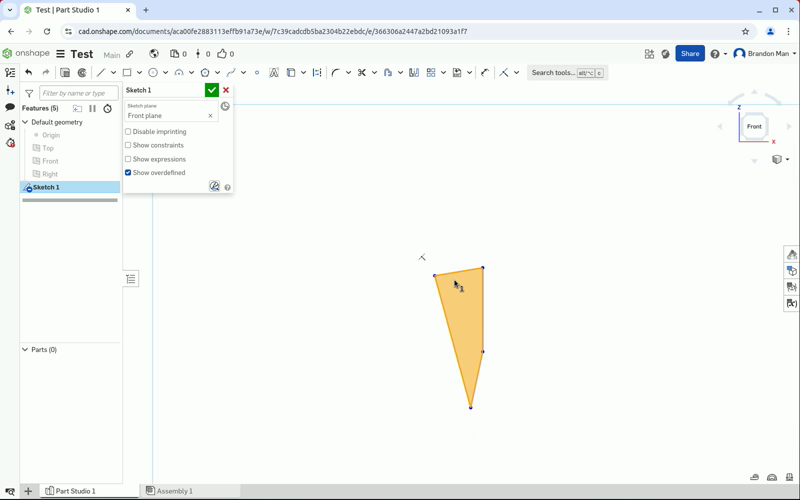
scroll(-6)
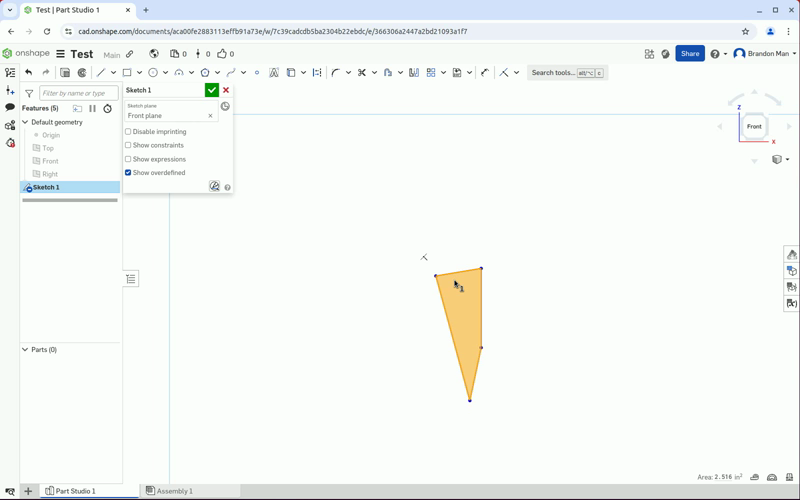
scroll(-6)
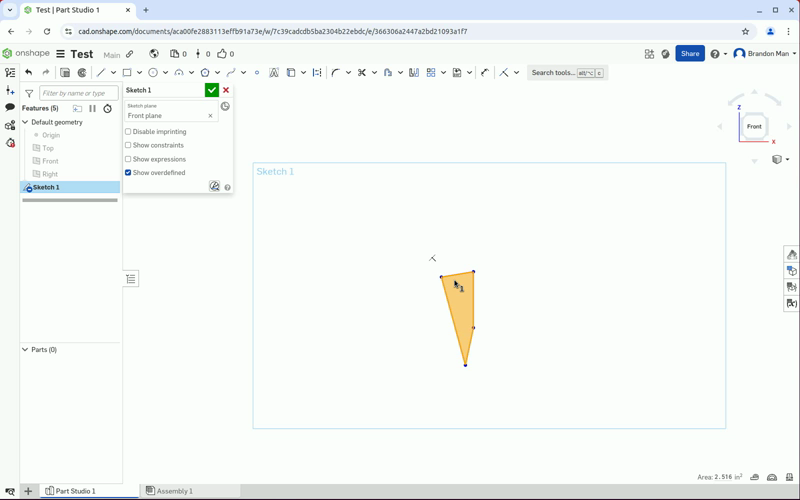
scroll(-6)
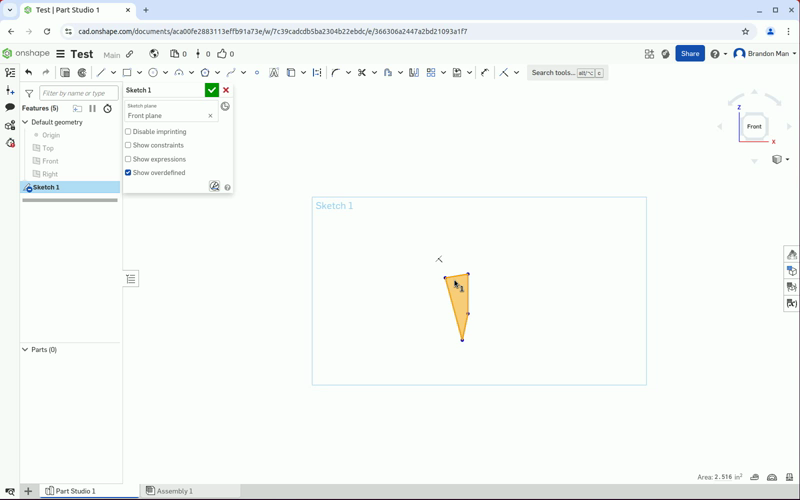
scroll(-6)
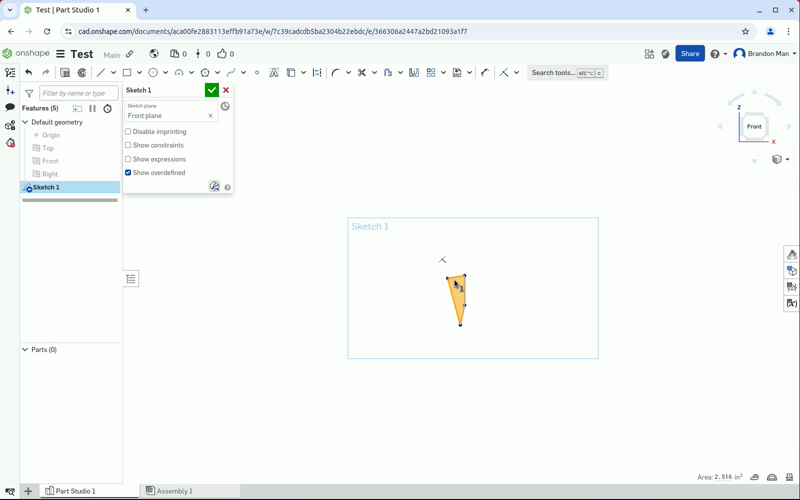
scroll(-6)
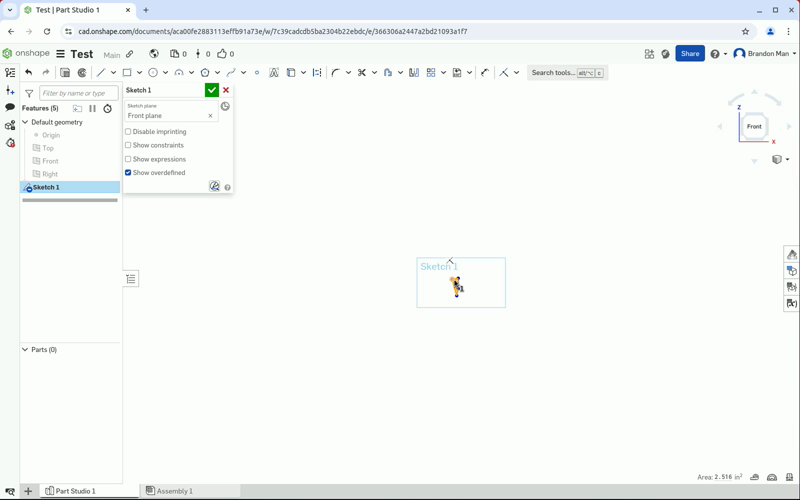
mouse_move(73, 352)
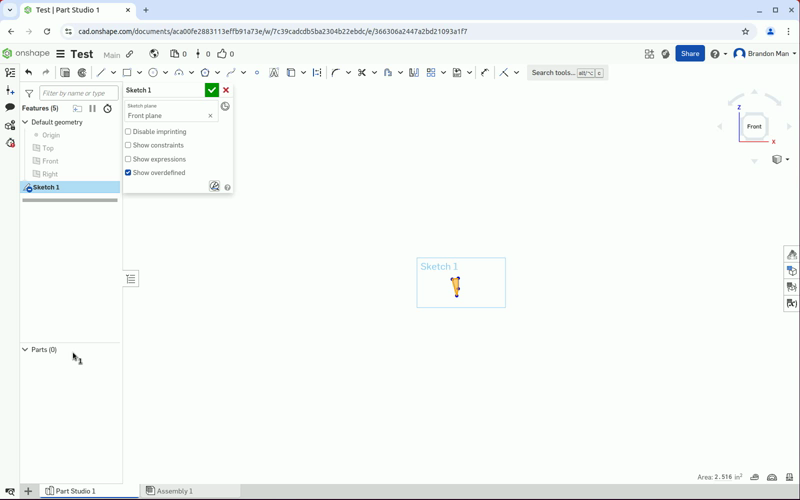
key(shift+y)
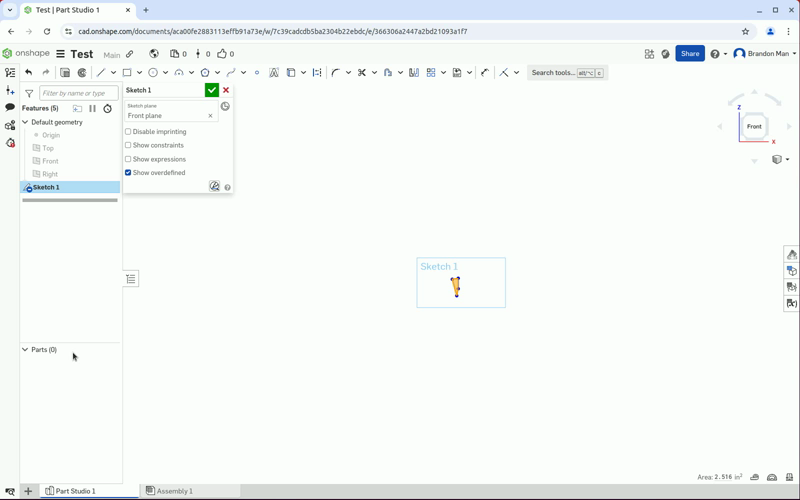
key(shift+e)
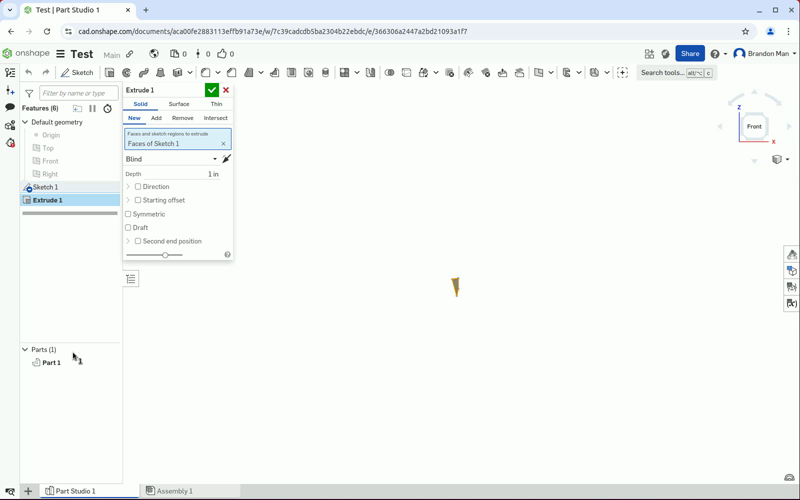
mouse_move(143, 106)
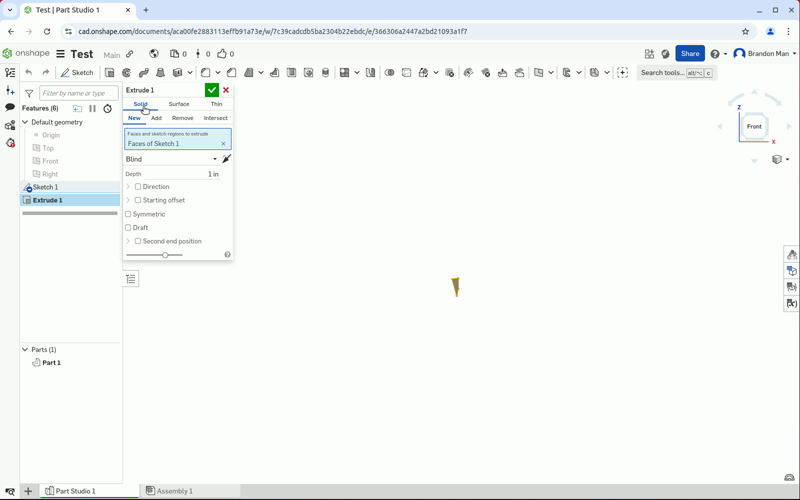
click(143, 106)
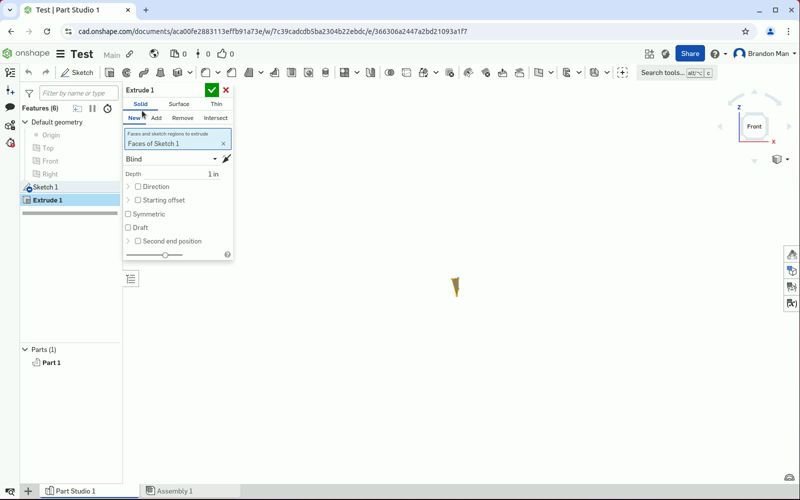
mouse_move(137, 120)
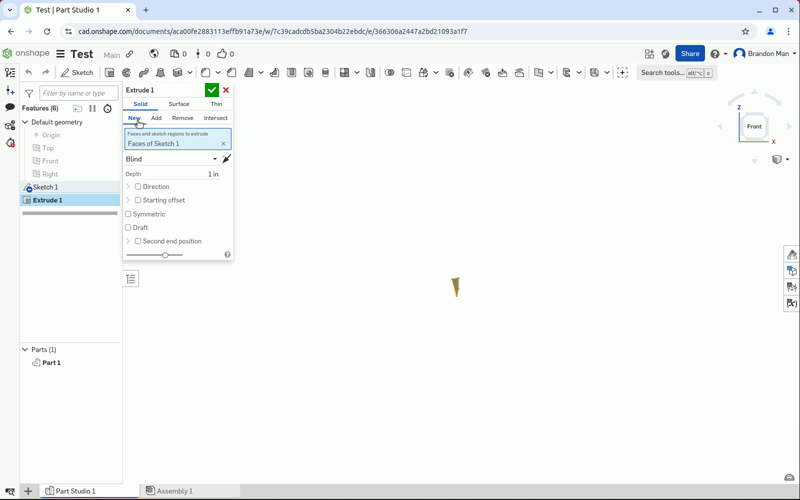
click(137, 120)
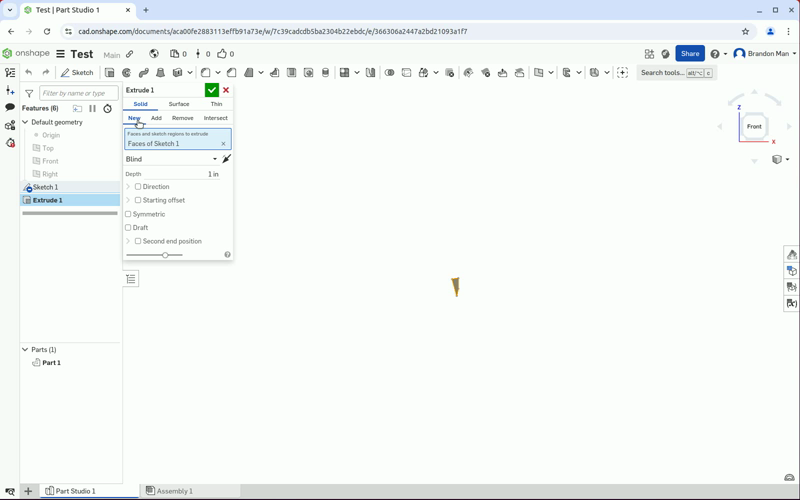
key(tab, 4)
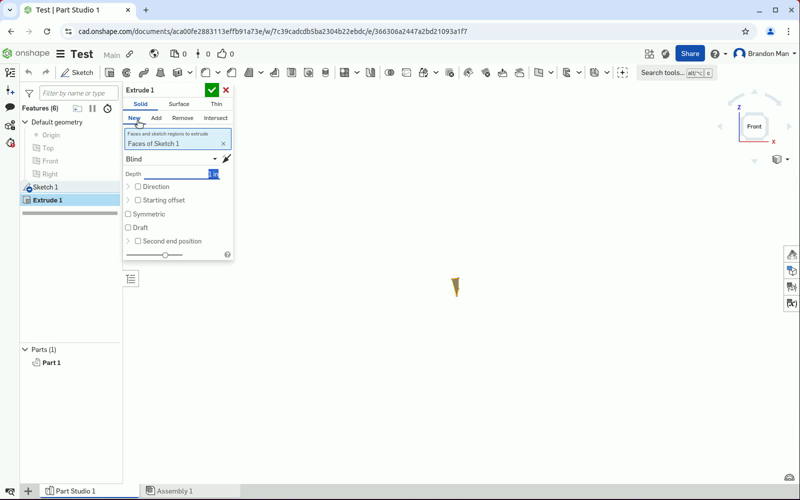
text(0.963)
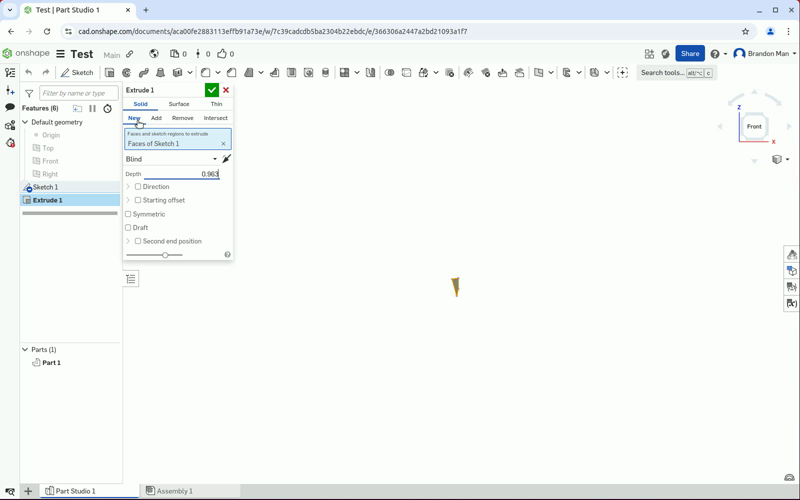
key(enter)
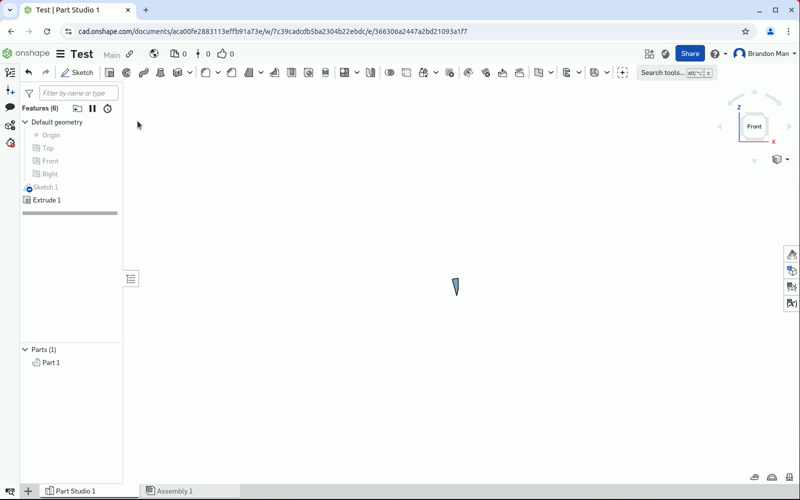
key(shift+h)
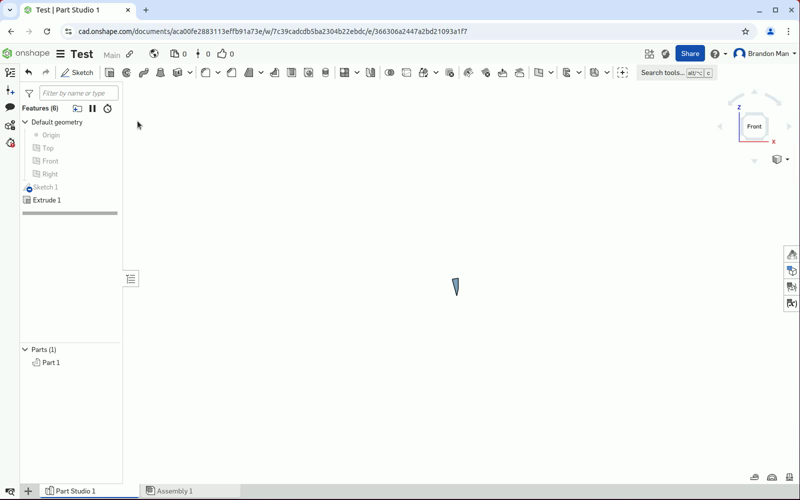
key(shift+h)
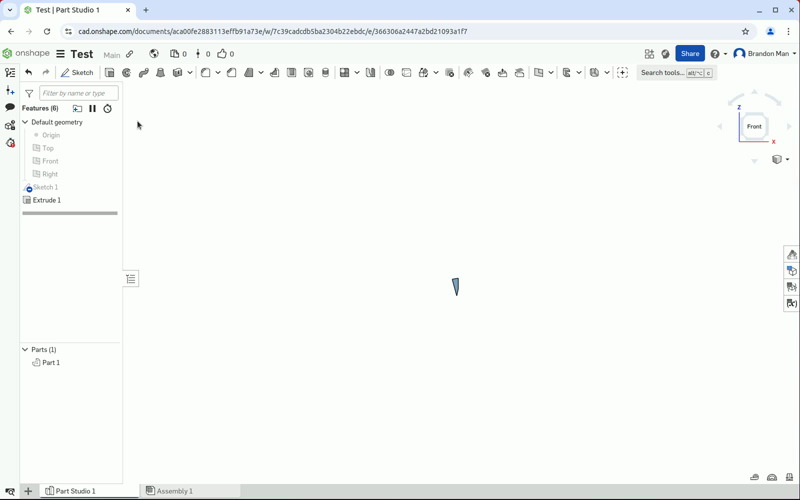
mouse_move(73, 189)
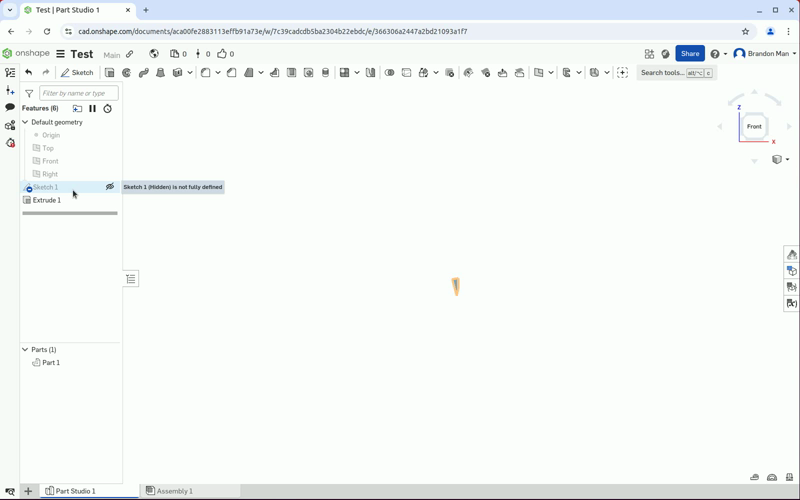
click(73, 189)
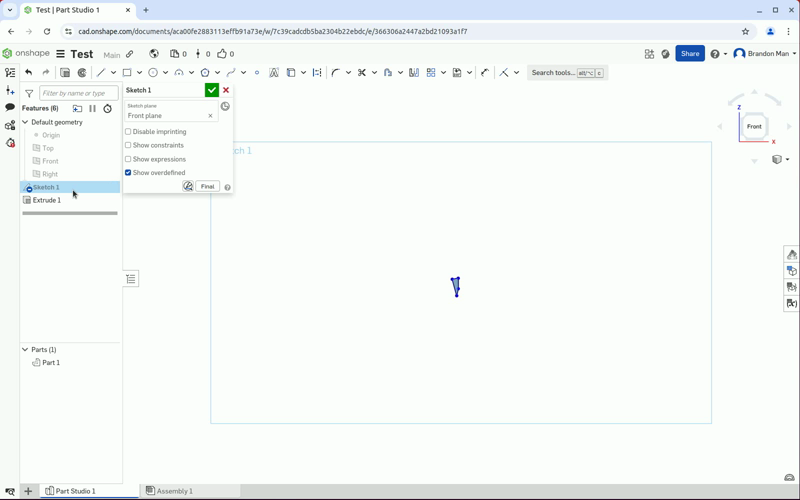
mouse_move(229, 92)
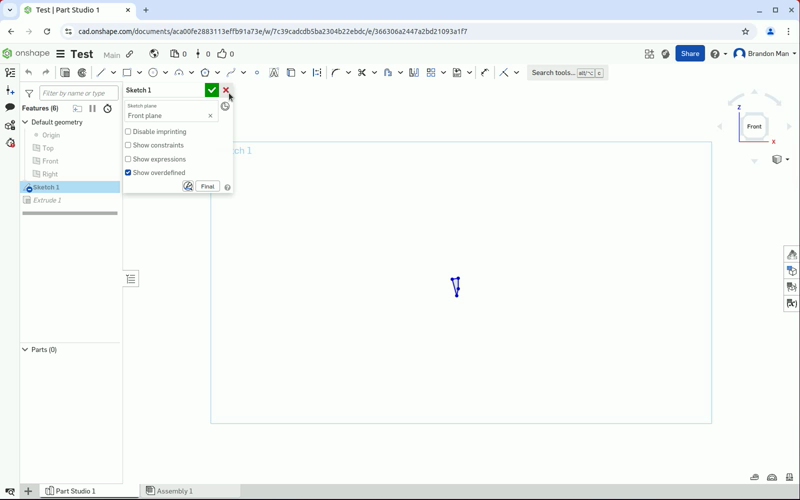
click(229, 92)
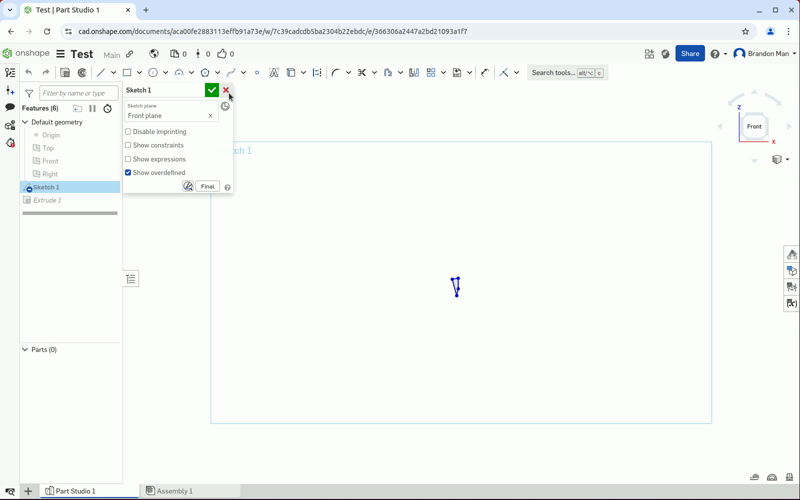
key(shift+s)
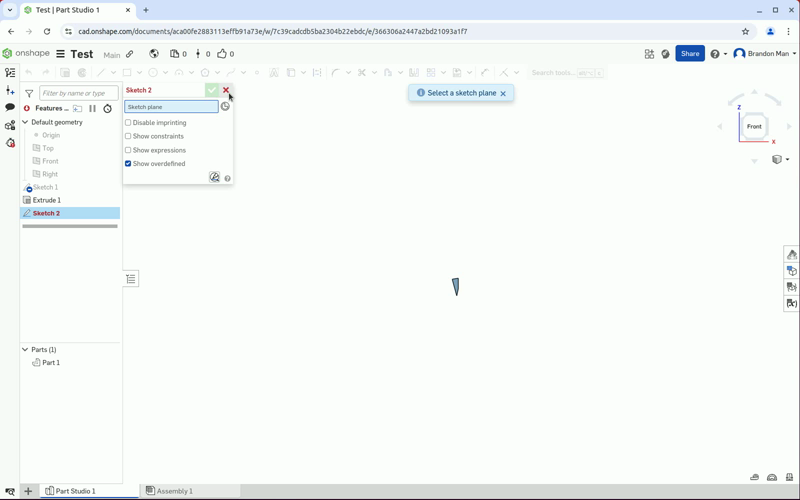
mouse_move(73, 163)
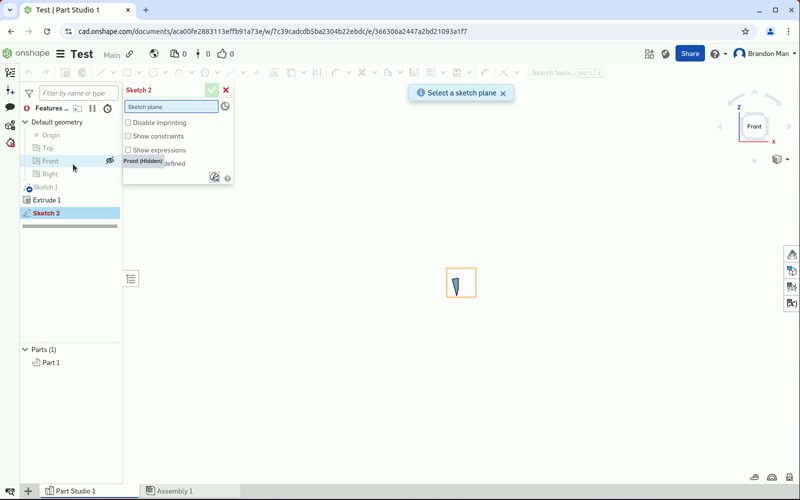
click(73, 163)
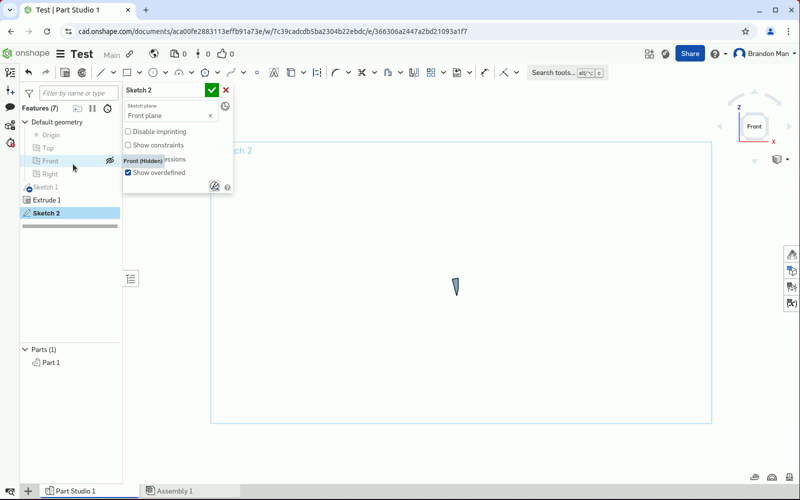
mouse_move(73, 352)
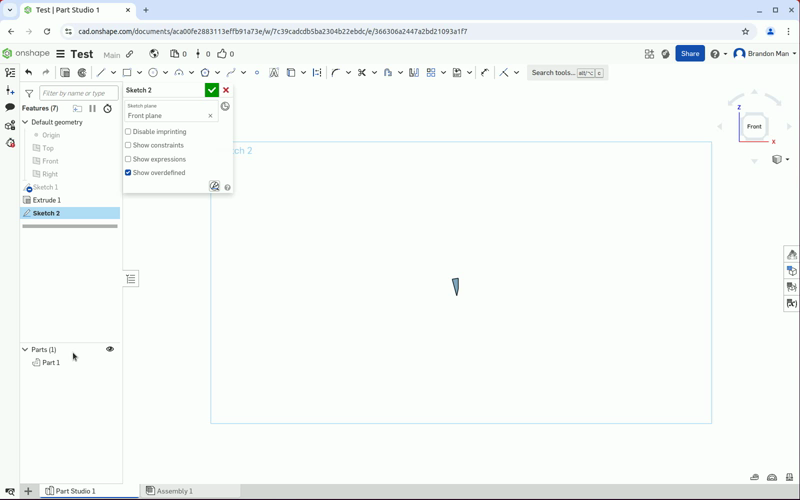
key(y)
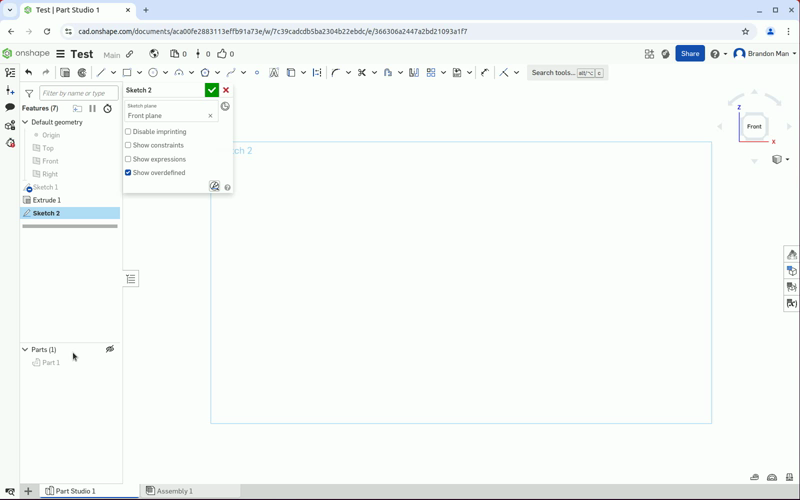
key(l)
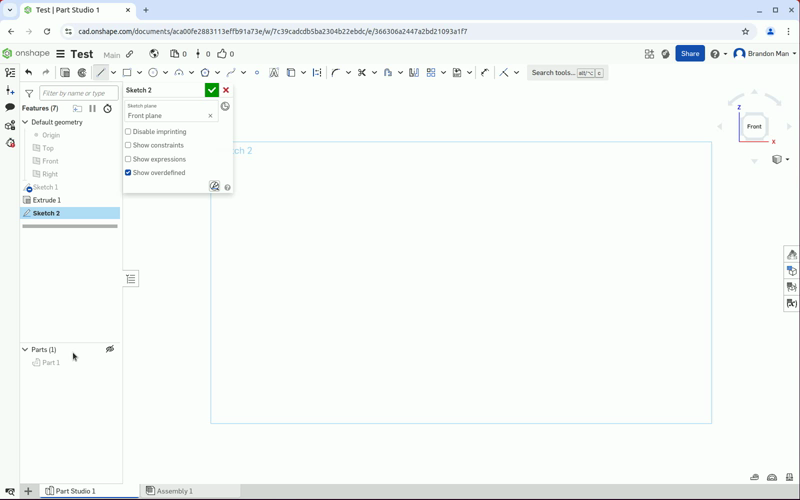
key_down(shift)
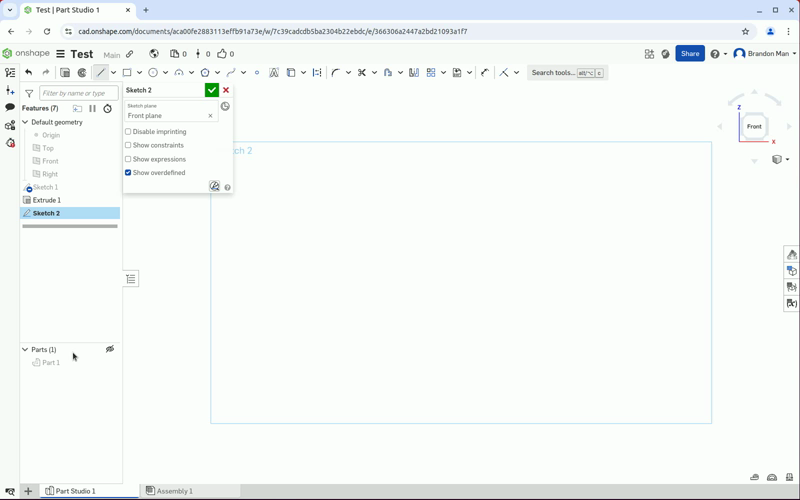
mouse_move(432, 395)
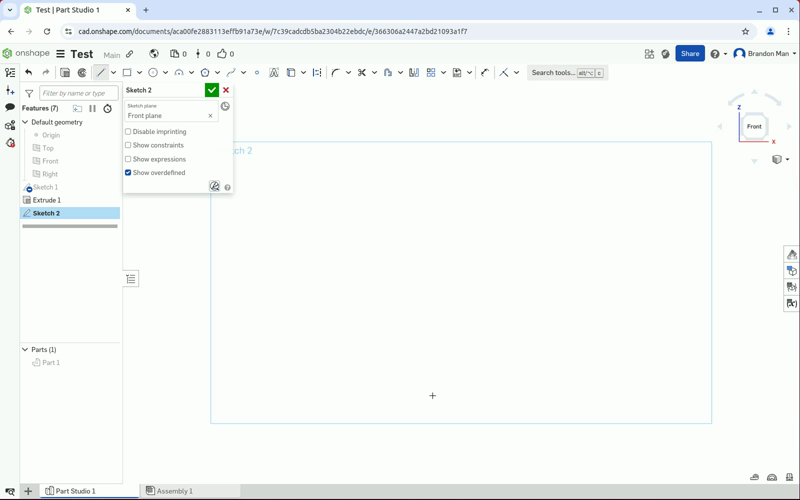
click(432, 395)
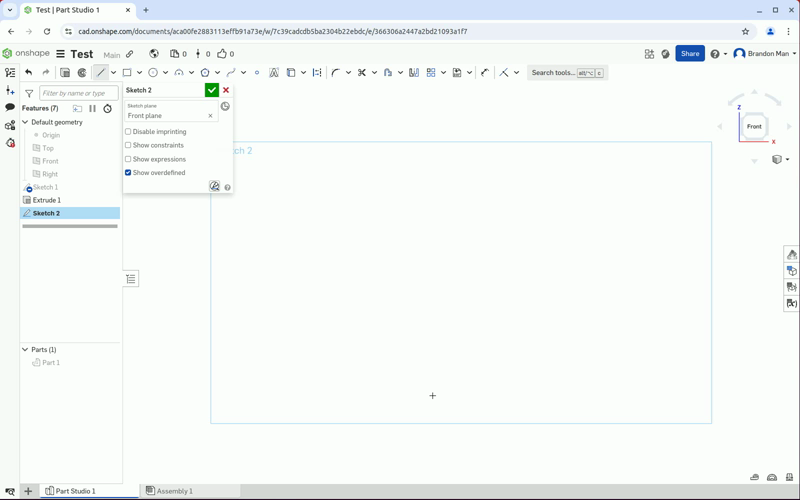
key_up(shift)
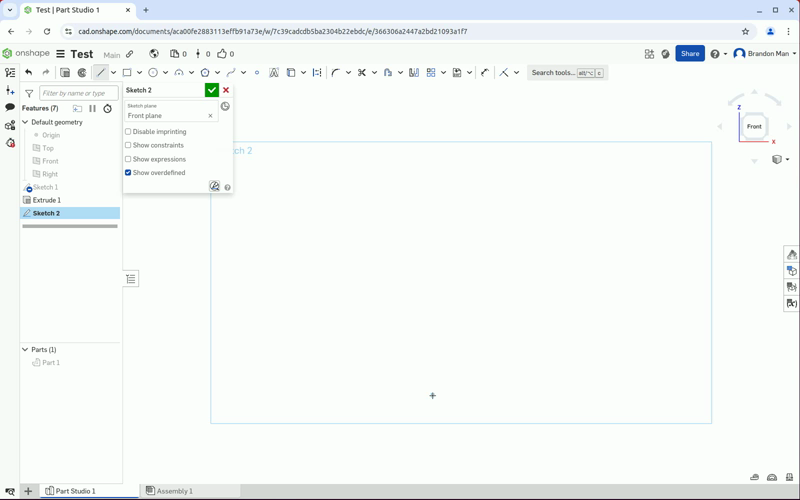
key_down(shift)
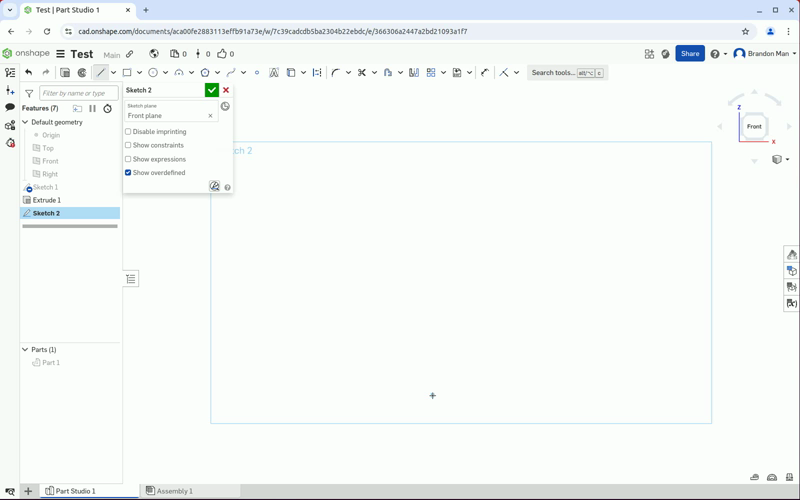
mouse_move(462, 395)
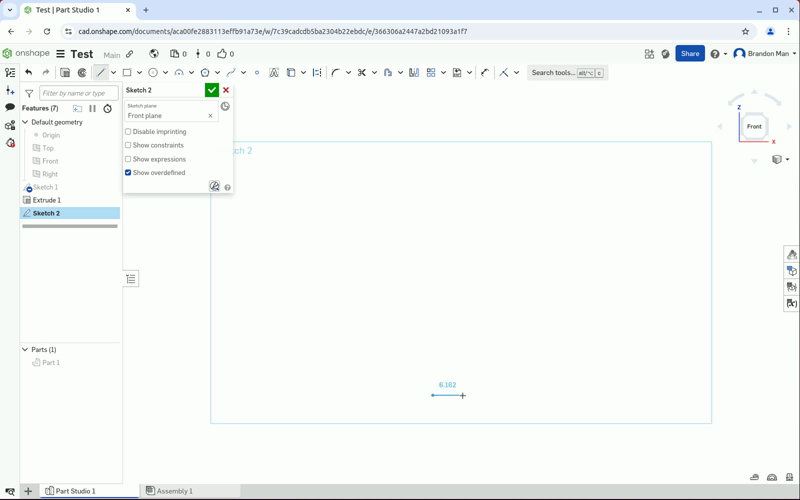
mouse_move(440, 395)
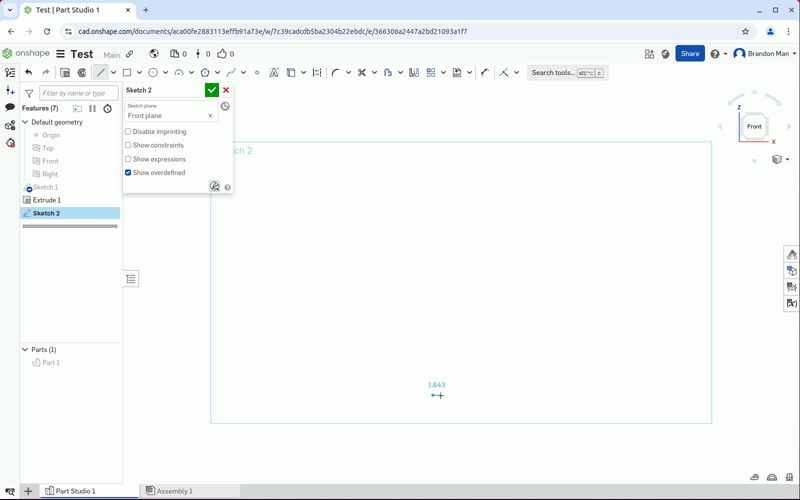
click(440, 395)
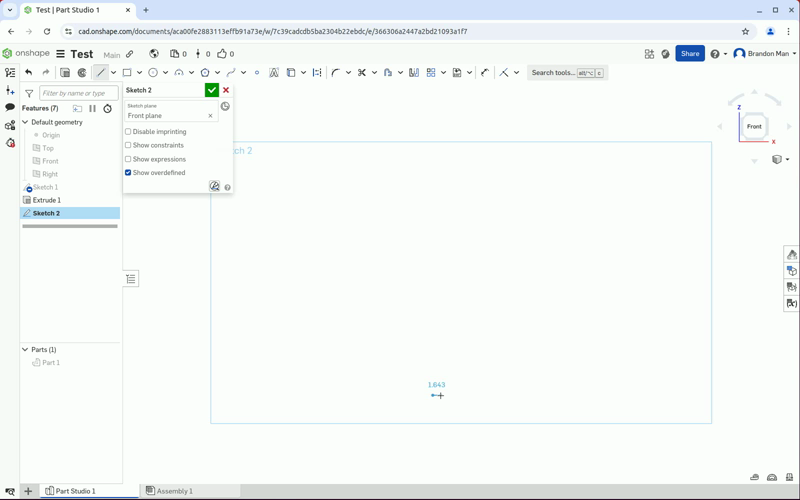
key_up(shift)
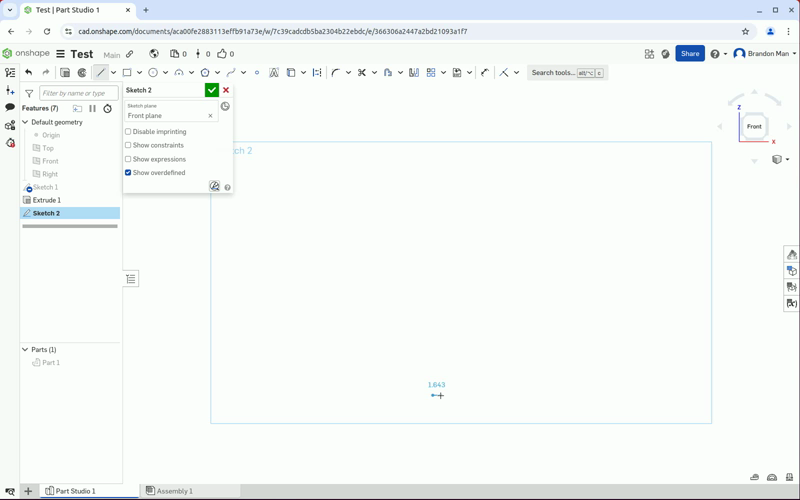
key_down(shift)
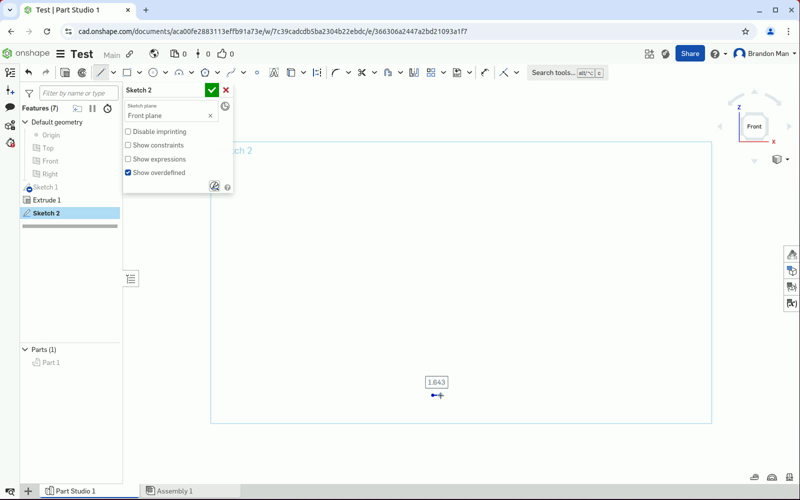
mouse_move(461, 311)
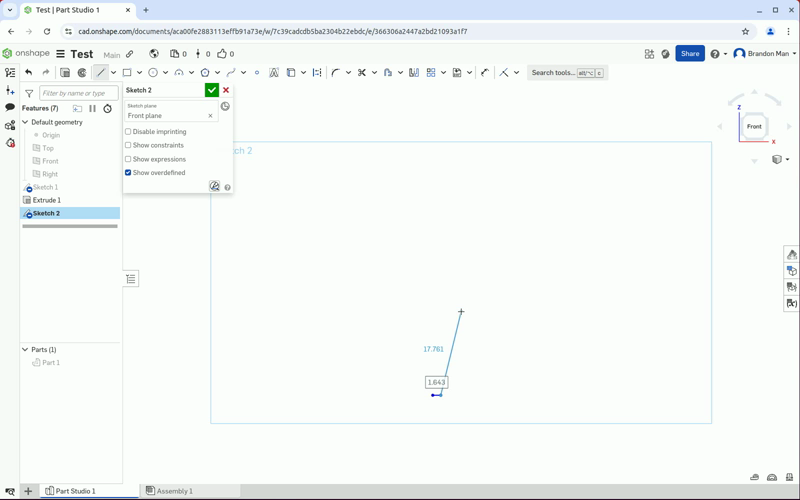
click(461, 311)
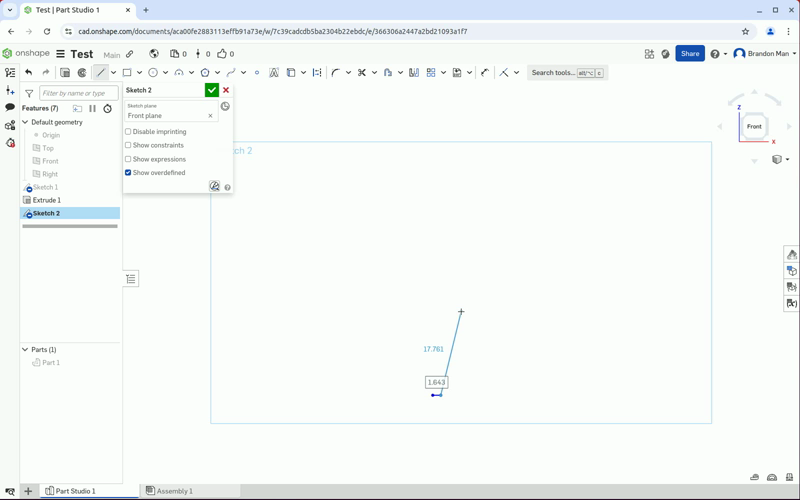
key_up(shift)
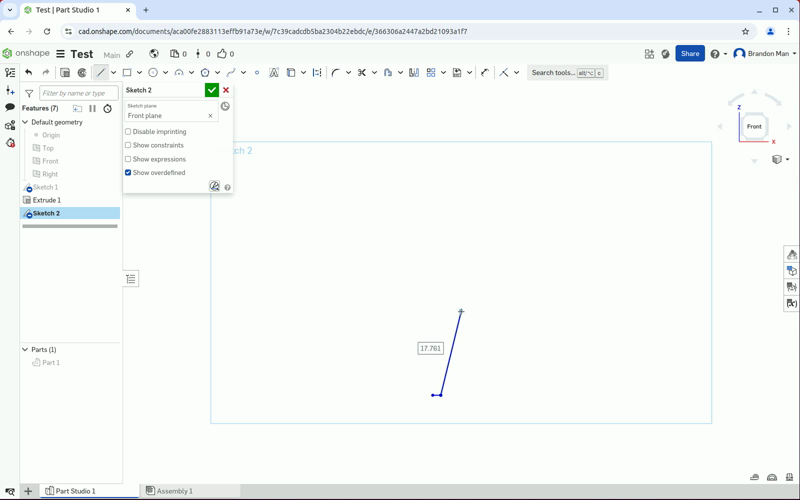
key_down(shift)
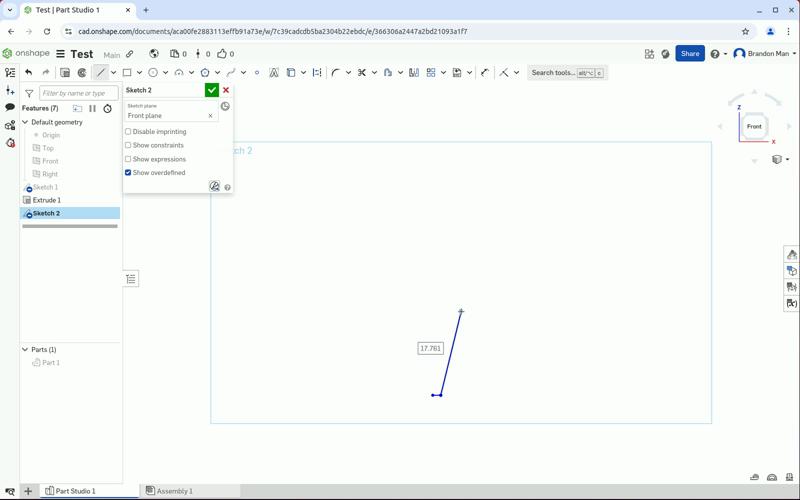
mouse_move(491, 311)
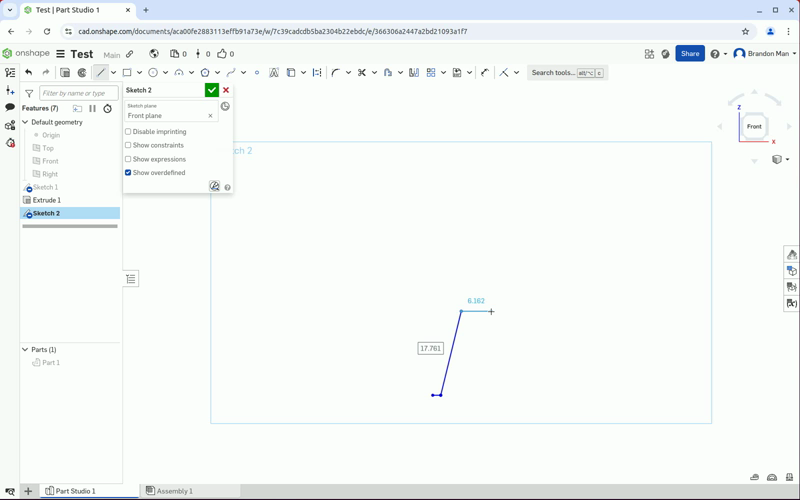
mouse_move(456, 294)
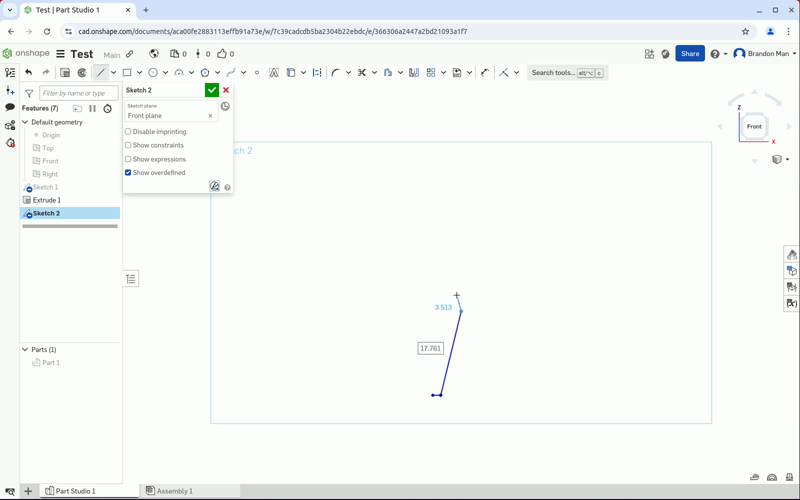
click(456, 294)
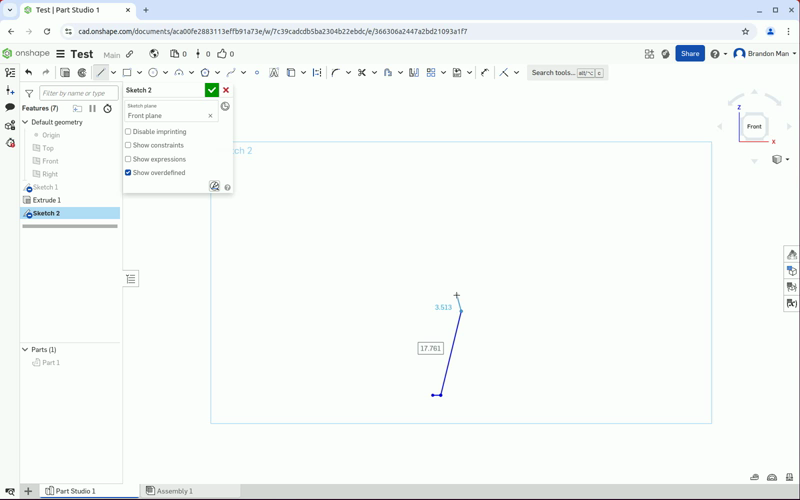
key_up(shift)
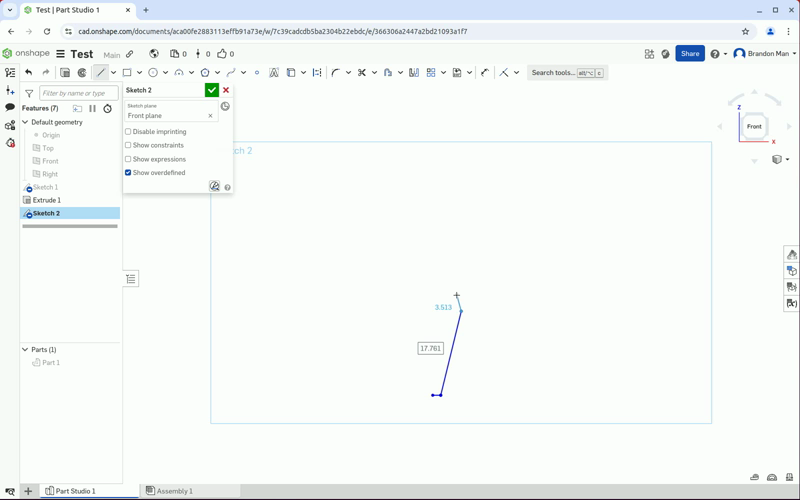
key_down(shift)
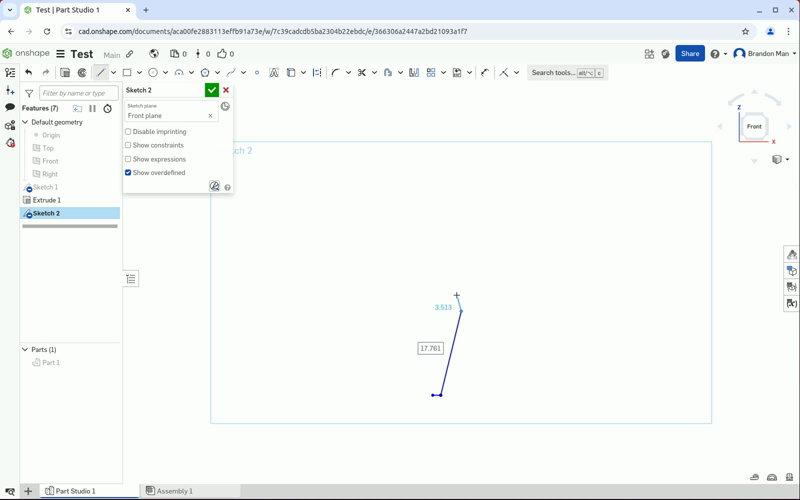
mouse_move(432, 395)
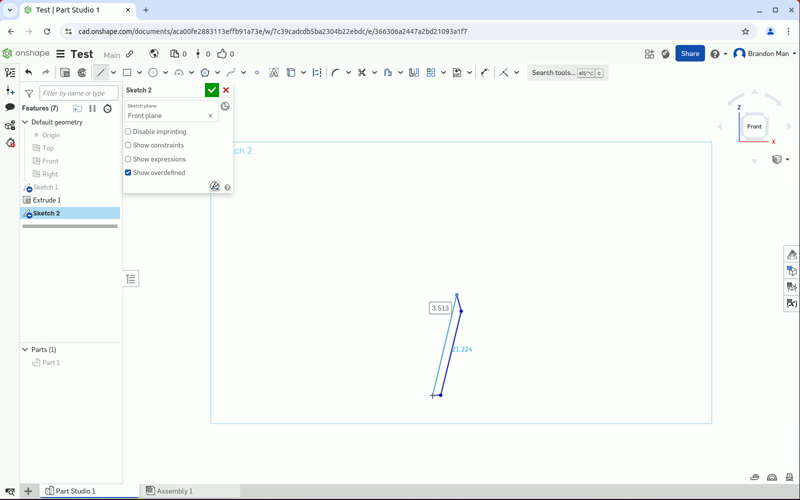
key_up(shift)
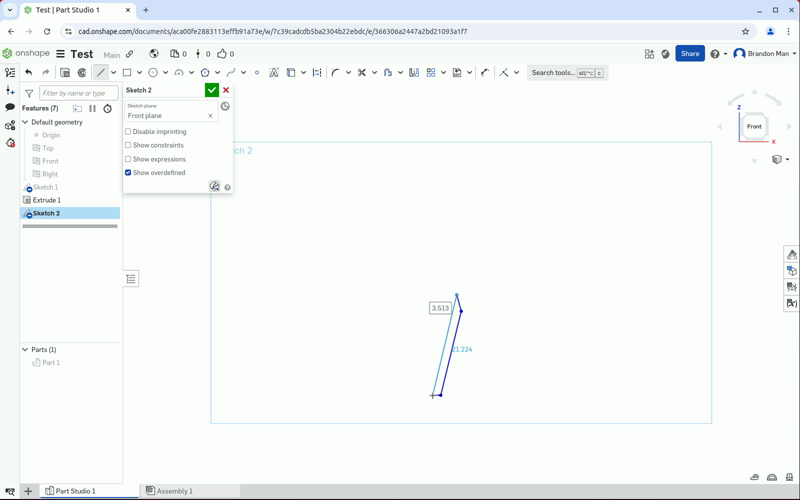
click(432, 395)
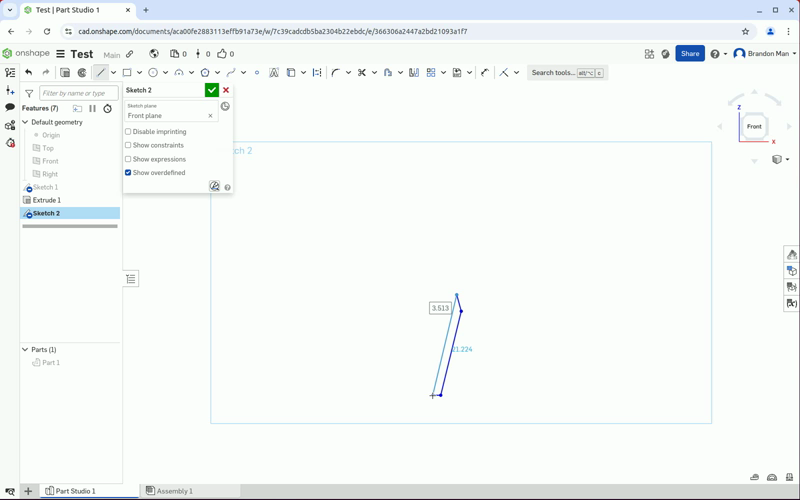
key(esc)
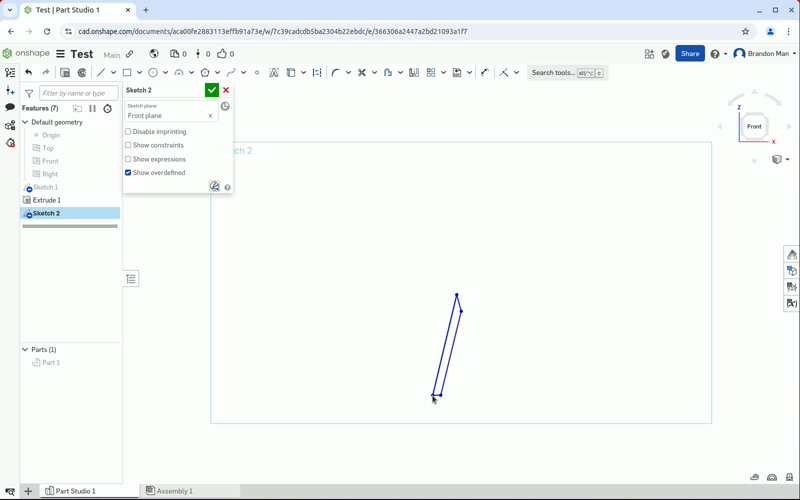
mouse_move(439, 379)
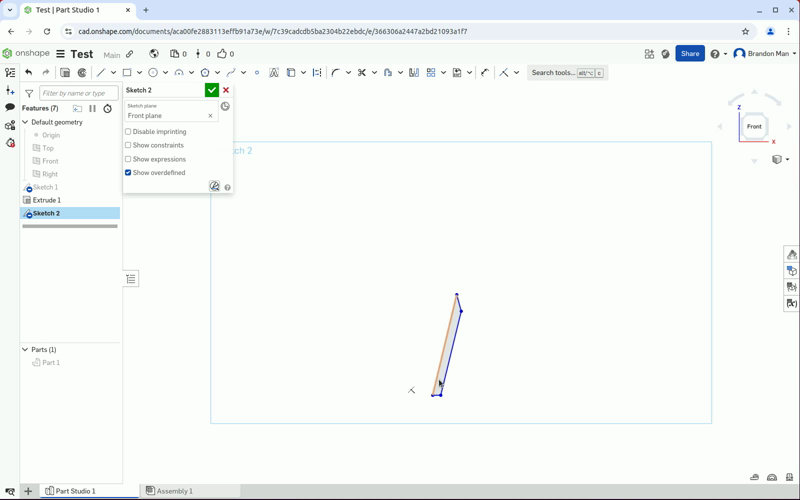
scroll(6)
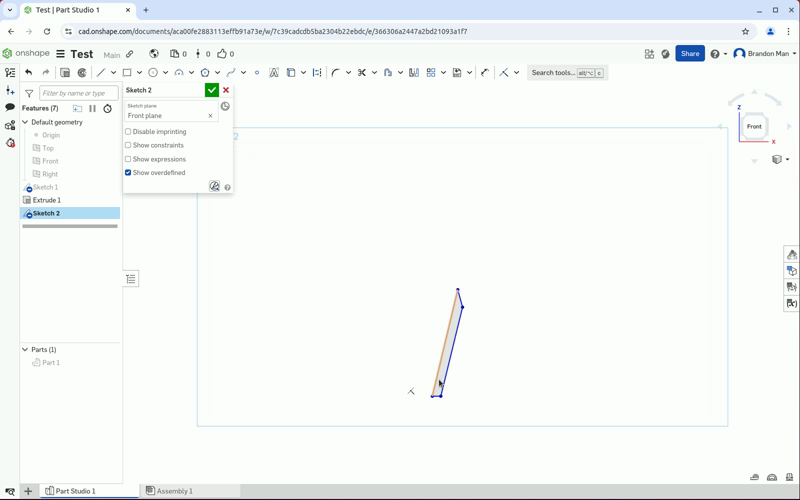
scroll(6)
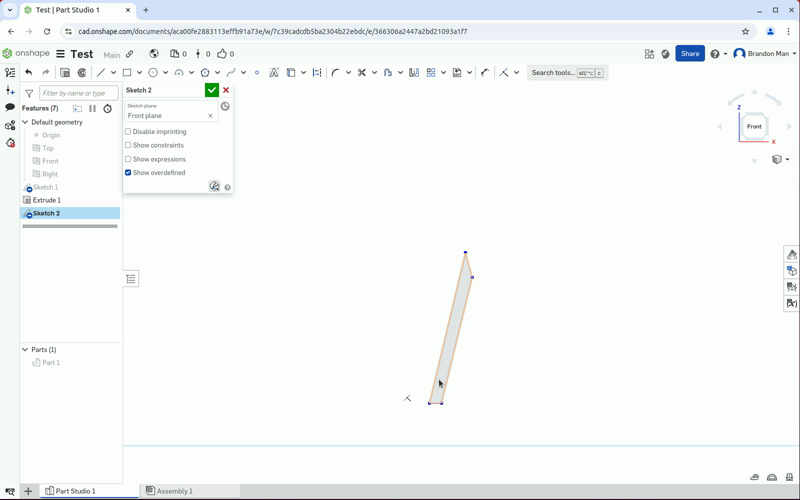
scroll(6)
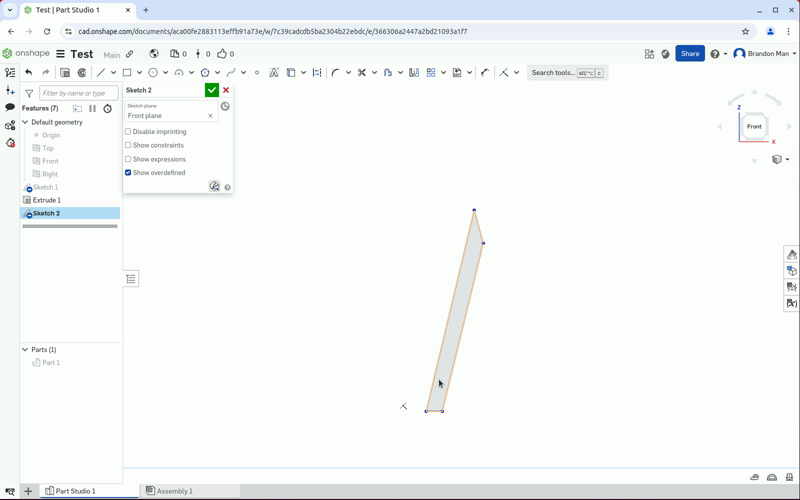
scroll(6)
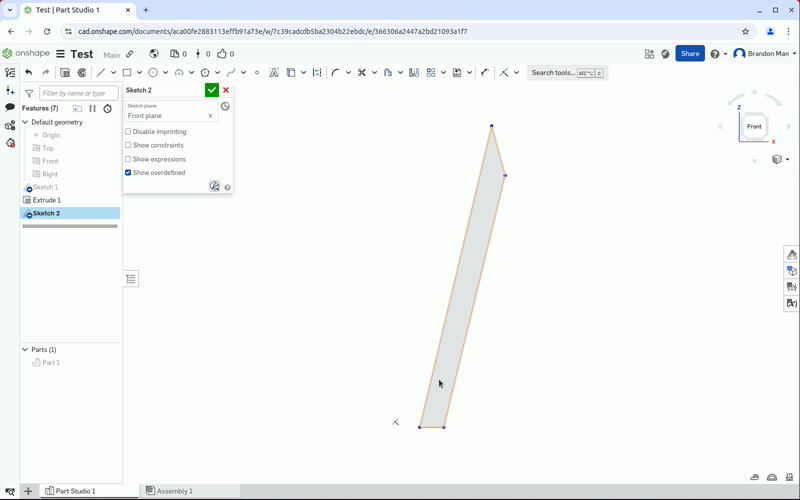
scroll(6)
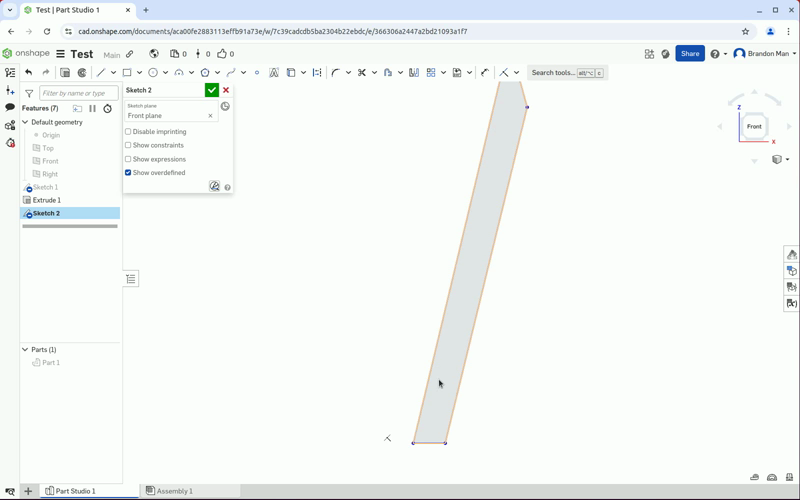
scroll(6)
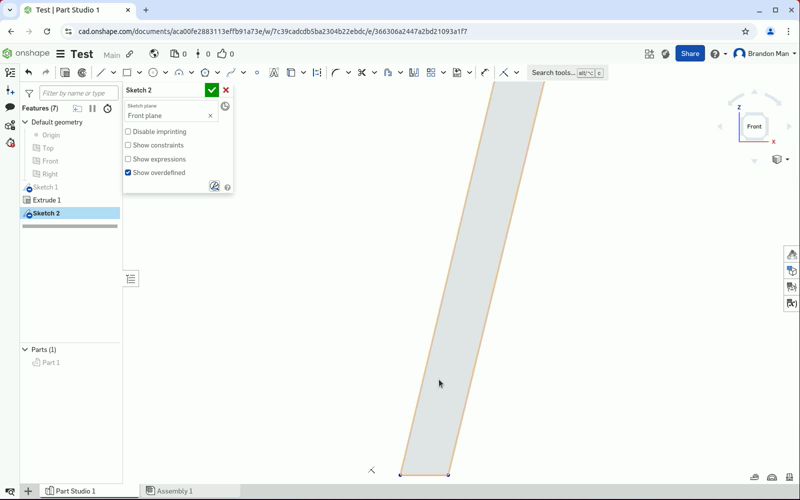
scroll(6)
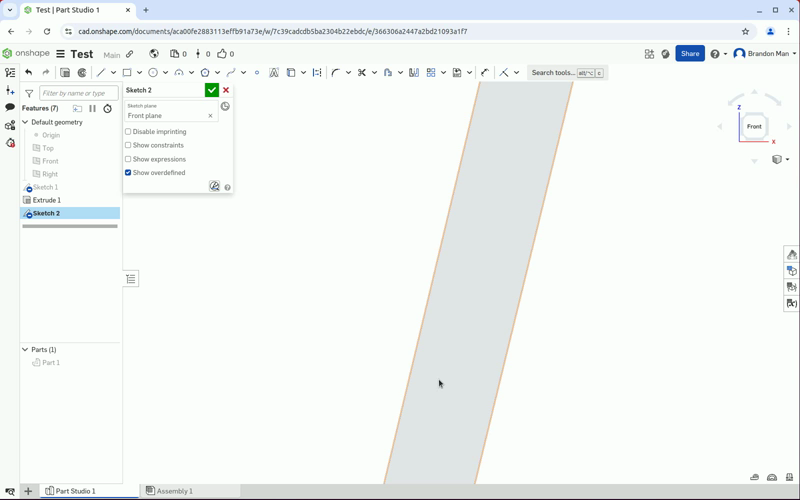
click(439, 379)
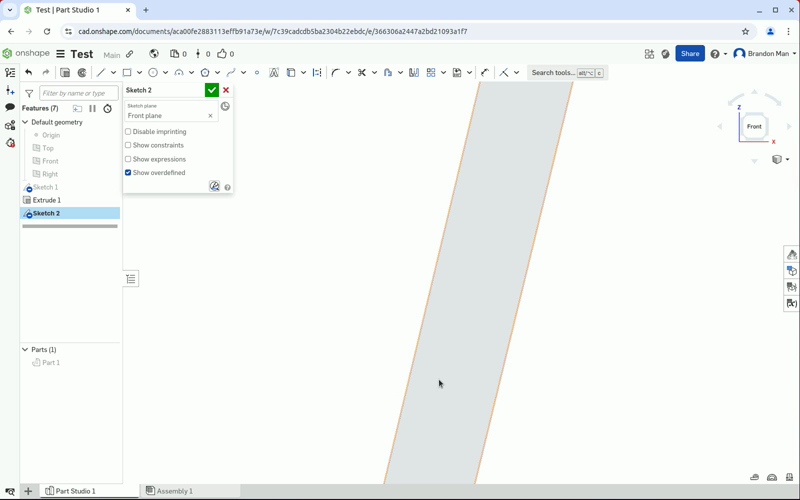
scroll(-6)
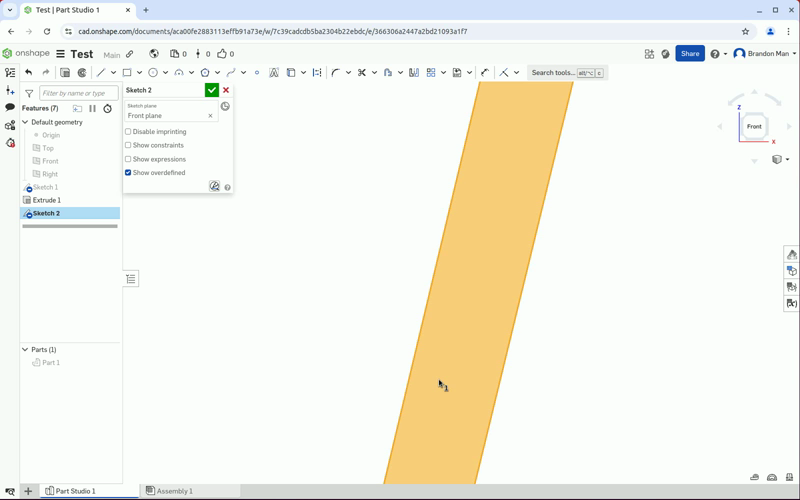
scroll(-6)
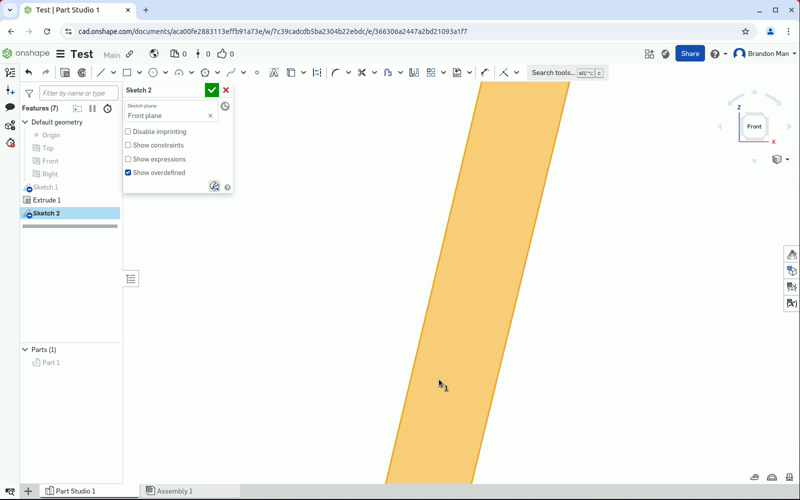
scroll(-6)
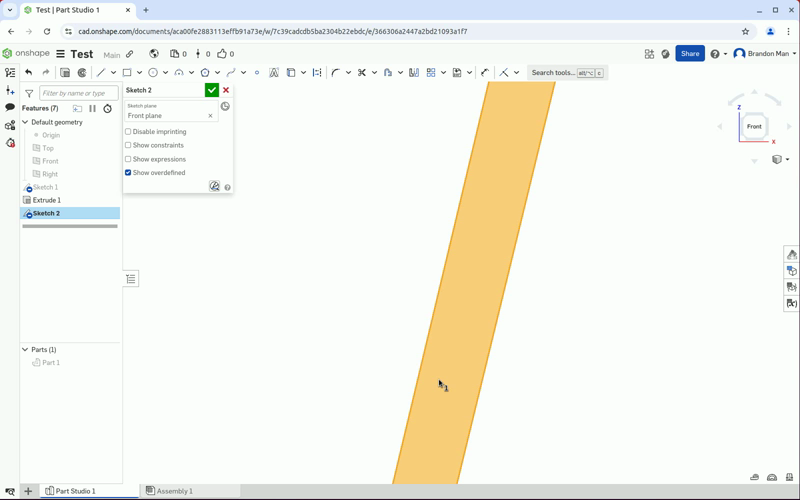
scroll(-6)
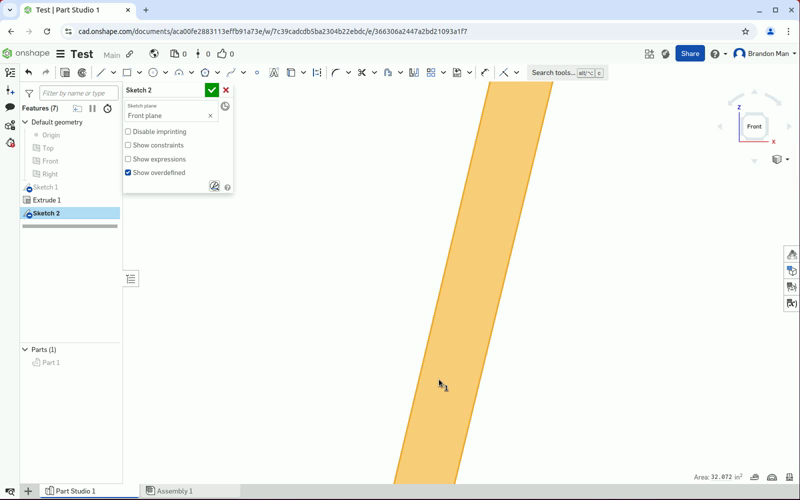
scroll(-6)
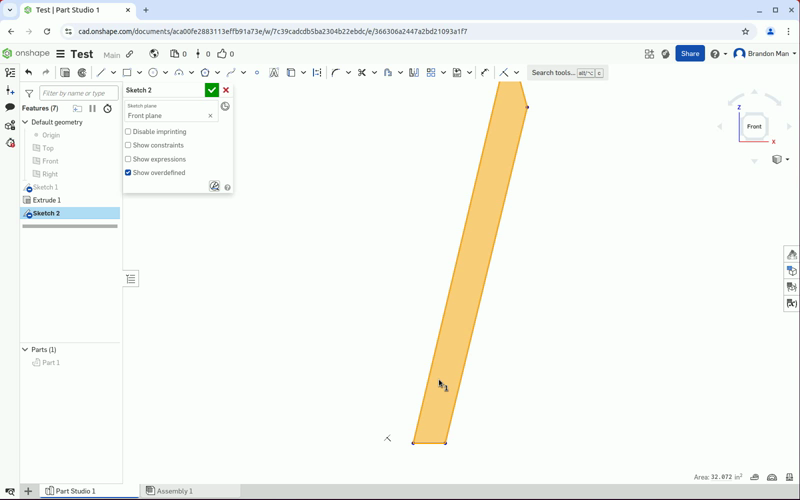
scroll(-6)
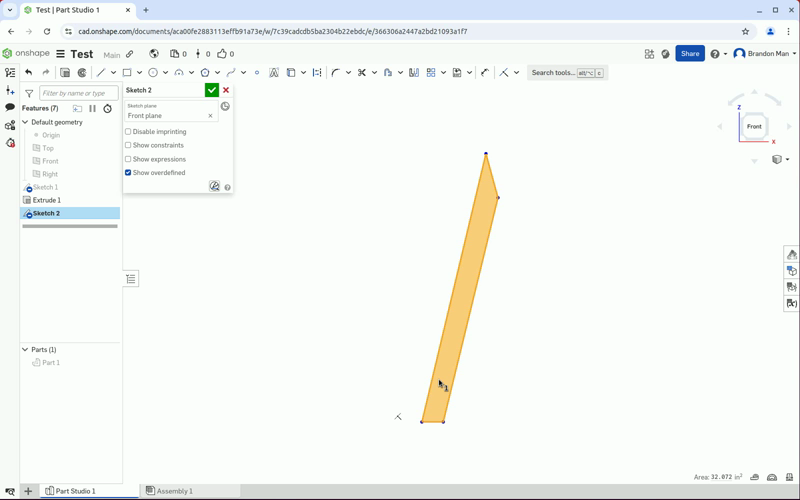
scroll(-6)
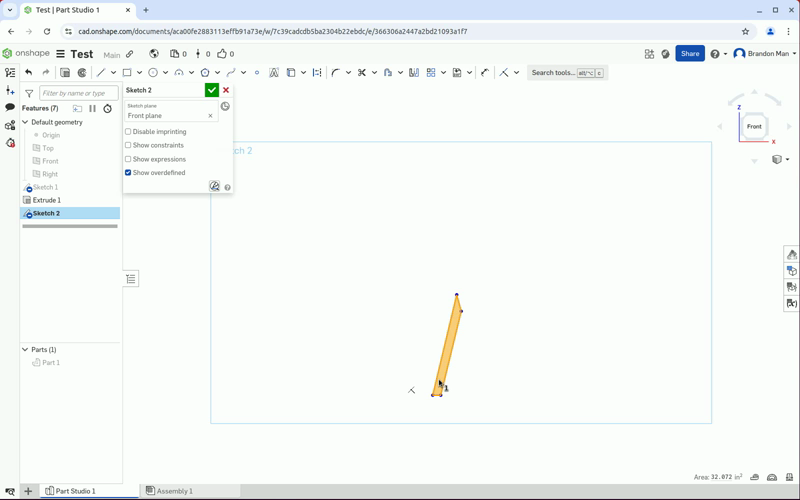
mouse_move(73, 352)
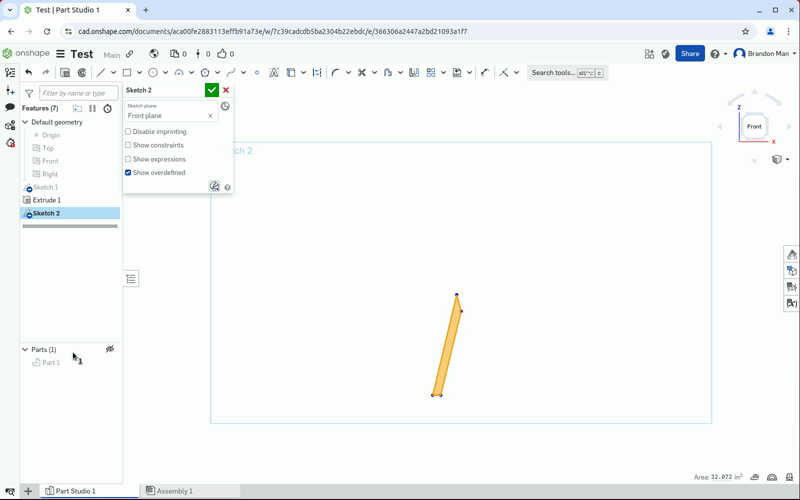
key(shift+y)
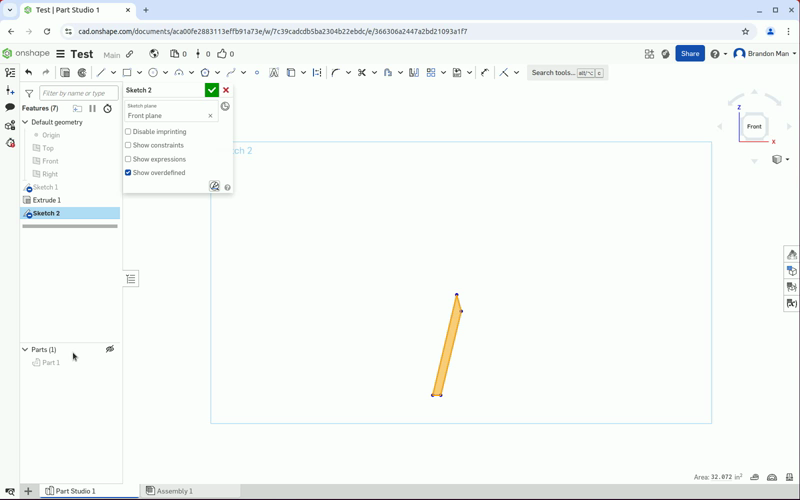
key(shift+e)
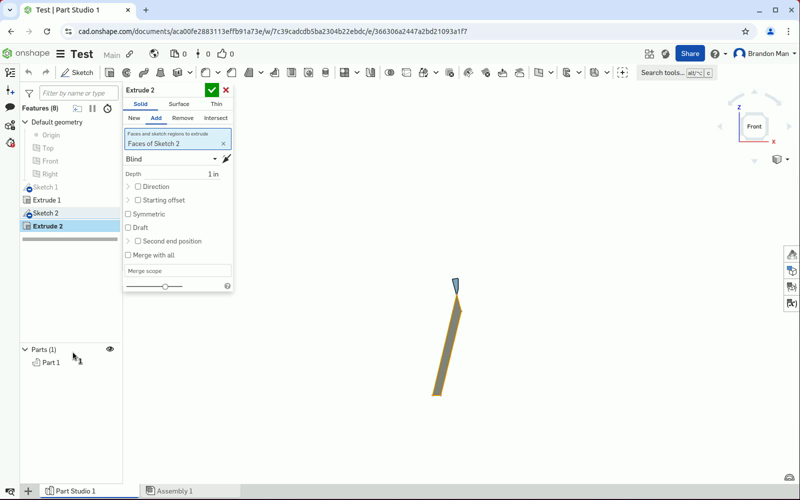
mouse_move(143, 106)
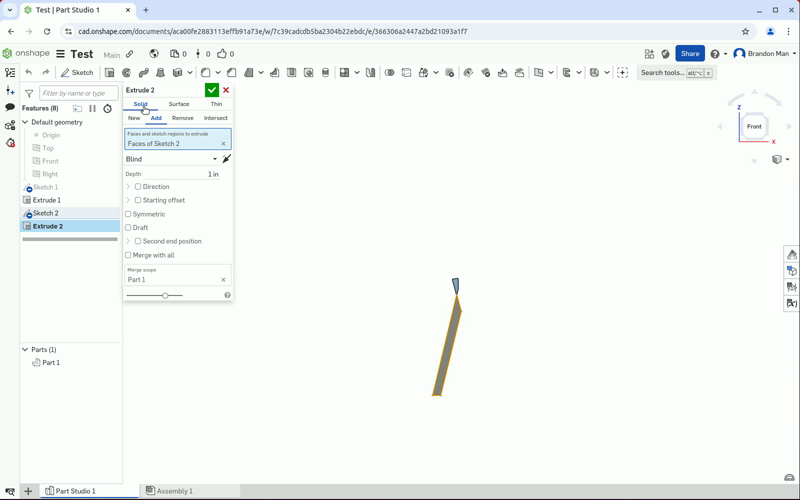
click(143, 106)
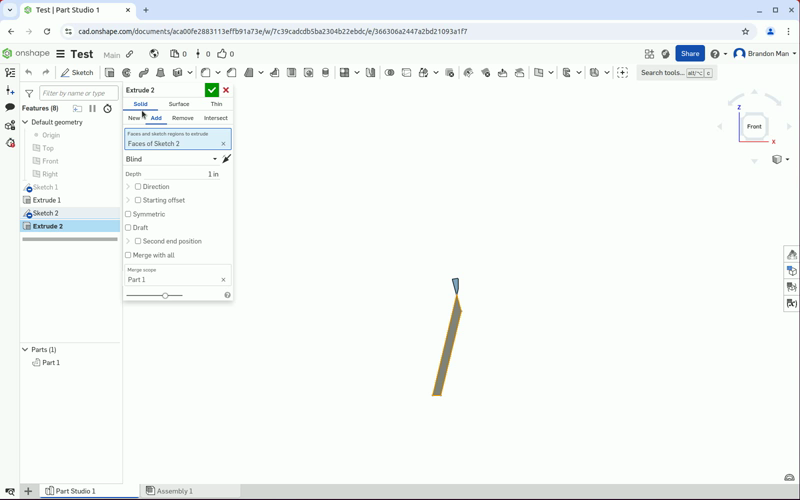
mouse_move(137, 120)
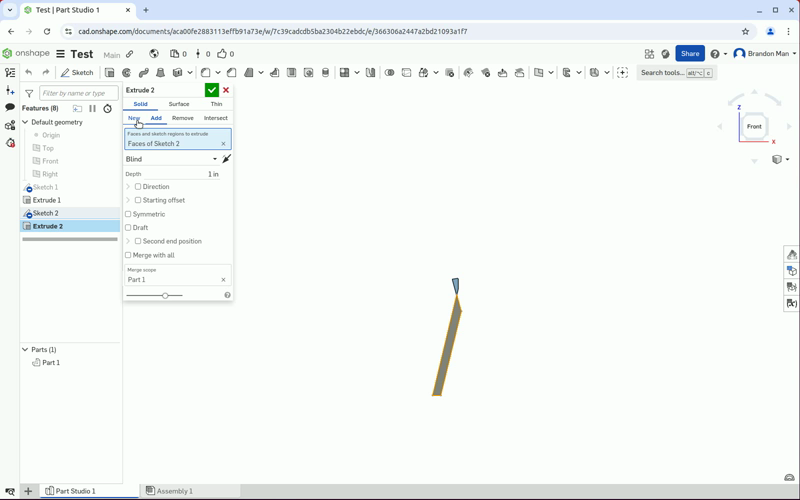
click(137, 120)
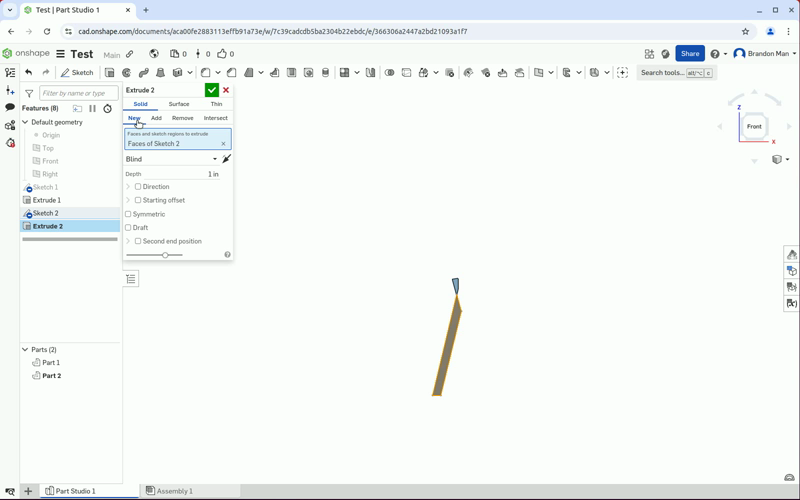
key(tab, 4)
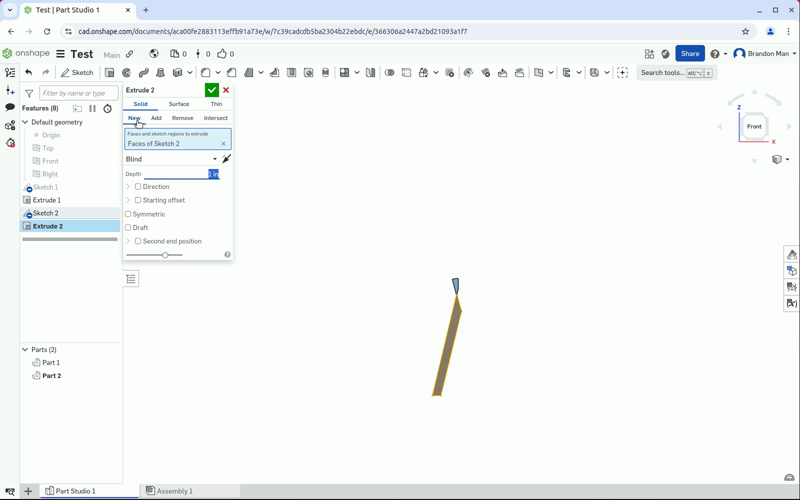
text(0.963)
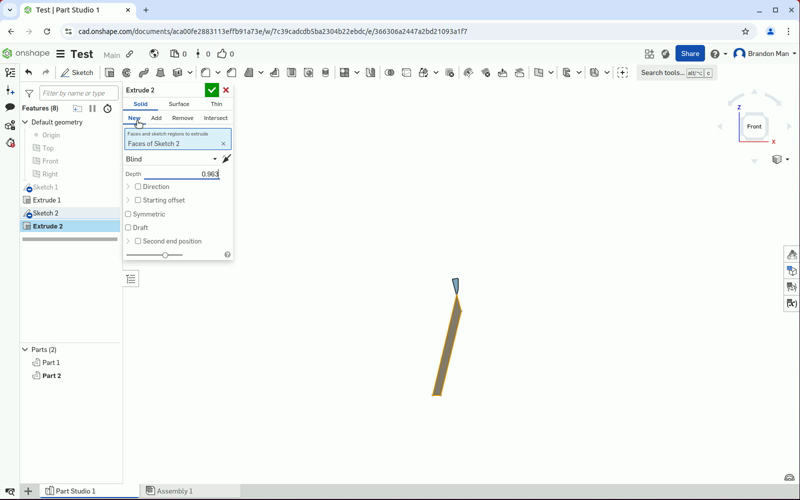
key(enter)
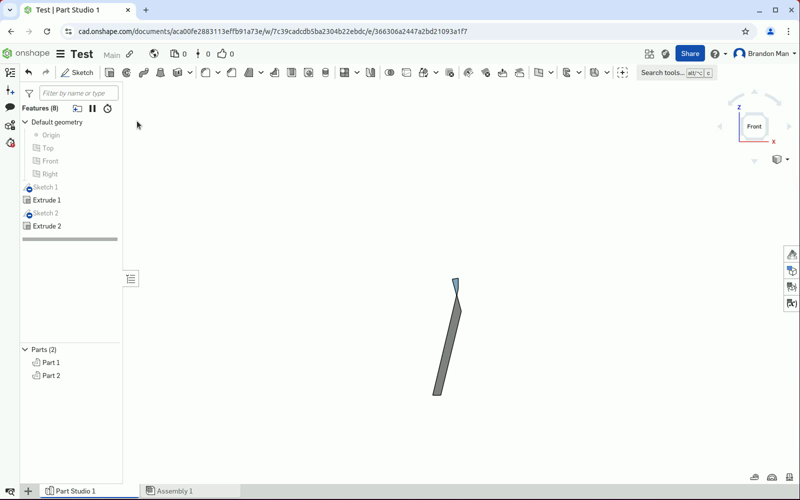
key(shift+h)
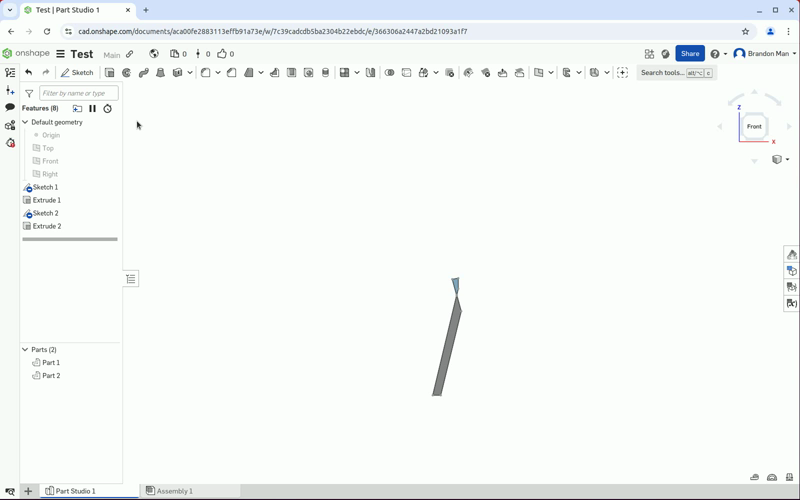
key(shift+h)
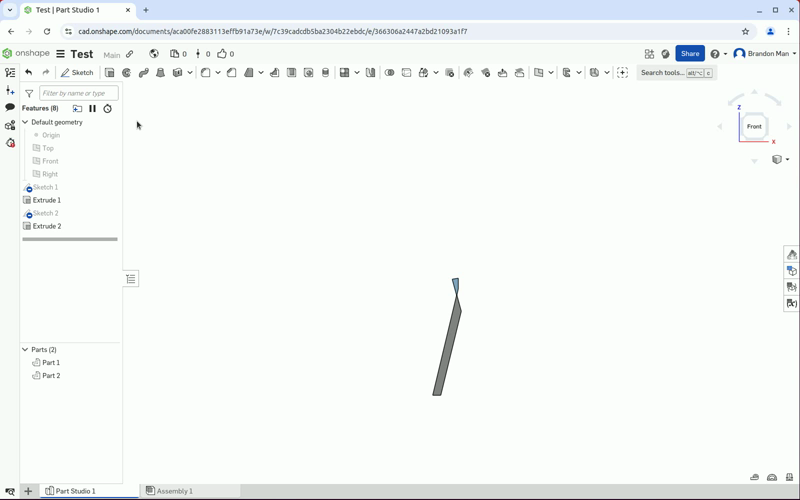
mouse_move(73, 189)
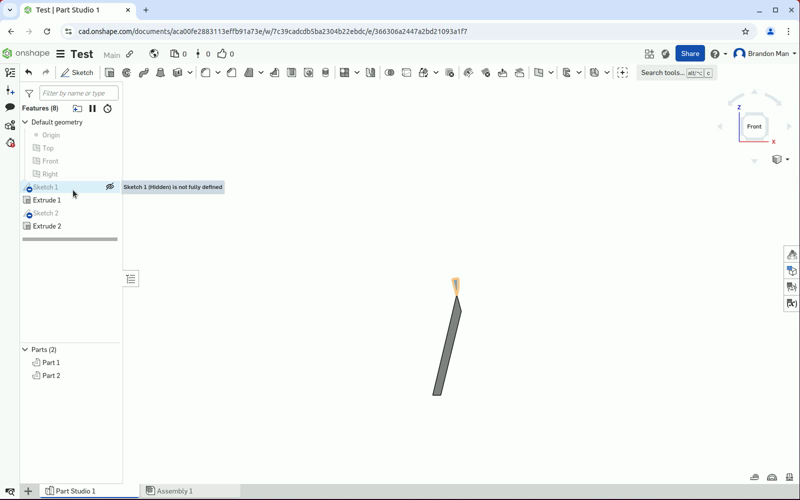
click(73, 189)
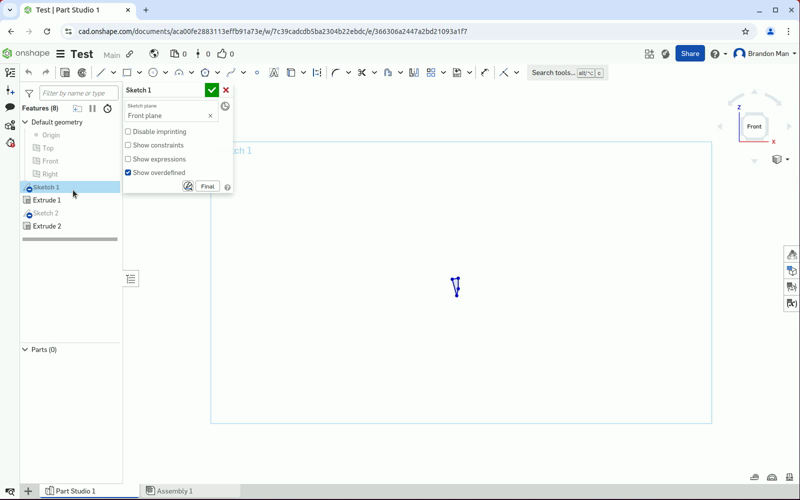
mouse_move(229, 92)
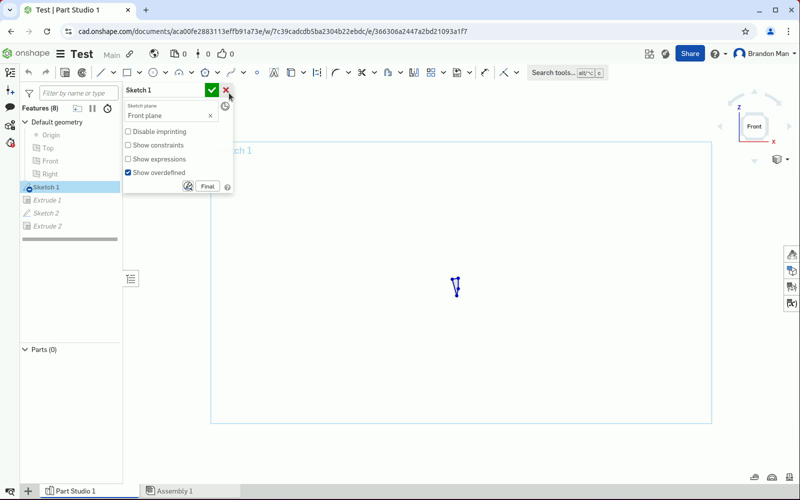
click(229, 92)
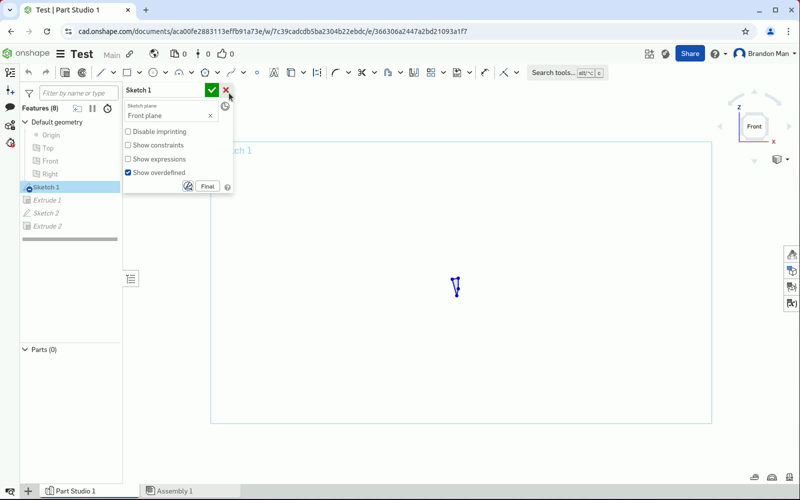
key(shift+s)
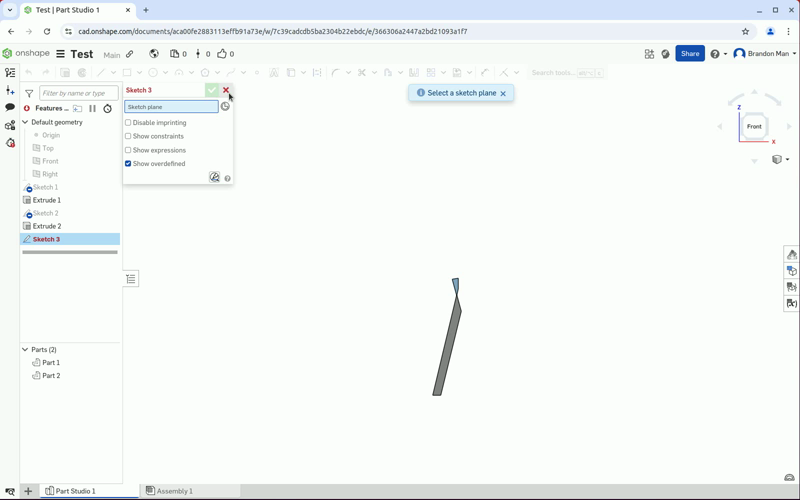
mouse_move(73, 163)
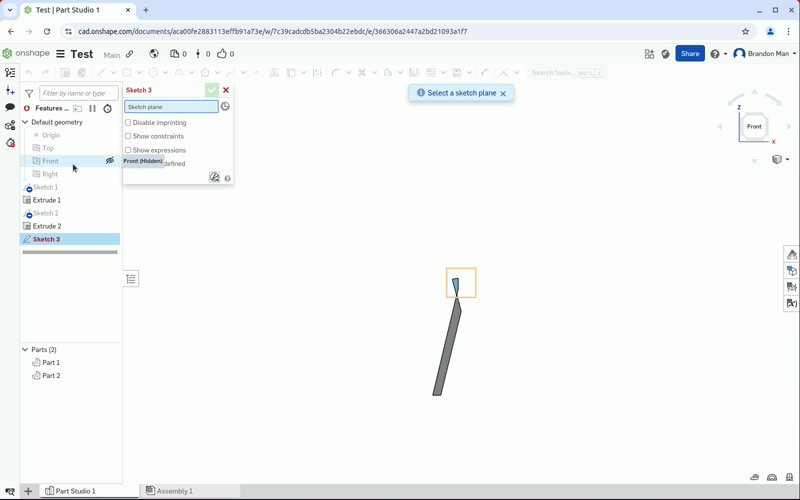
click(73, 163)
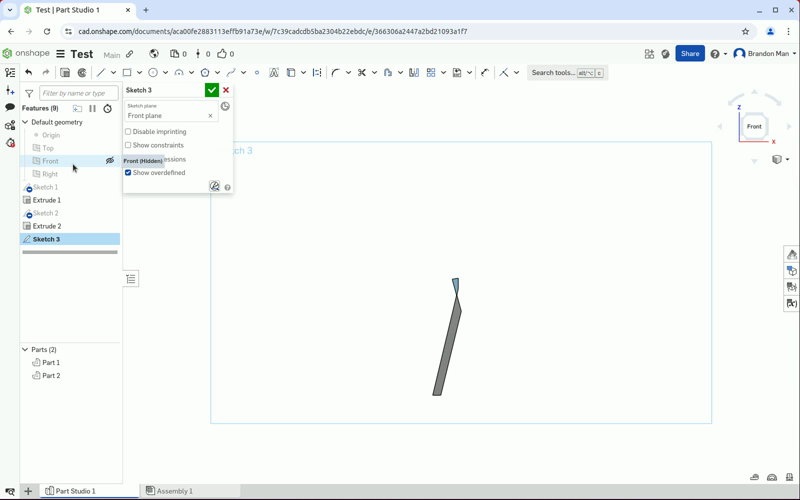
mouse_move(73, 352)
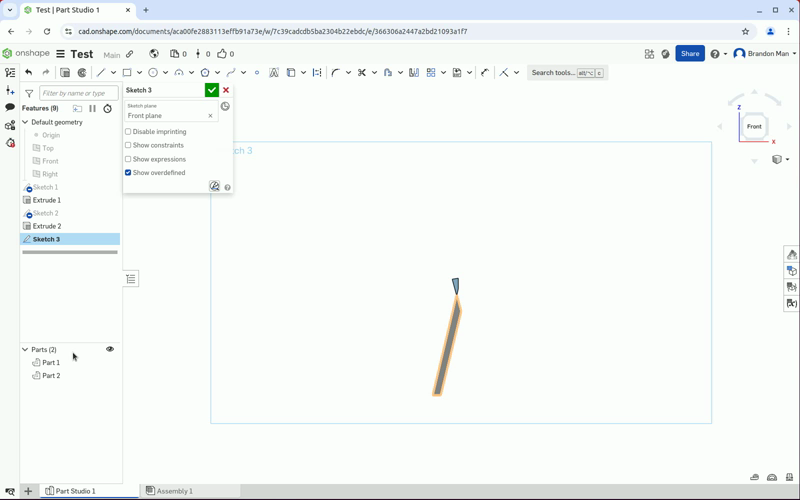
key(y)
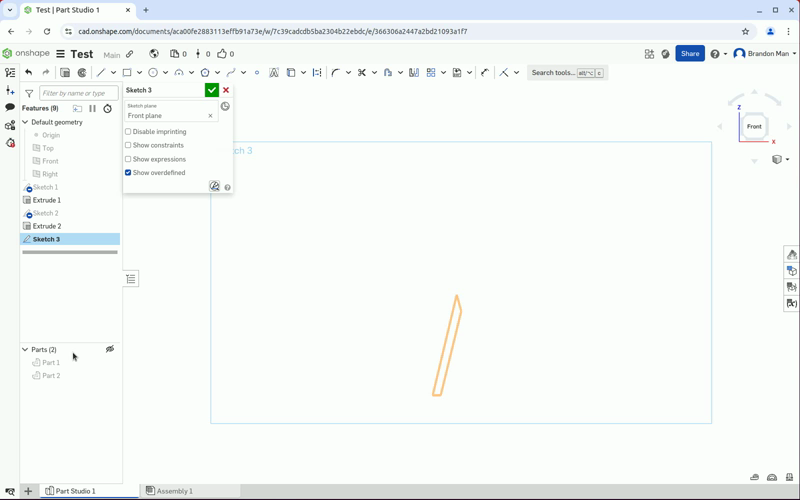
key(l)
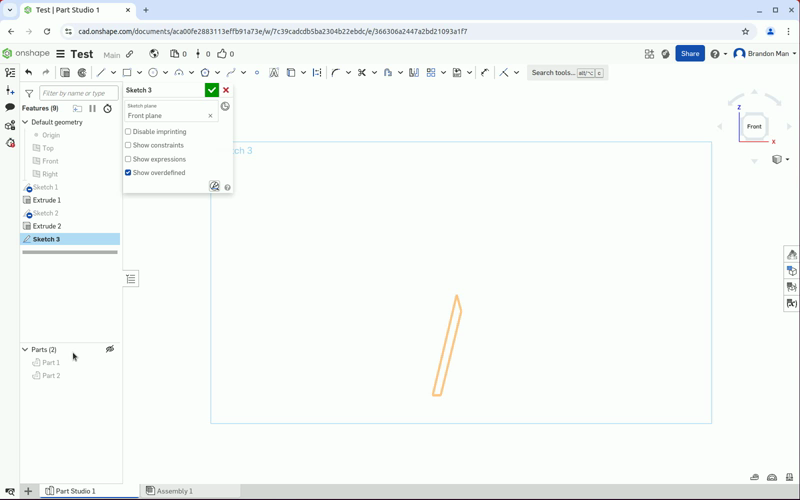
key_down(shift)
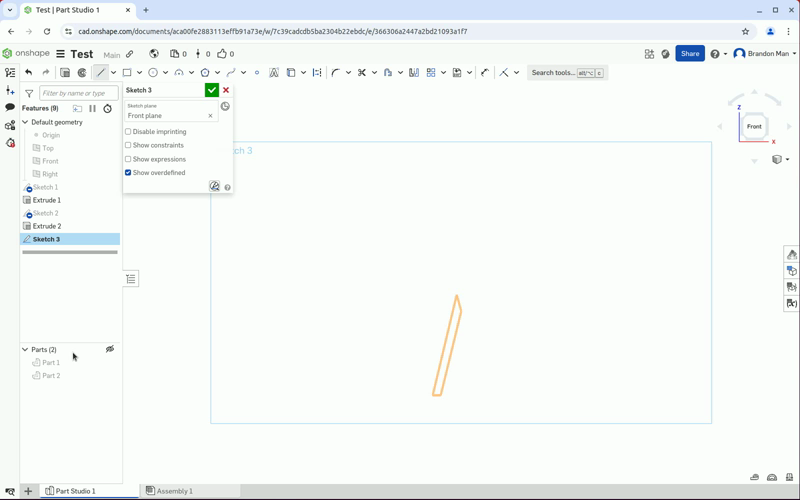
mouse_move(460, 312)
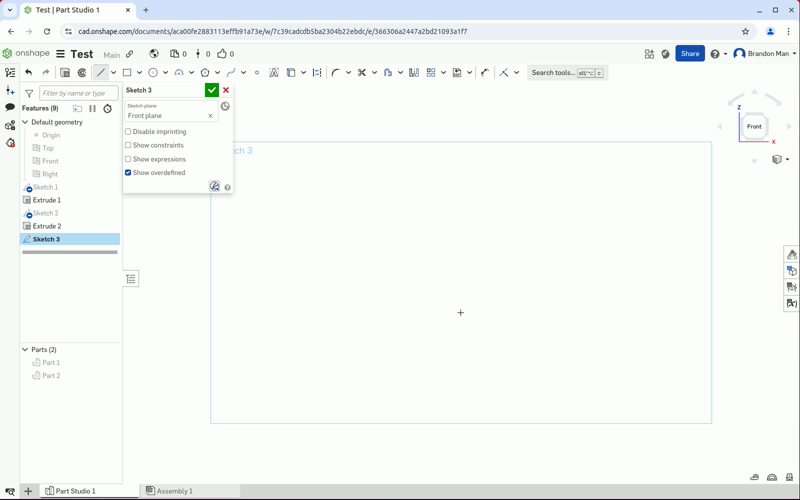
click(460, 312)
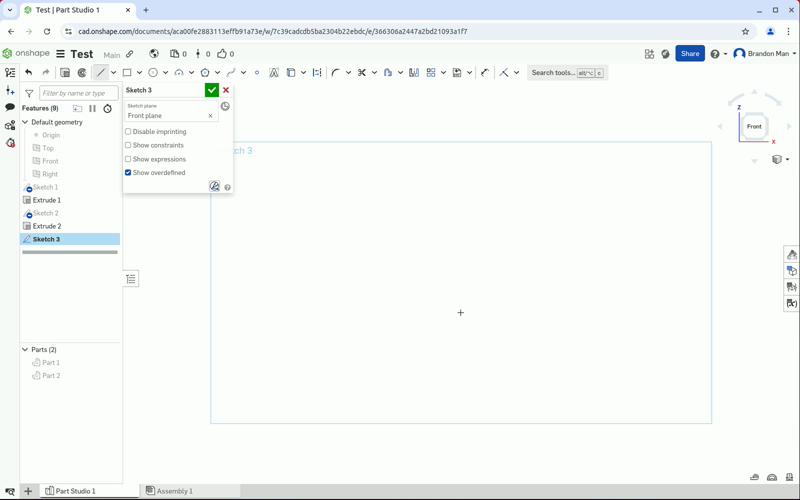
key_up(shift)
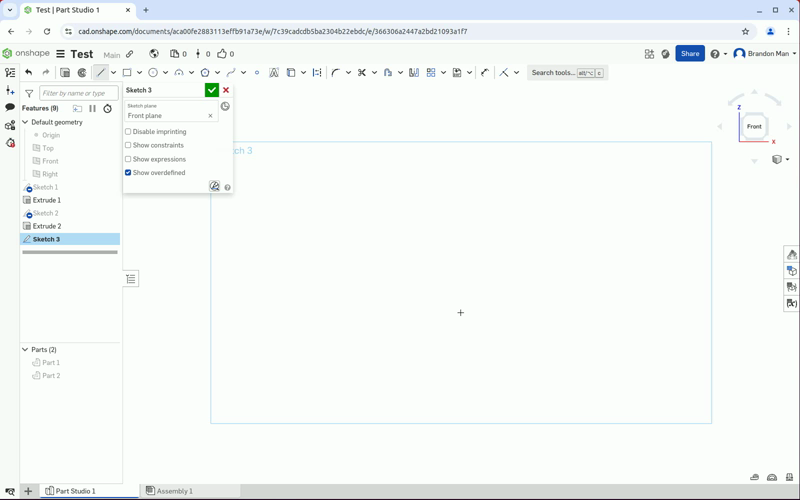
key_down(shift)
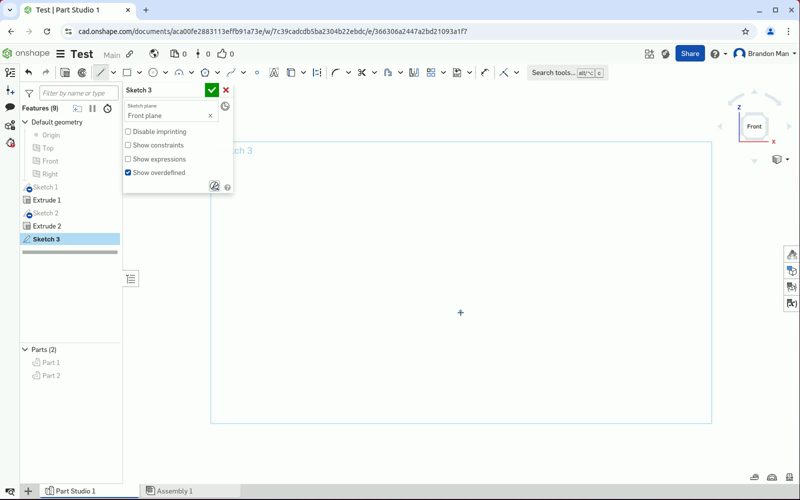
mouse_move(480, 395)
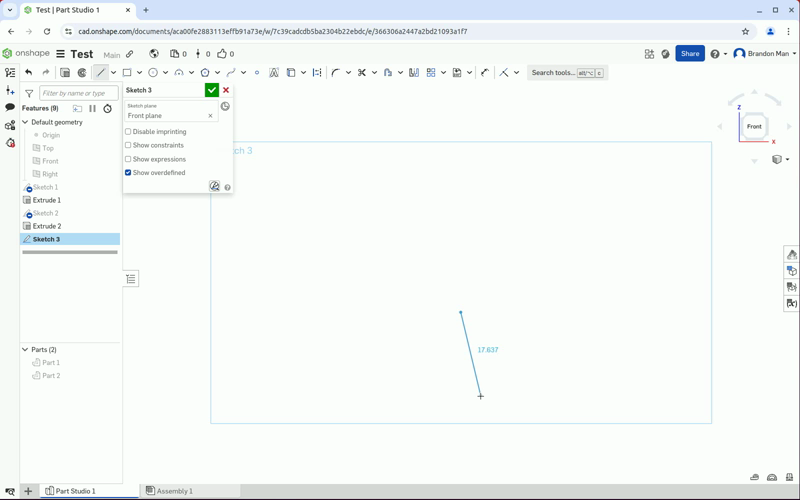
click(480, 395)
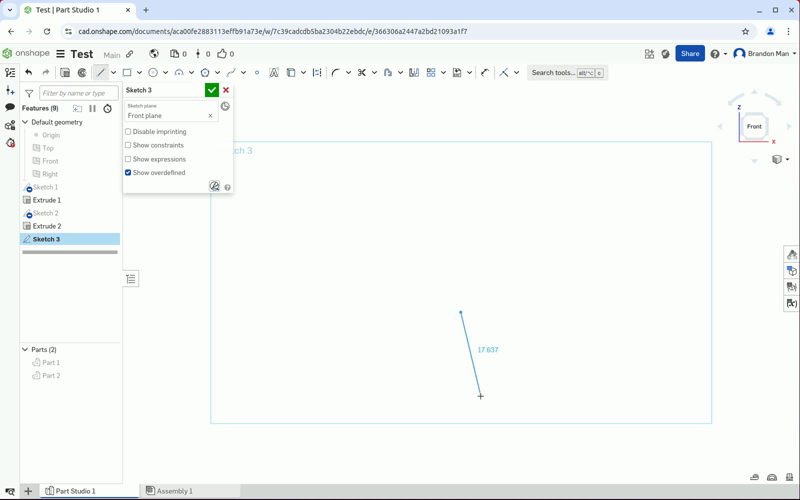
key_up(shift)
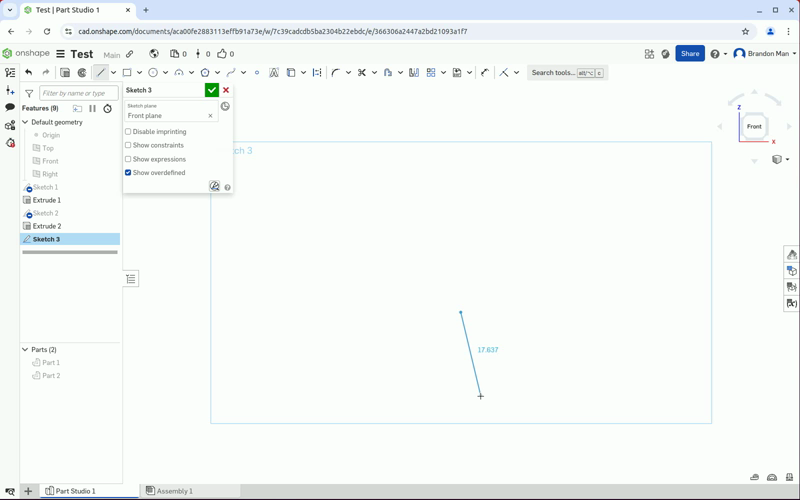
key_down(shift)
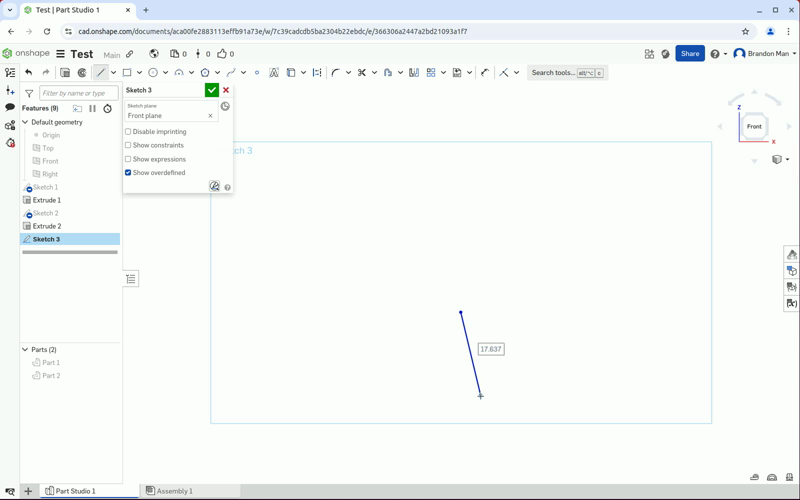
mouse_move(510, 395)
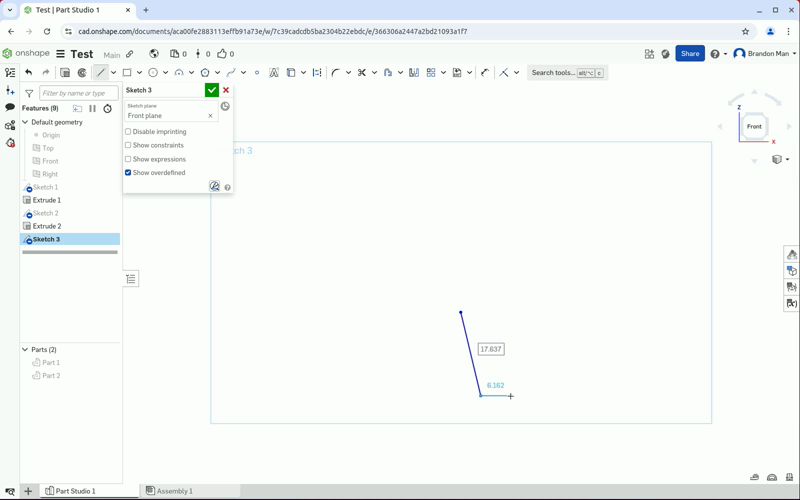
mouse_move(489, 395)
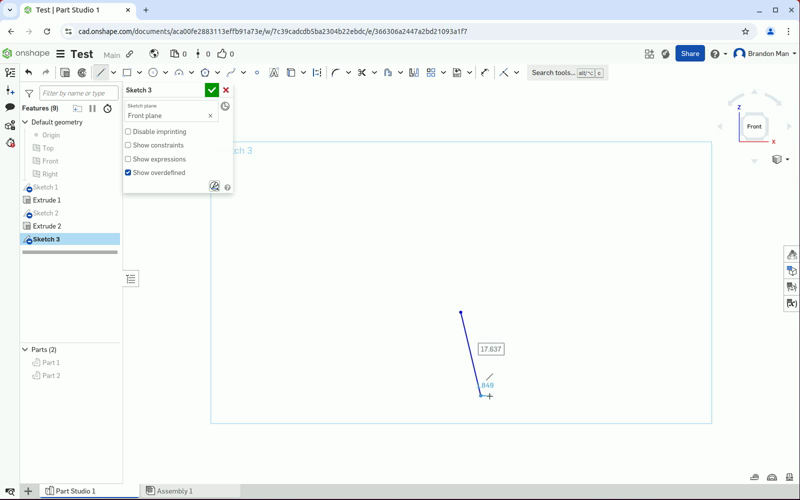
click(489, 395)
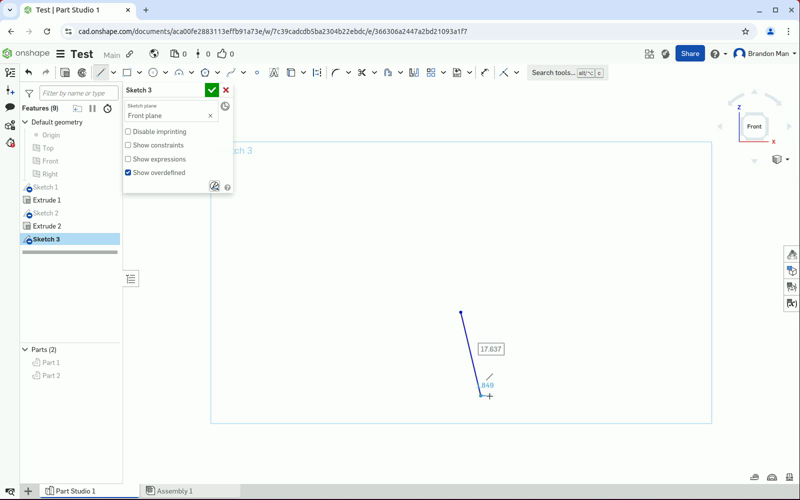
key_up(shift)
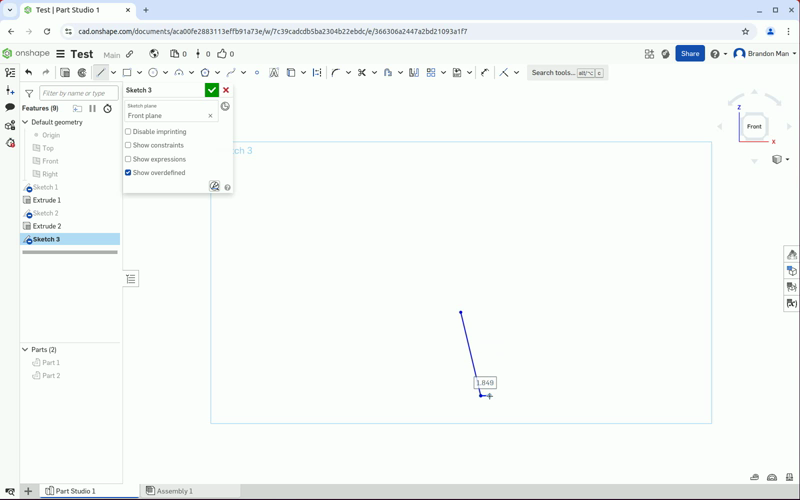
key_down(shift)
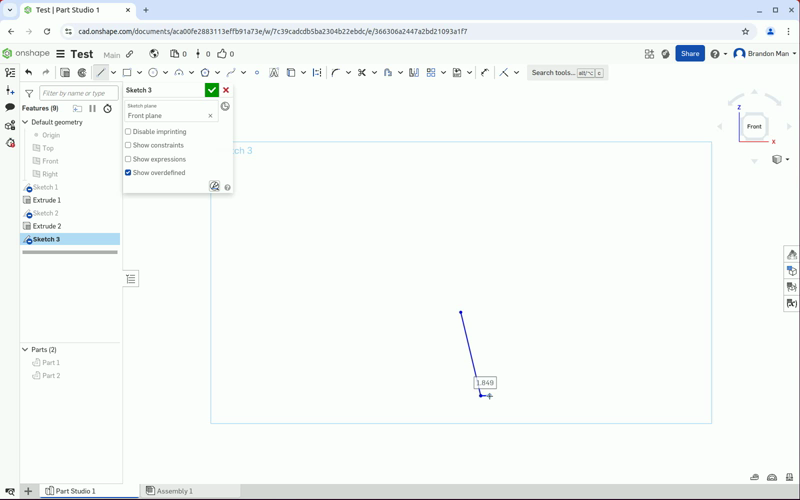
mouse_move(465, 294)
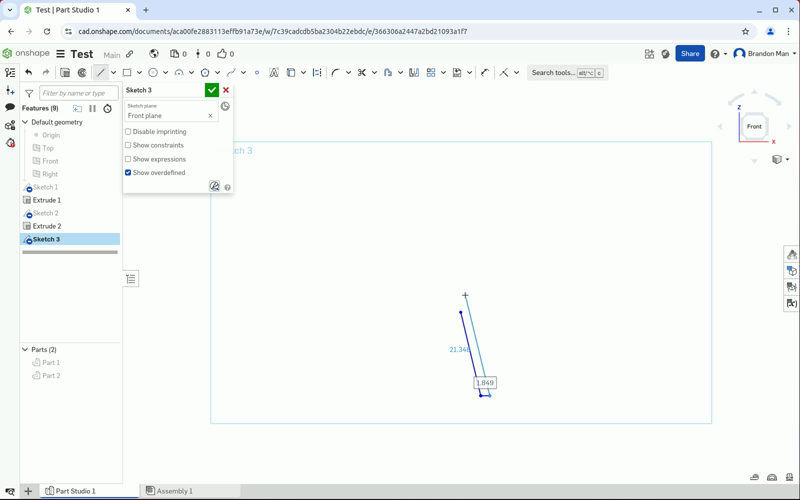
click(465, 294)
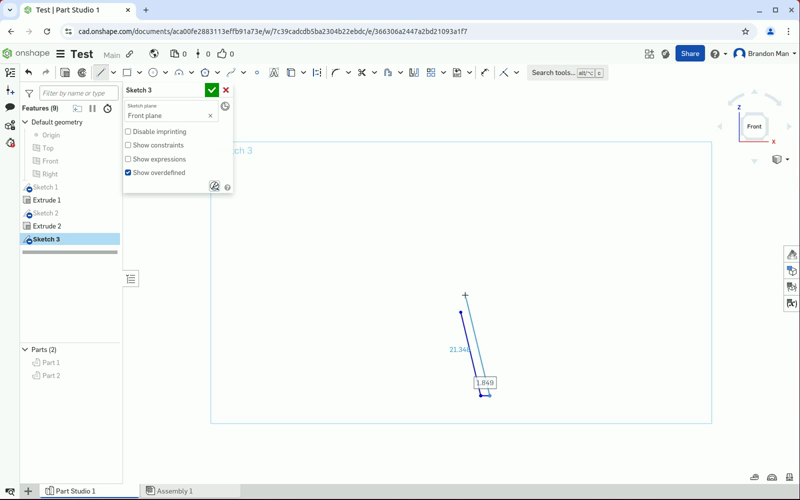
key_up(shift)
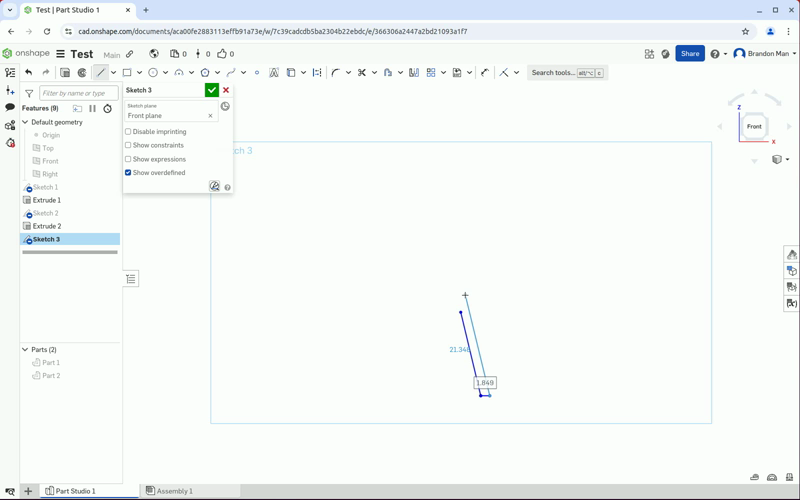
mouse_move(495, 294)
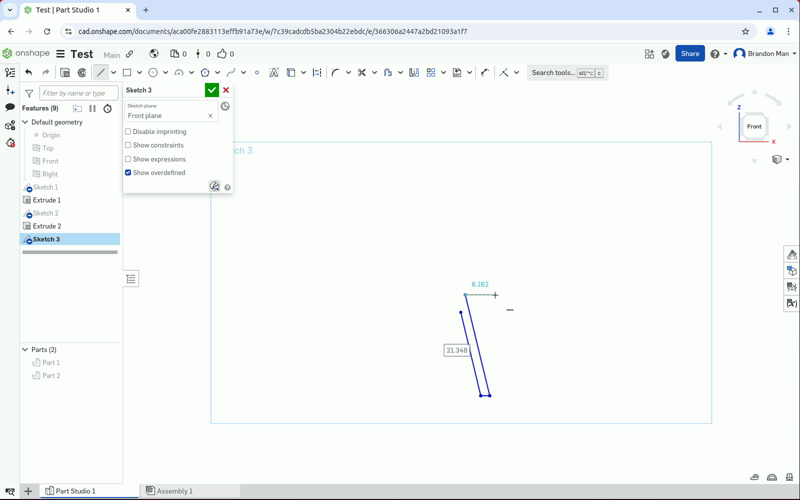
key_down(shift)
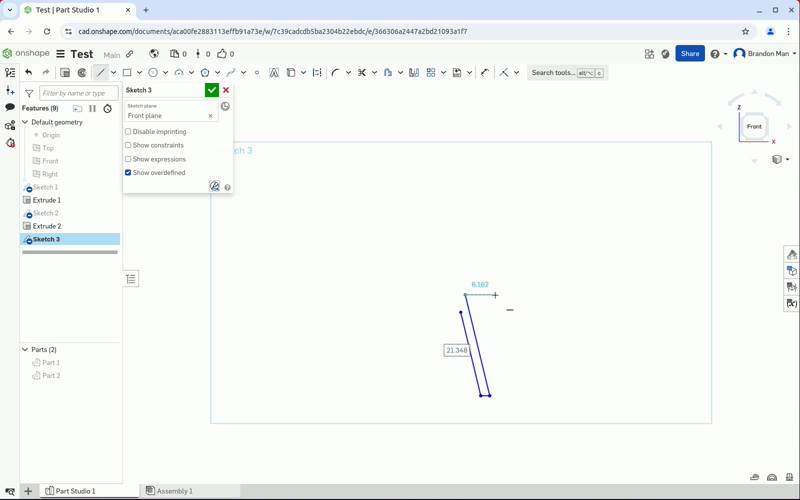
mouse_move(460, 312)
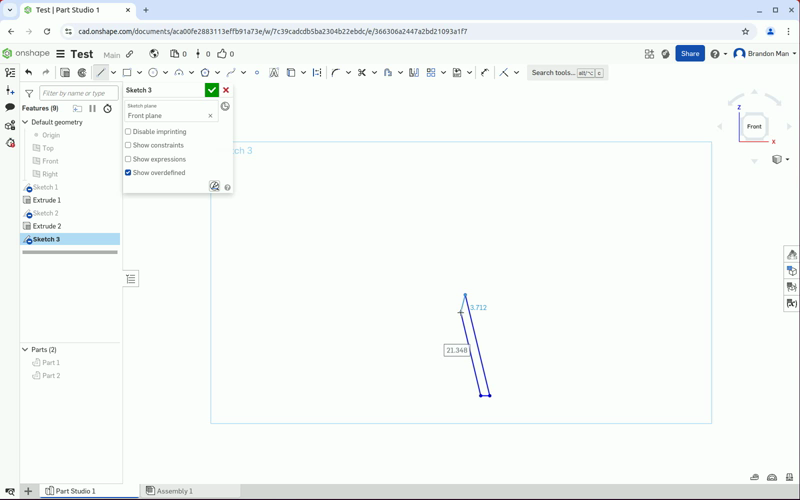
key_up(shift)
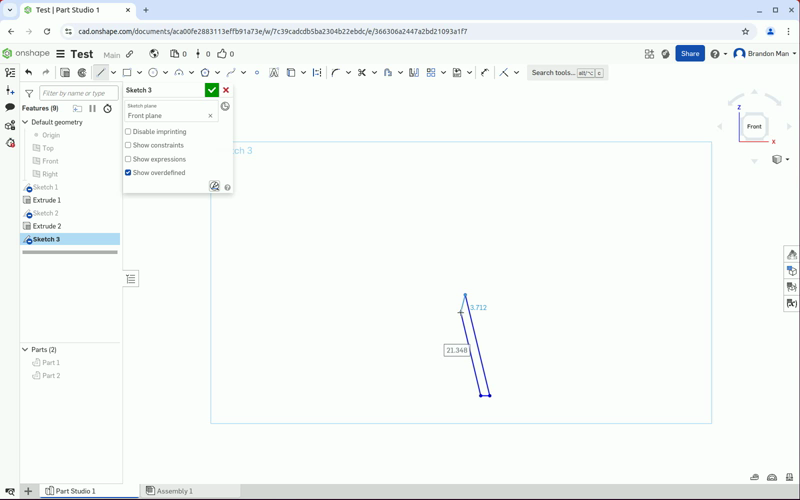
click(460, 312)
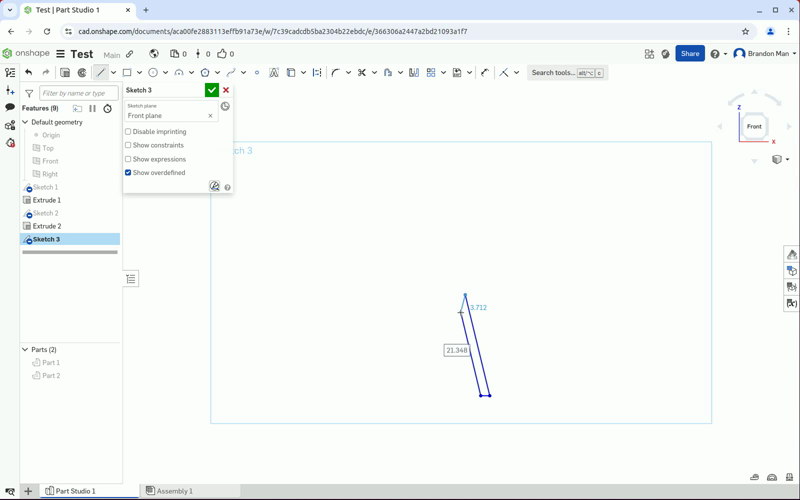
key(esc)
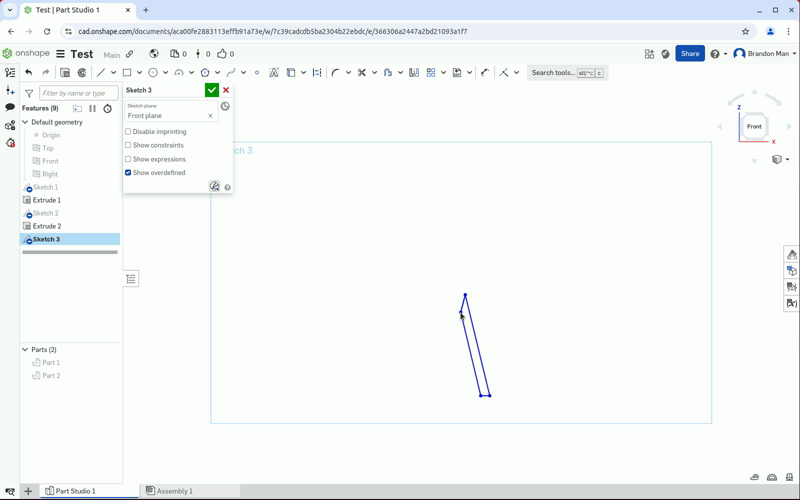
mouse_move(469, 335)
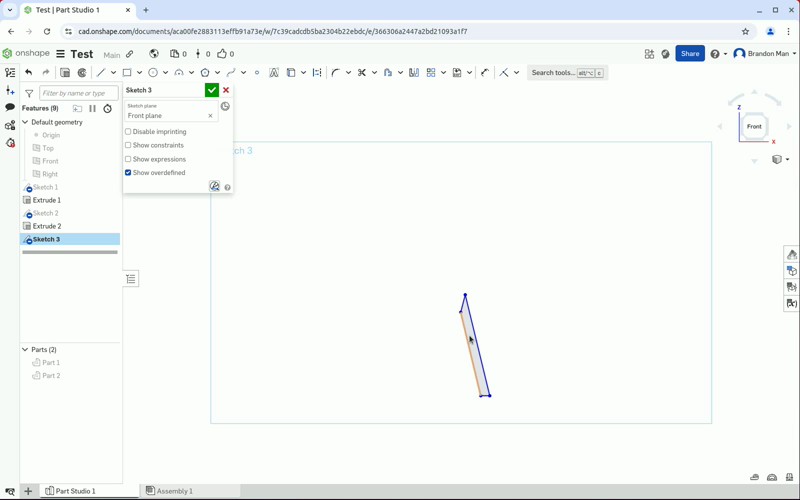
scroll(6)
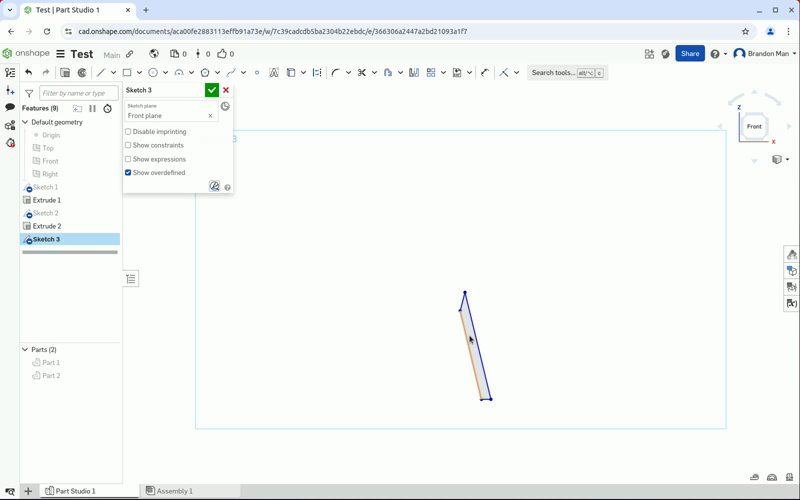
scroll(6)
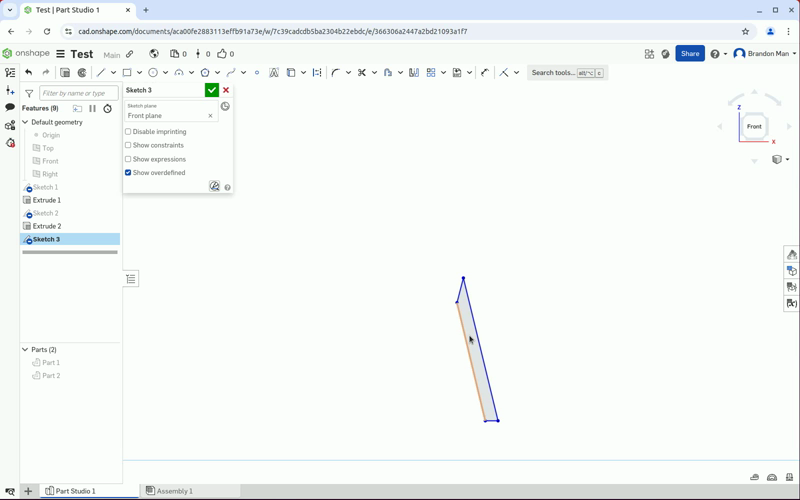
scroll(6)
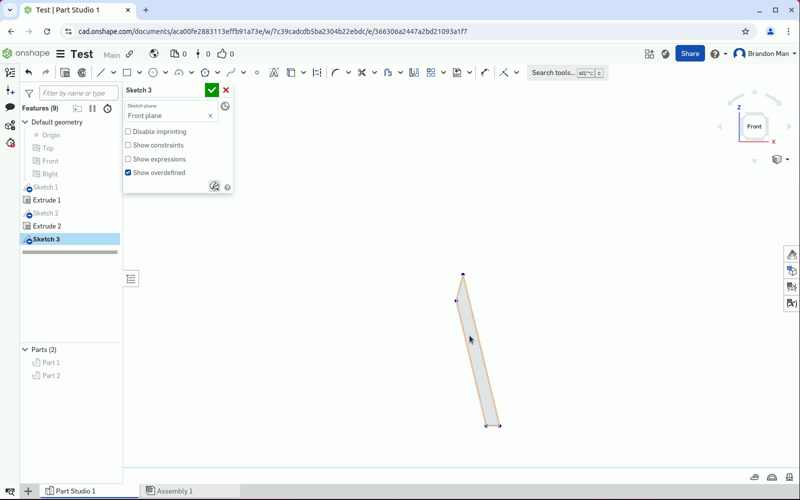
scroll(6)
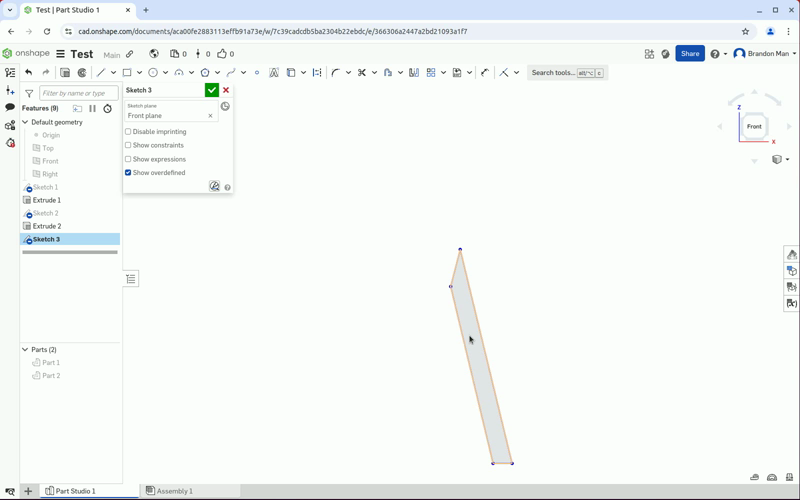
scroll(6)
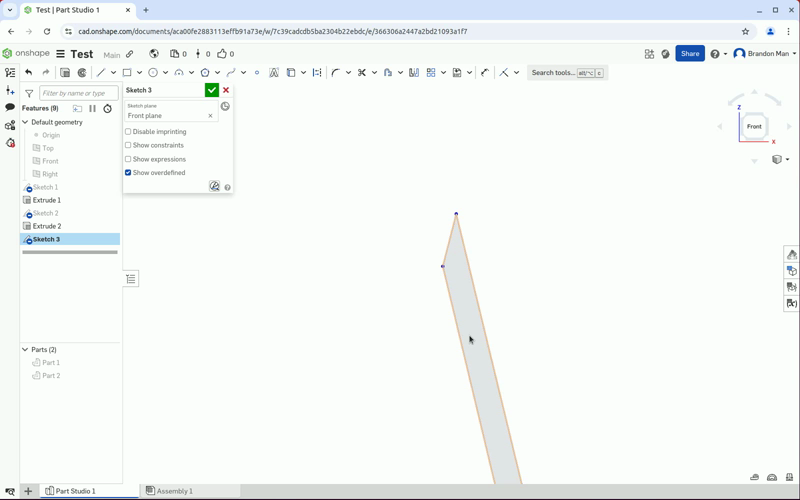
scroll(6)
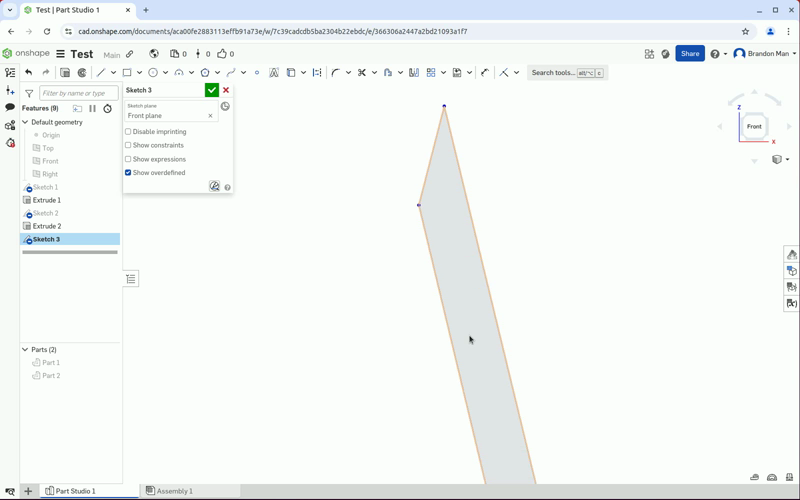
scroll(6)
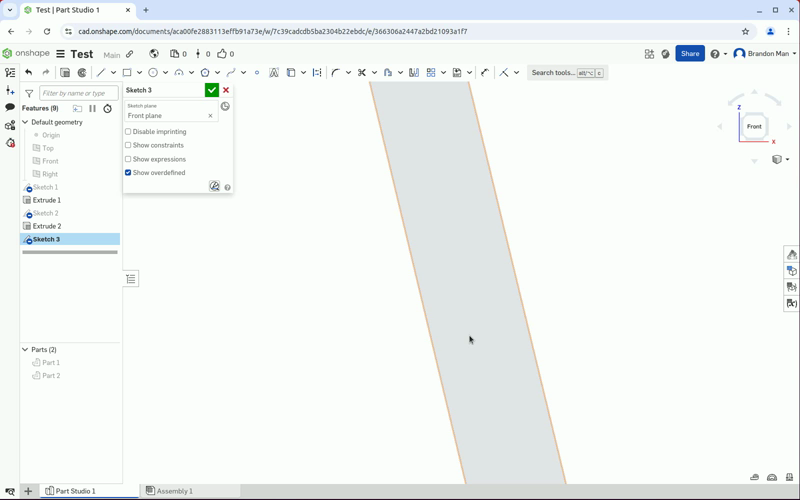
click(469, 335)
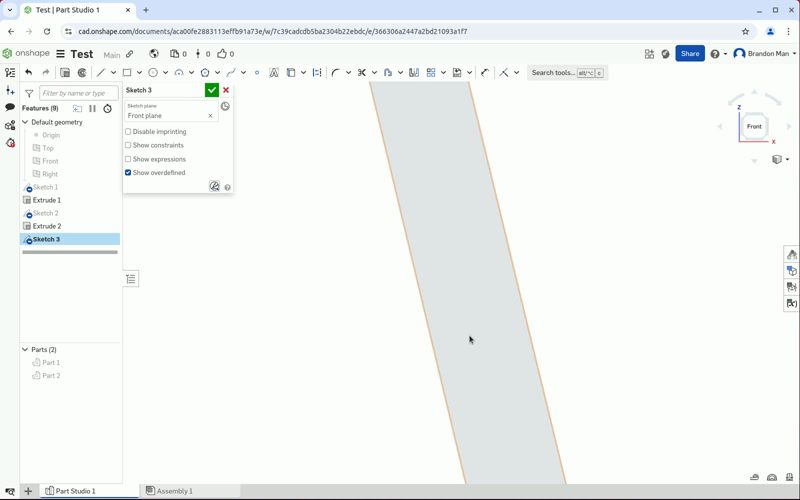
scroll(-6)
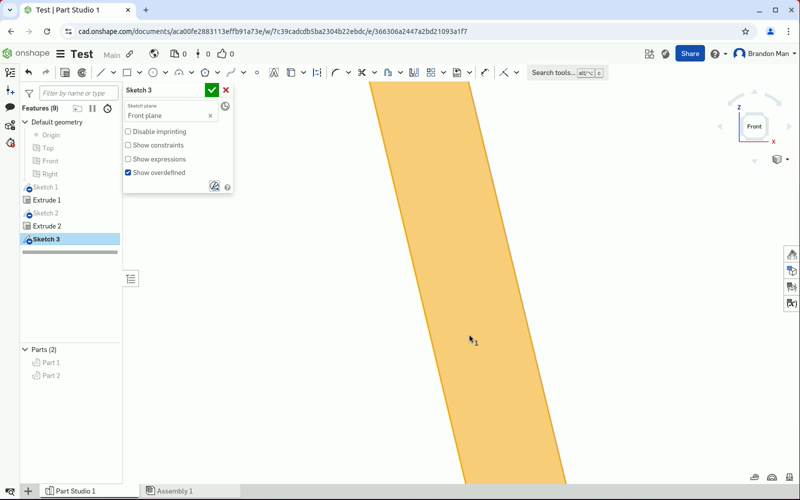
scroll(-6)
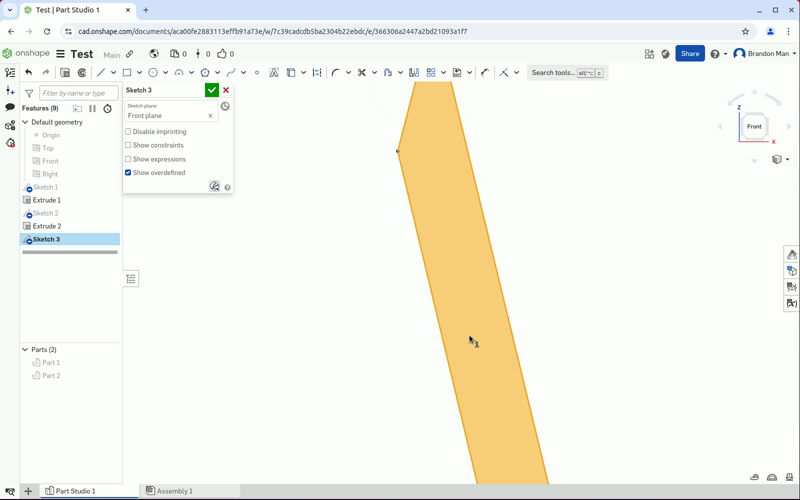
scroll(-6)
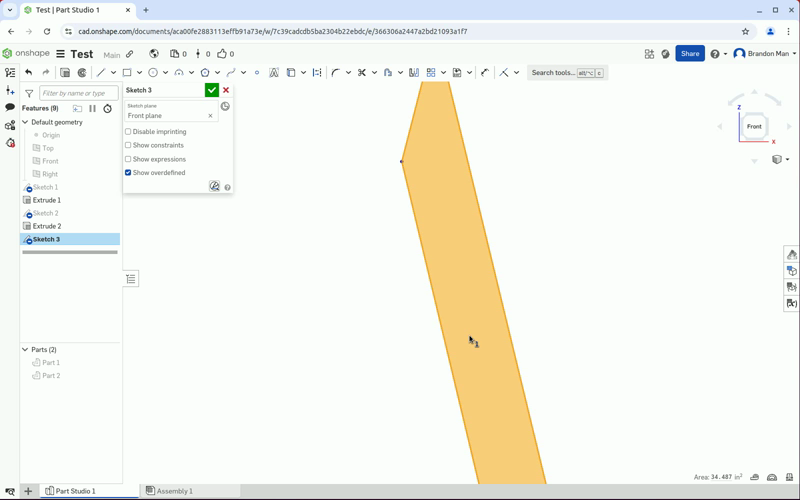
scroll(-6)
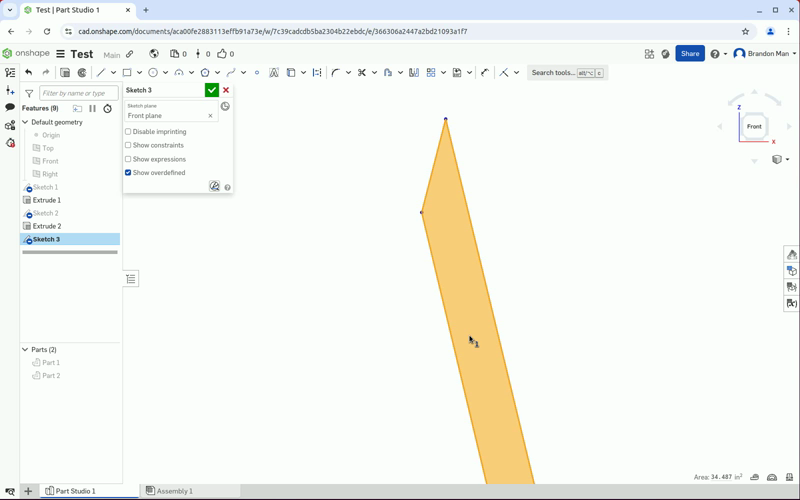
scroll(-6)
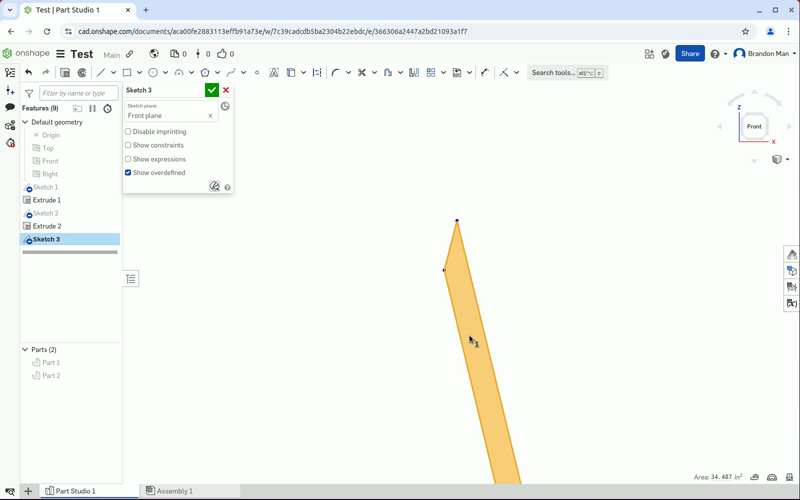
scroll(-6)
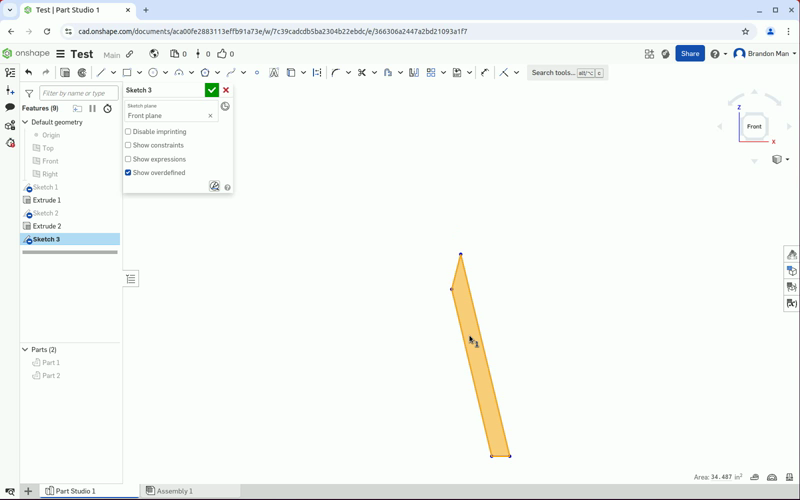
scroll(-6)
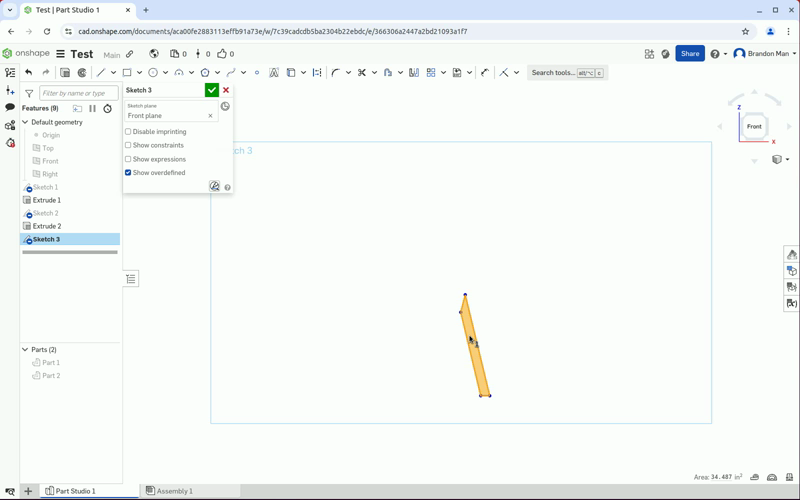
mouse_move(73, 352)
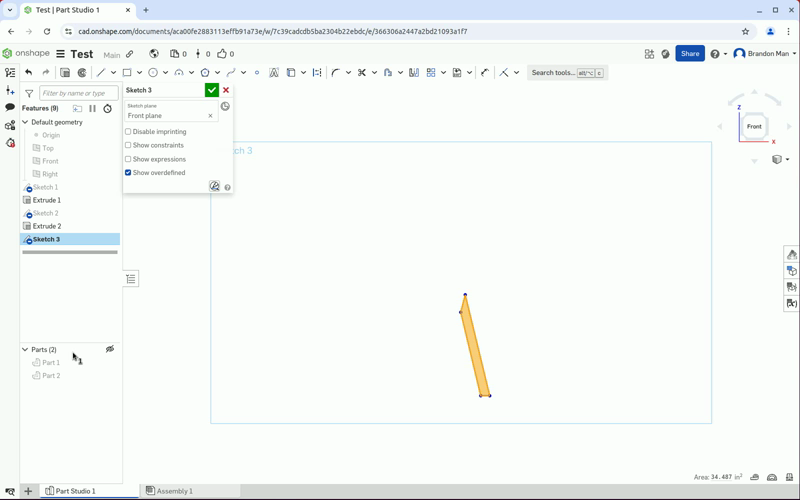
key(shift+y)
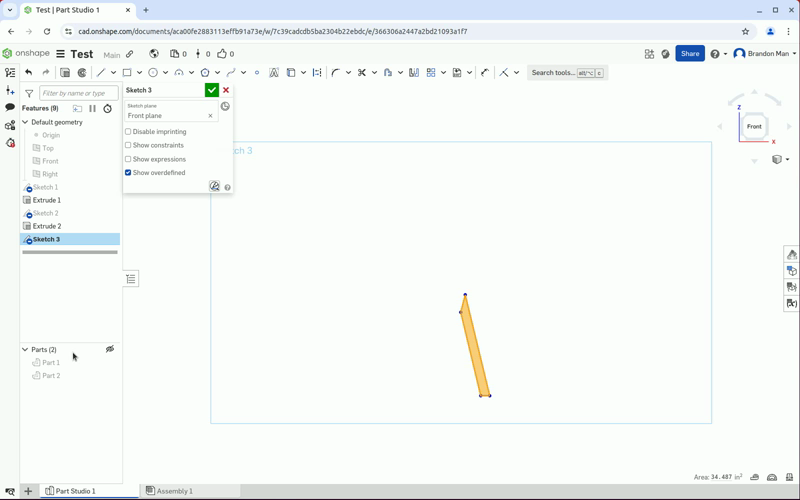
key(shift+e)
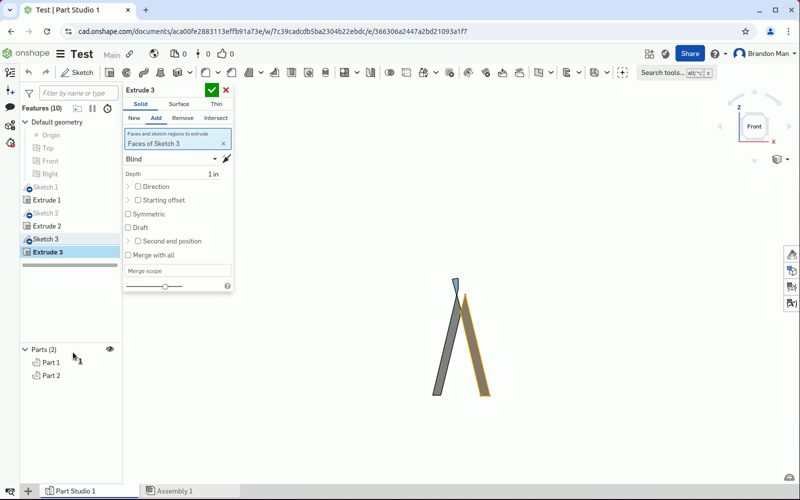
mouse_move(143, 106)
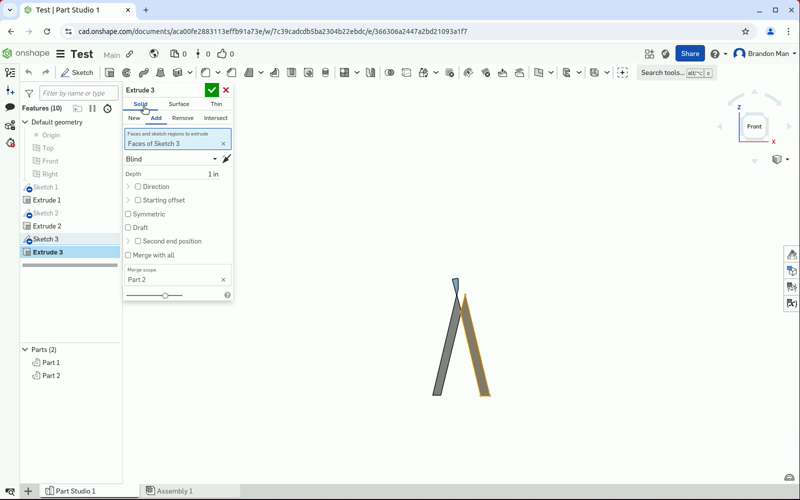
click(143, 106)
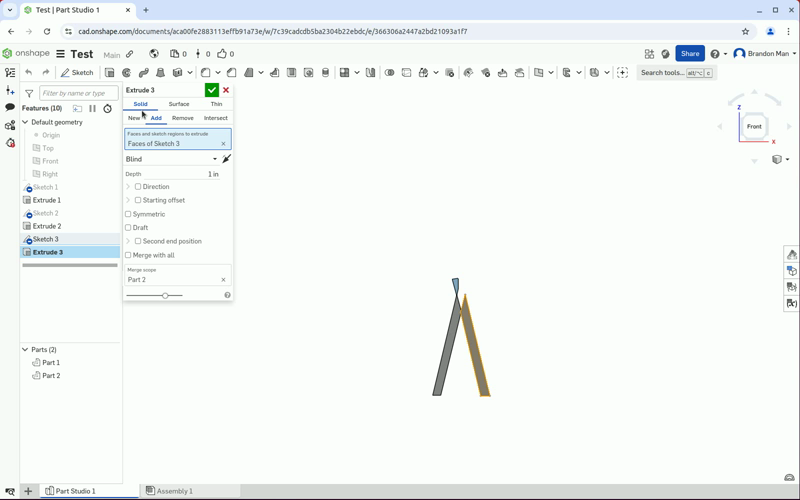
mouse_move(137, 120)
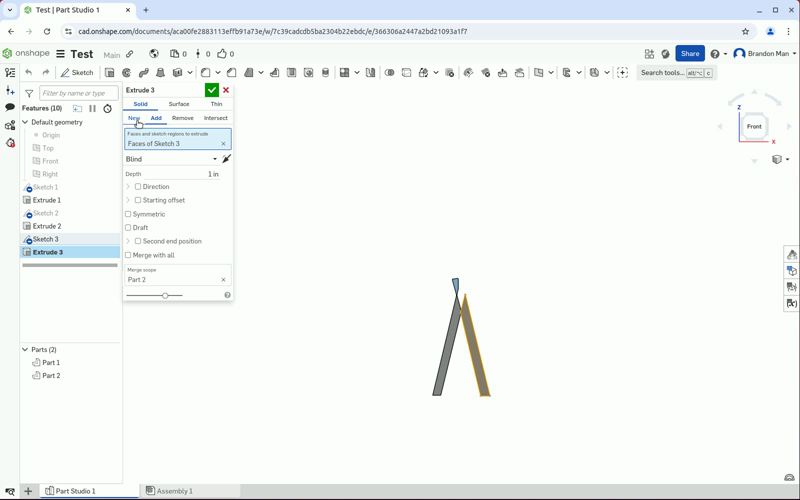
click(137, 120)
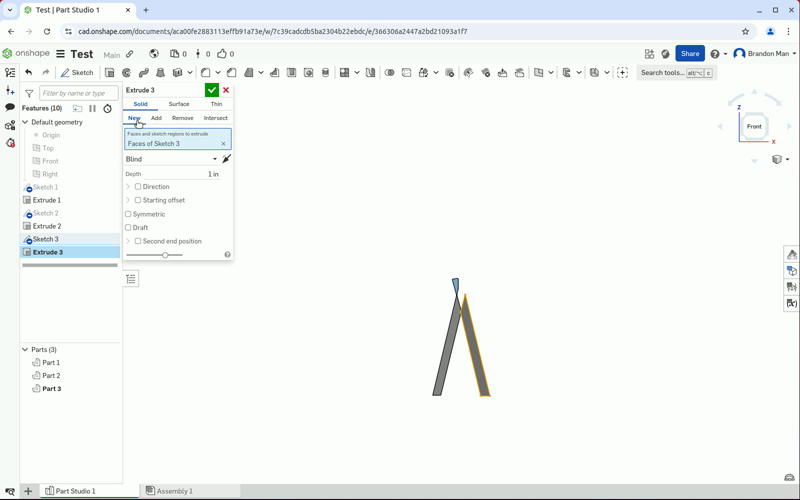
key(tab, 4)
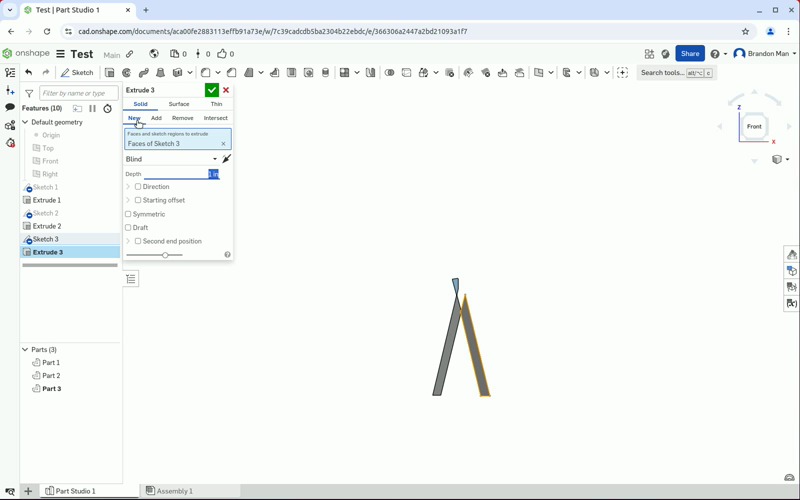
text(0.963)
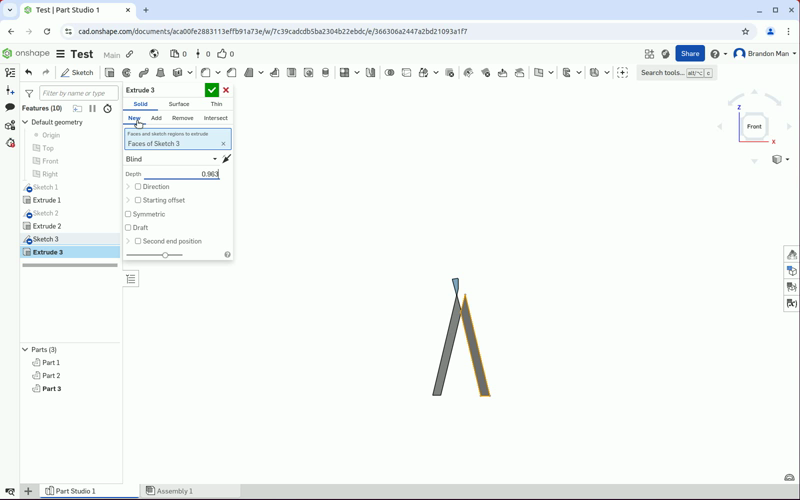
key(enter)
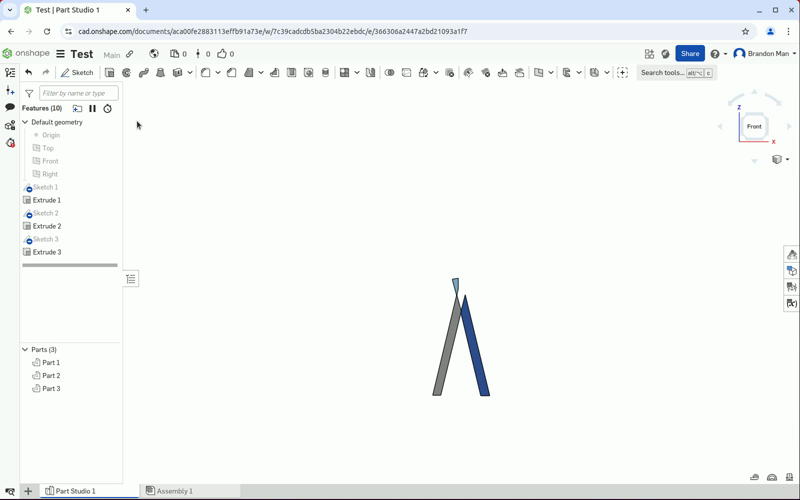
key(shift+h)
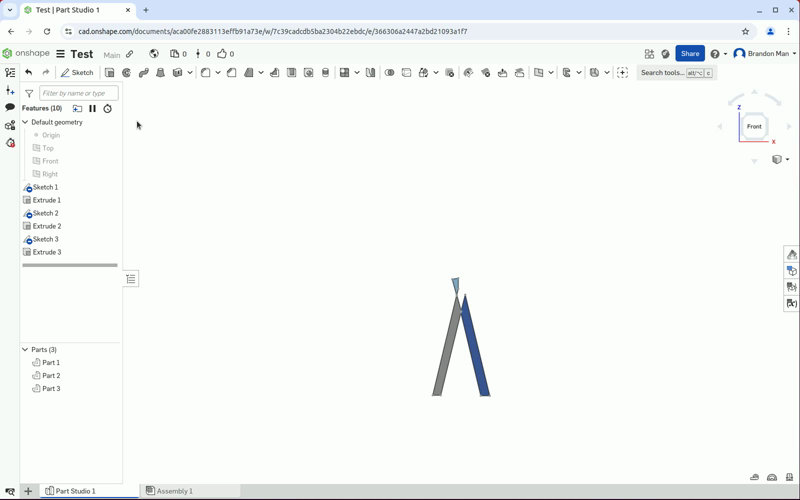
key(shift+h)
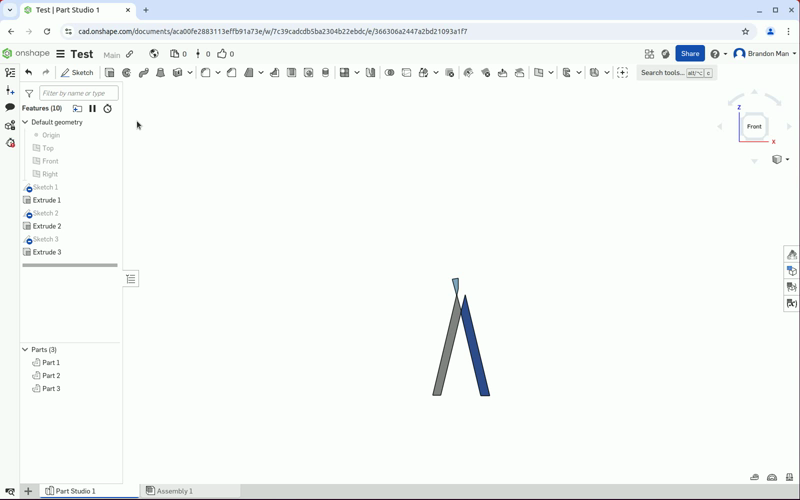
mouse_move(73, 189)
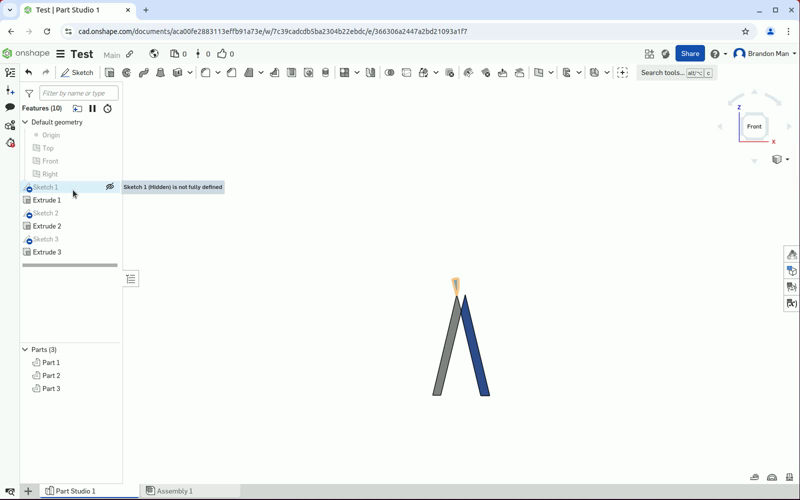
click(73, 189)
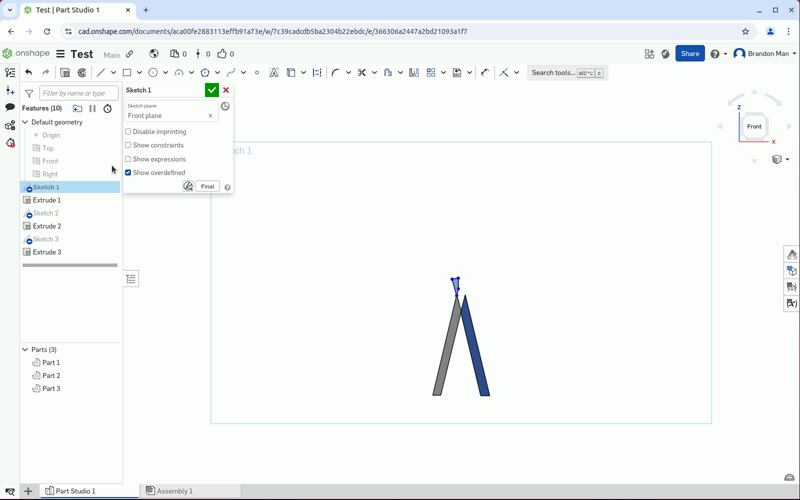
mouse_move(229, 92)
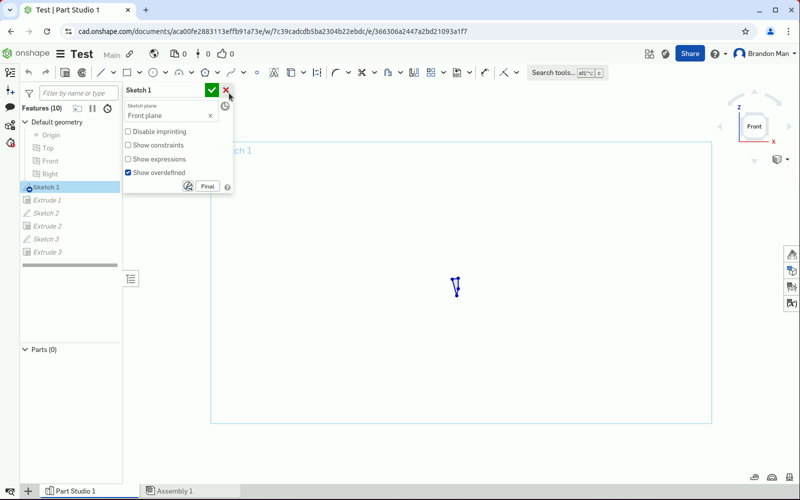
click(229, 92)
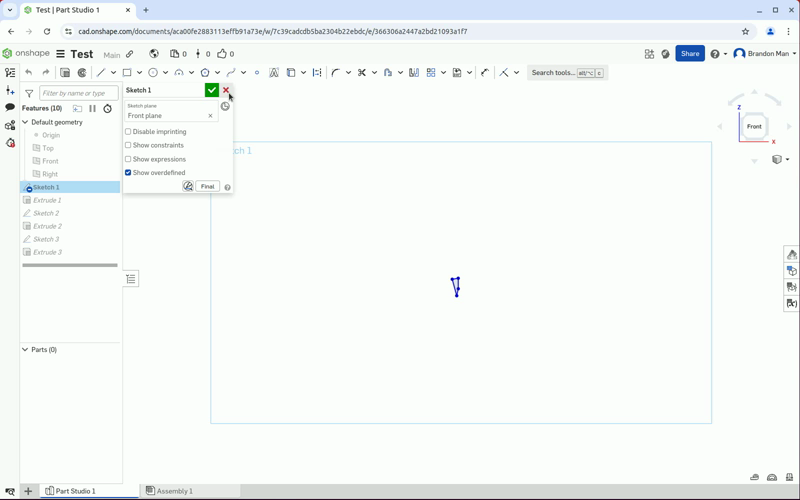
key(shift+s)
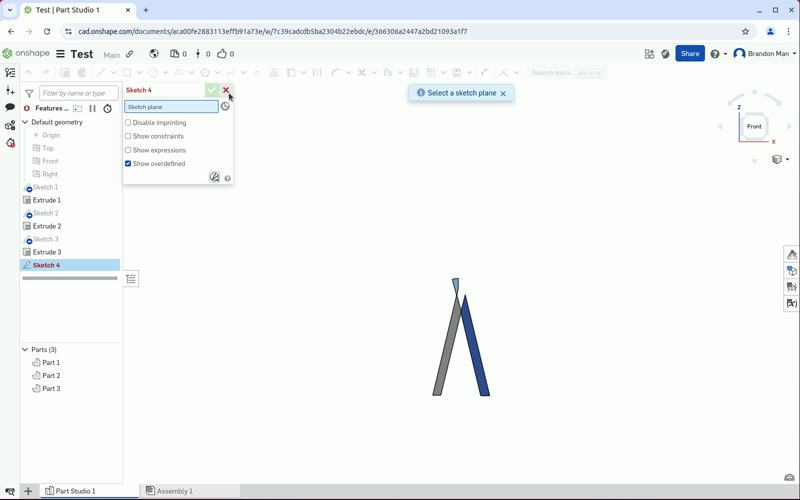
mouse_move(73, 163)
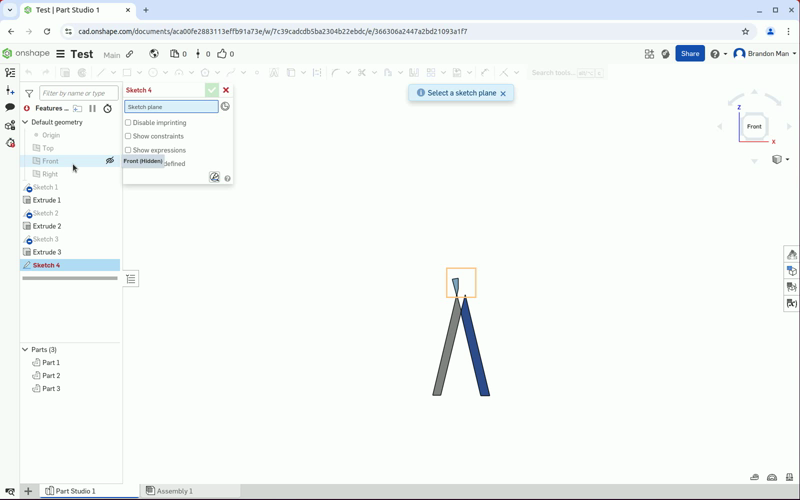
click(73, 163)
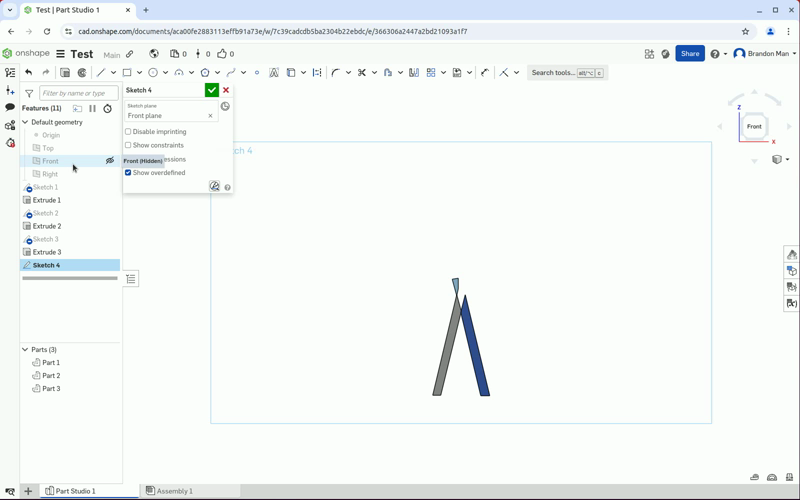
mouse_move(73, 352)
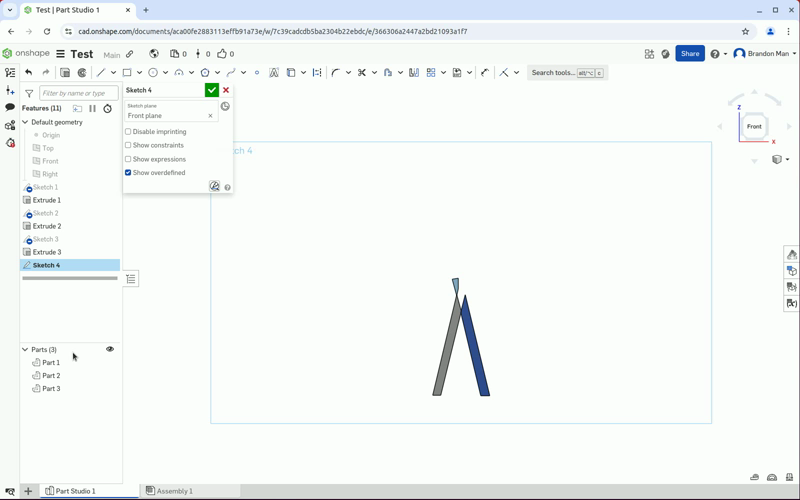
key(y)
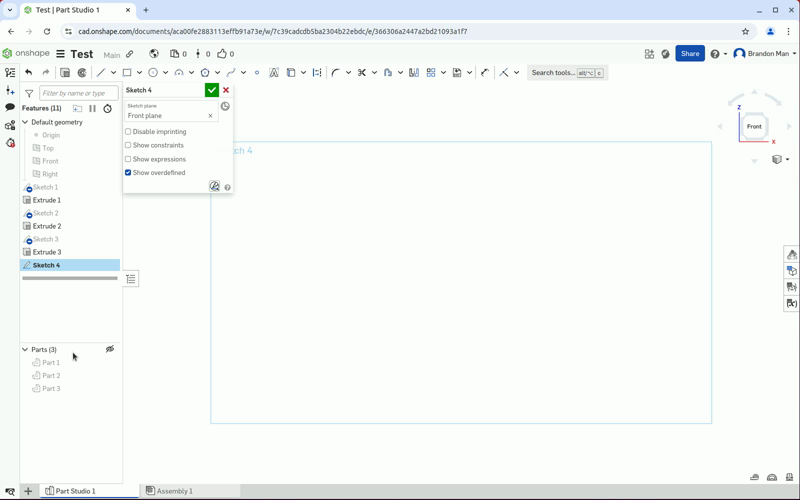
key(l)
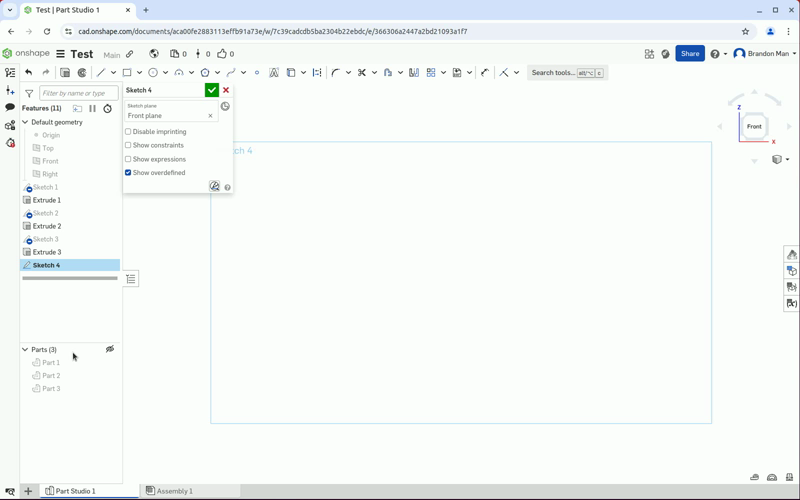
key_down(shift)
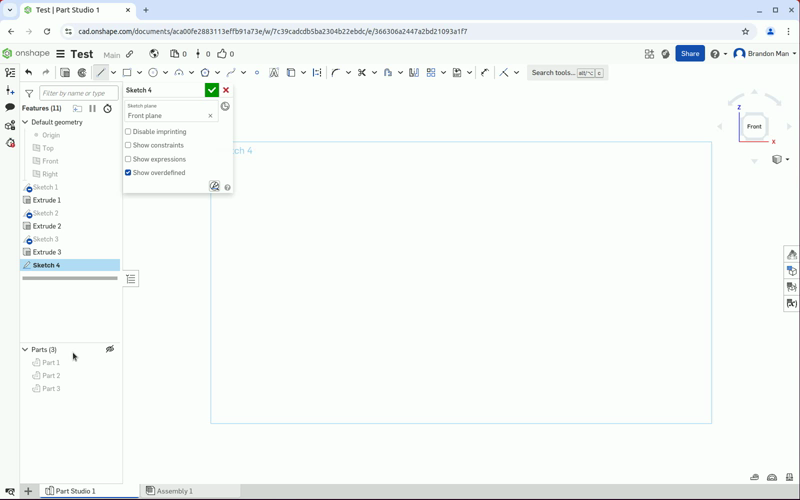
mouse_move(463, 287)
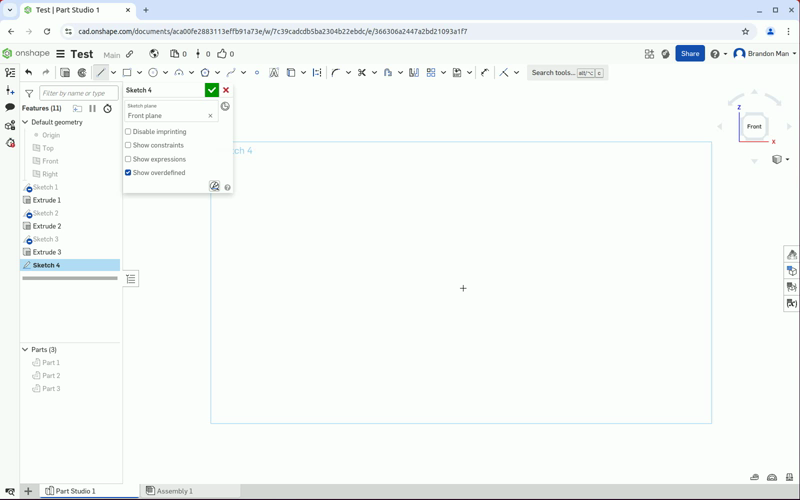
click(463, 287)
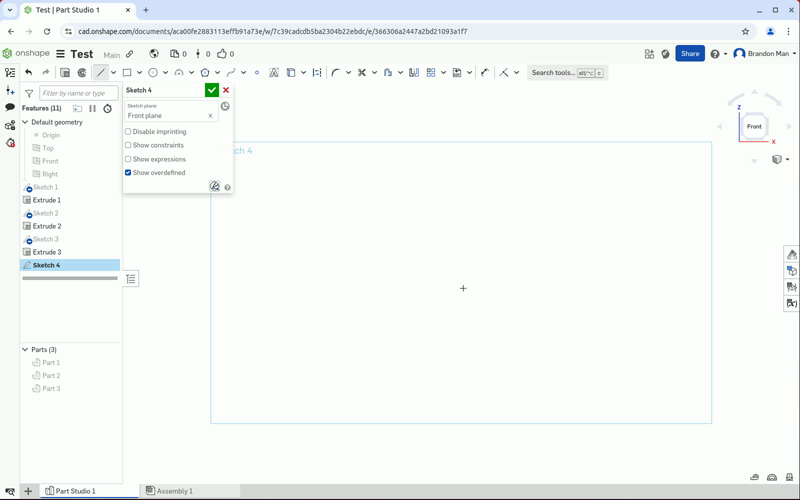
key_up(shift)
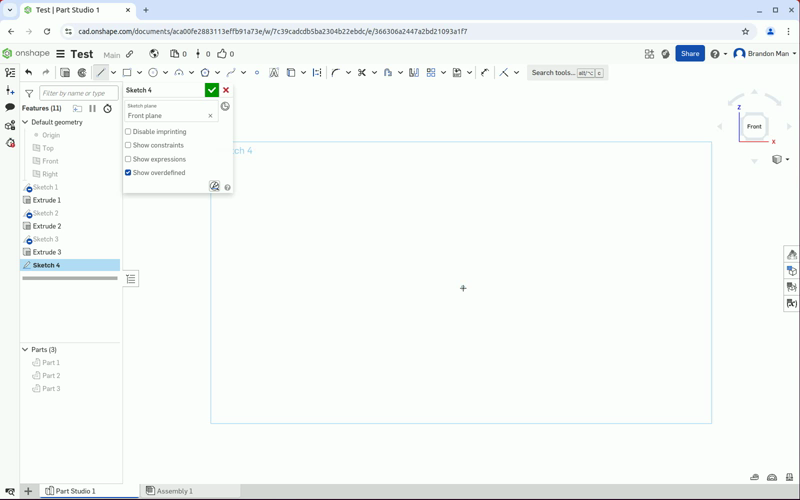
key_down(shift)
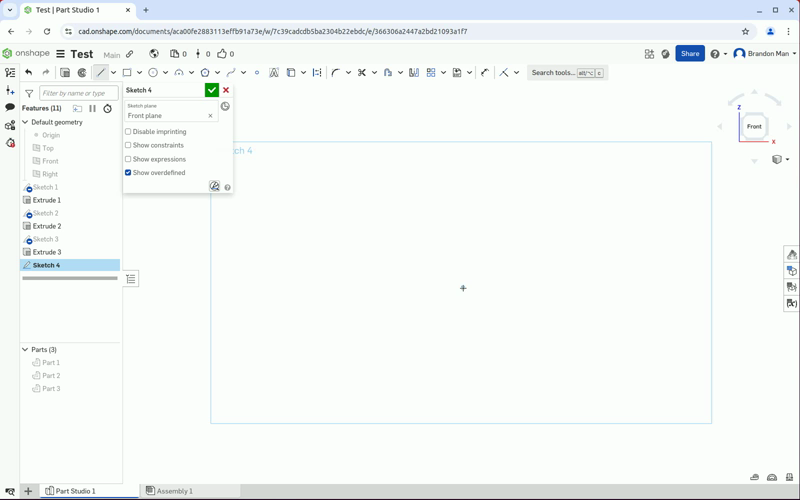
mouse_move(493, 287)
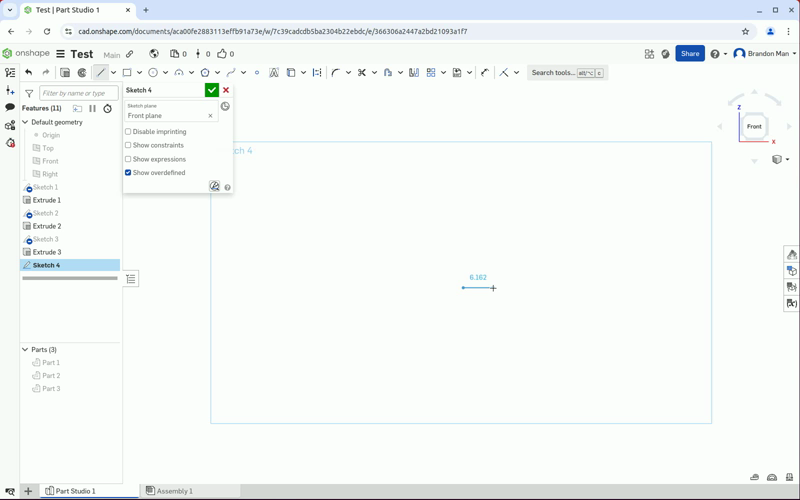
mouse_move(464, 294)
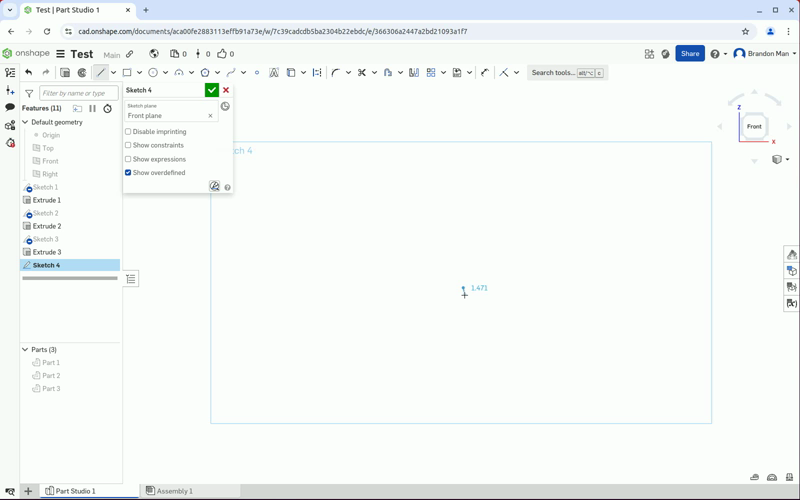
scroll(6)
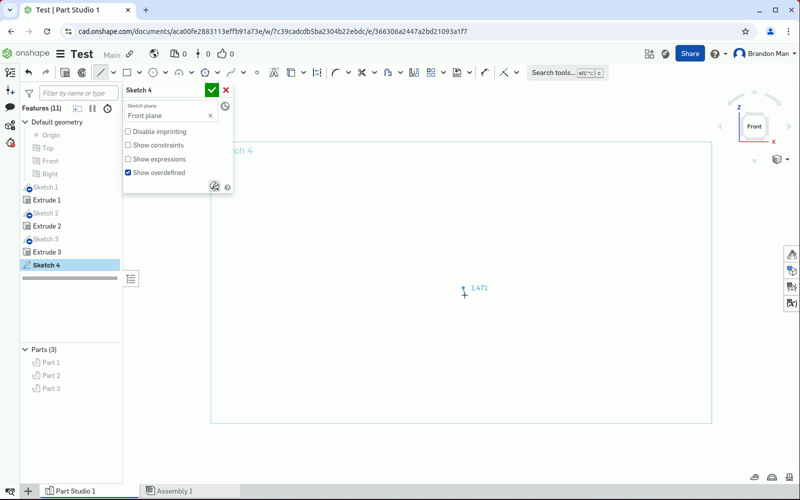
scroll(6)
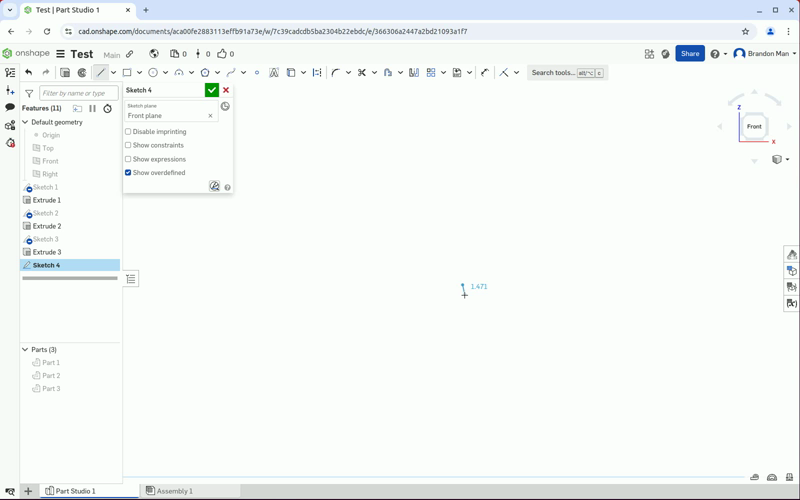
scroll(6)
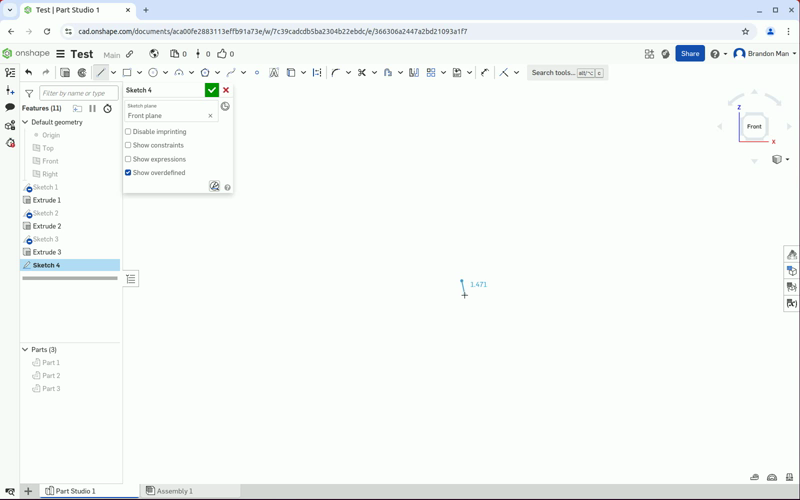
scroll(6)
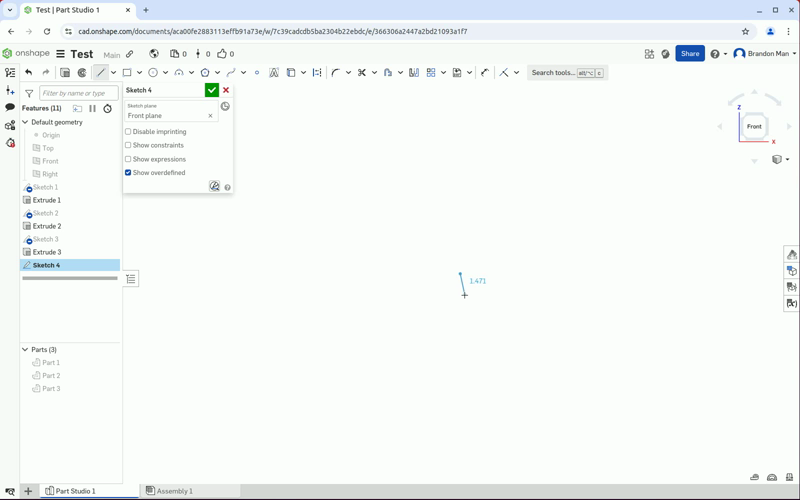
scroll(6)
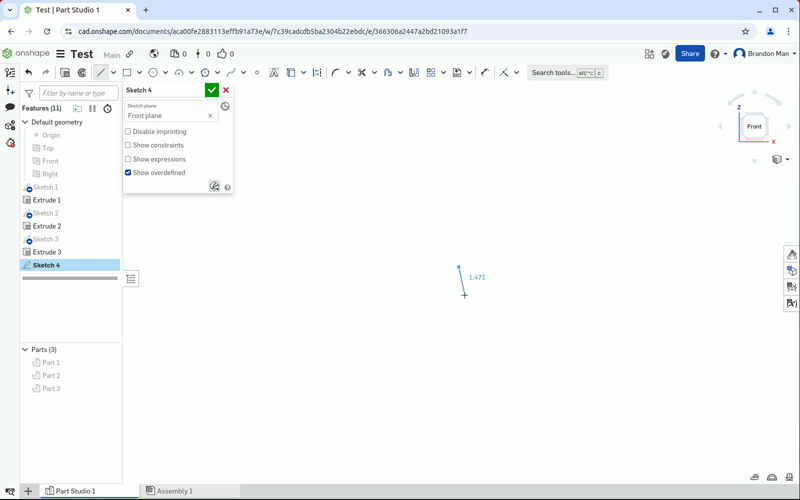
scroll(6)
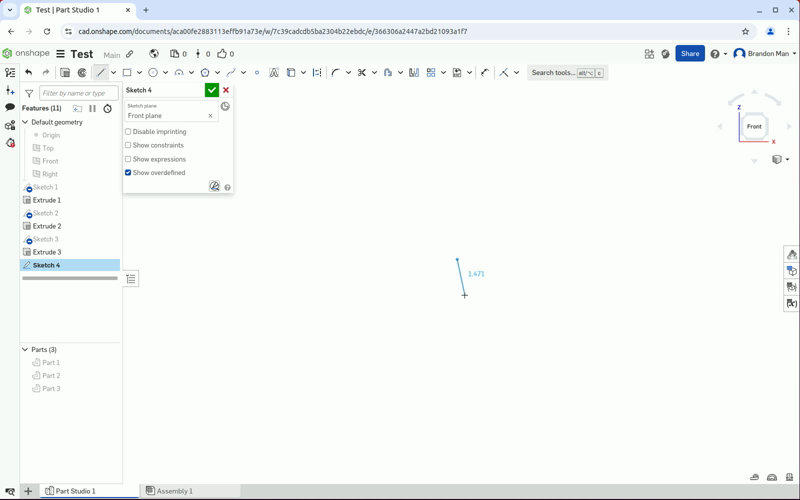
scroll(6)
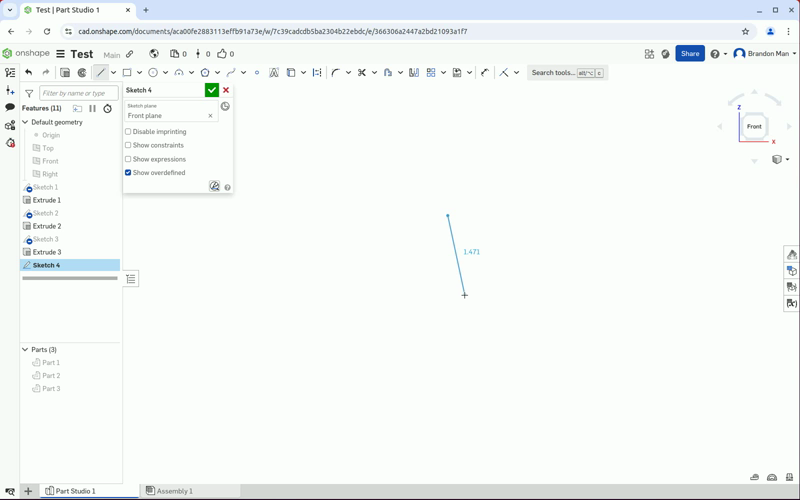
click(464, 294)
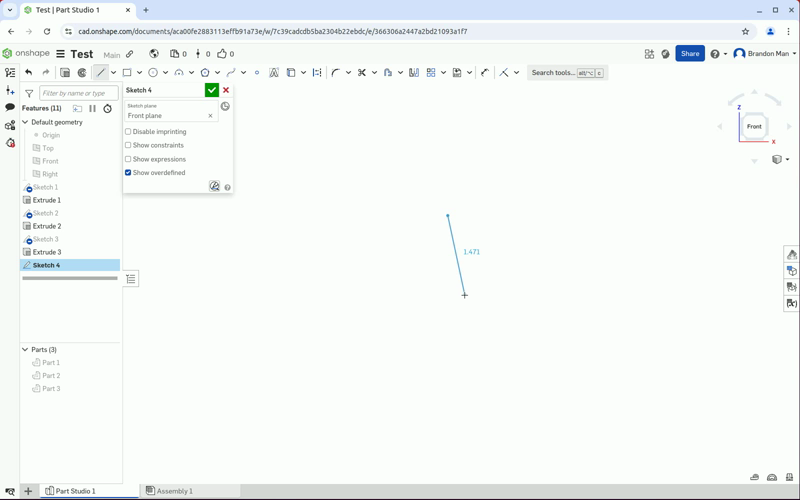
scroll(-6)
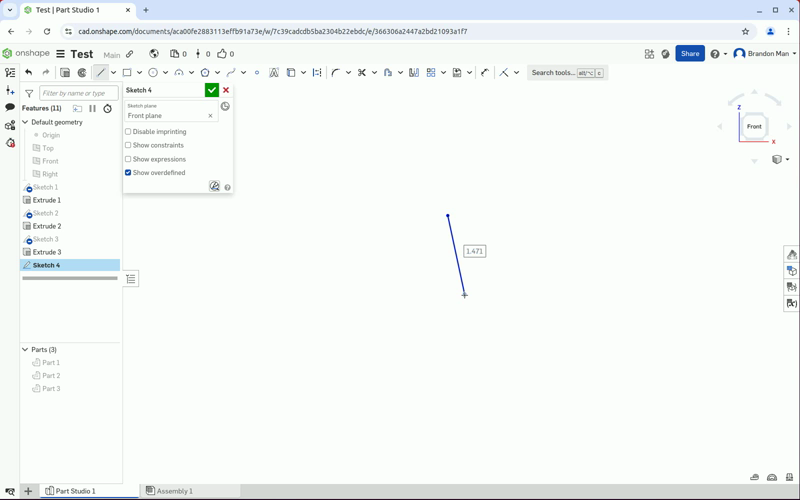
scroll(-6)
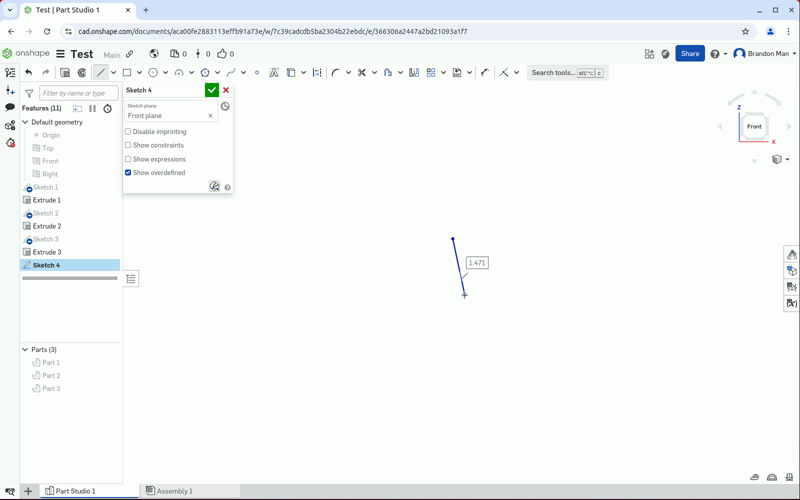
scroll(-6)
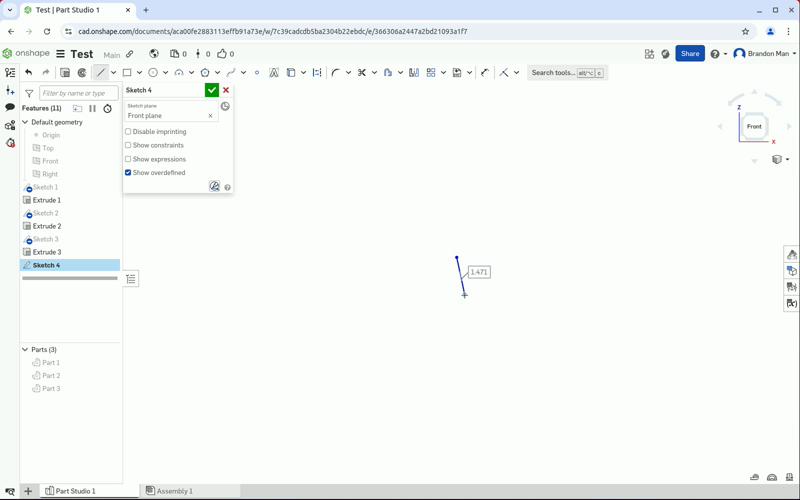
scroll(-6)
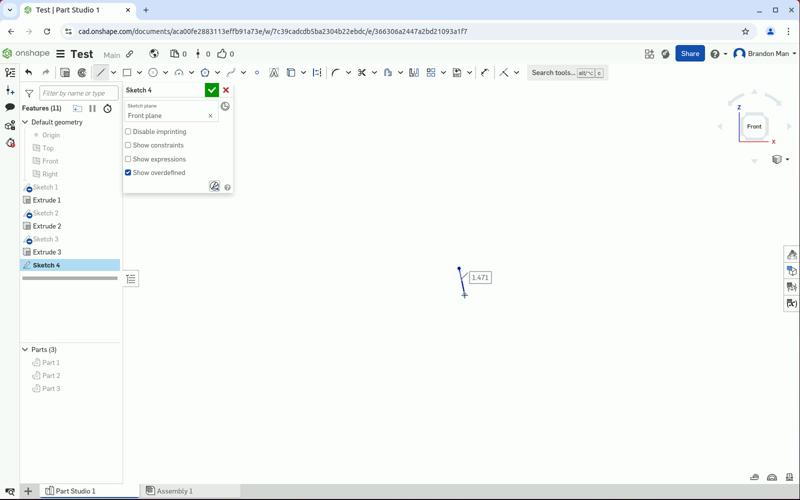
scroll(-6)
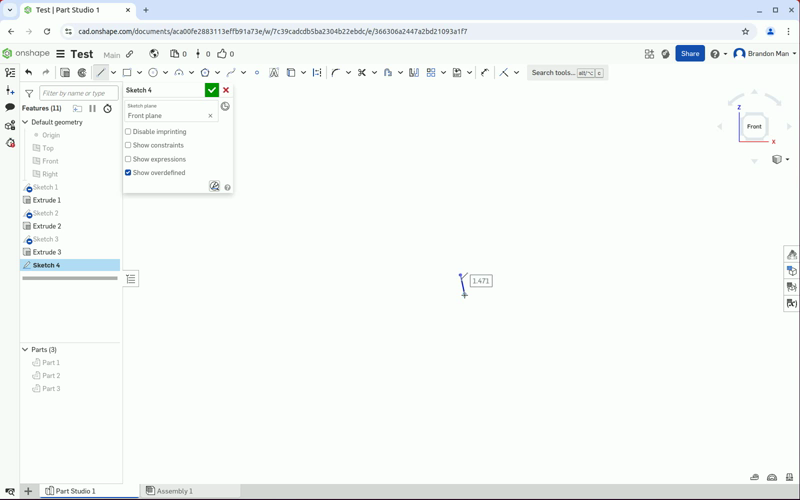
scroll(-6)
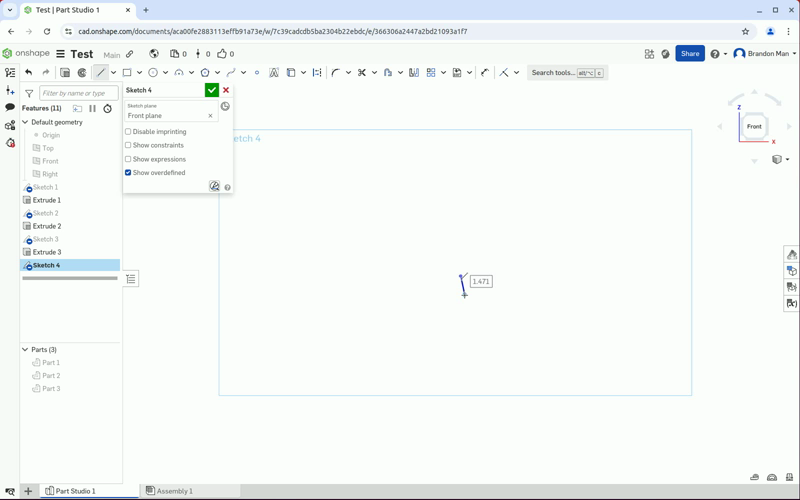
scroll(-6)
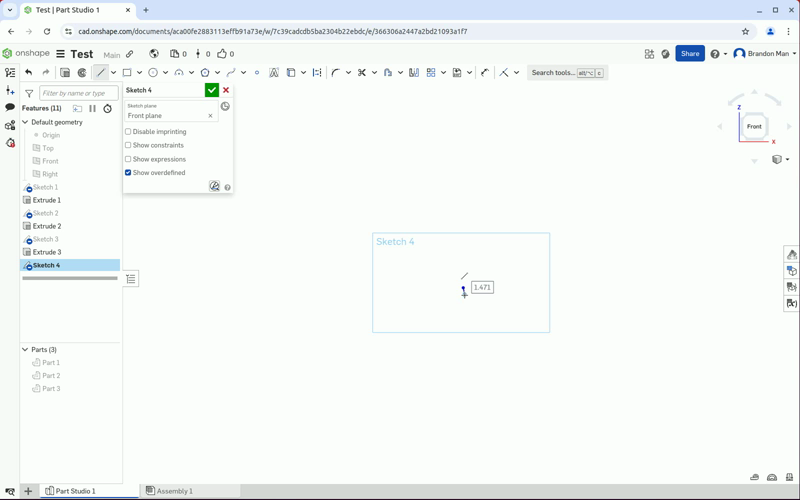
key_up(shift)
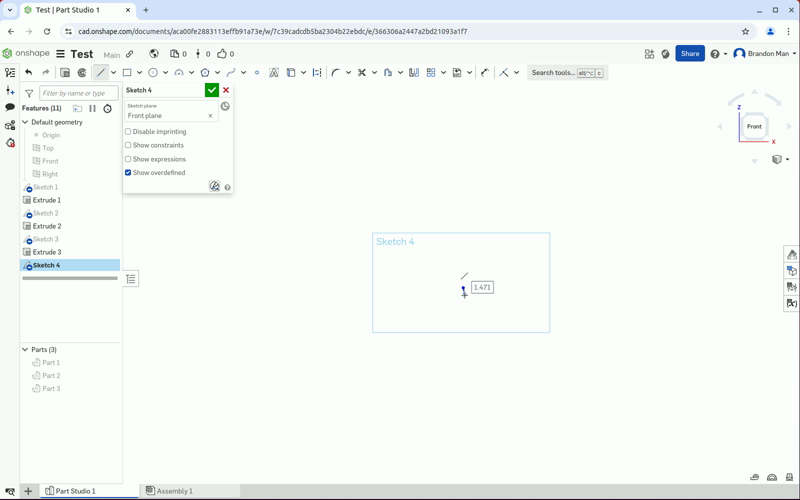
key_down(shift)
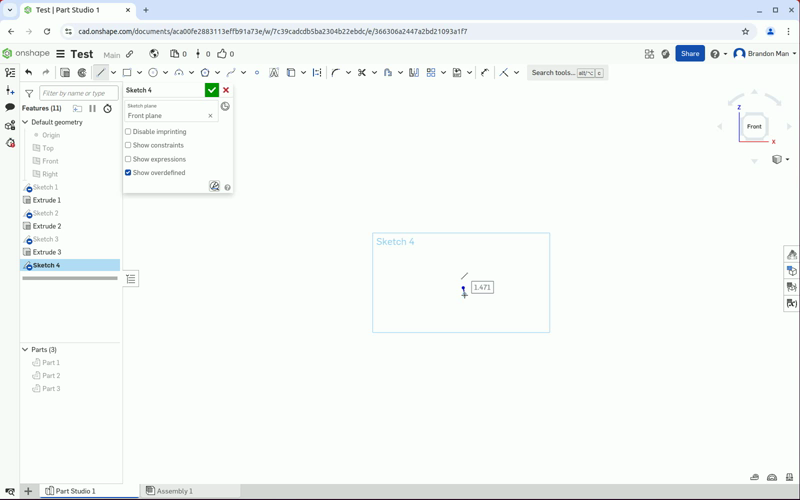
mouse_move(495, 294)
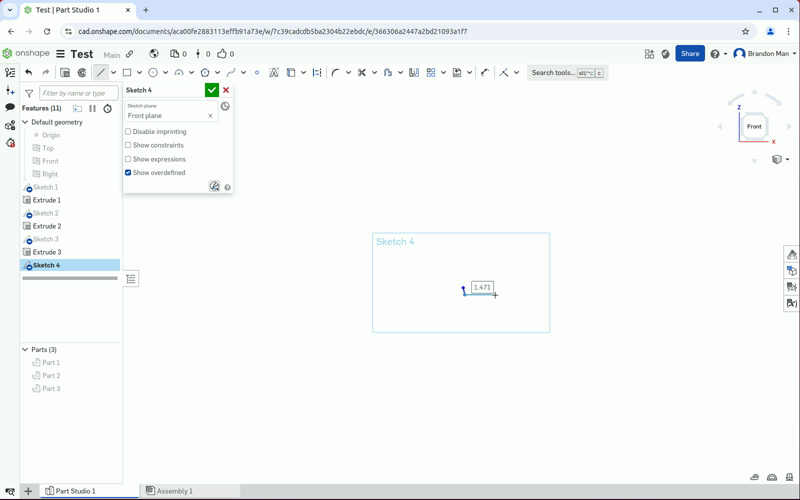
mouse_move(469, 277)
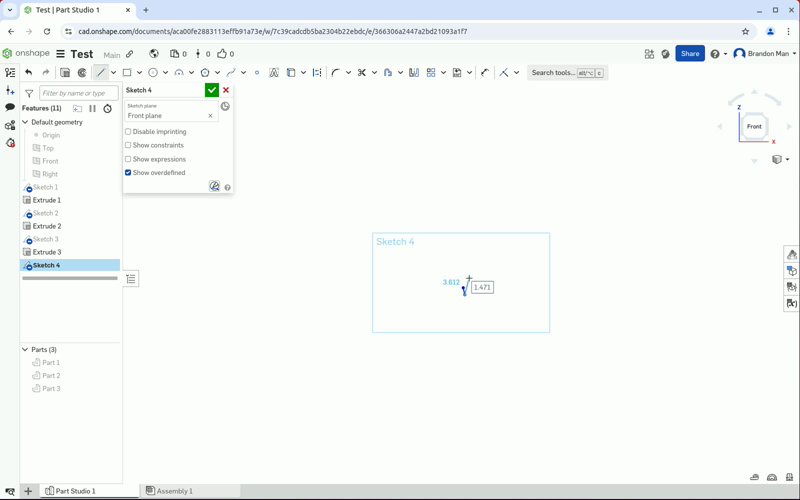
click(469, 277)
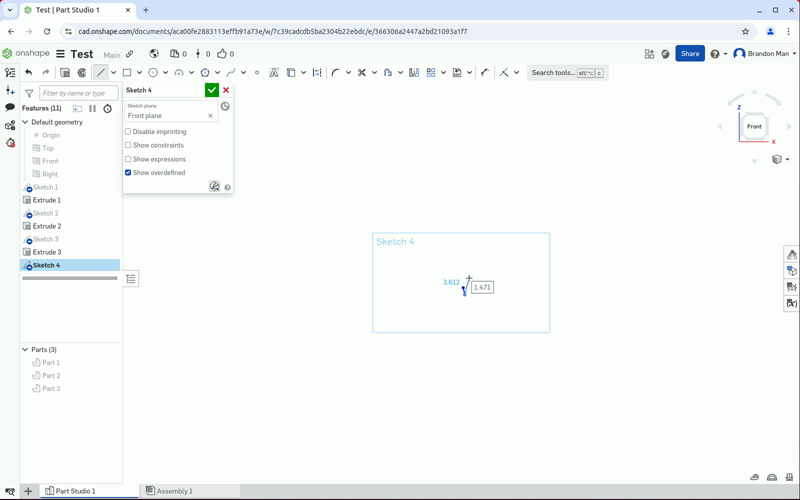
key_up(shift)
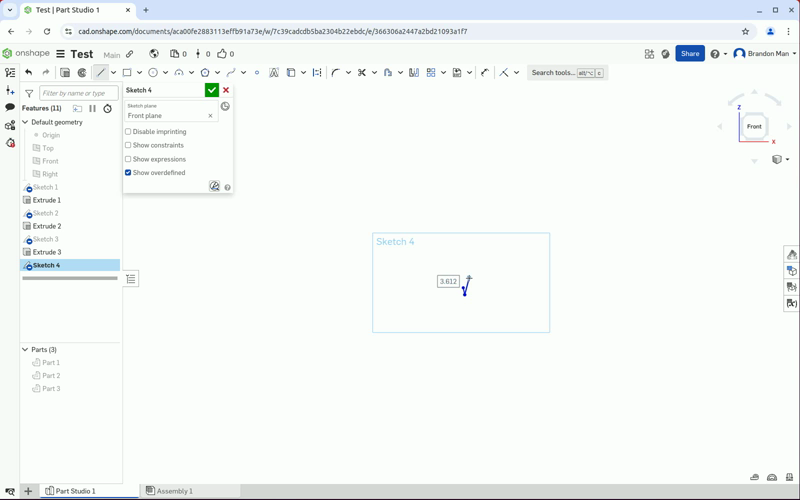
key_down(shift)
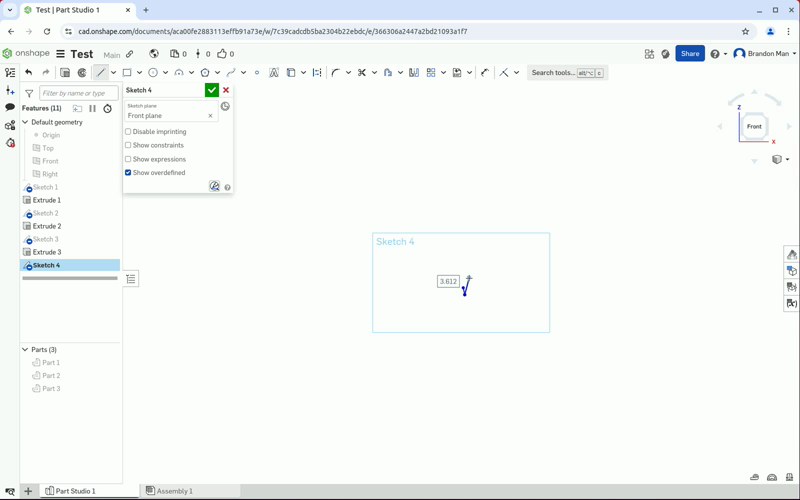
mouse_move(499, 277)
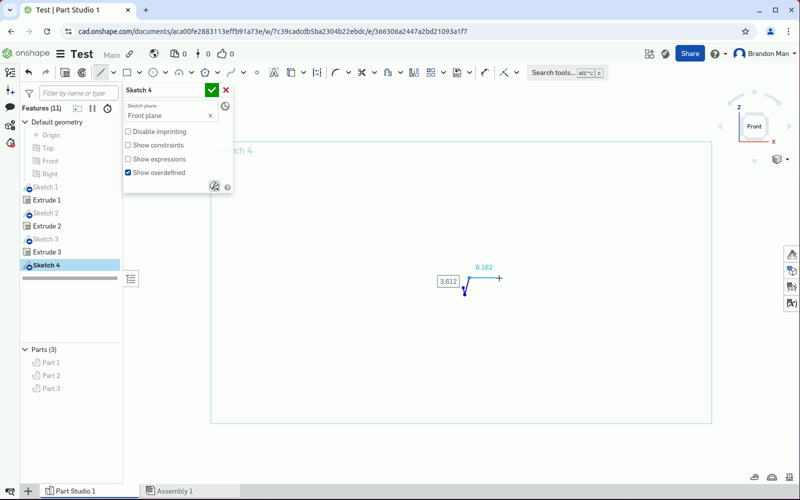
mouse_move(463, 276)
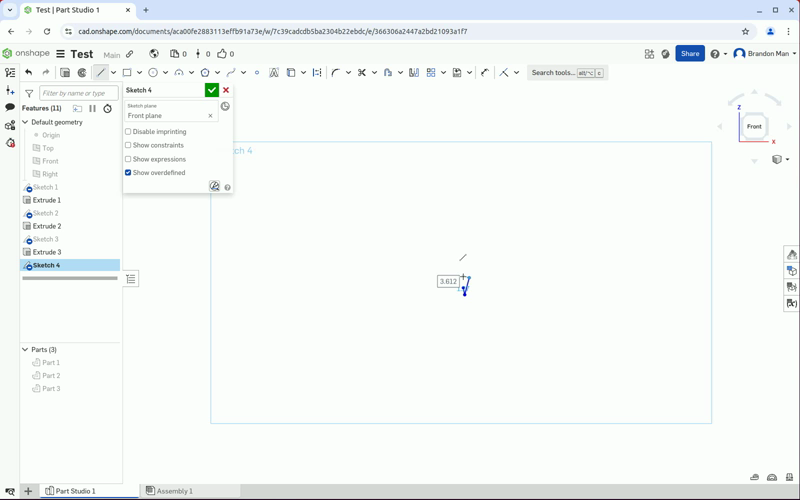
scroll(6)
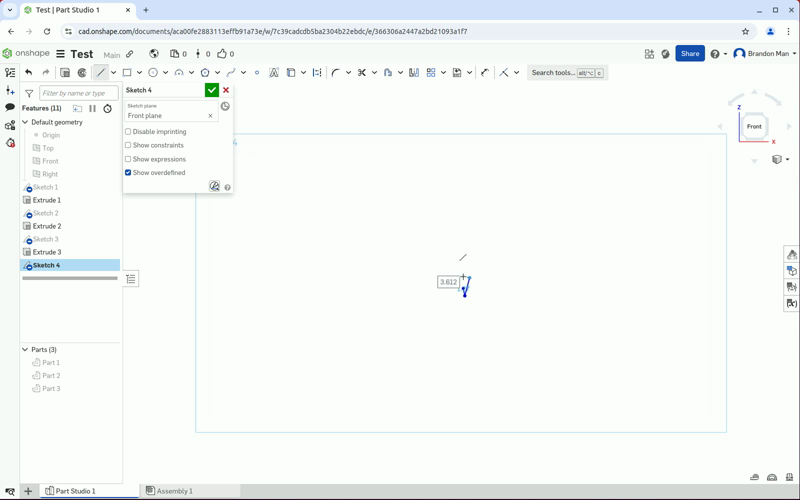
scroll(6)
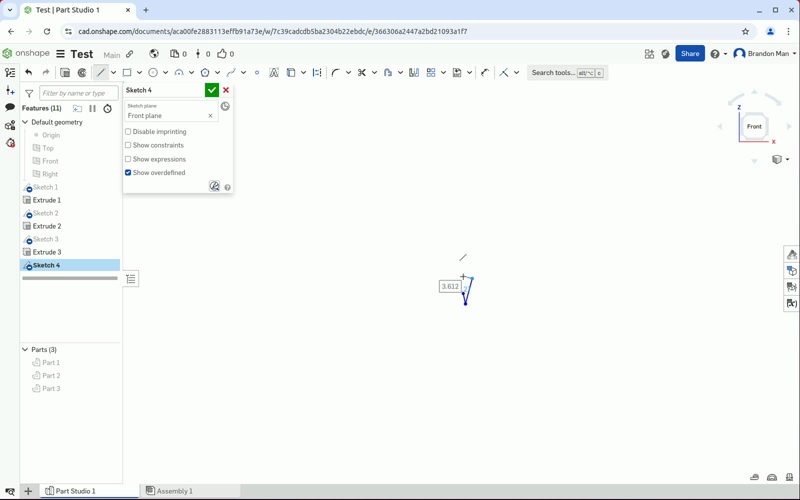
scroll(6)
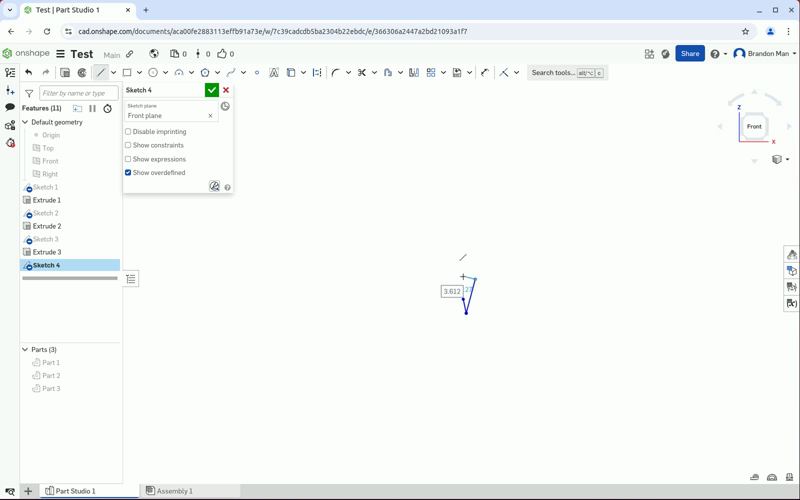
scroll(6)
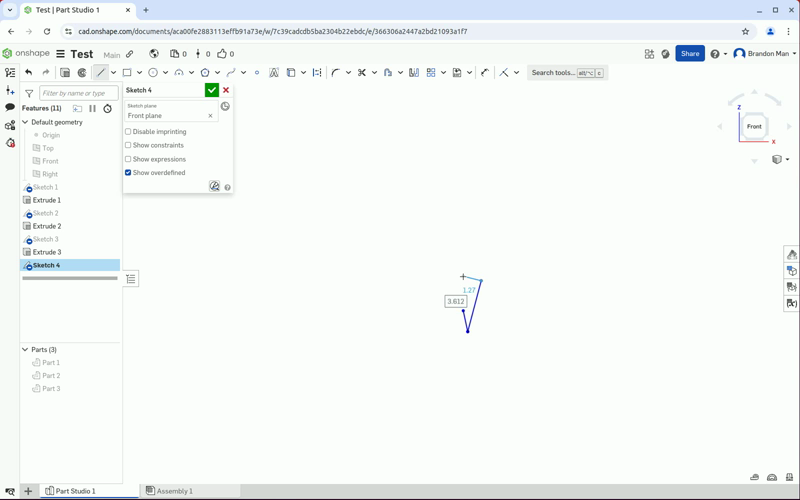
scroll(6)
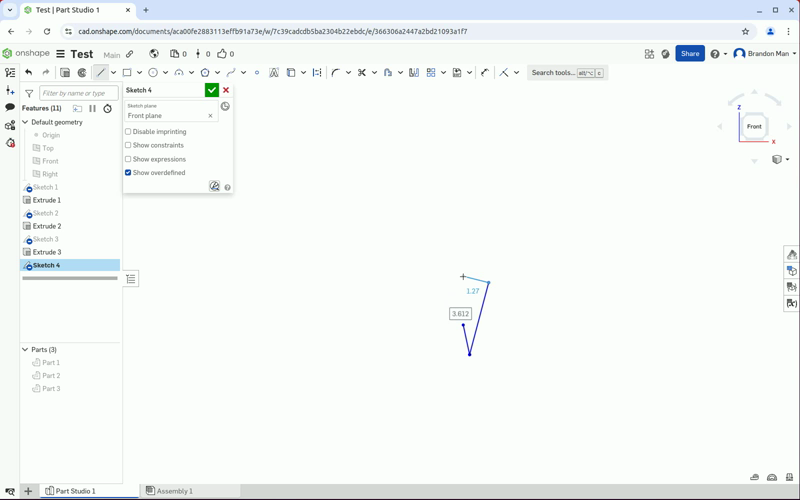
scroll(6)
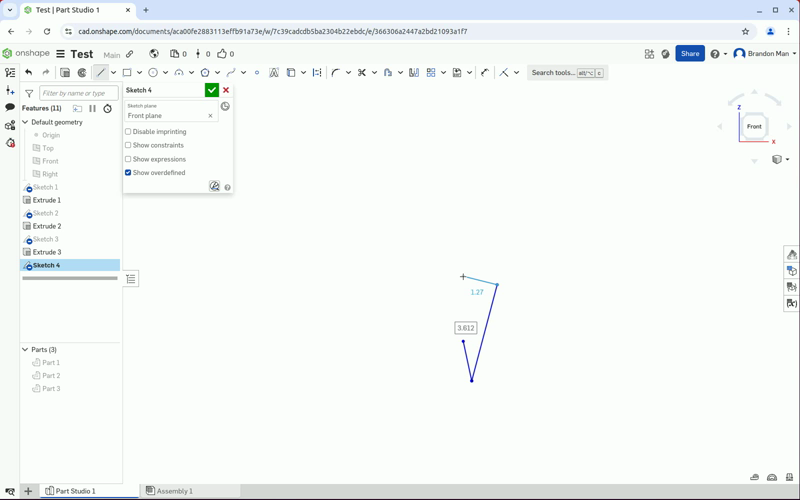
scroll(6)
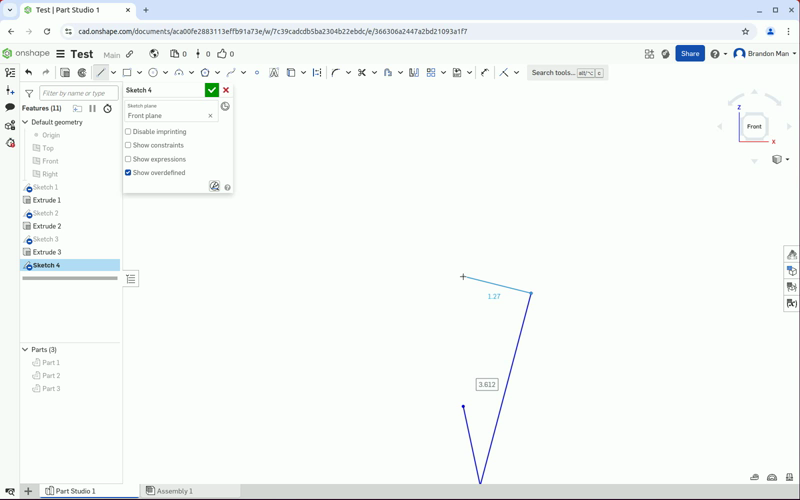
click(463, 276)
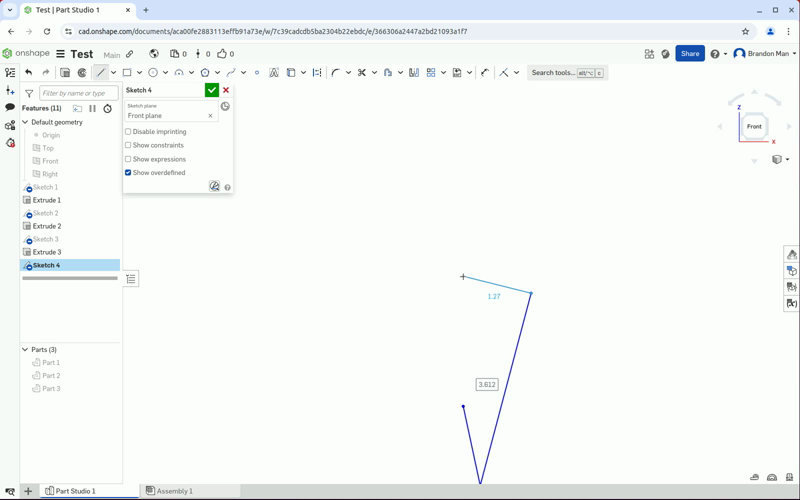
scroll(-6)
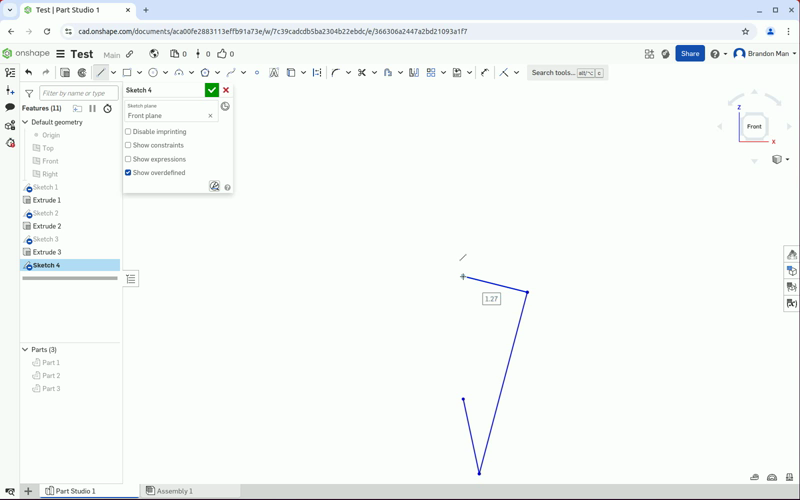
scroll(-6)
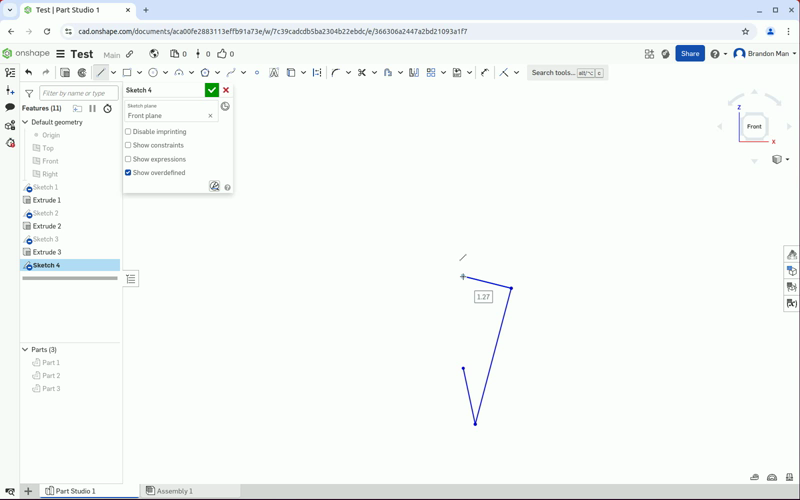
scroll(-6)
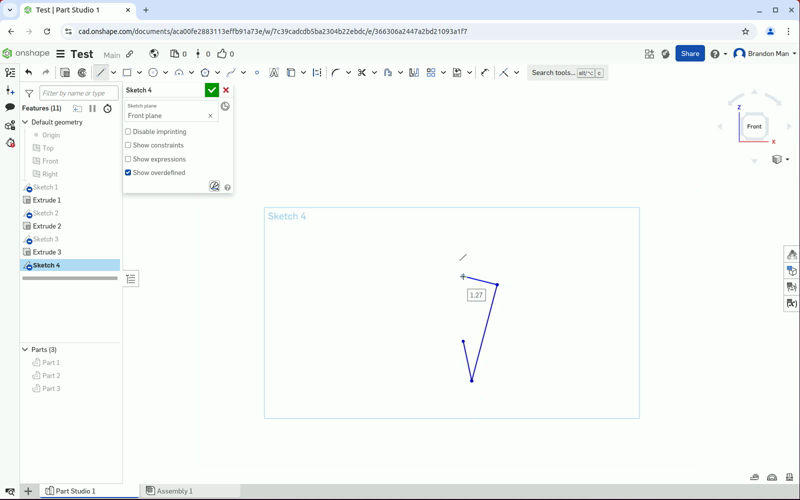
scroll(-6)
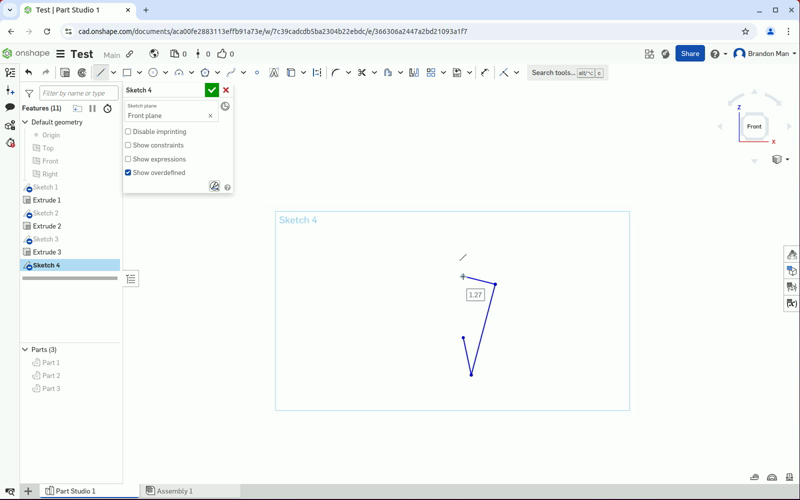
scroll(-6)
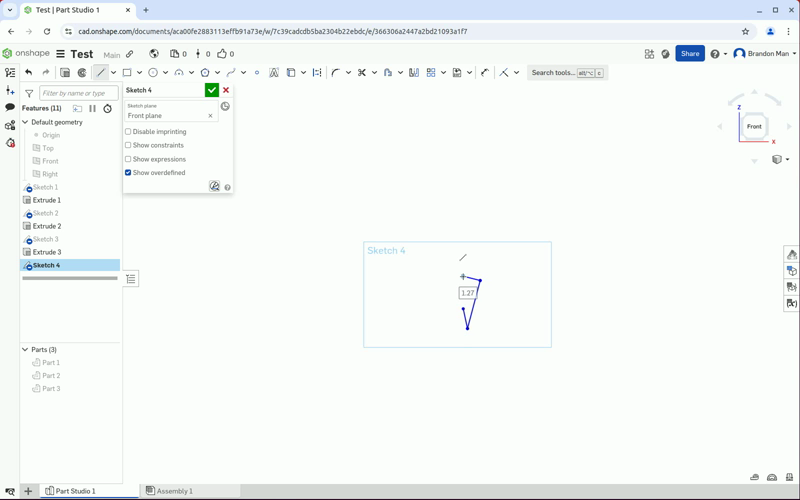
scroll(-6)
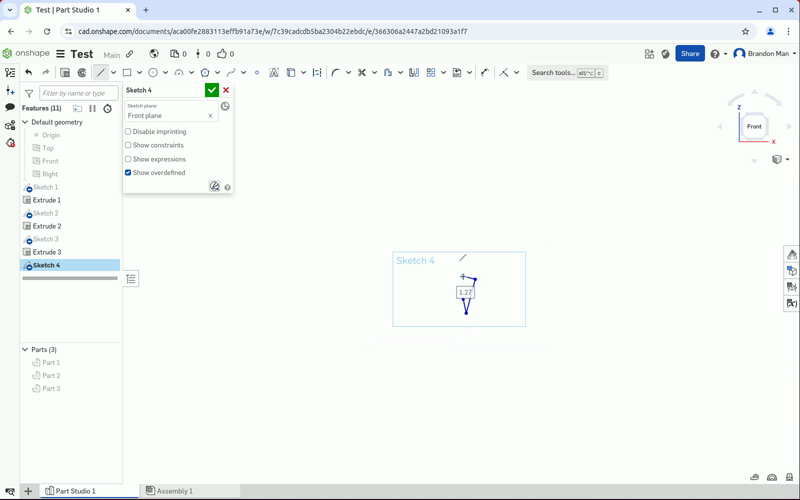
scroll(-6)
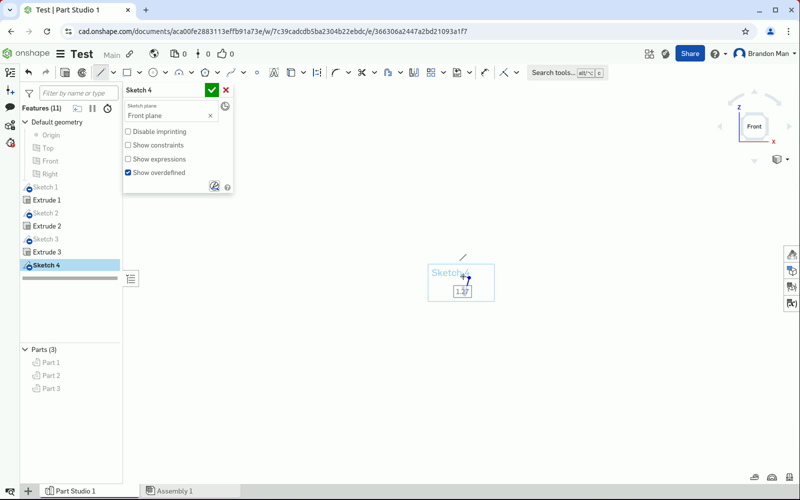
key_up(shift)
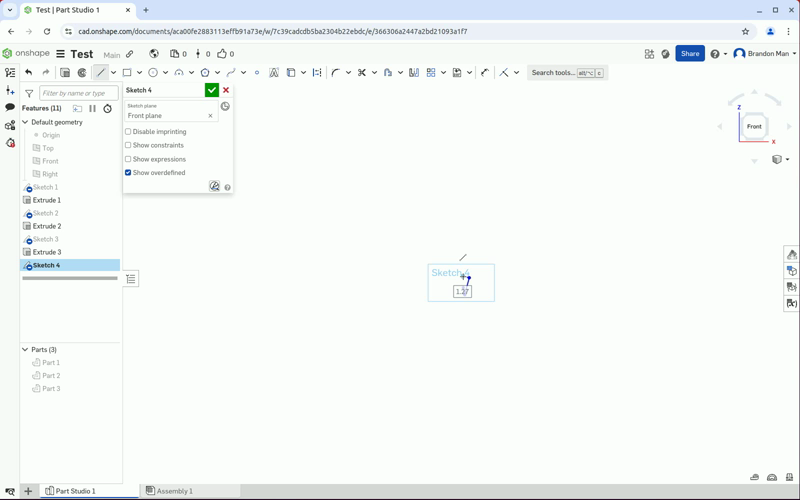
mouse_move(493, 276)
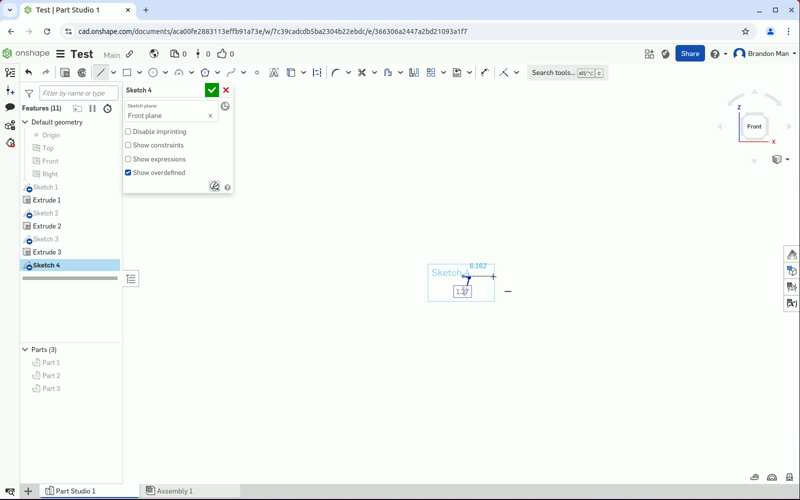
key_down(shift)
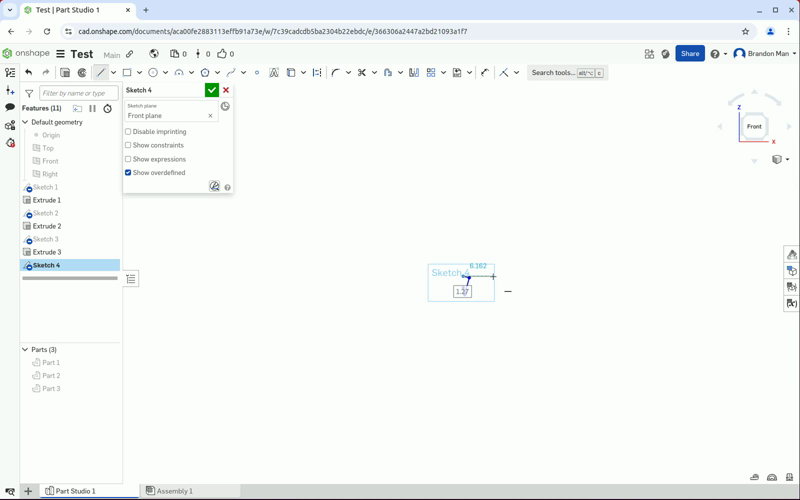
mouse_move(463, 287)
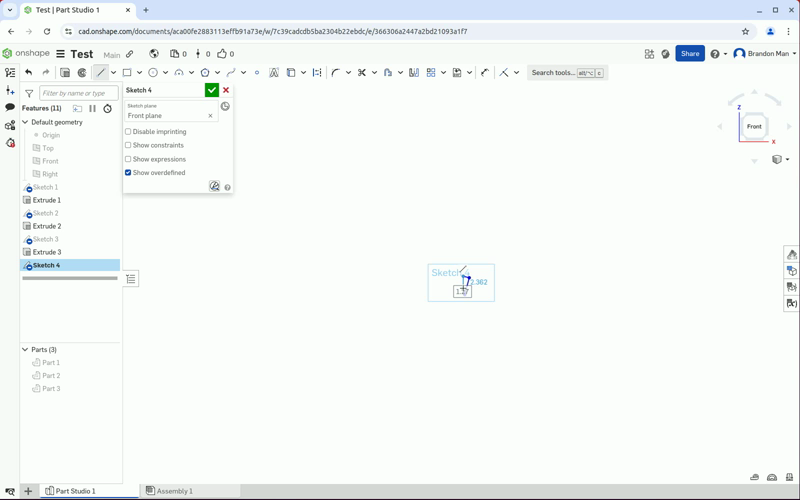
key_up(shift)
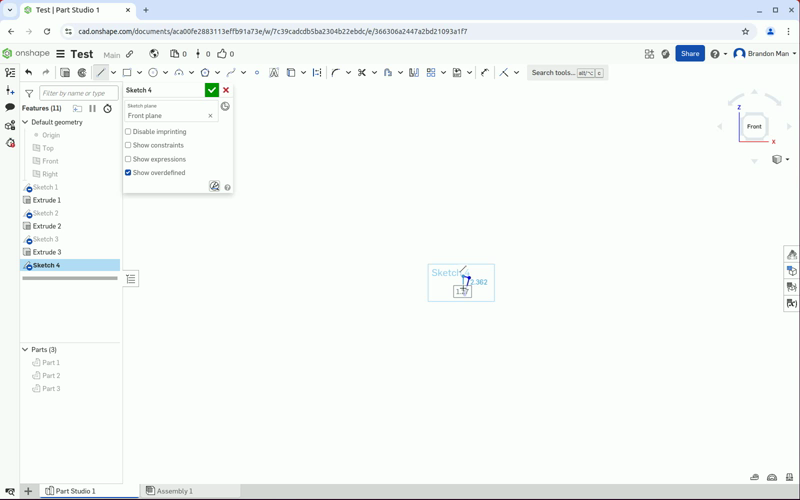
click(463, 287)
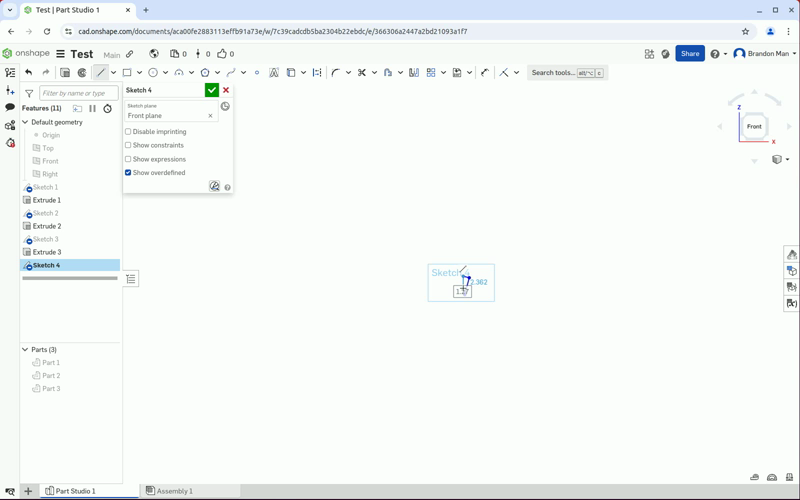
key(esc)
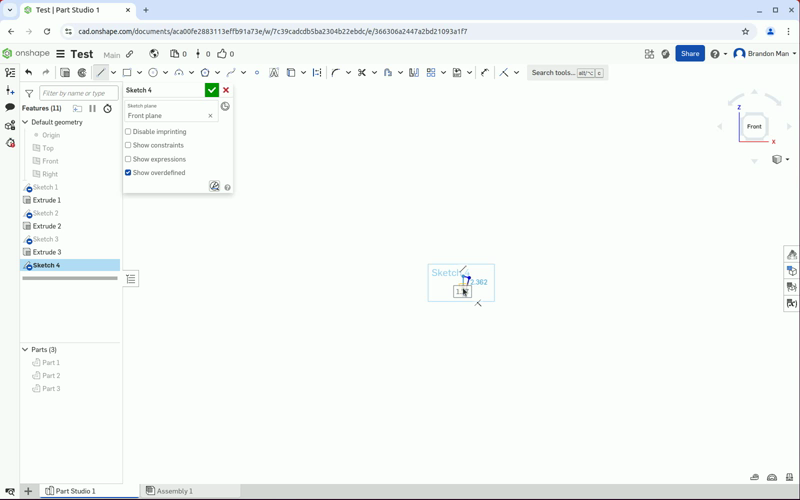
mouse_move(464, 281)
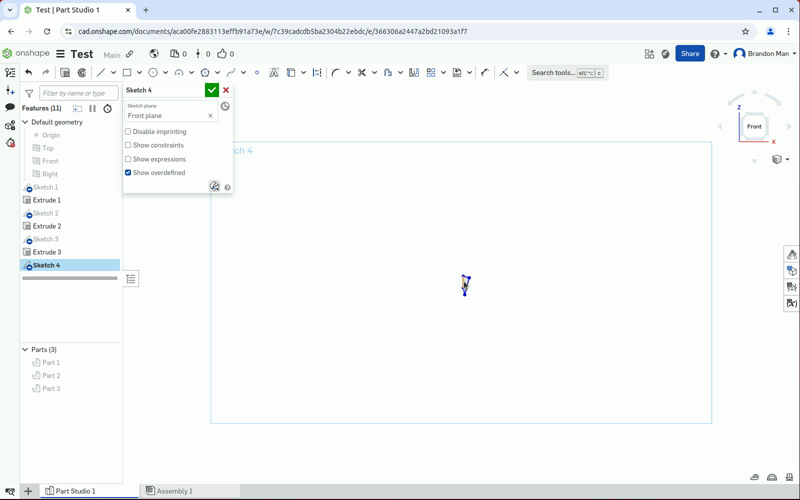
scroll(6)
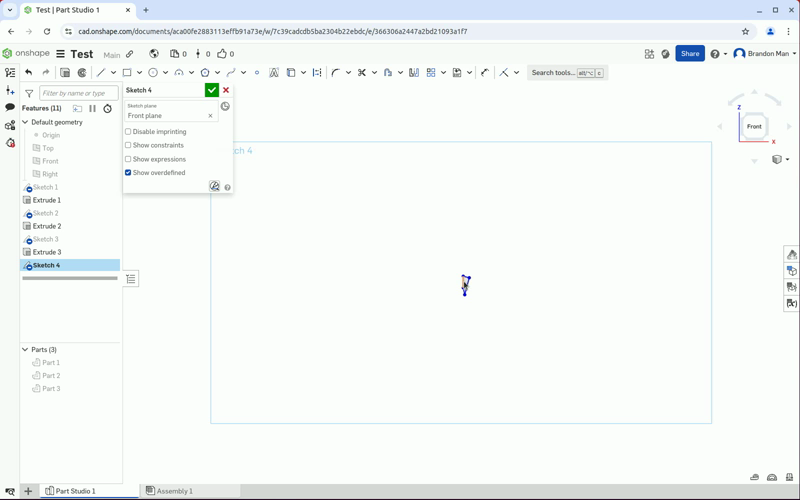
scroll(6)
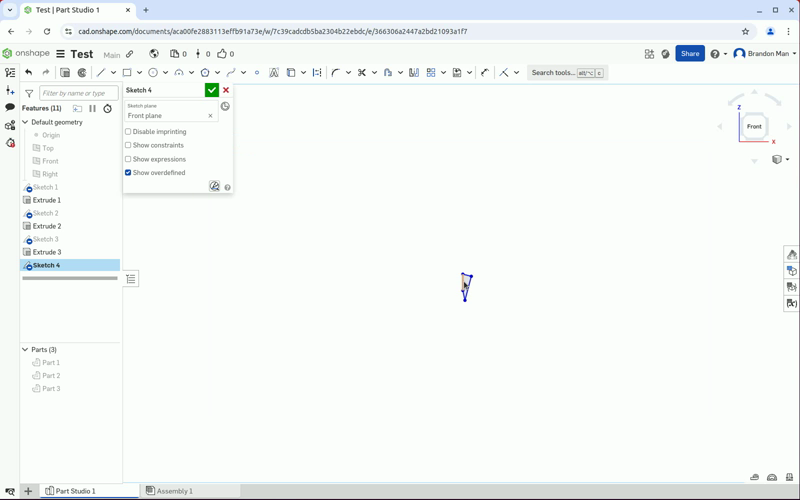
scroll(6)
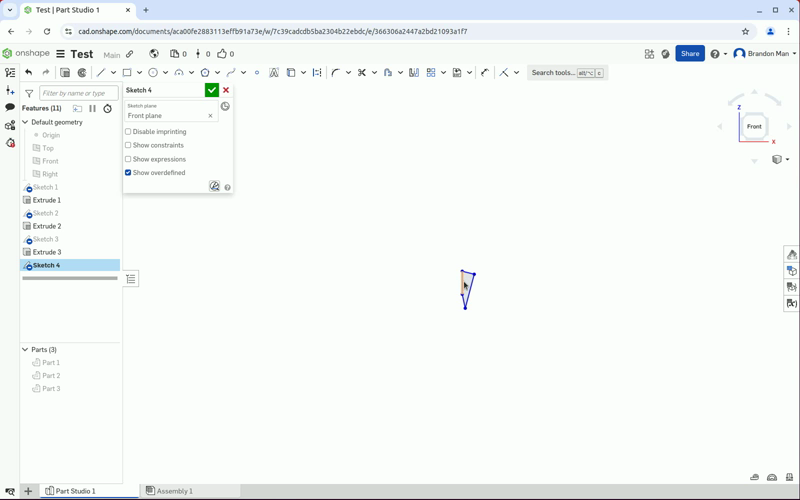
scroll(6)
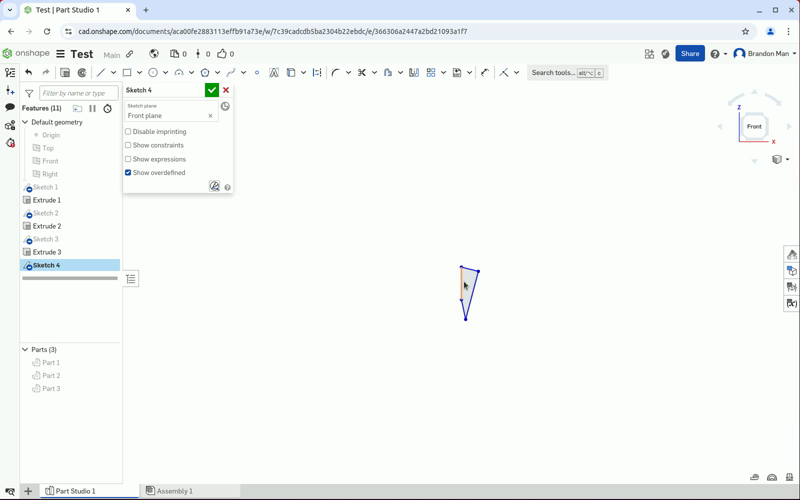
scroll(6)
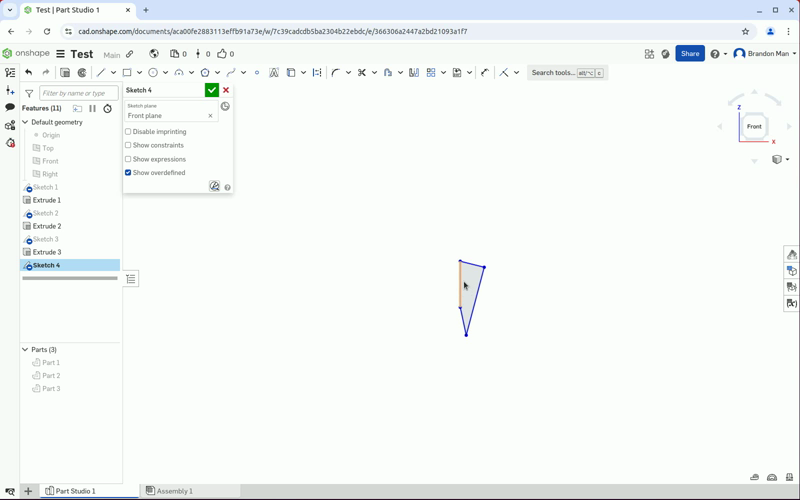
scroll(6)
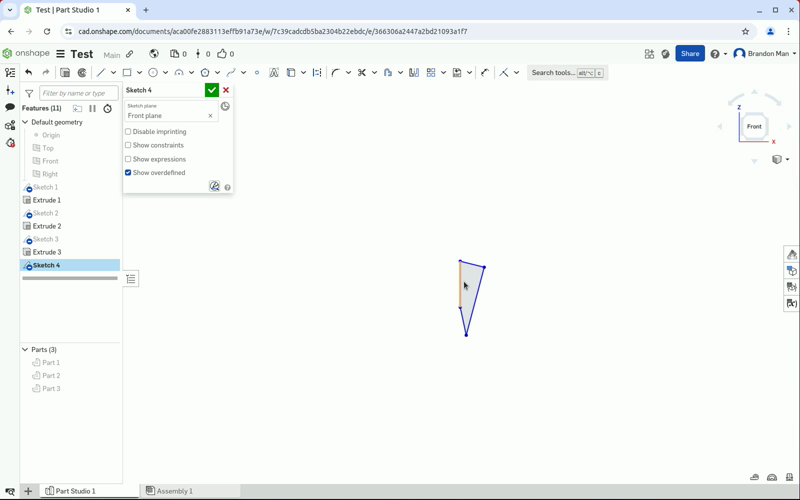
scroll(6)
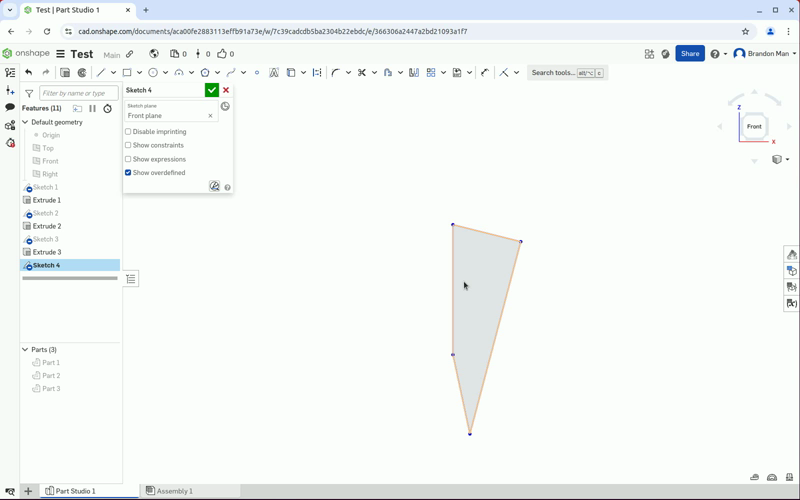
click(464, 281)
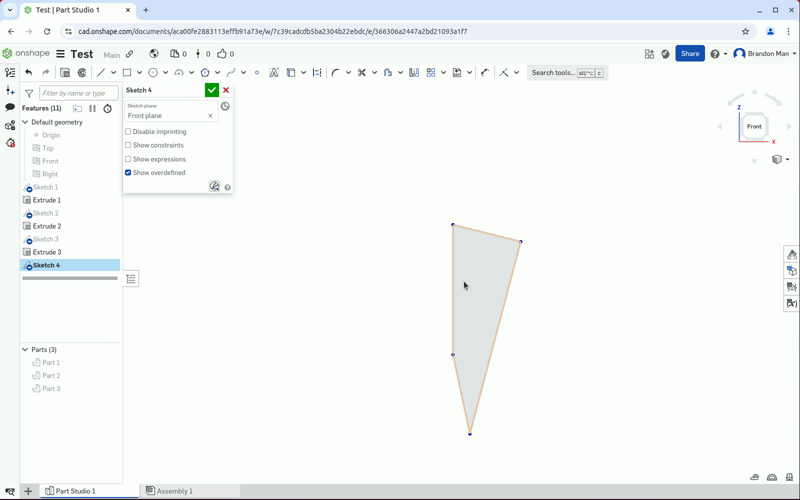
scroll(-6)
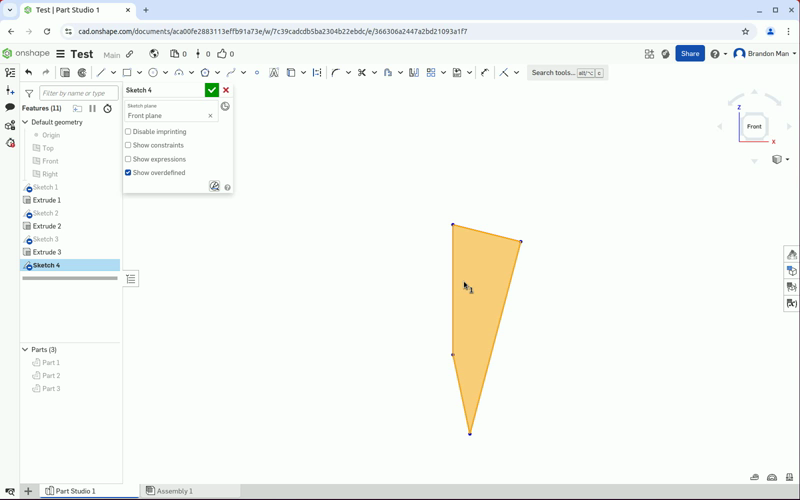
scroll(-6)
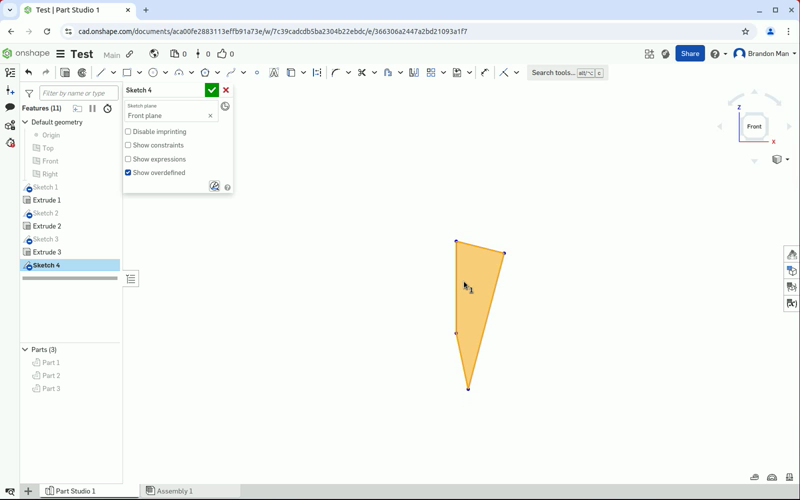
scroll(-6)
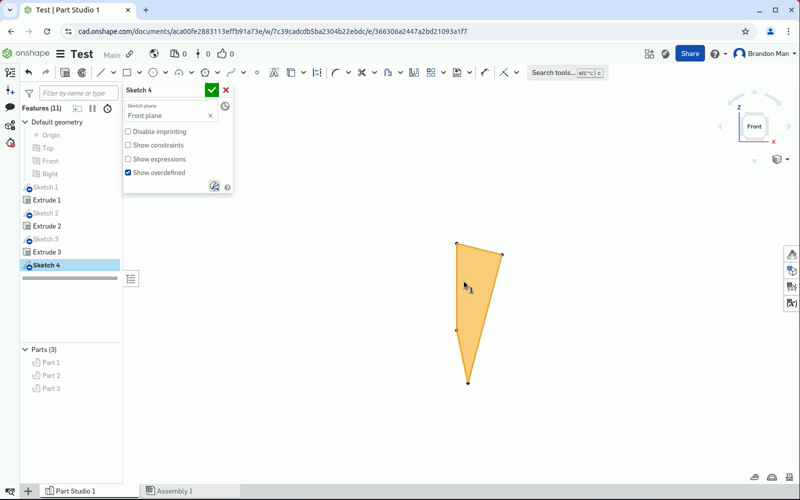
scroll(-6)
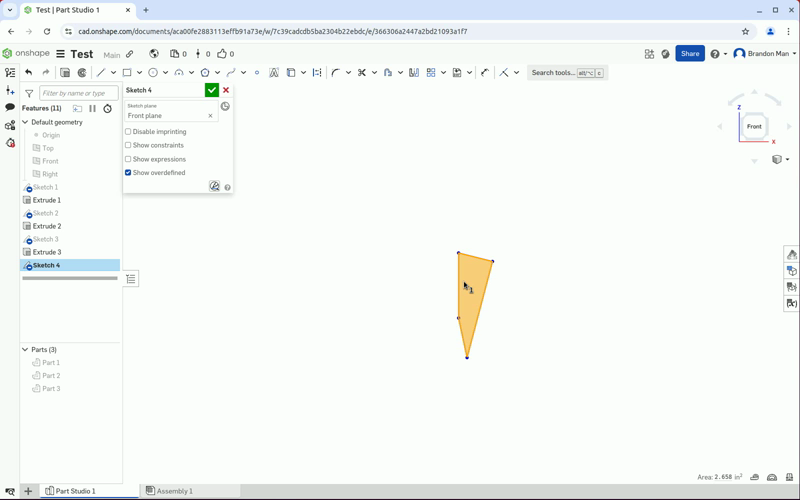
scroll(-6)
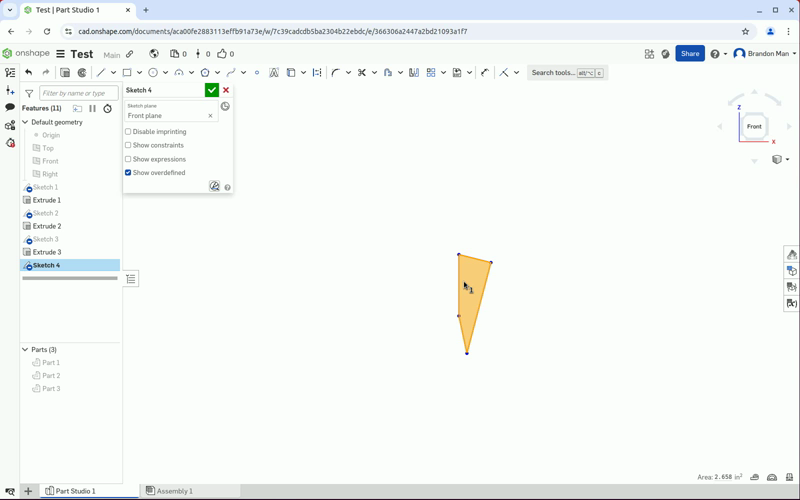
scroll(-6)
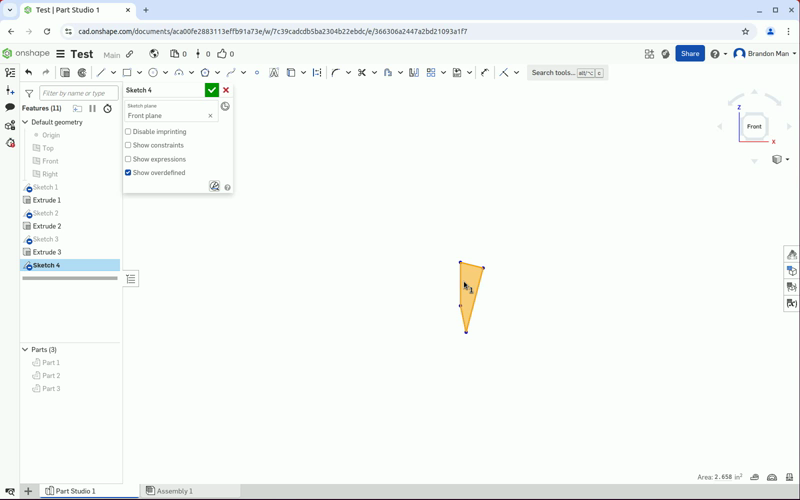
scroll(-6)
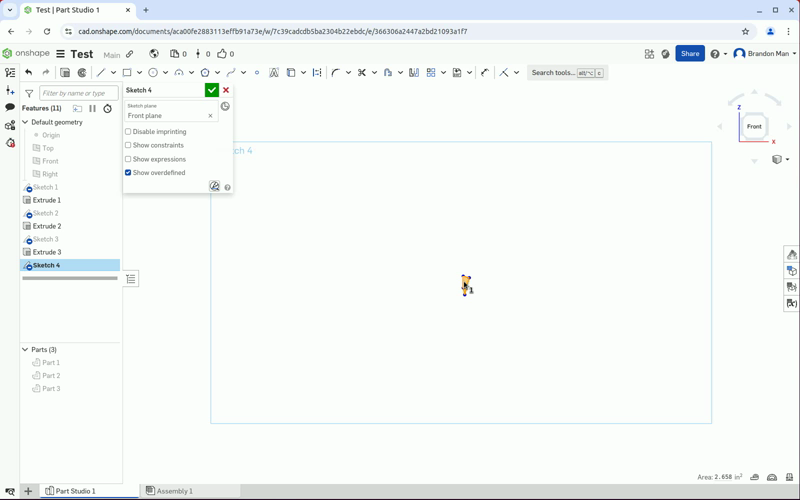
mouse_move(73, 352)
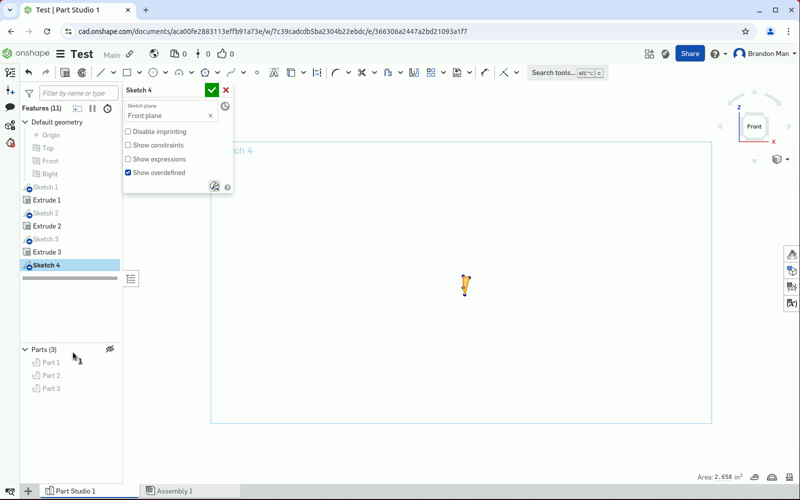
key(shift+y)
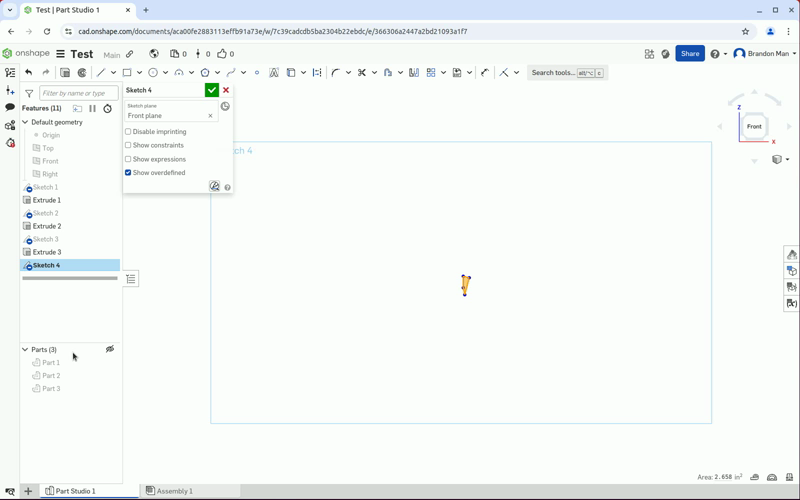
key(shift+e)
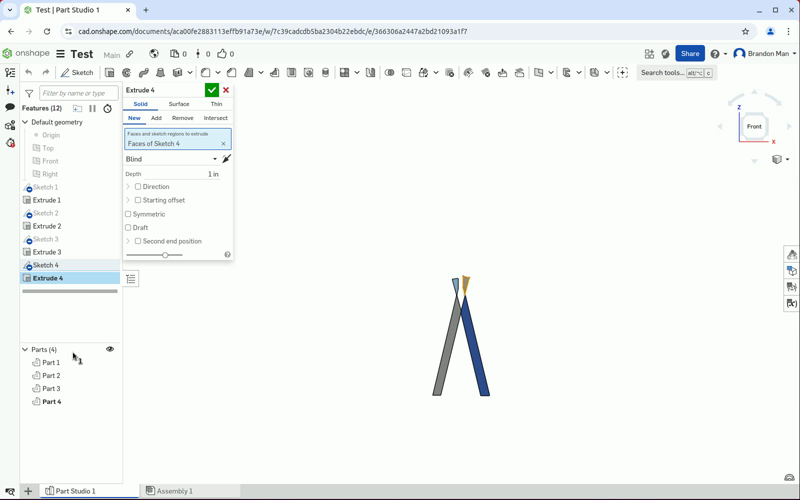
mouse_move(143, 106)
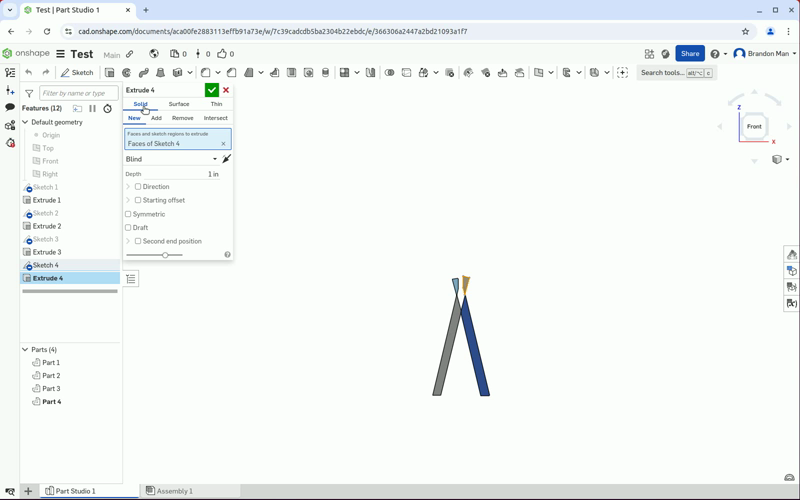
click(143, 106)
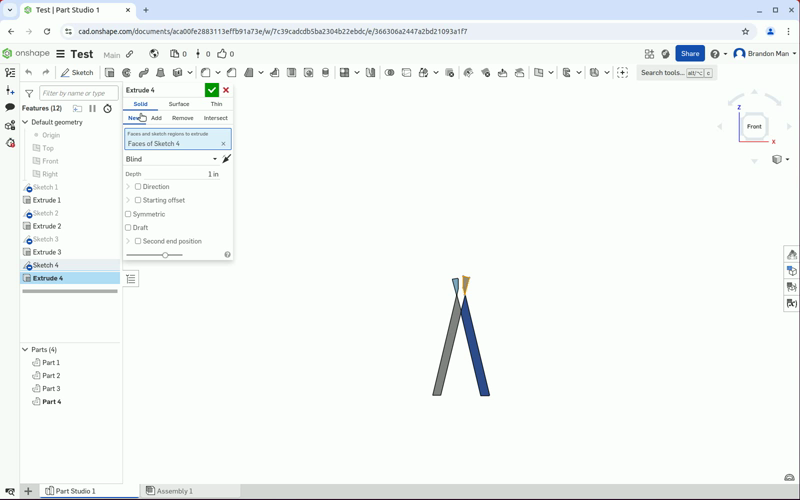
mouse_move(137, 120)
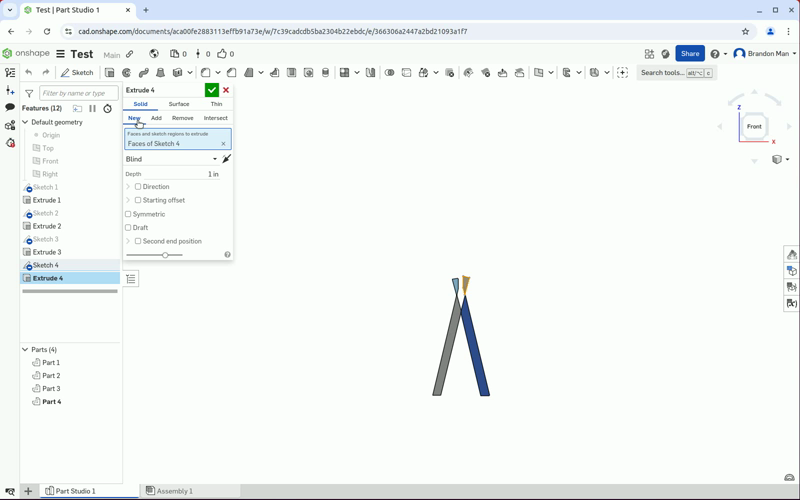
click(137, 120)
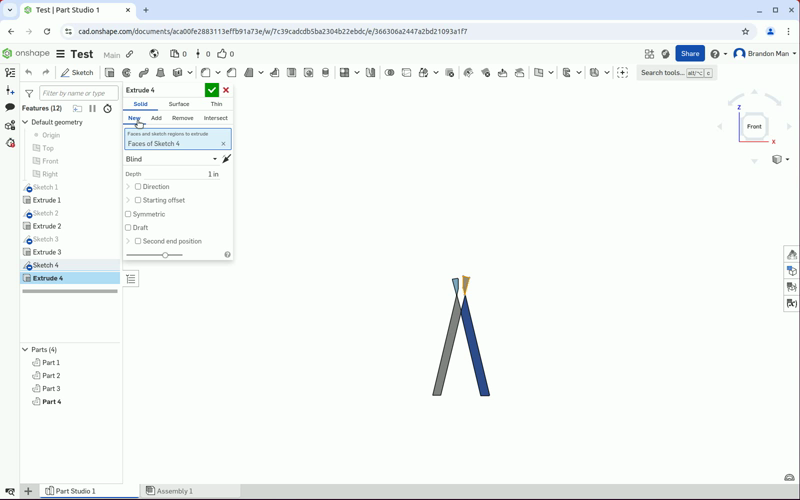
key(tab, 4)
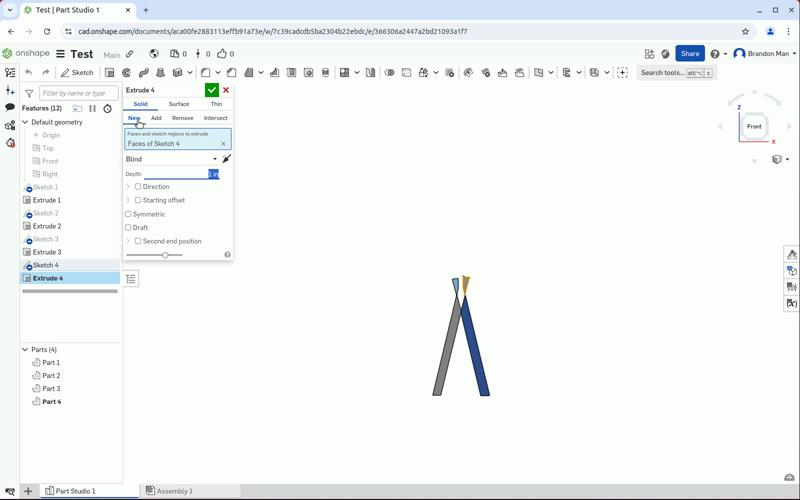
text(0.963)
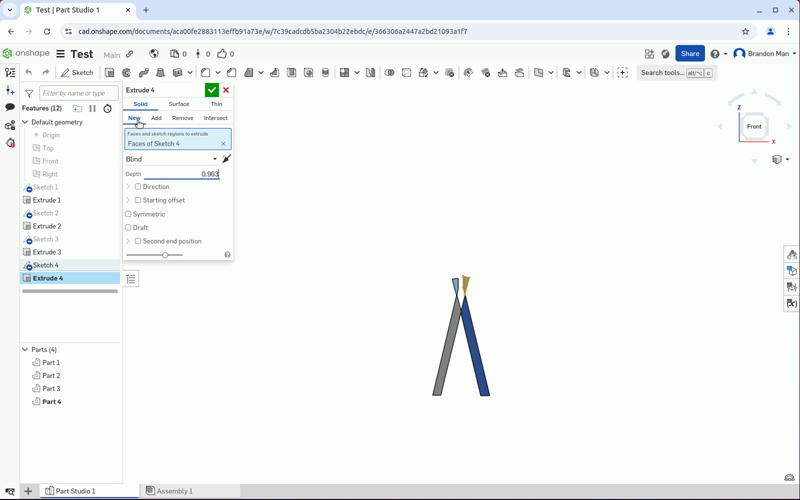
key(enter)
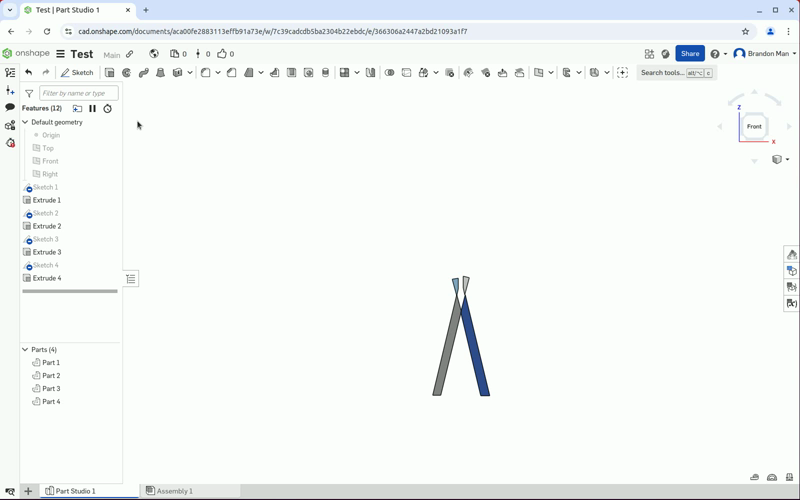
key(shift+h)
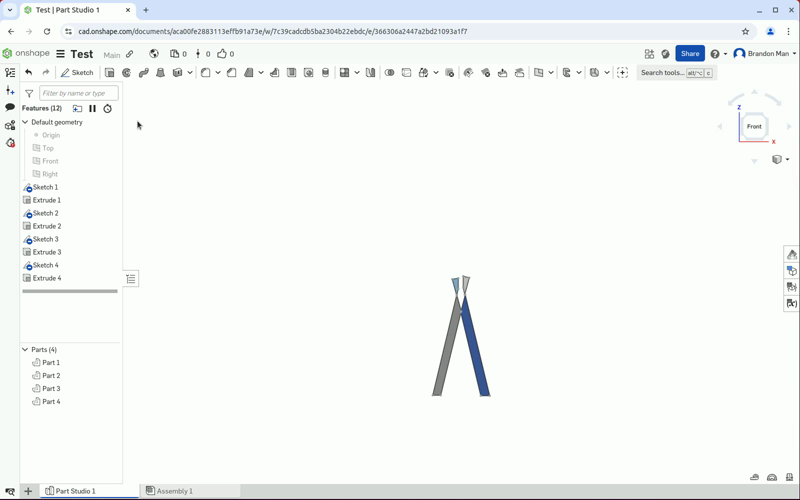
key(shift+h)
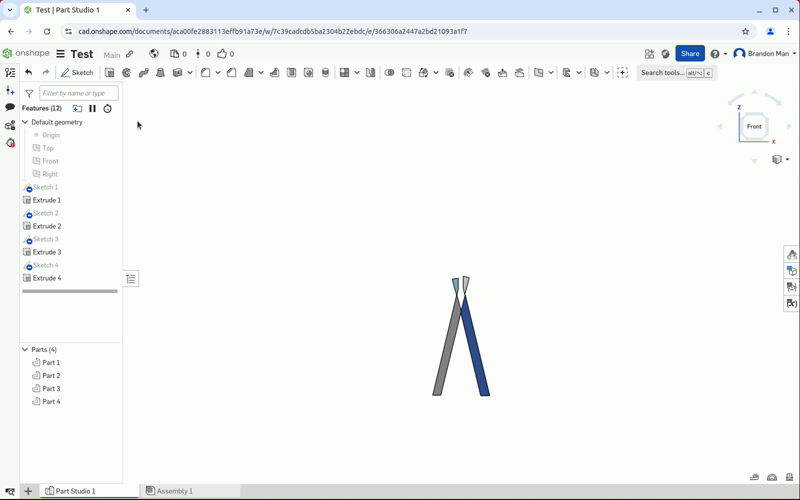
mouse_move(73, 189)
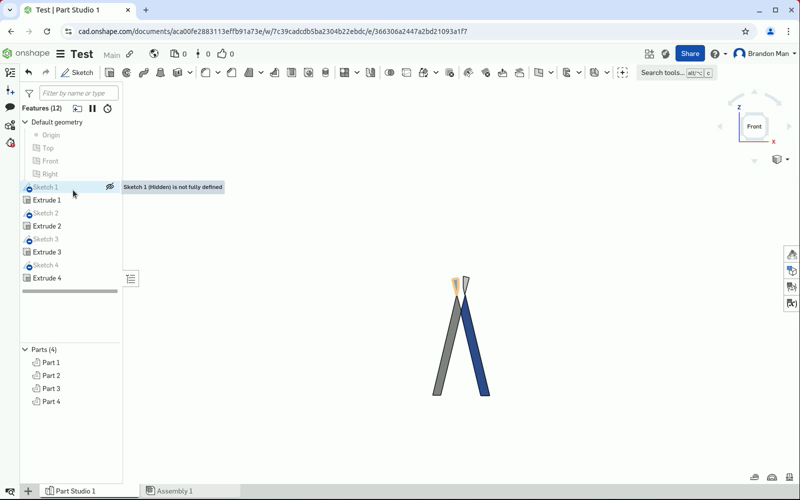
click(73, 189)
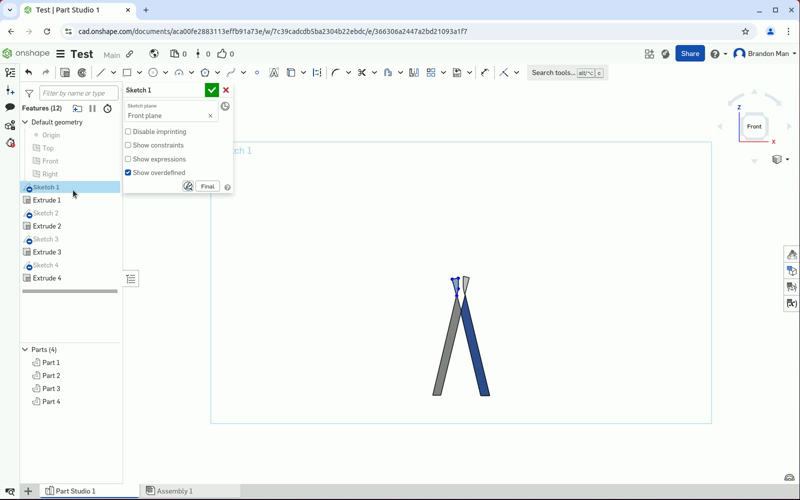
mouse_move(229, 92)
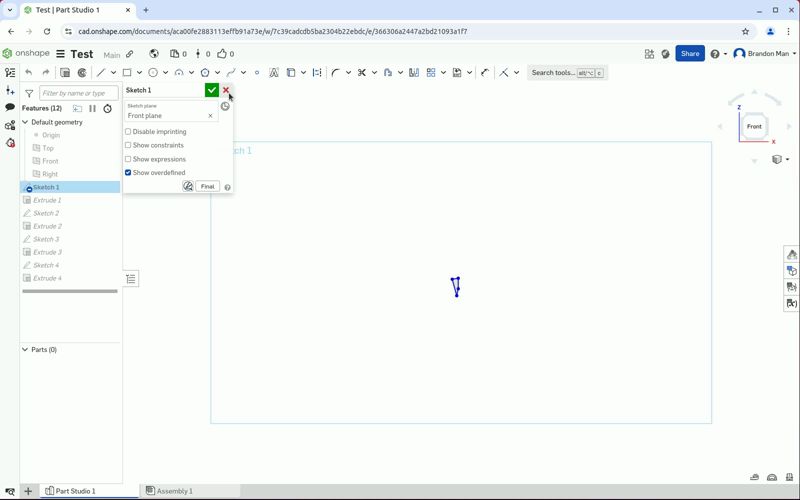
click(229, 92)
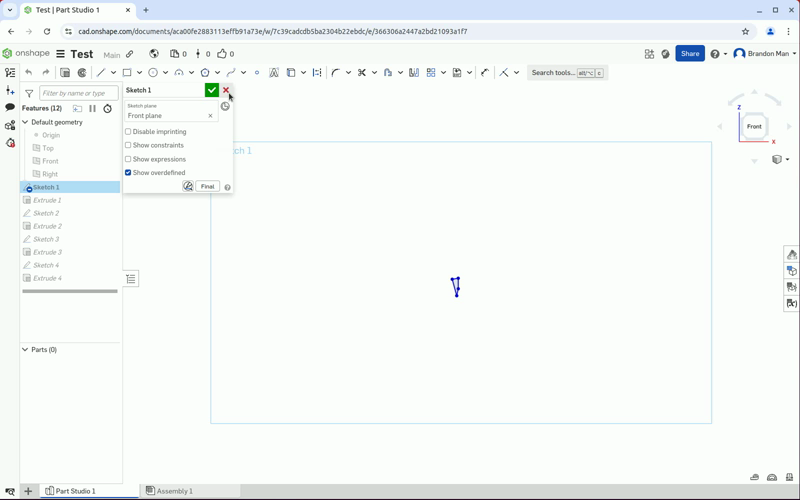
key(shift+s)
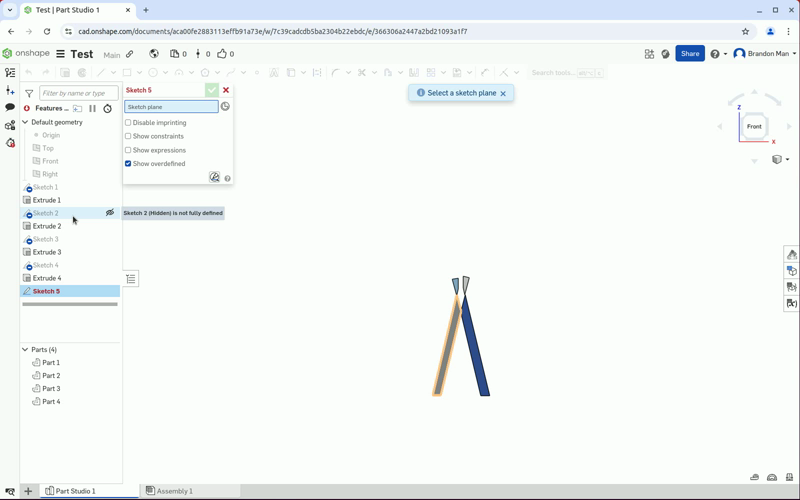
scroll(3)
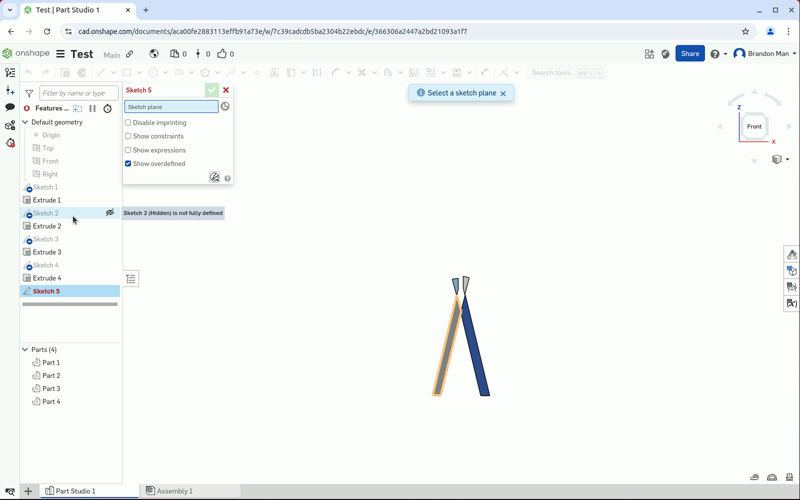
mouse_move(73, 163)
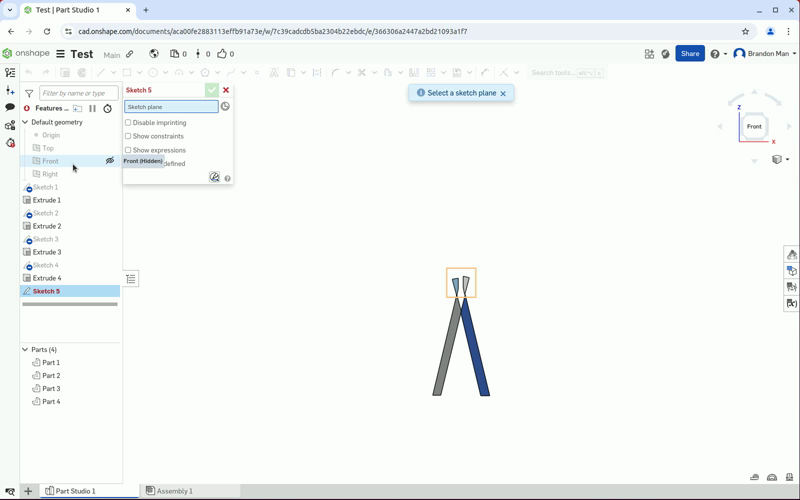
click(73, 163)
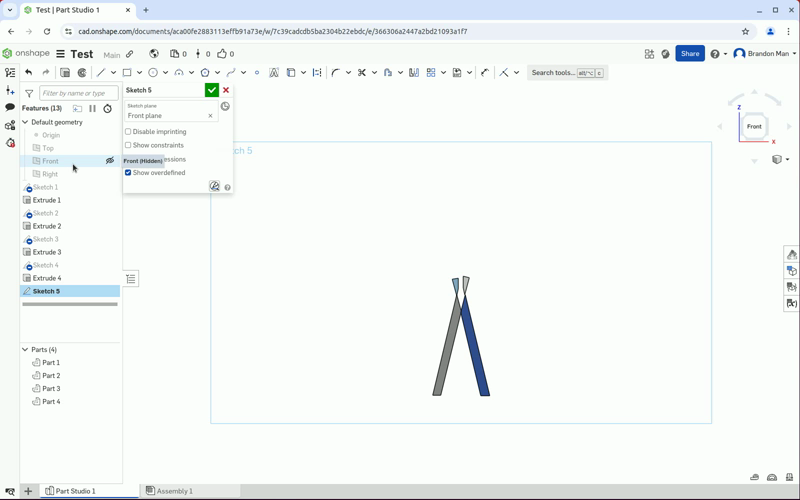
mouse_move(73, 352)
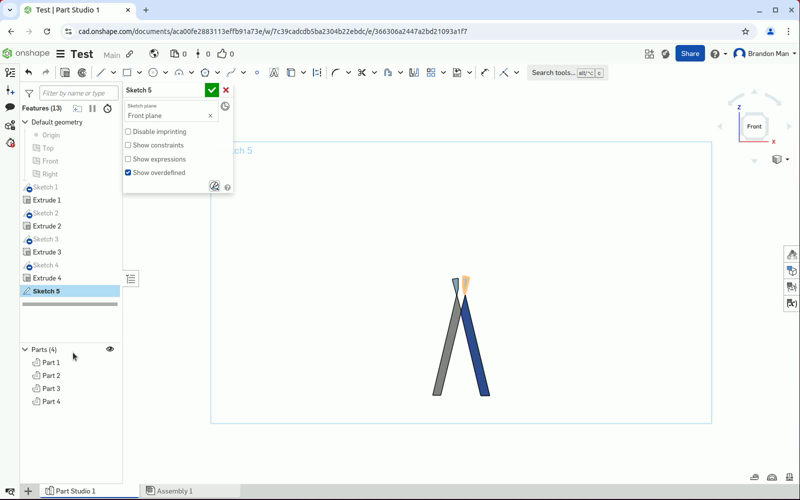
key(y)
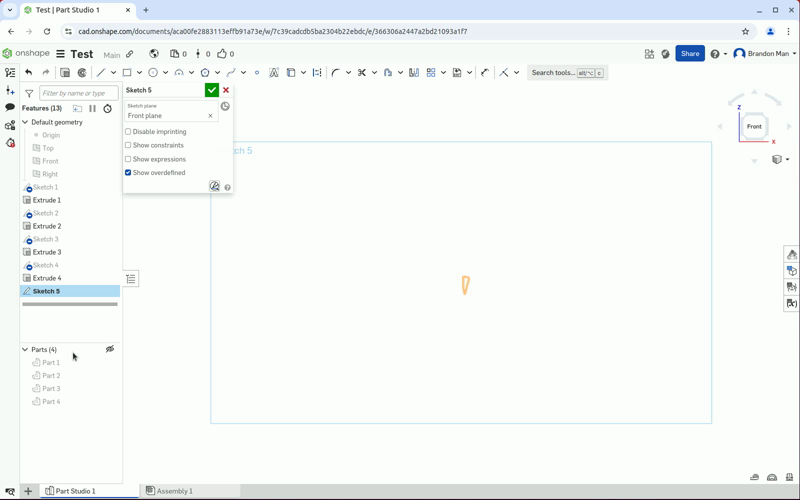
key(l)
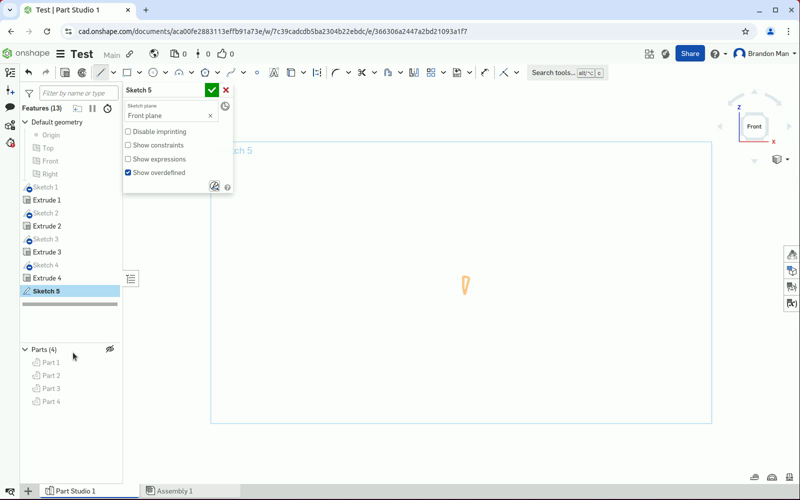
key_down(shift)
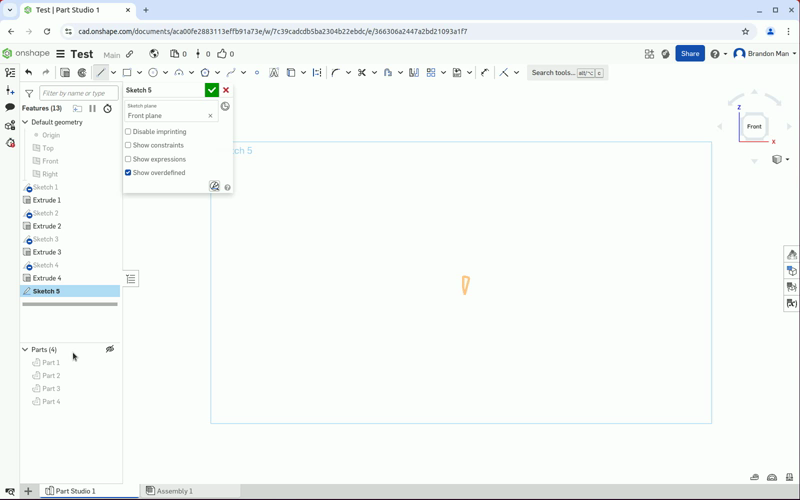
mouse_move(456, 294)
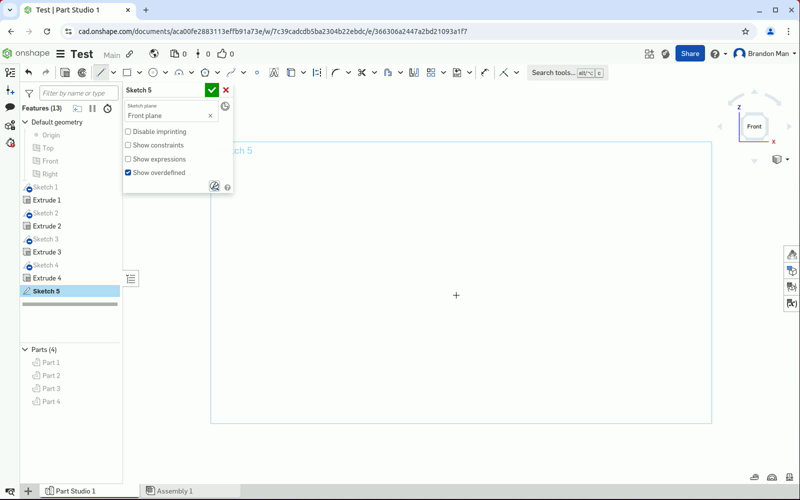
click(456, 294)
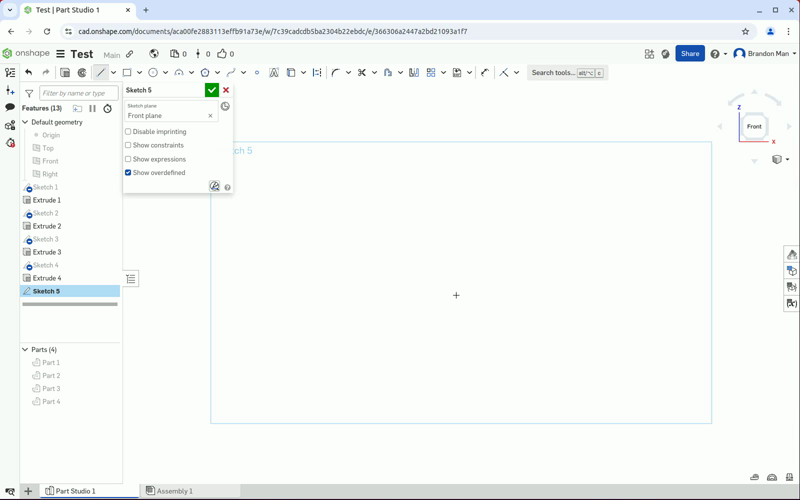
key_up(shift)
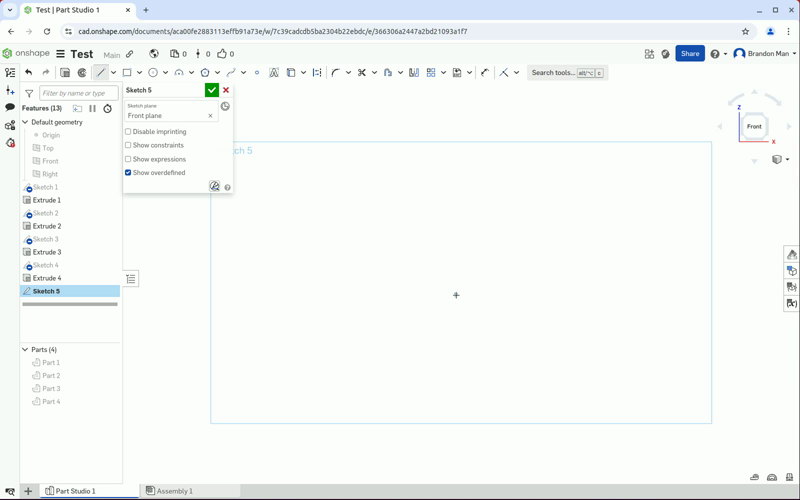
key_down(shift)
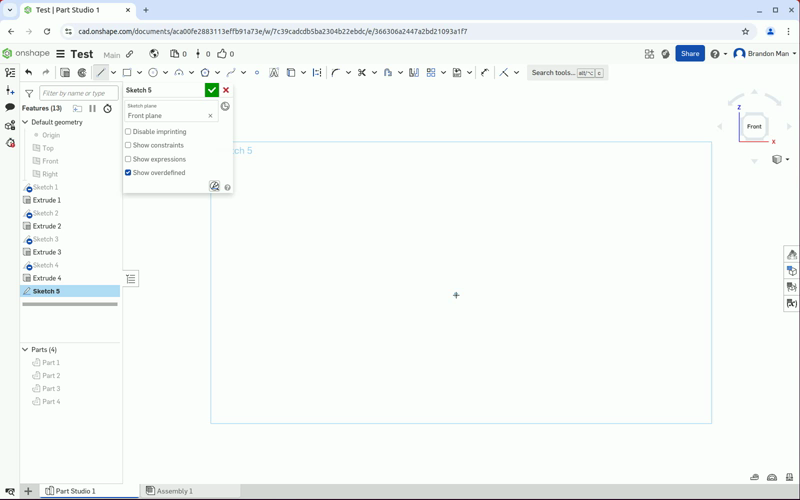
mouse_move(486, 294)
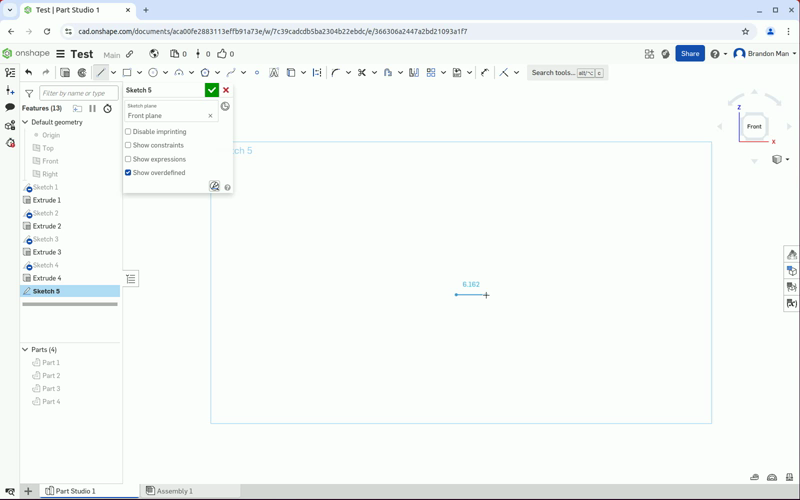
mouse_move(460, 313)
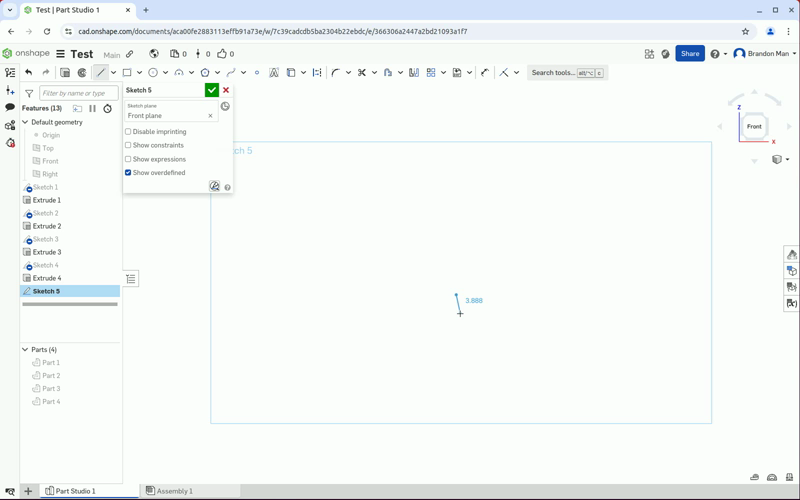
click(460, 313)
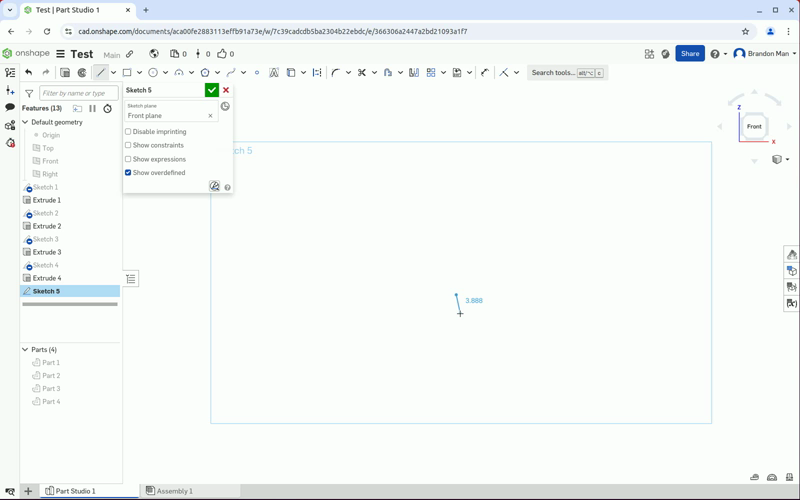
key_up(shift)
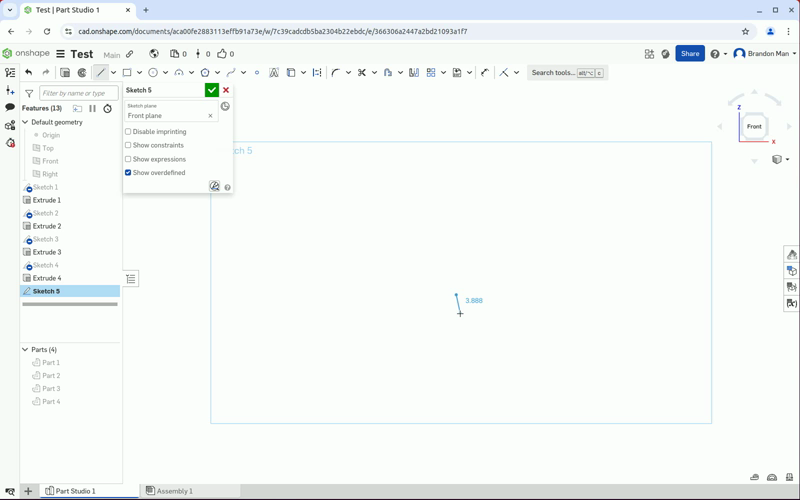
key_down(shift)
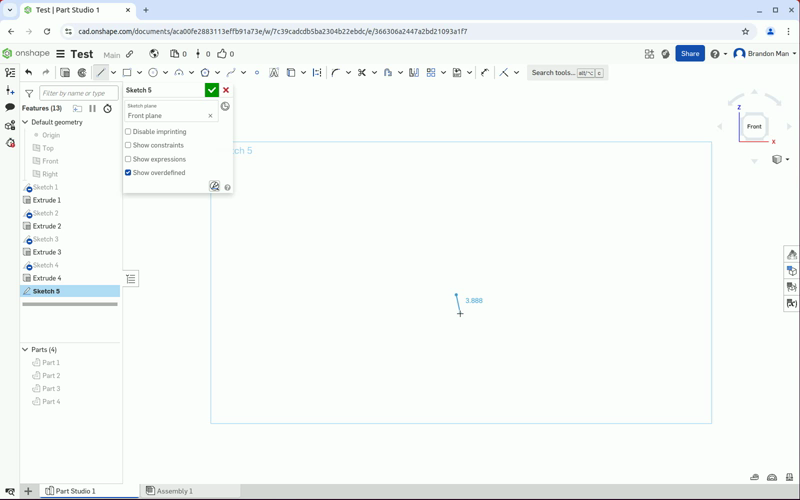
mouse_move(490, 313)
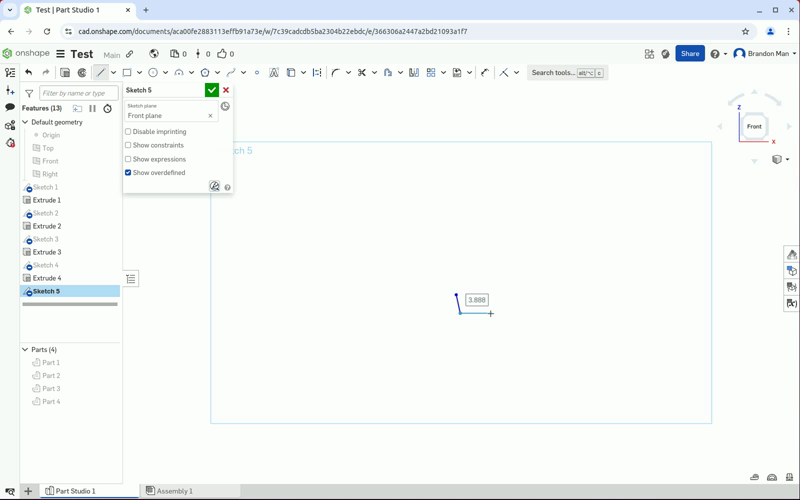
mouse_move(464, 294)
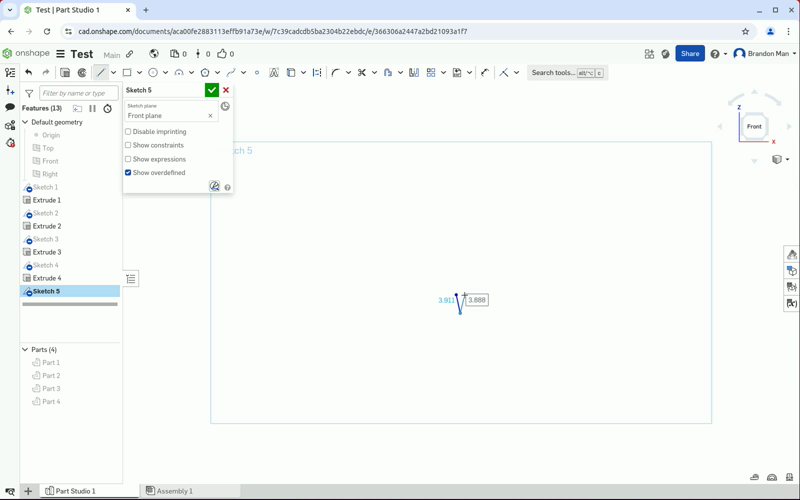
click(464, 294)
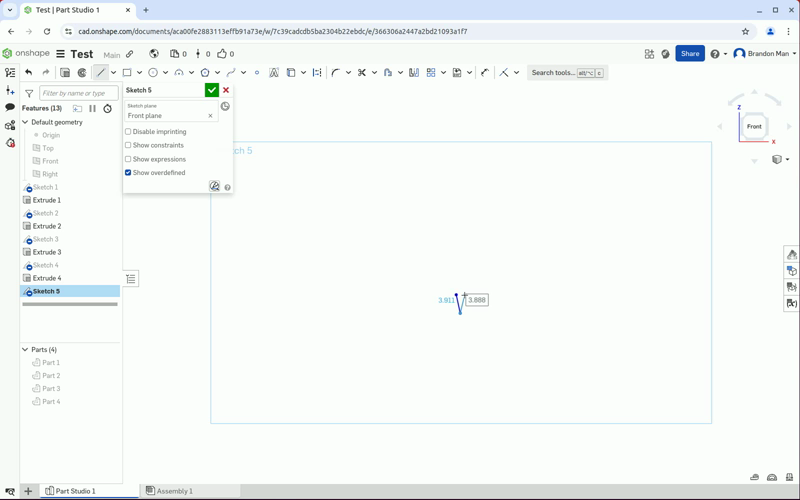
key_up(shift)
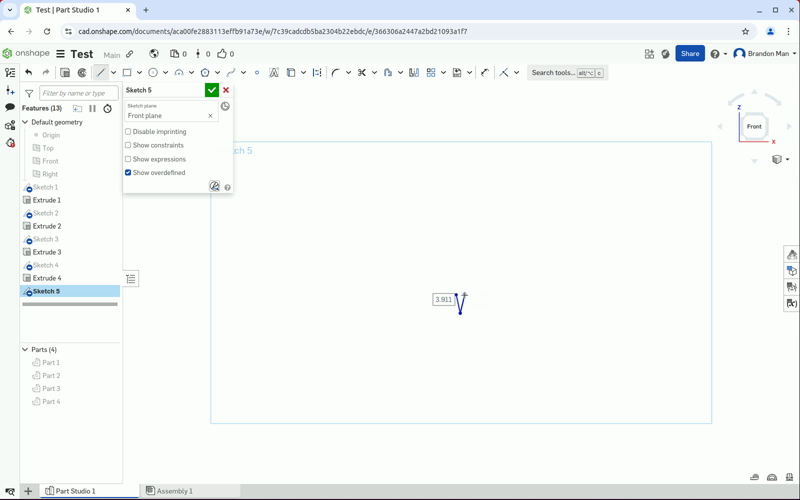
key_down(shift)
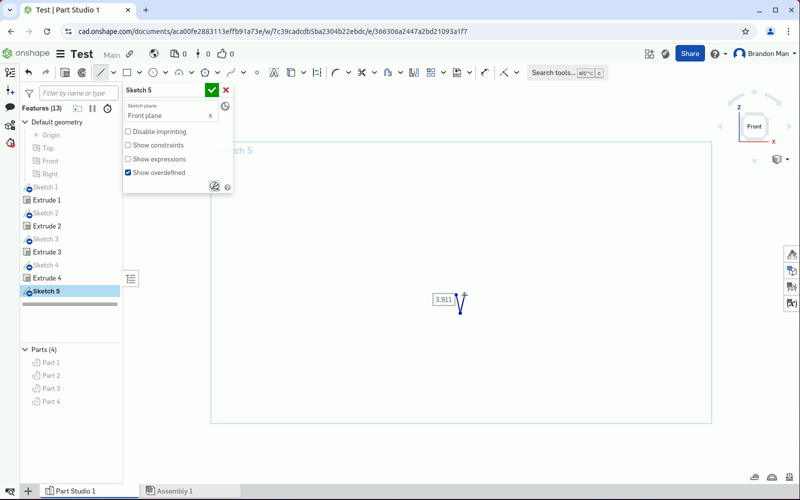
mouse_move(495, 294)
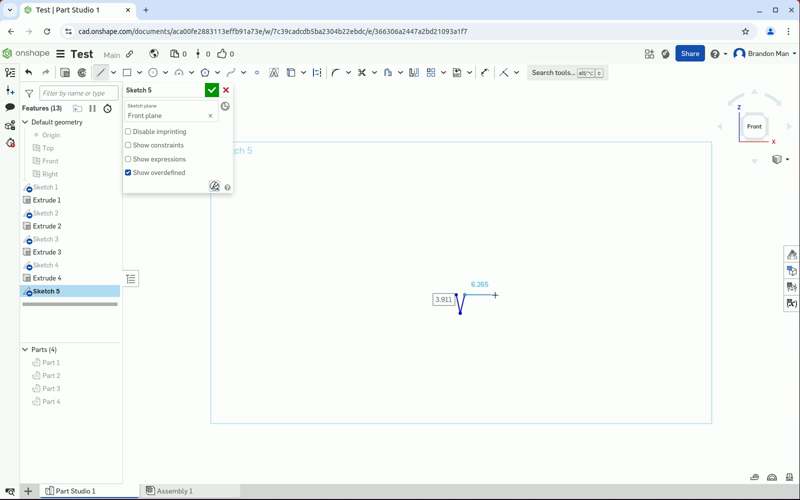
mouse_move(463, 287)
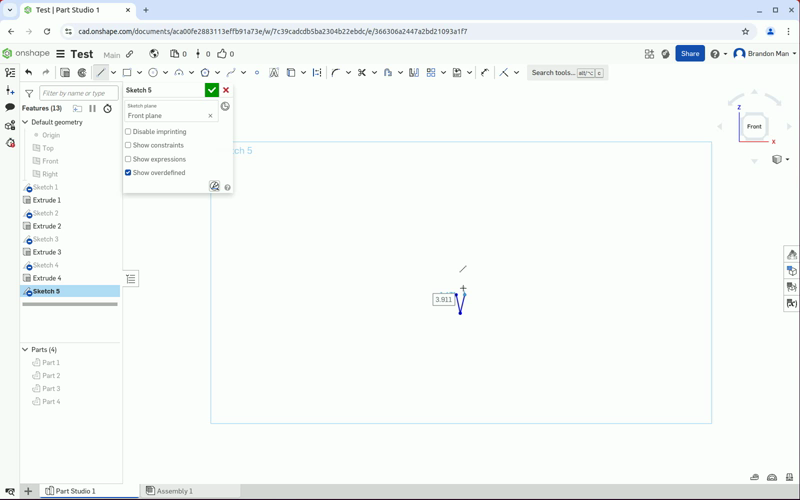
scroll(6)
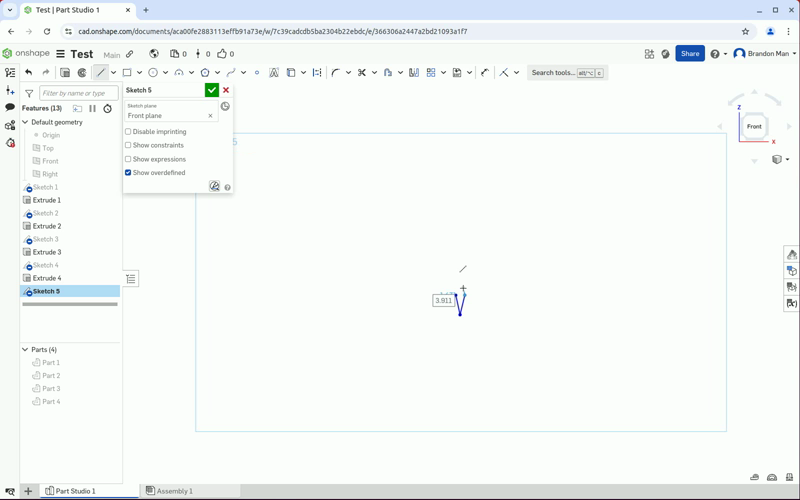
scroll(6)
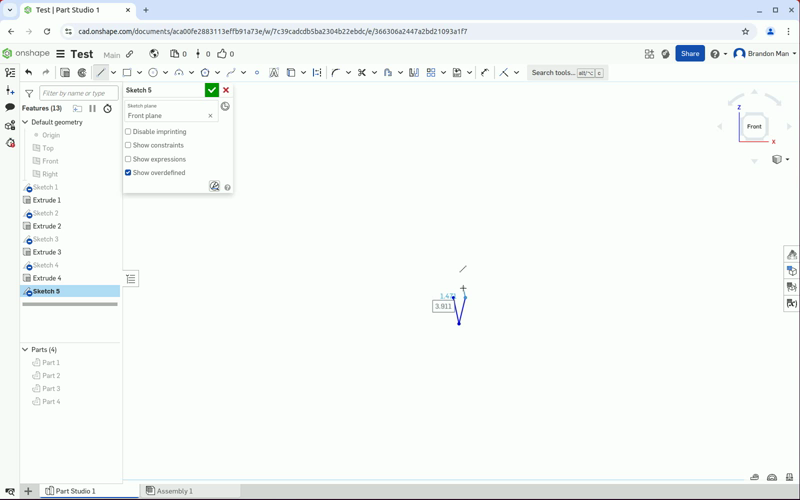
scroll(6)
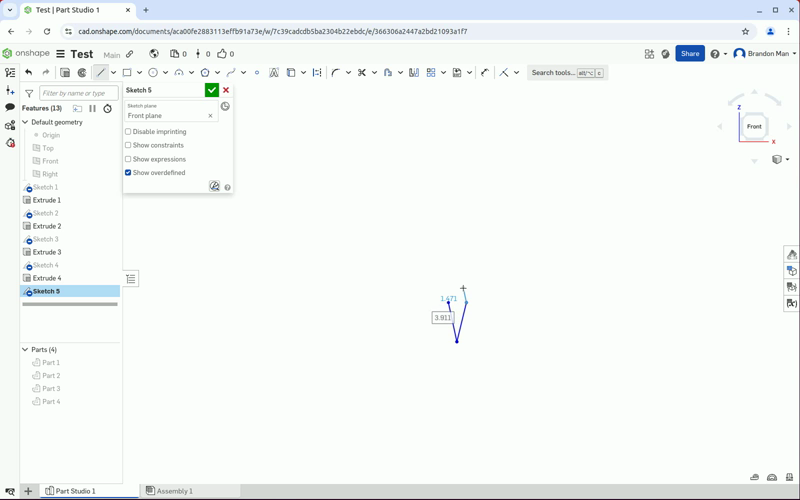
scroll(6)
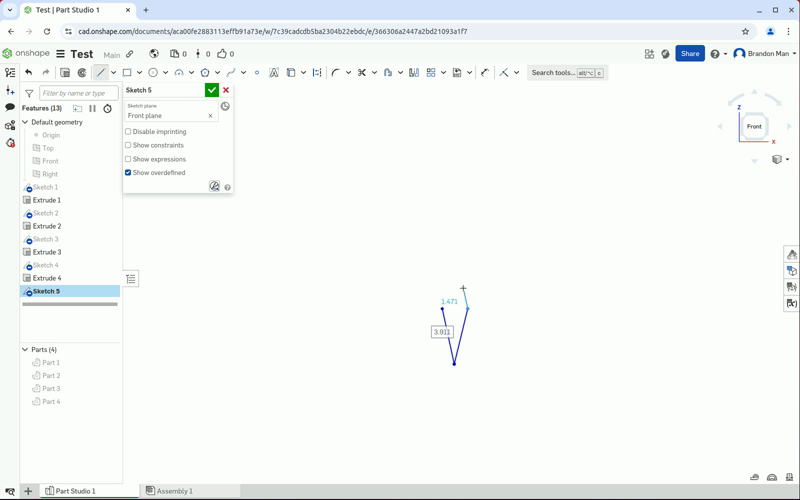
scroll(6)
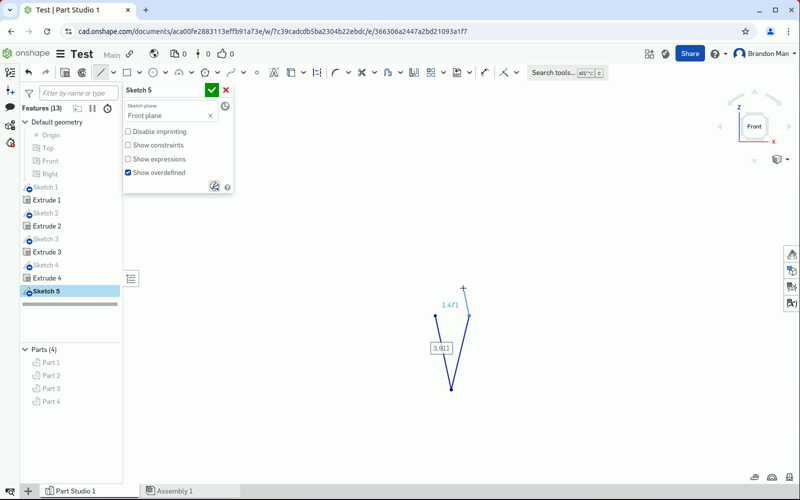
scroll(6)
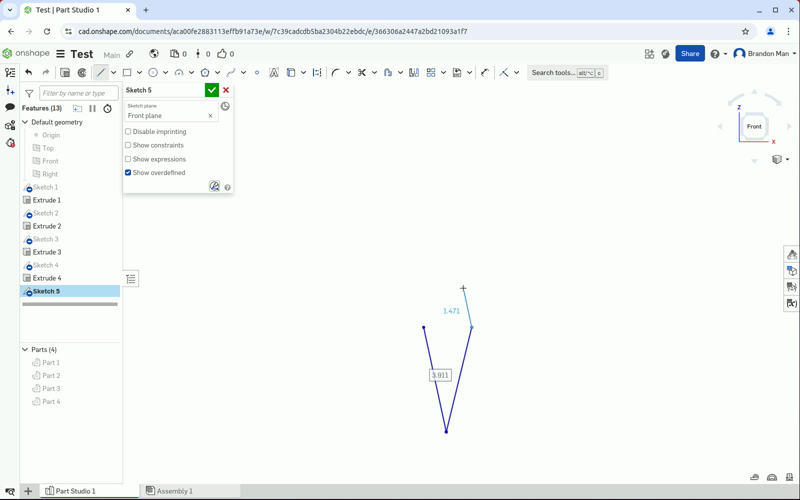
scroll(6)
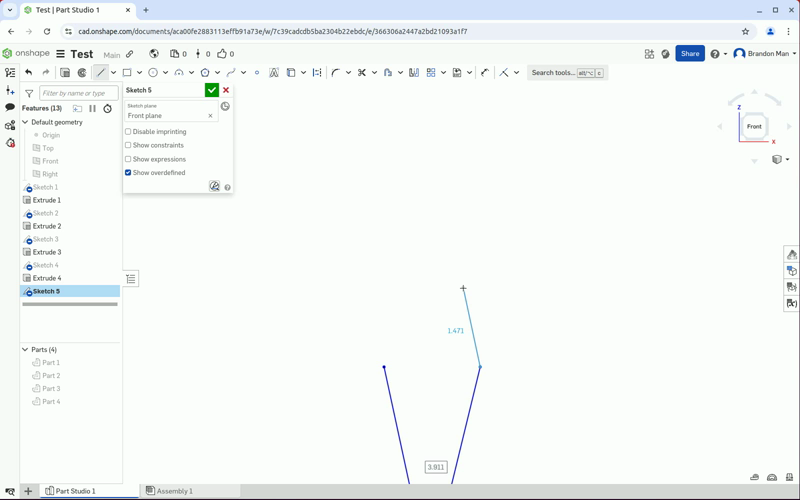
click(463, 287)
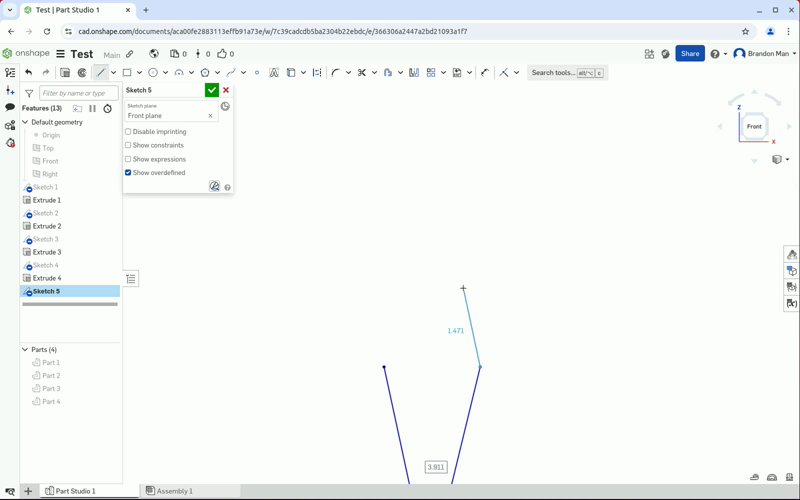
scroll(-6)
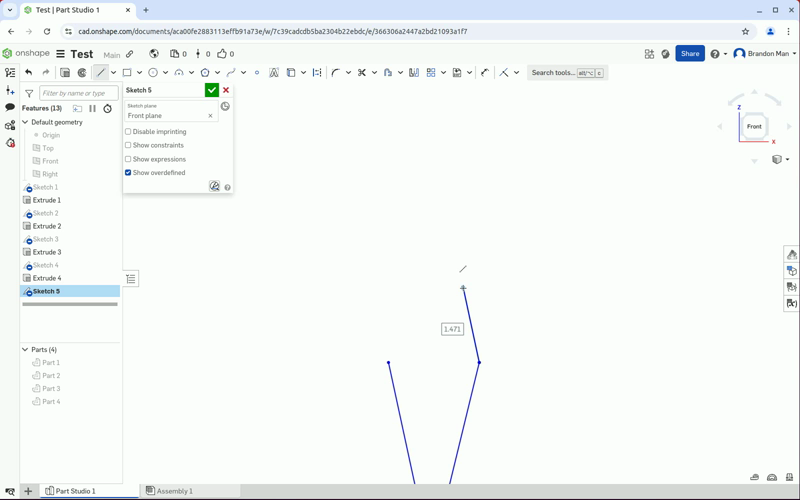
scroll(-6)
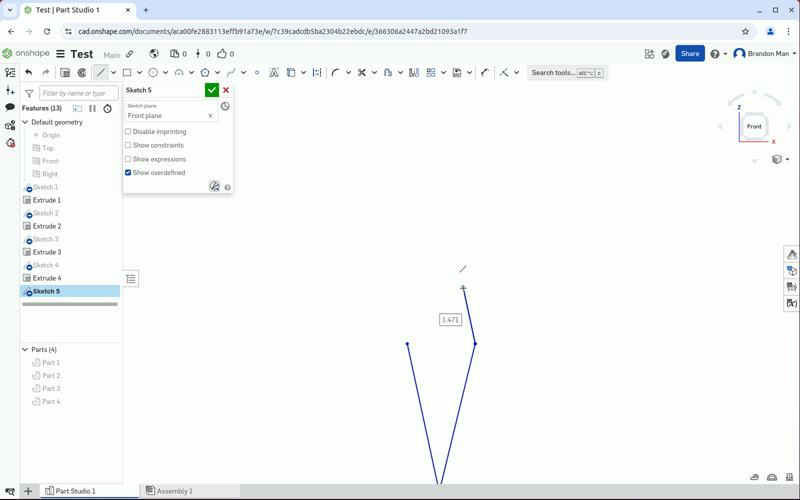
scroll(-6)
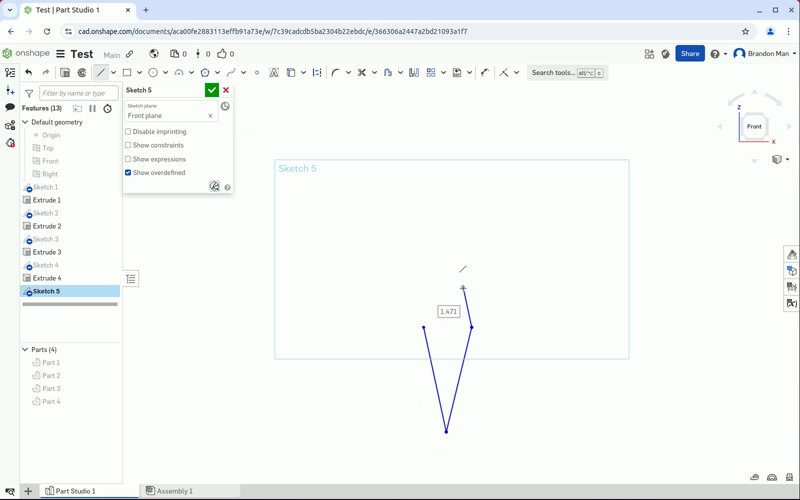
scroll(-6)
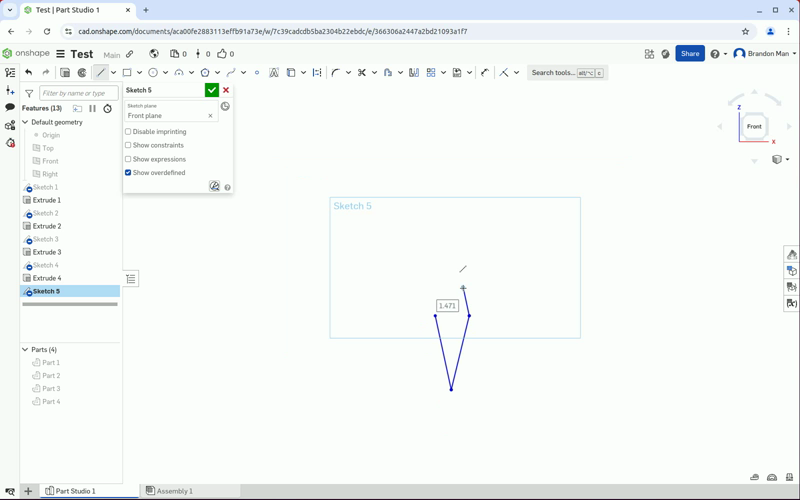
scroll(-6)
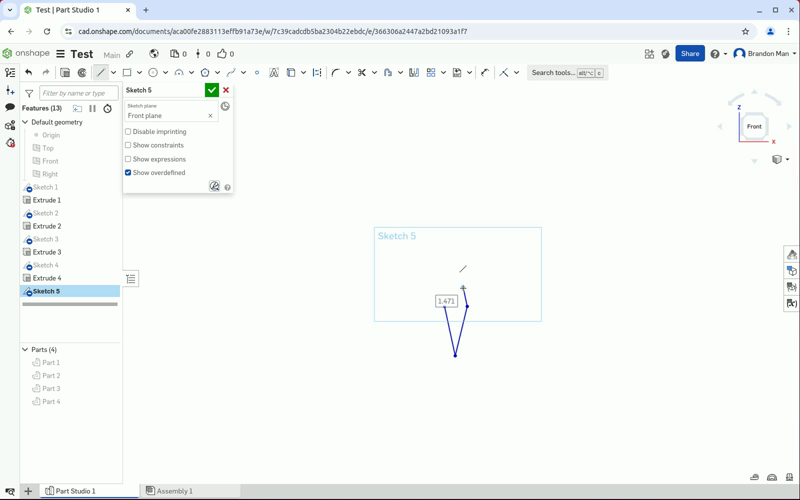
scroll(-6)
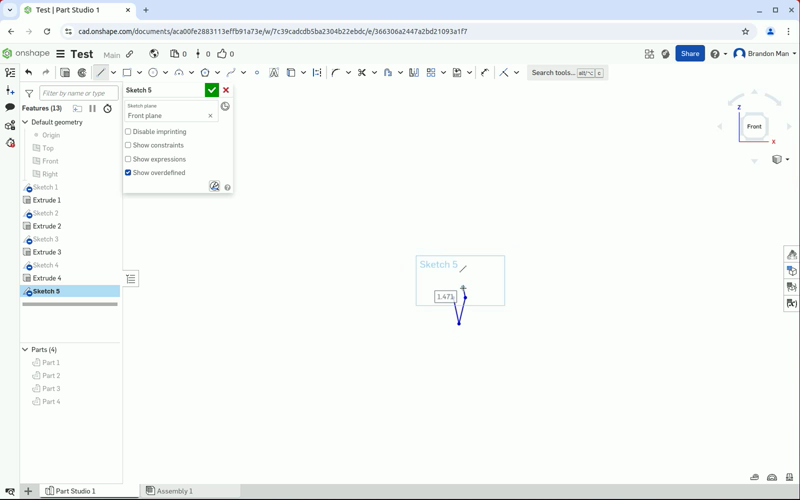
scroll(-6)
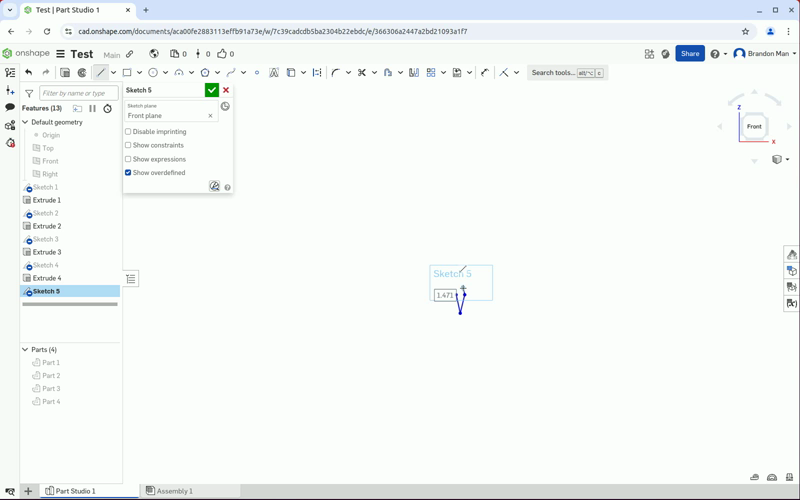
key_up(shift)
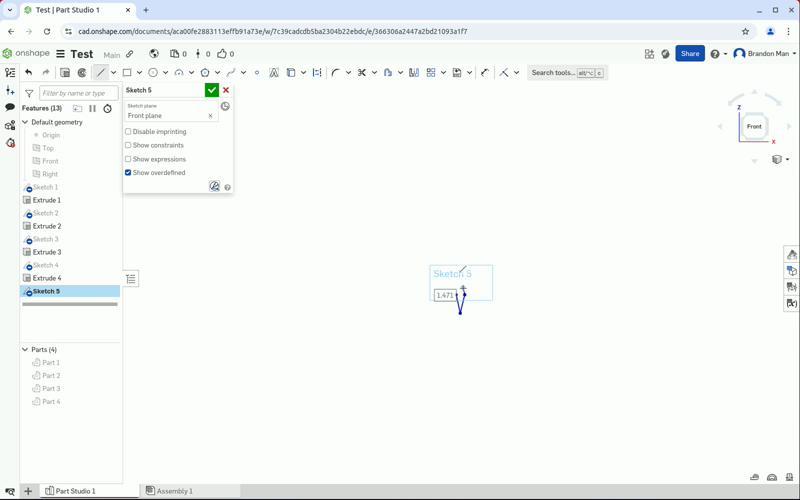
key_down(shift)
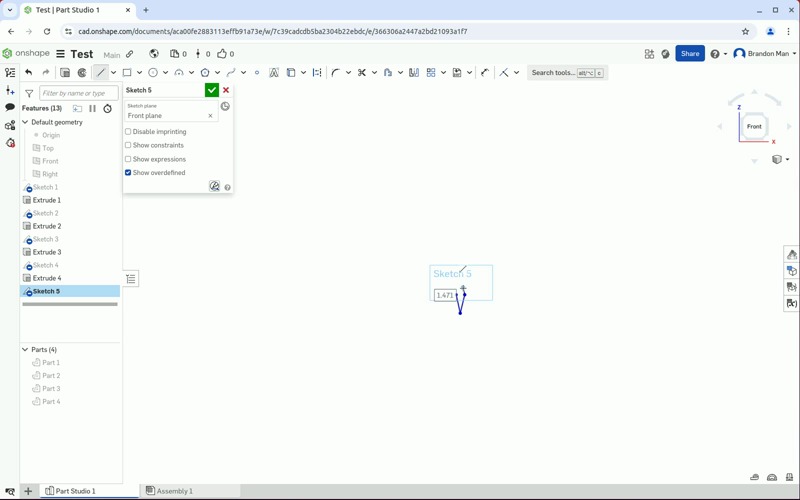
mouse_move(493, 287)
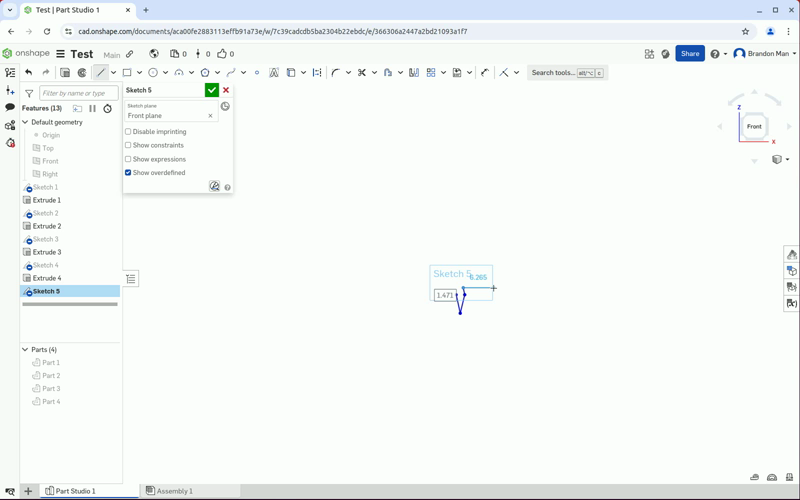
mouse_move(457, 287)
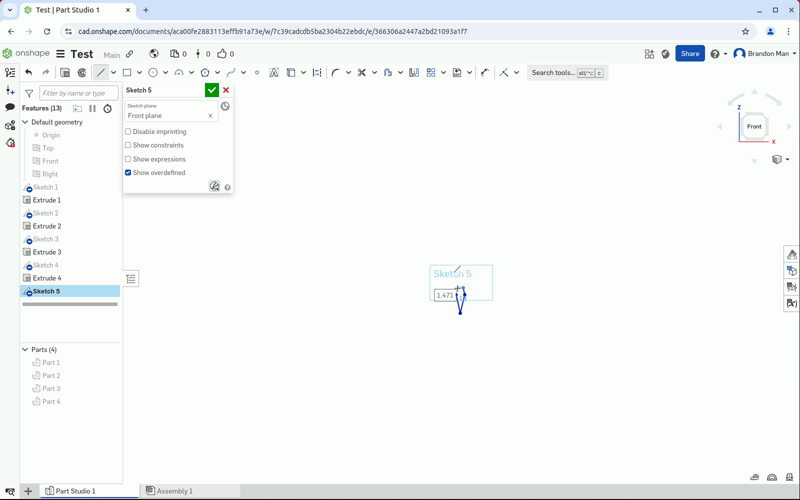
scroll(6)
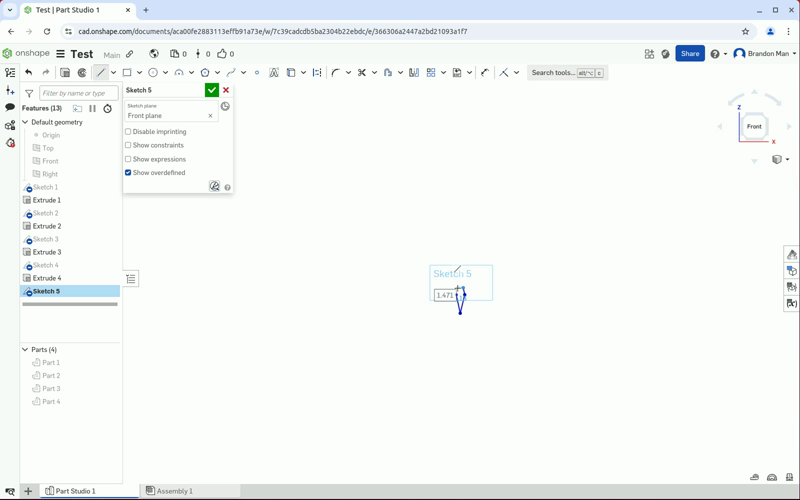
scroll(6)
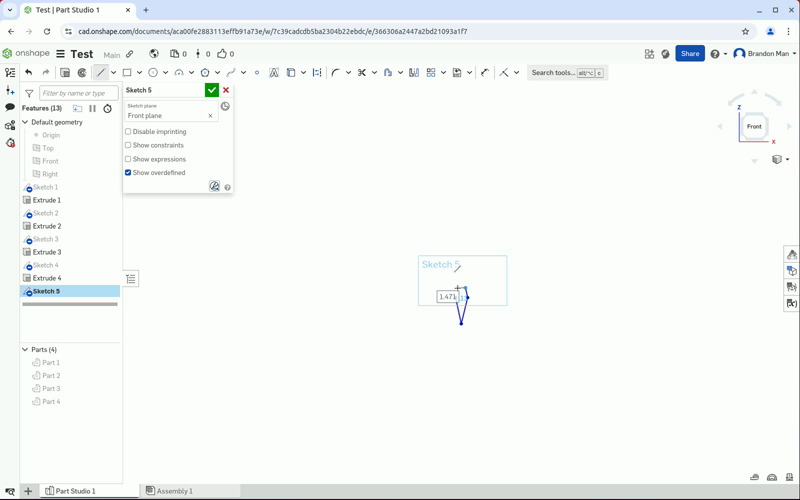
scroll(6)
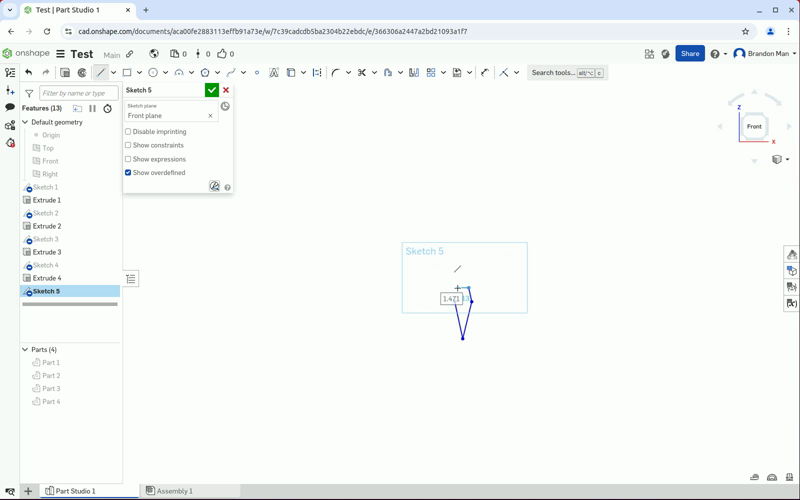
scroll(6)
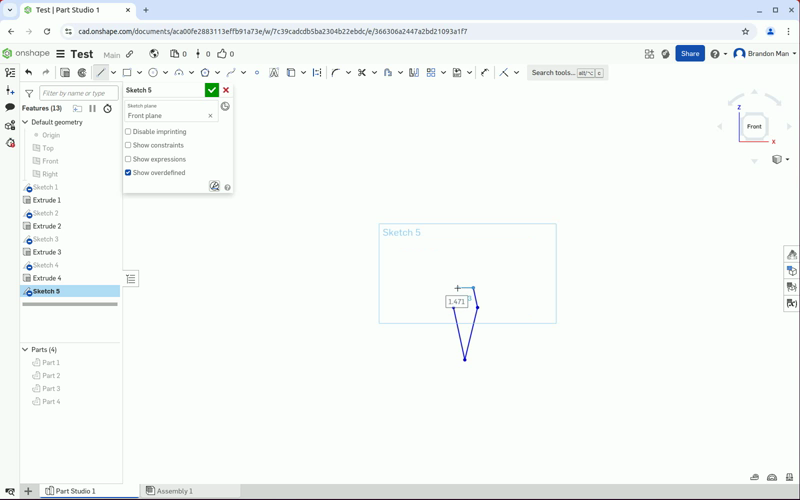
scroll(6)
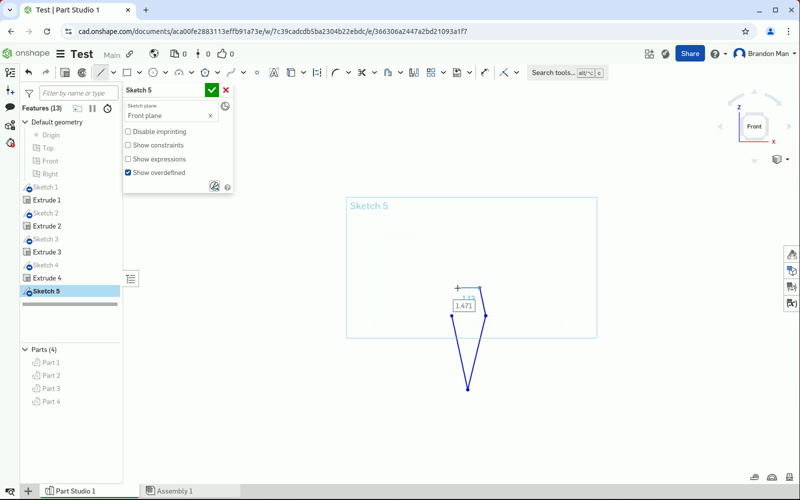
scroll(6)
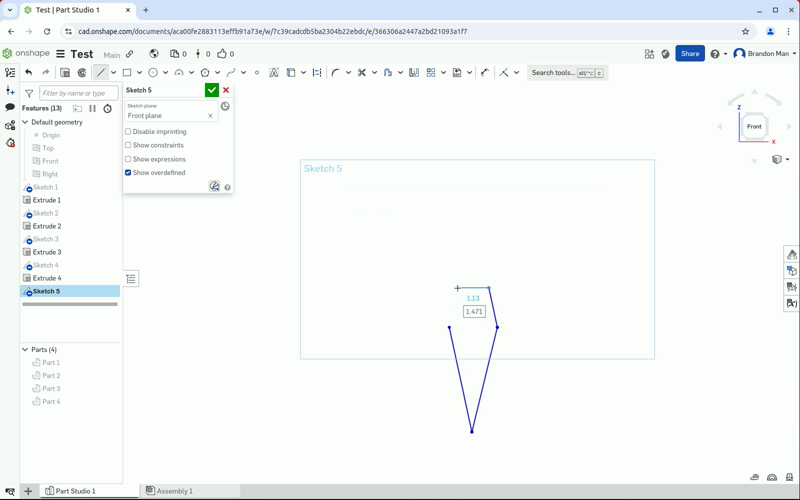
scroll(6)
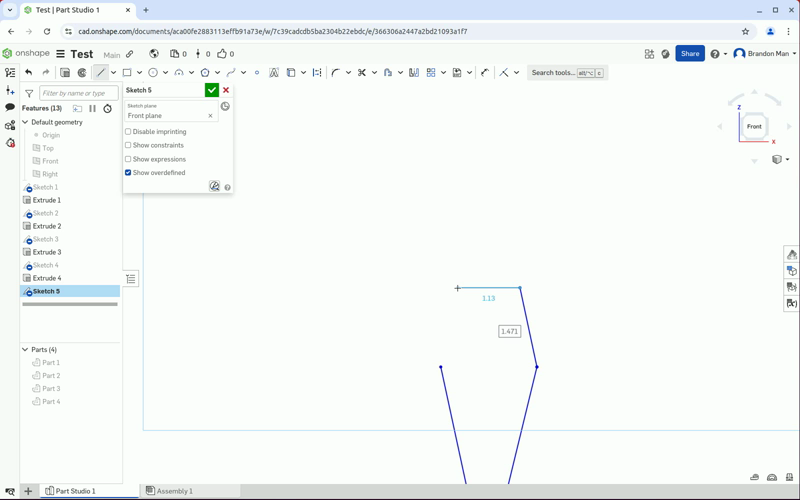
click(457, 287)
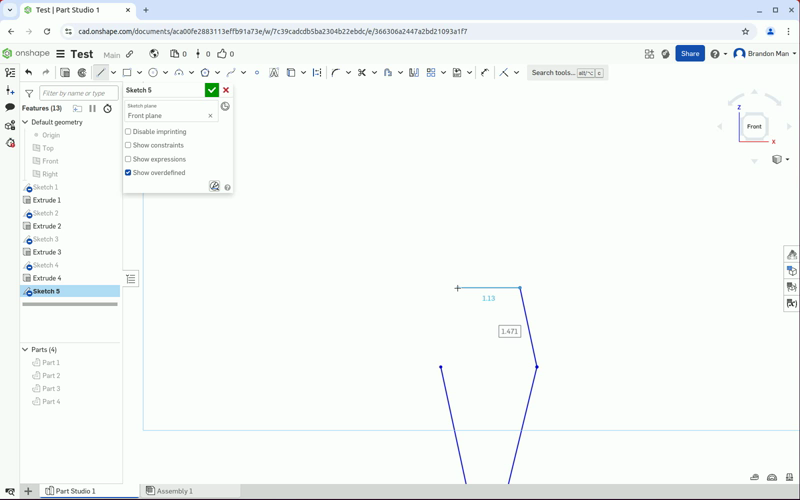
scroll(-6)
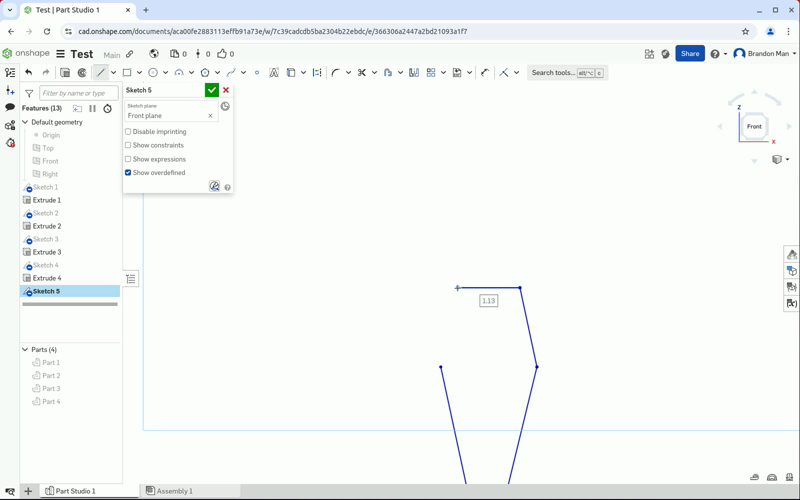
scroll(-6)
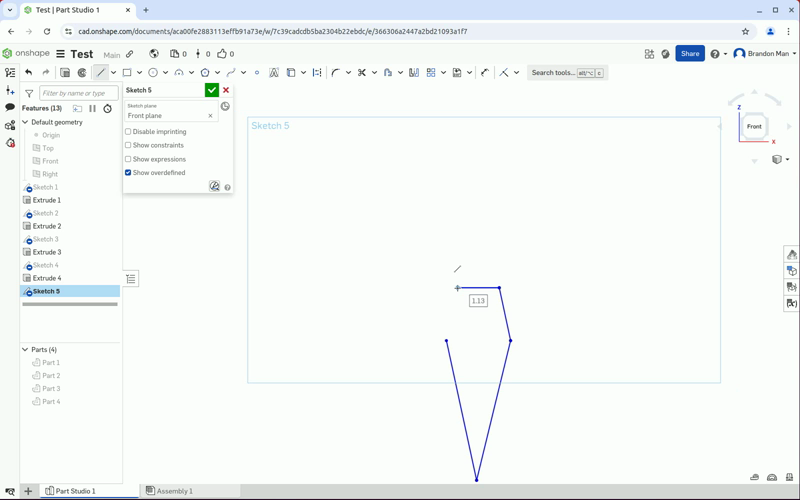
scroll(-6)
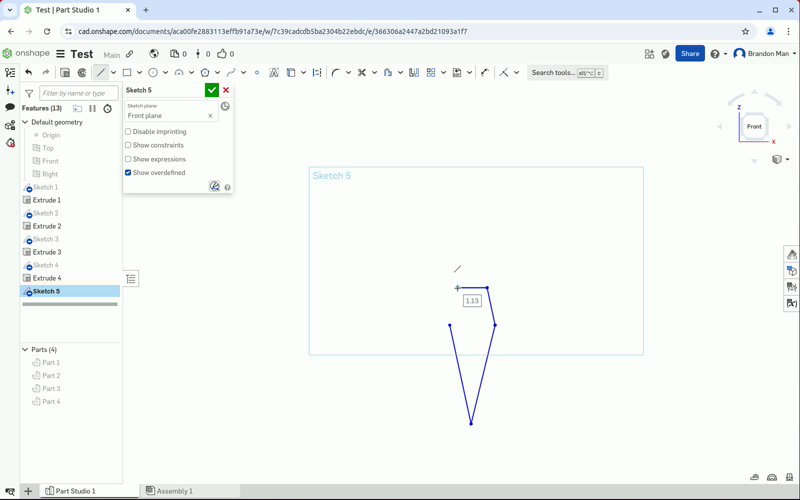
scroll(-6)
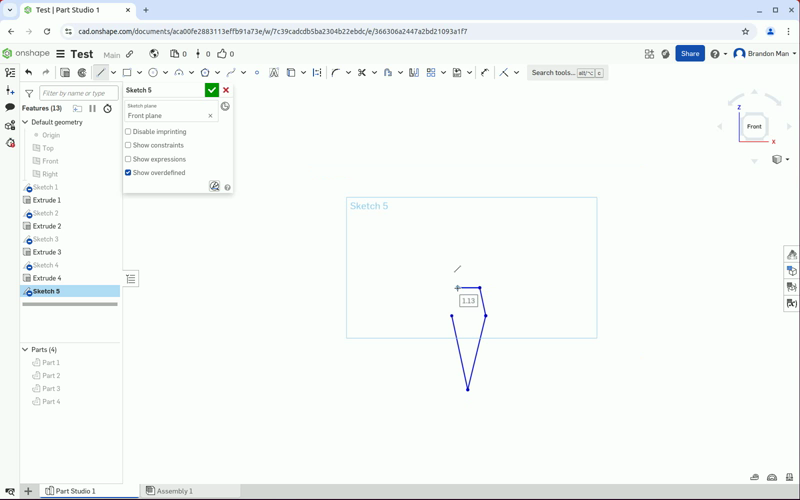
scroll(-6)
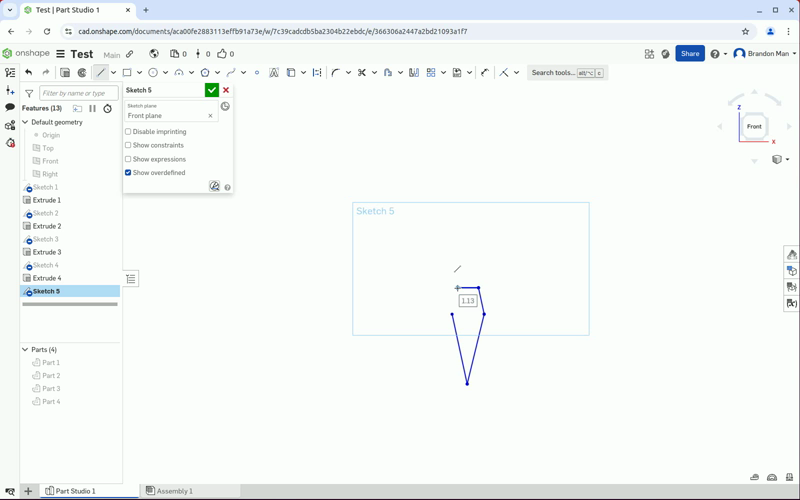
scroll(-6)
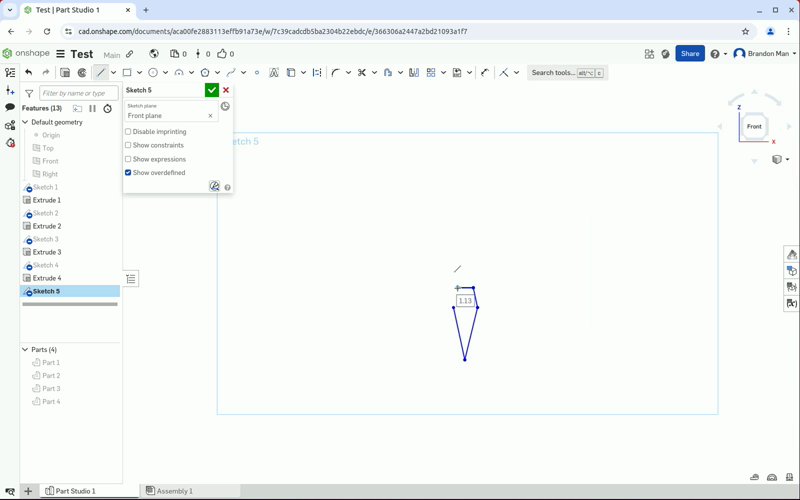
scroll(-6)
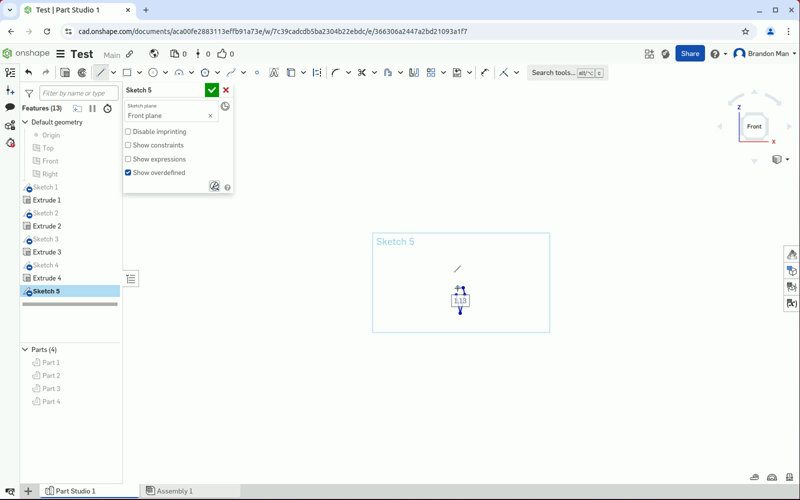
key_up(shift)
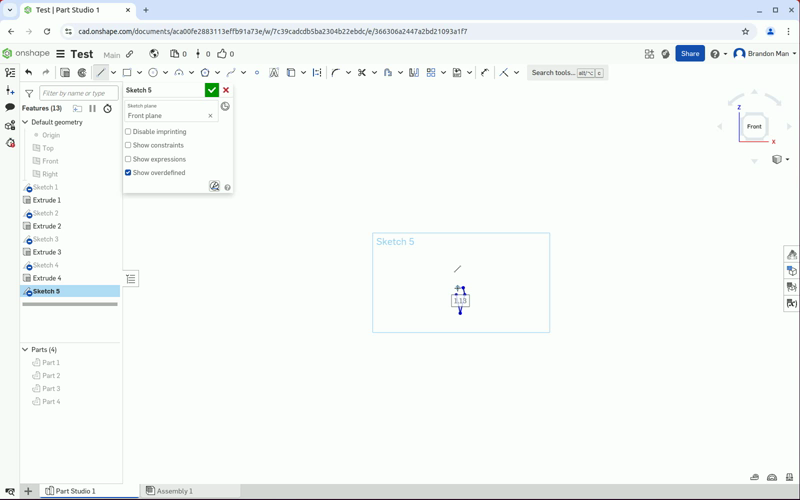
mouse_move(487, 287)
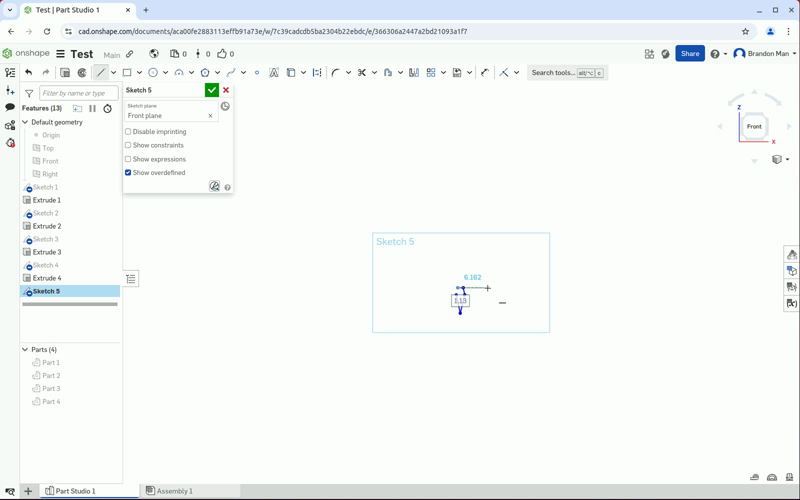
key_down(shift)
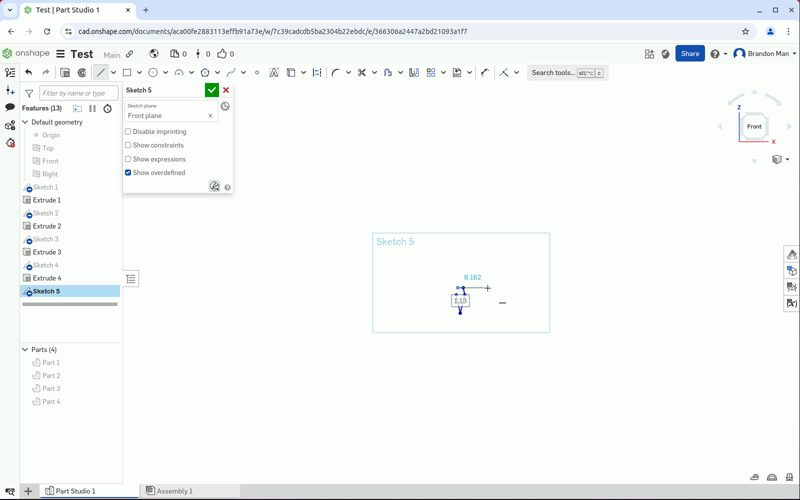
mouse_move(456, 294)
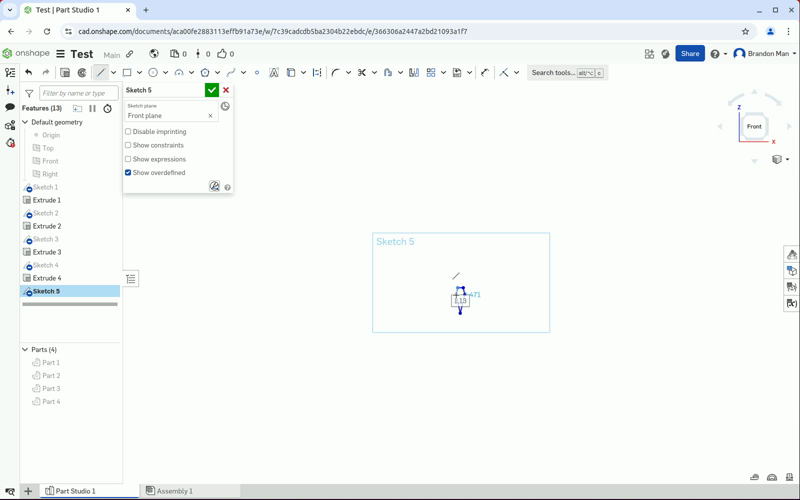
scroll(6)
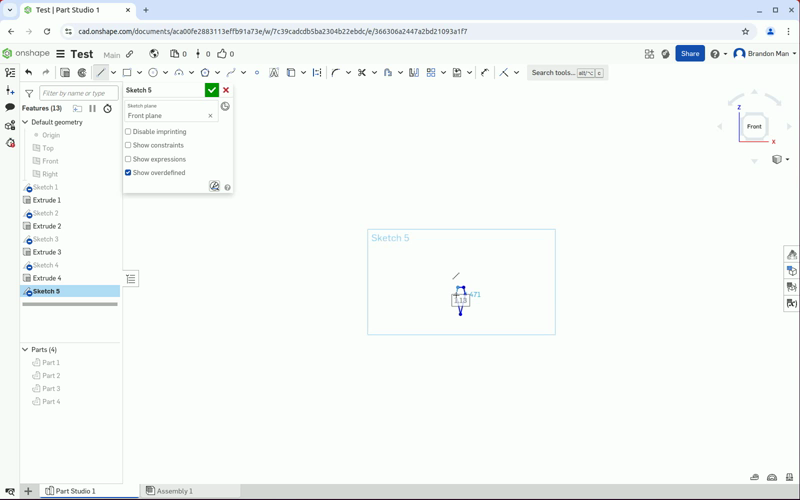
scroll(6)
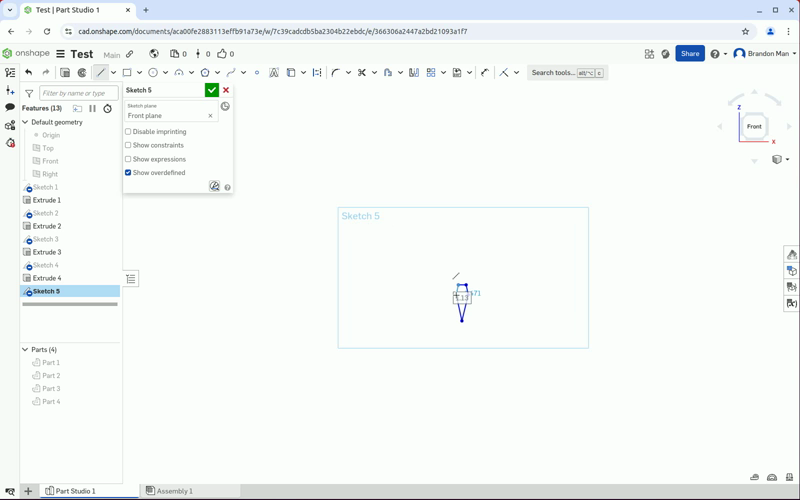
scroll(6)
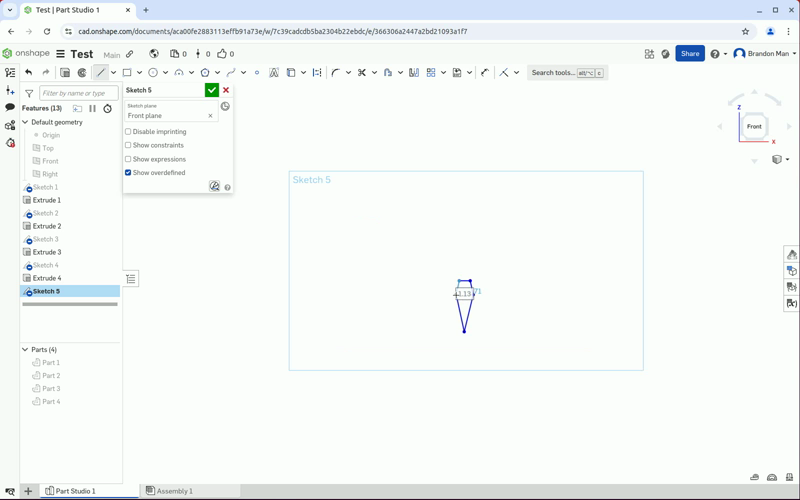
scroll(6)
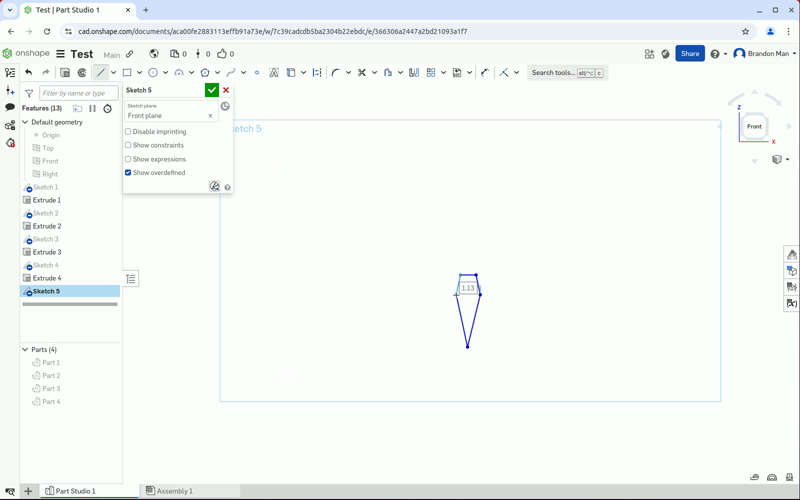
scroll(6)
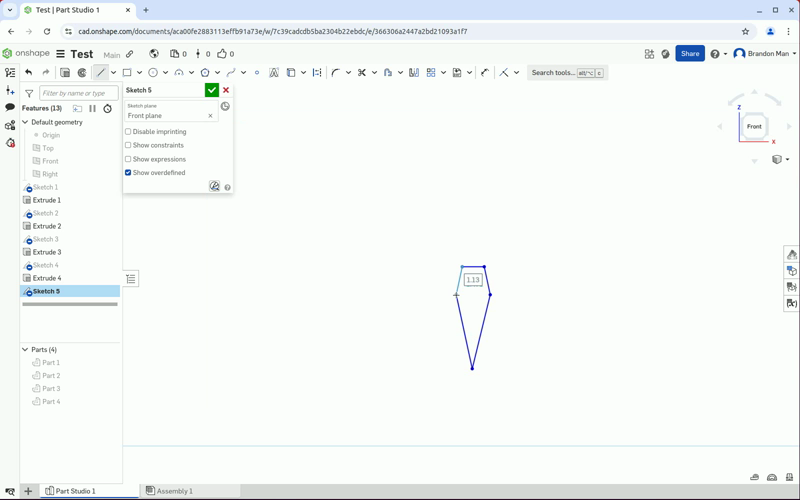
scroll(6)
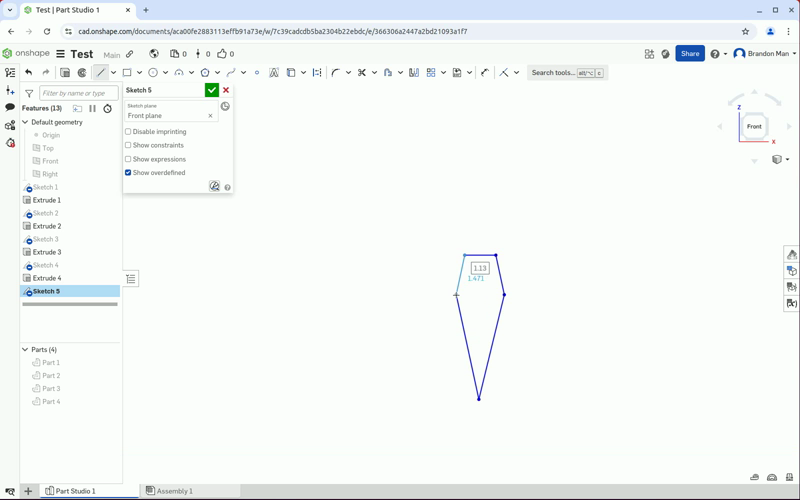
scroll(6)
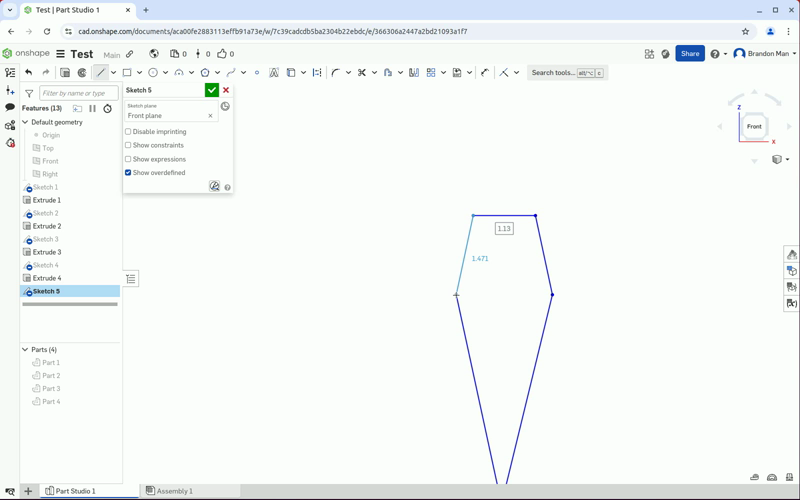
key_up(shift)
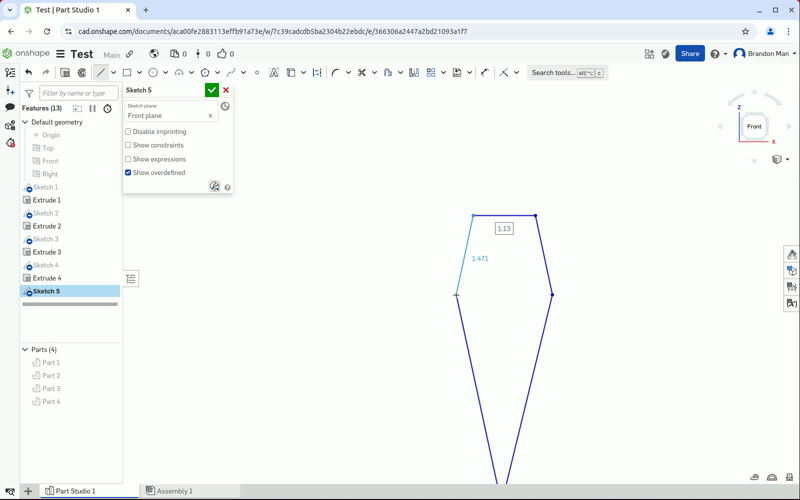
click(456, 294)
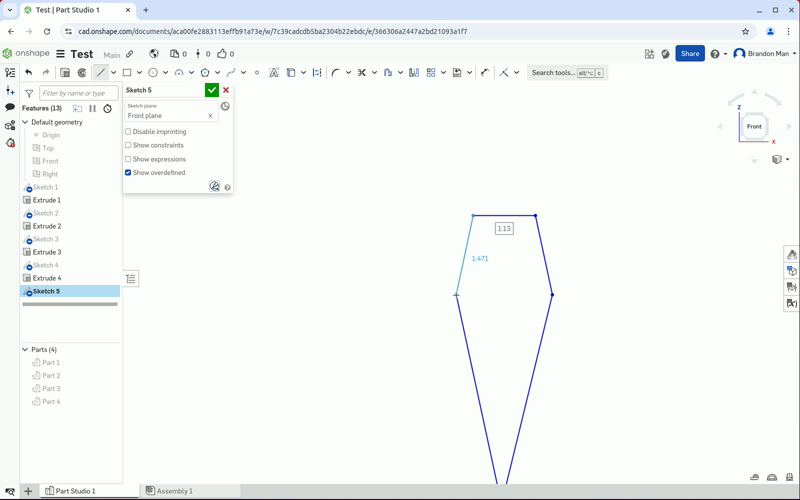
scroll(-6)
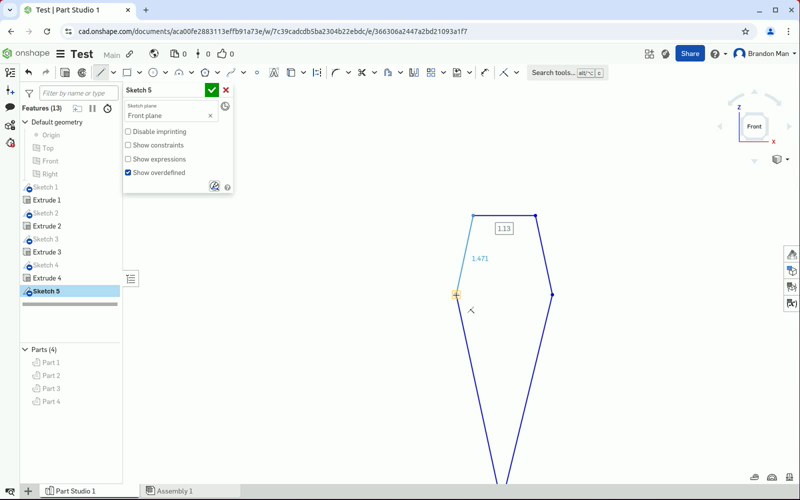
scroll(-6)
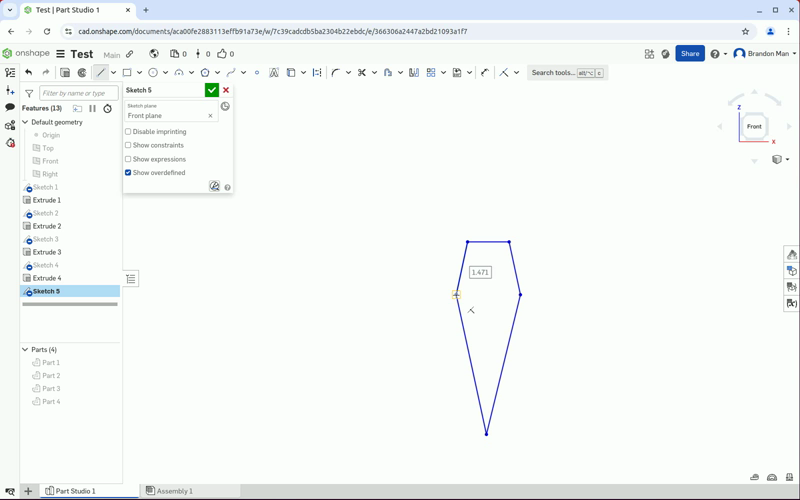
scroll(-6)
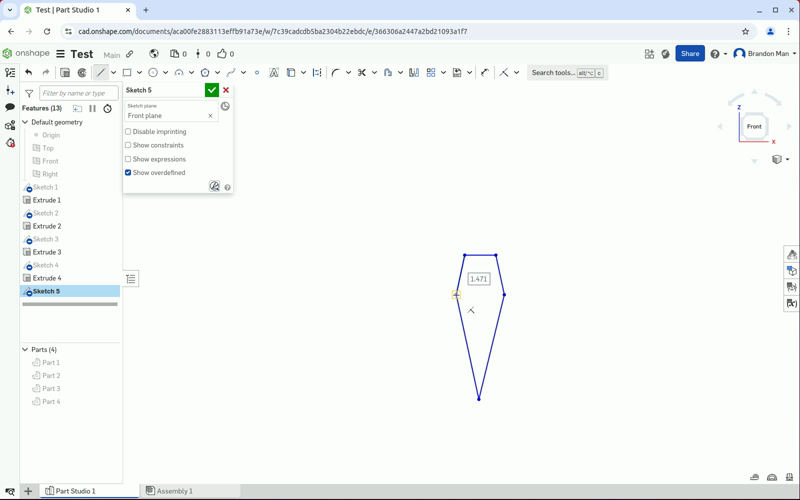
scroll(-6)
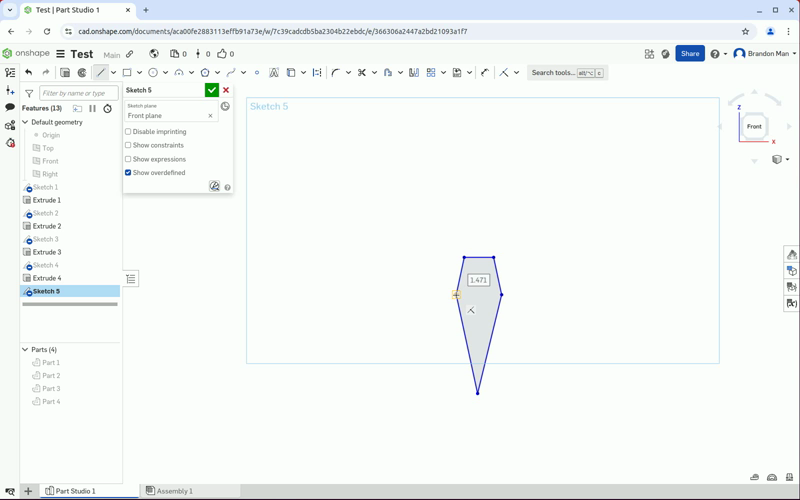
scroll(-6)
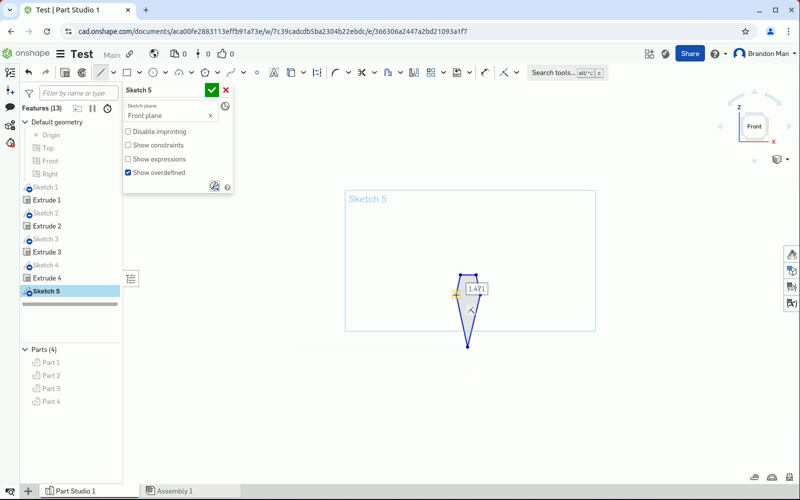
scroll(-6)
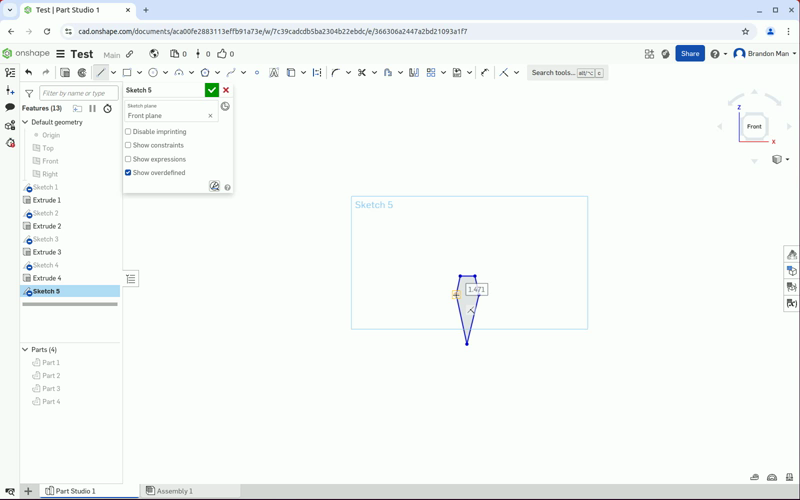
scroll(-6)
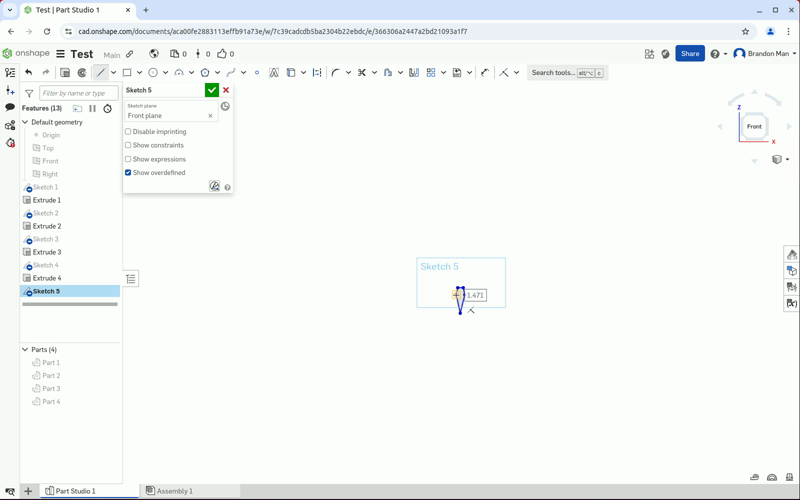
key(esc)
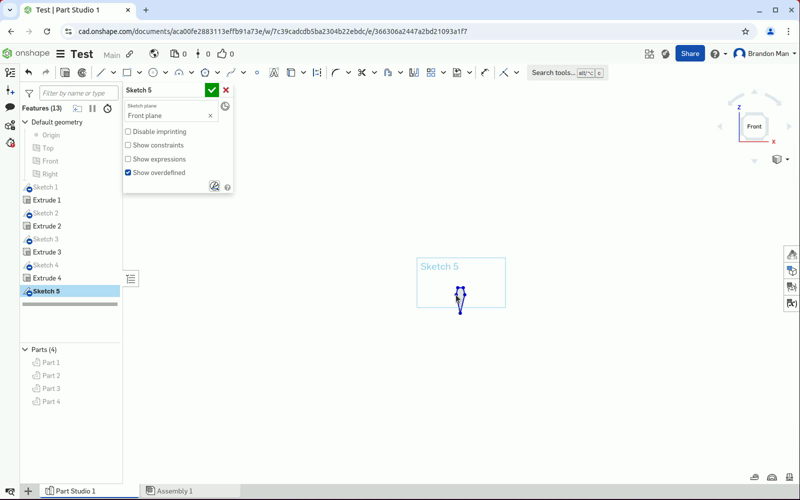
key(c)
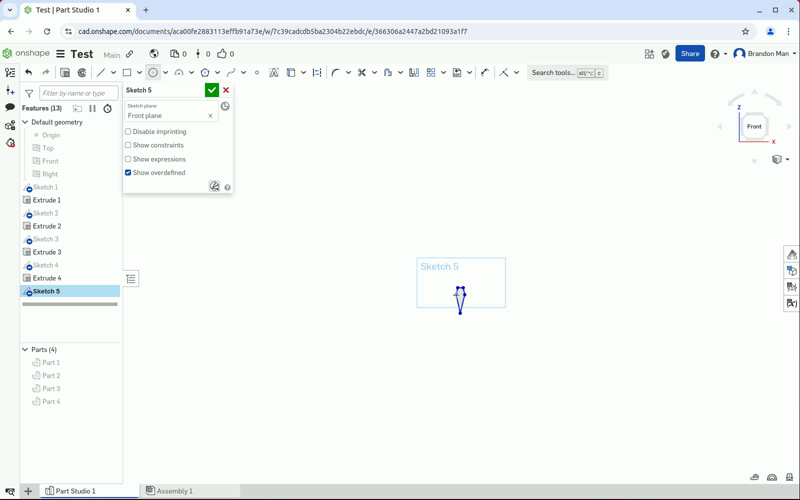
key_down(shift)
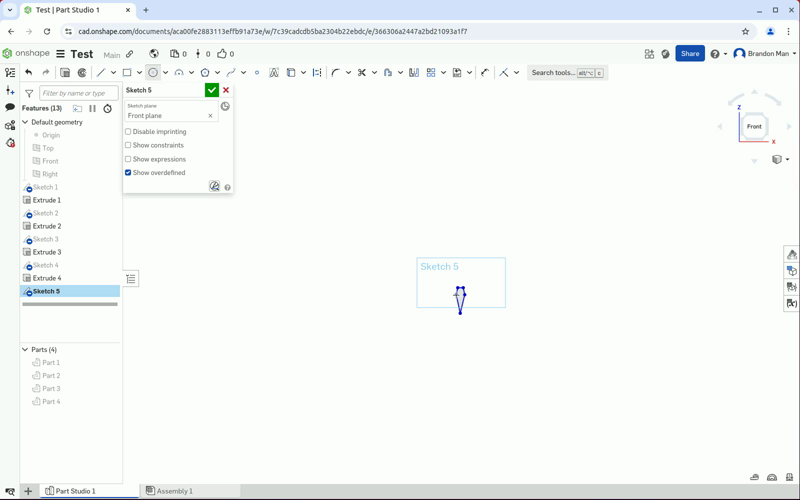
mouse_move(460, 294)
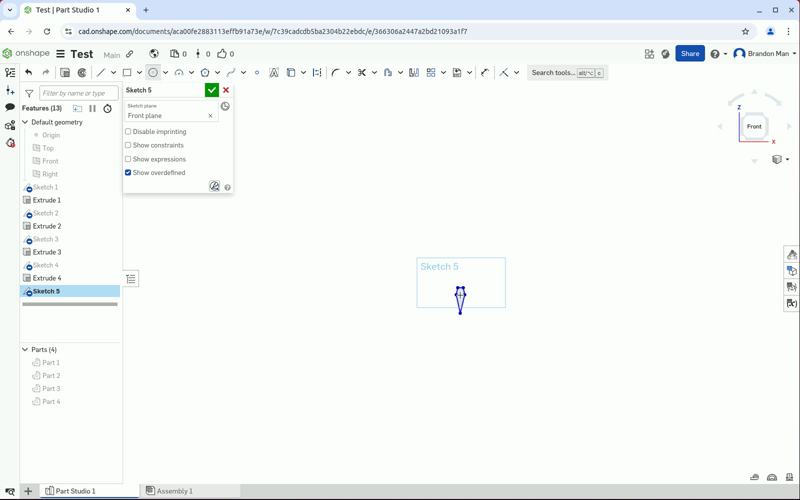
scroll(6)
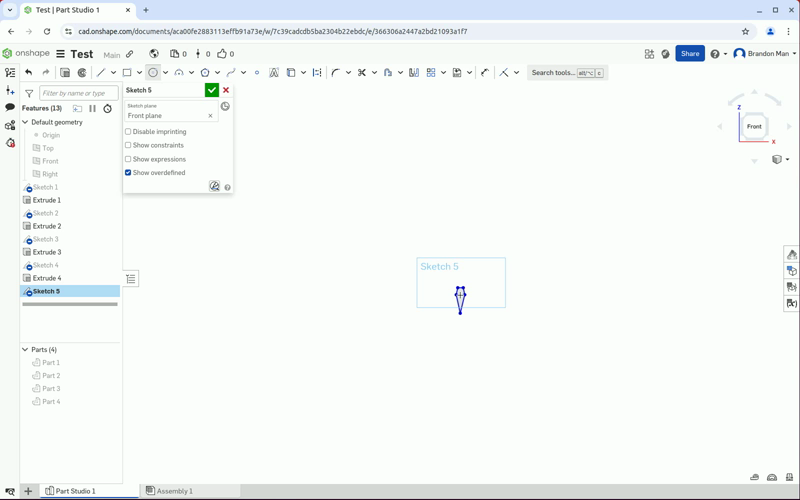
scroll(6)
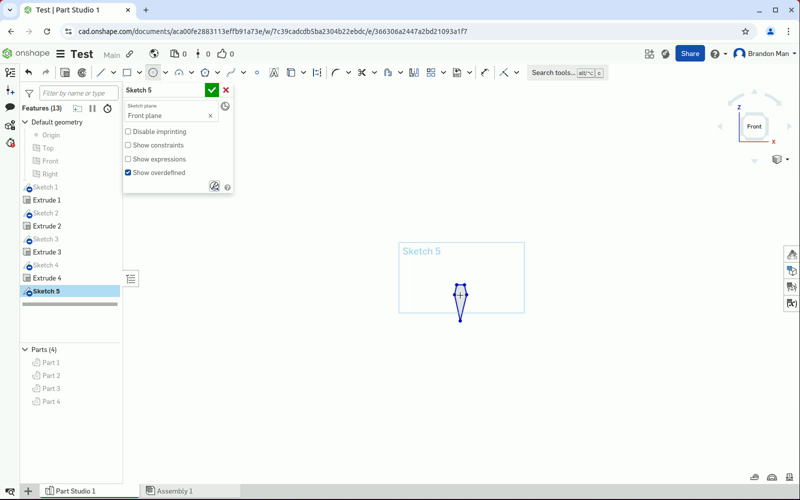
scroll(6)
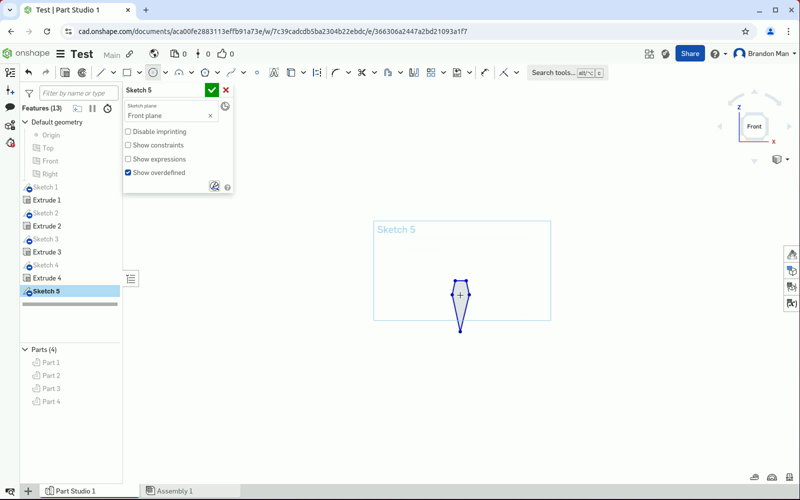
scroll(6)
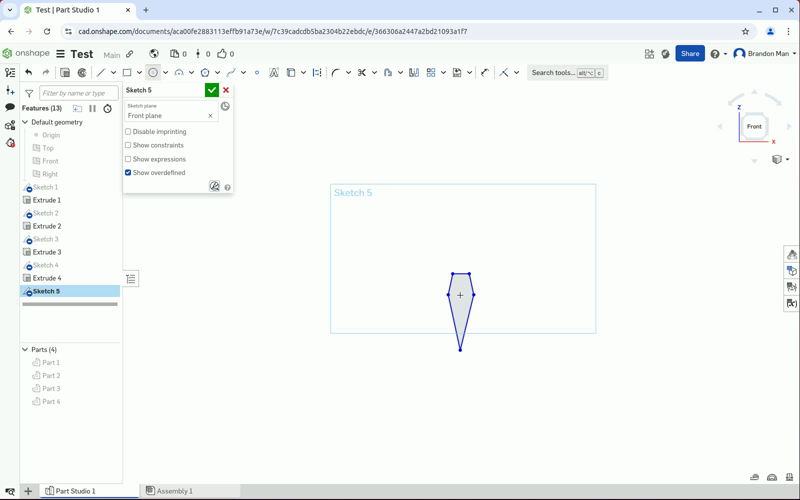
scroll(6)
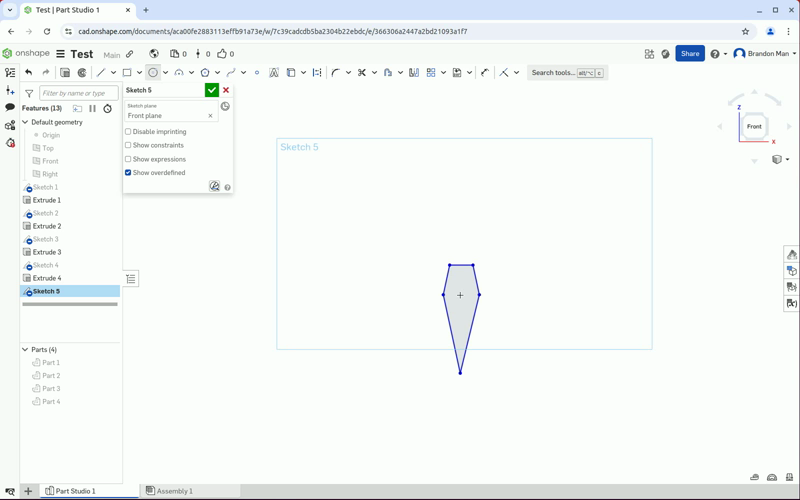
scroll(6)
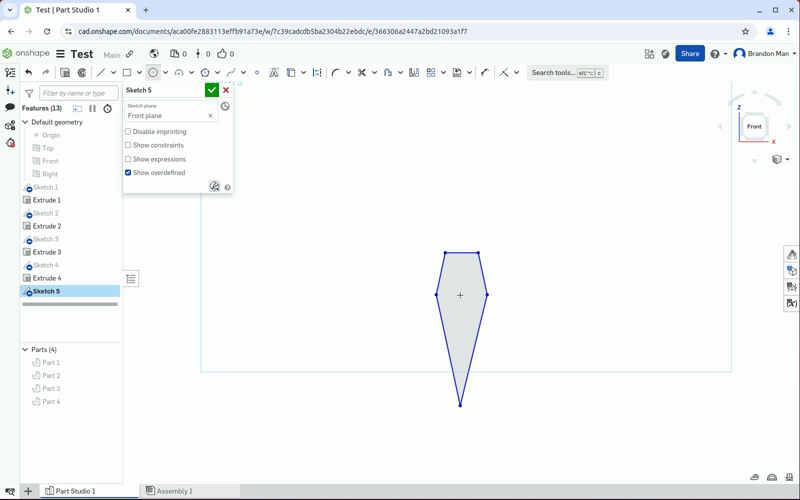
scroll(6)
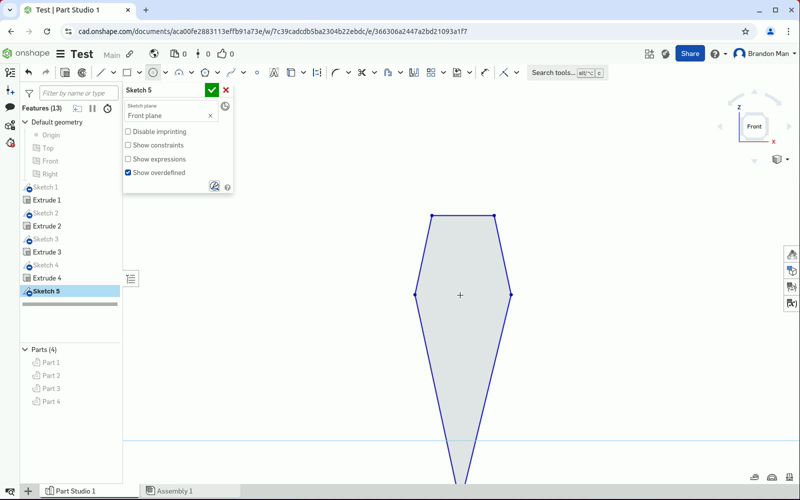
click(460, 294)
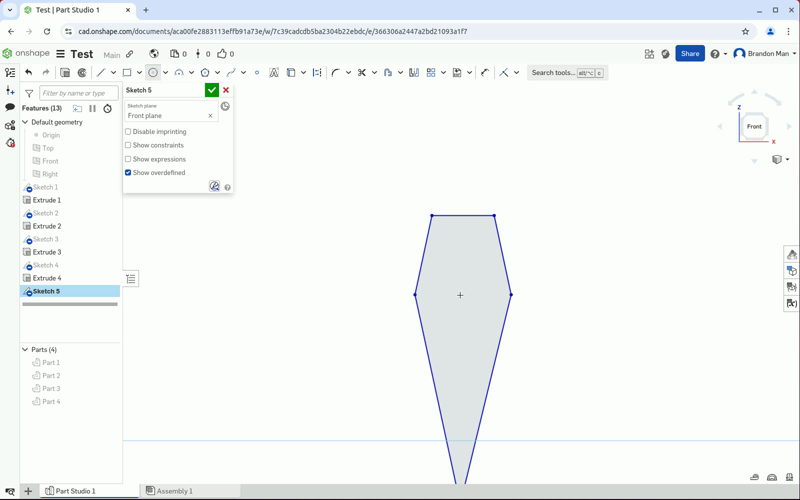
scroll(-6)
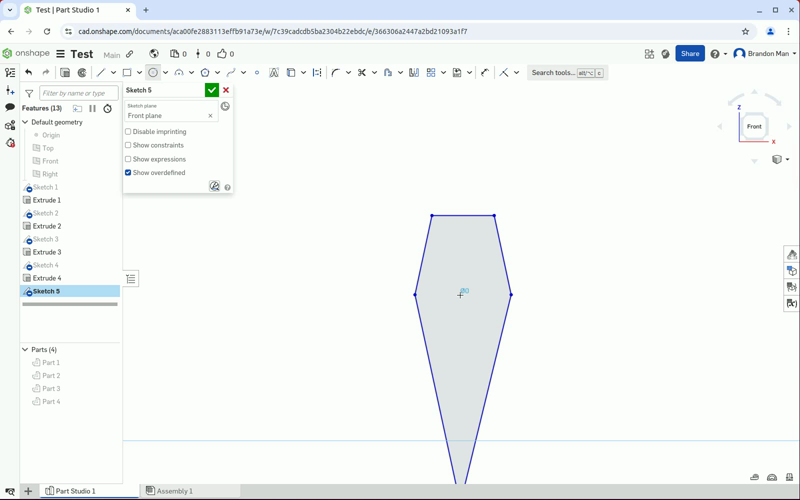
scroll(-6)
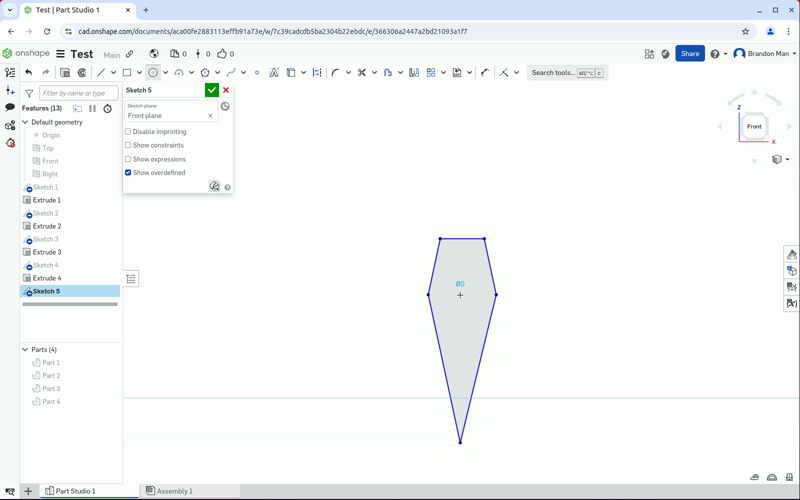
scroll(-6)
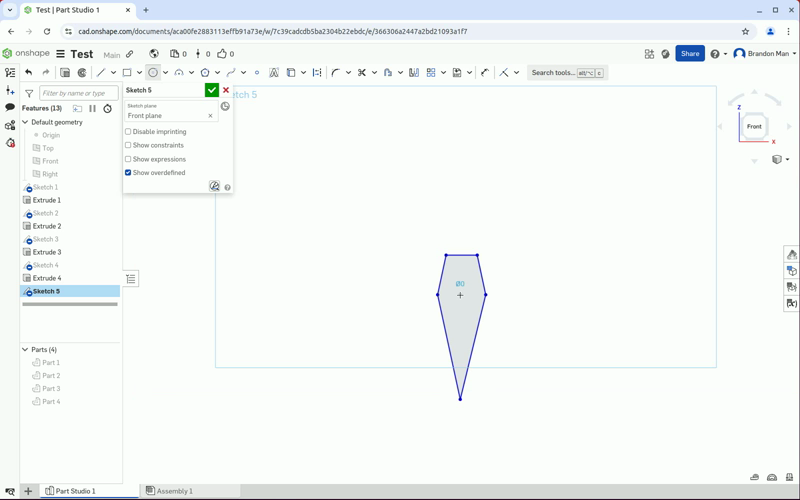
scroll(-6)
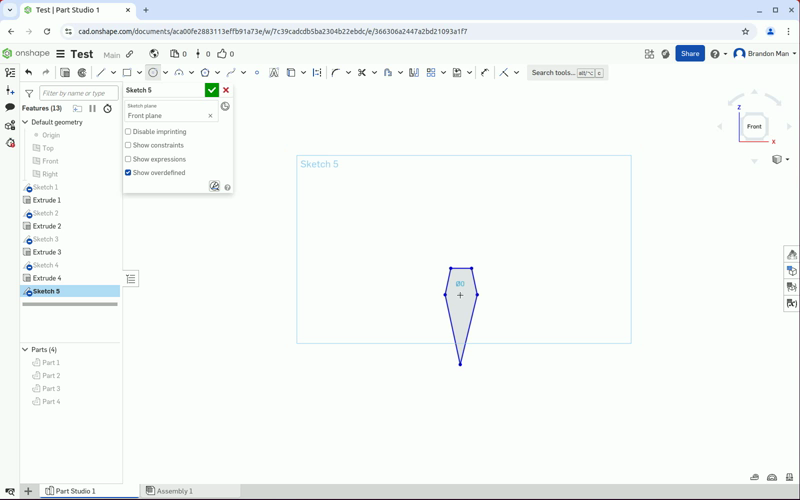
scroll(-6)
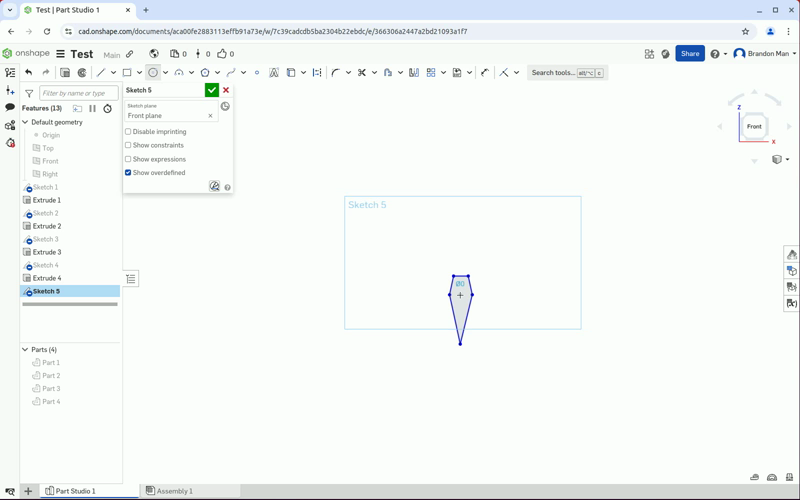
scroll(-6)
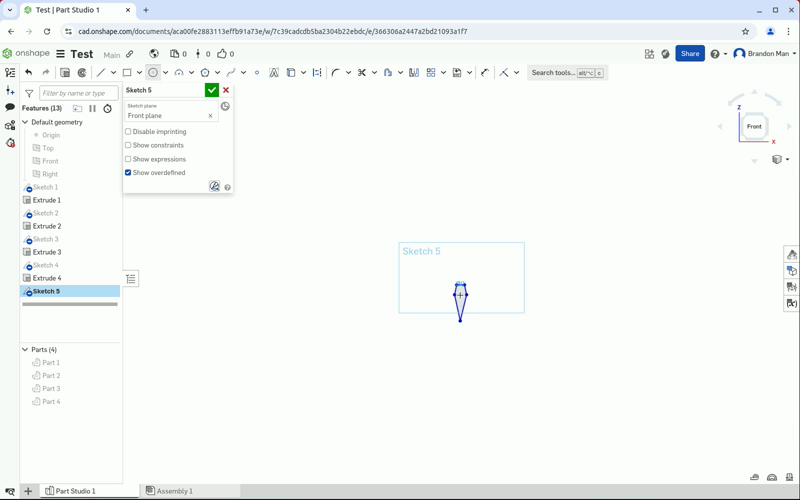
scroll(-6)
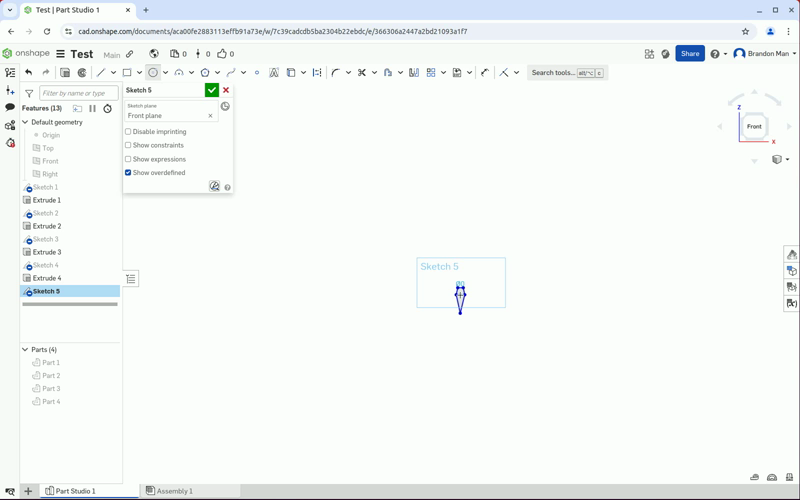
key_up(shift)
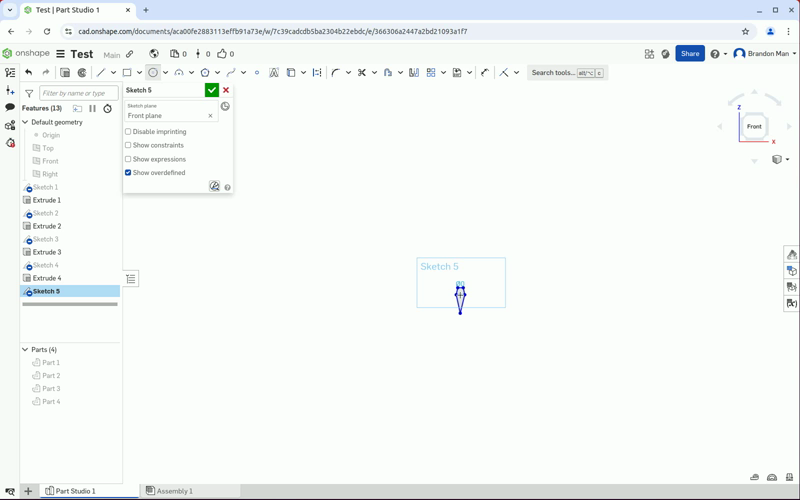
mouse_move(461, 294)
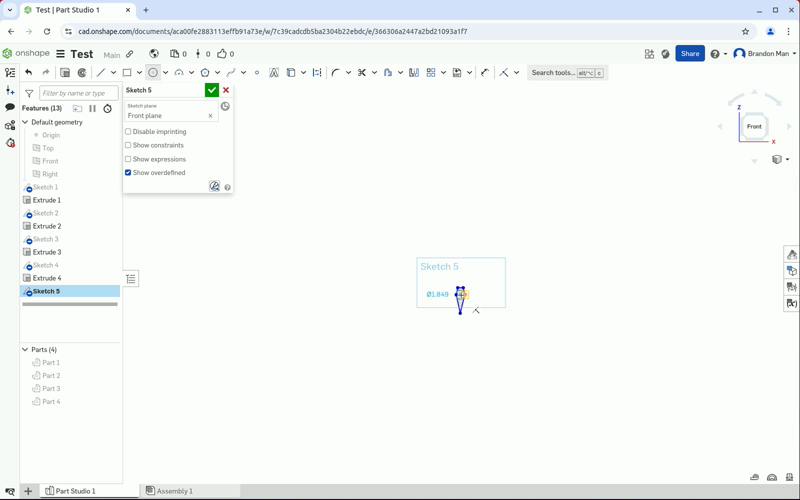
scroll(6)
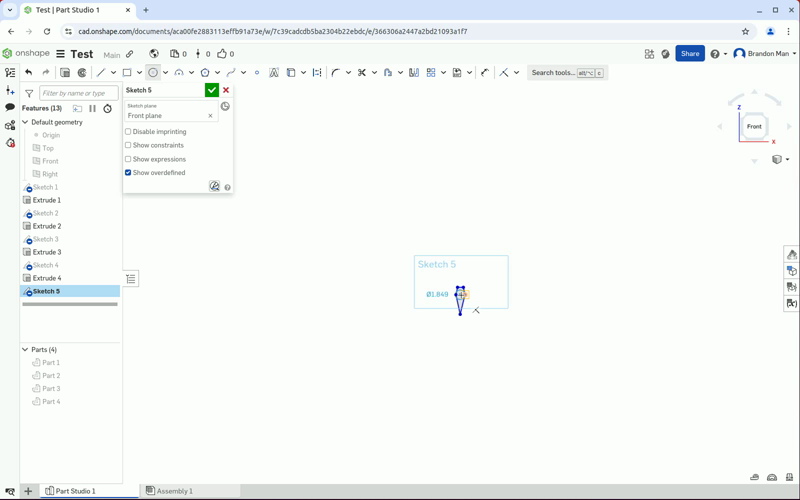
scroll(6)
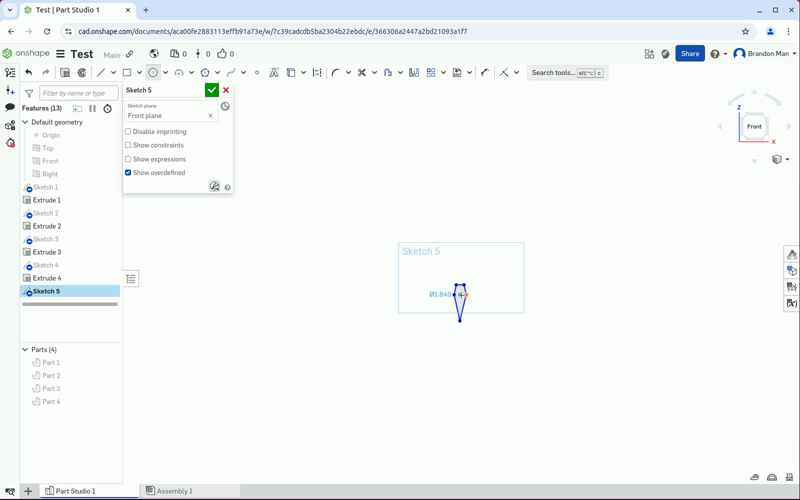
scroll(6)
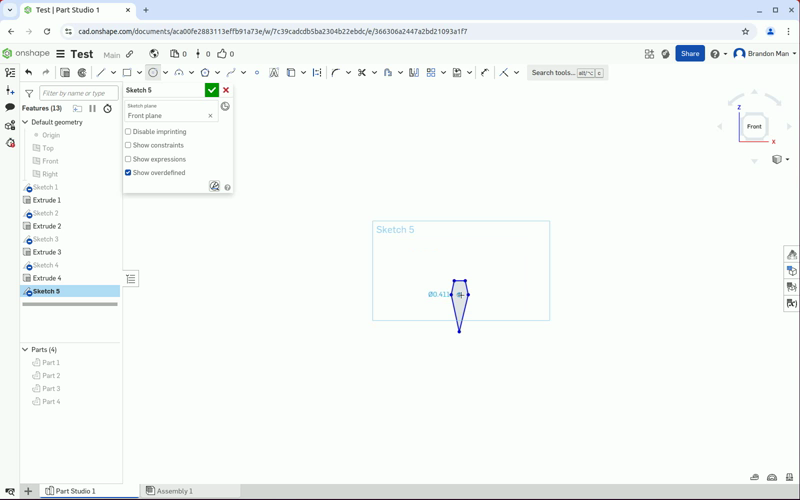
scroll(6)
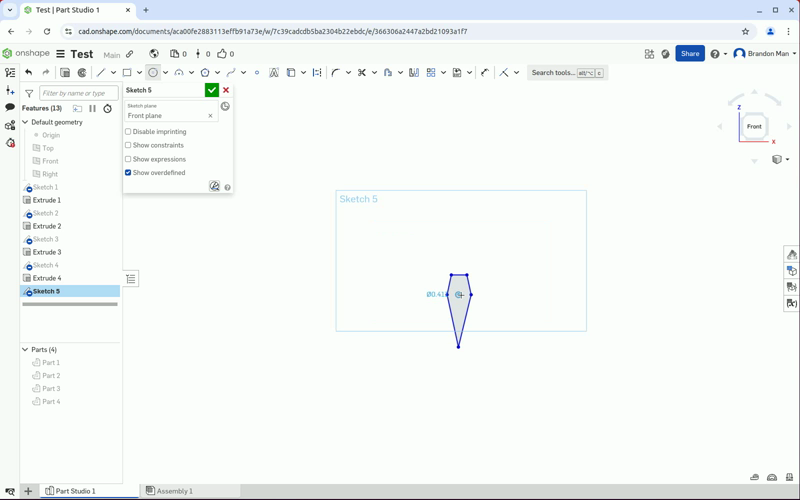
scroll(6)
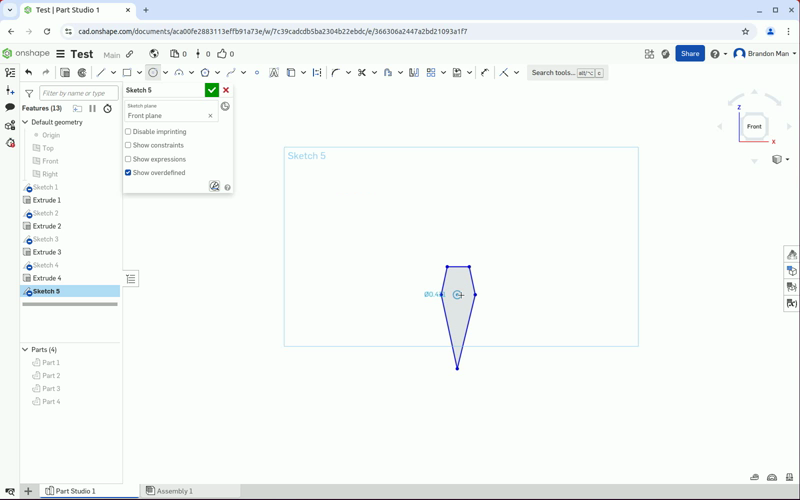
scroll(6)
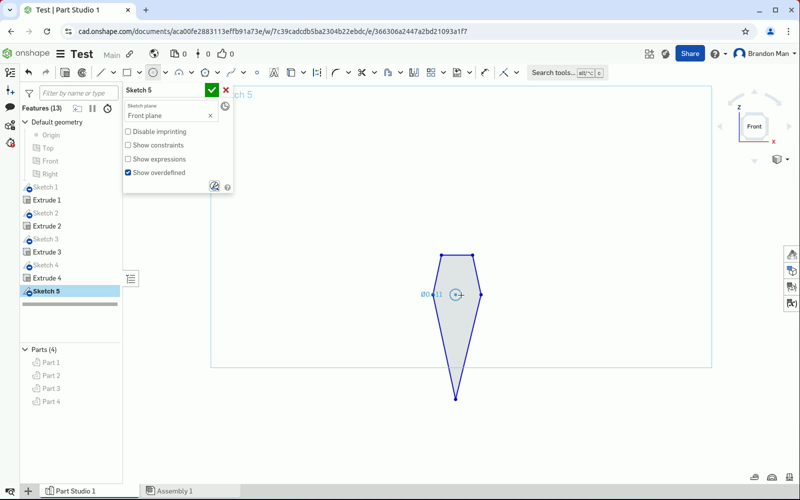
scroll(6)
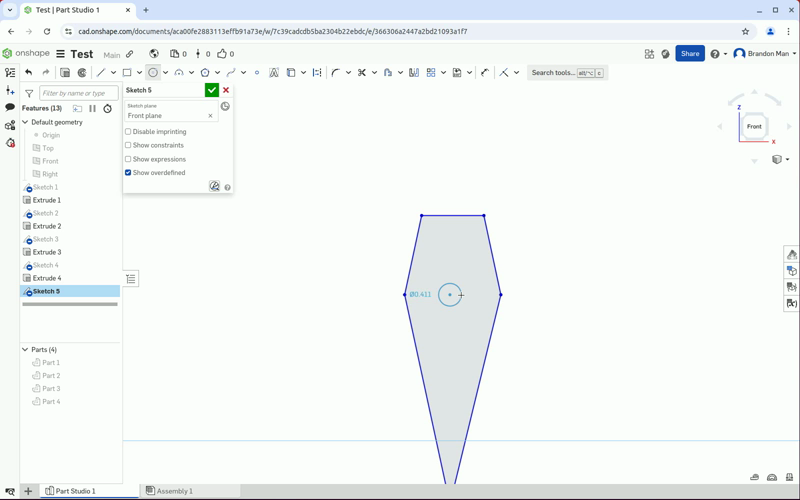
click(461, 294)
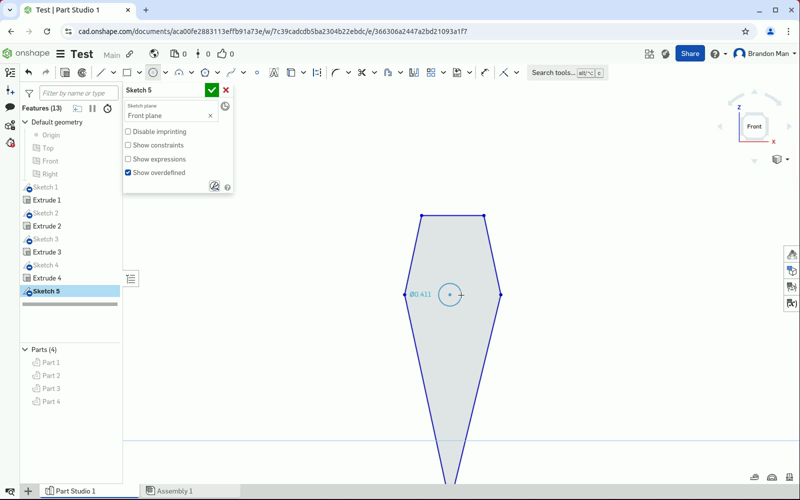
scroll(-6)
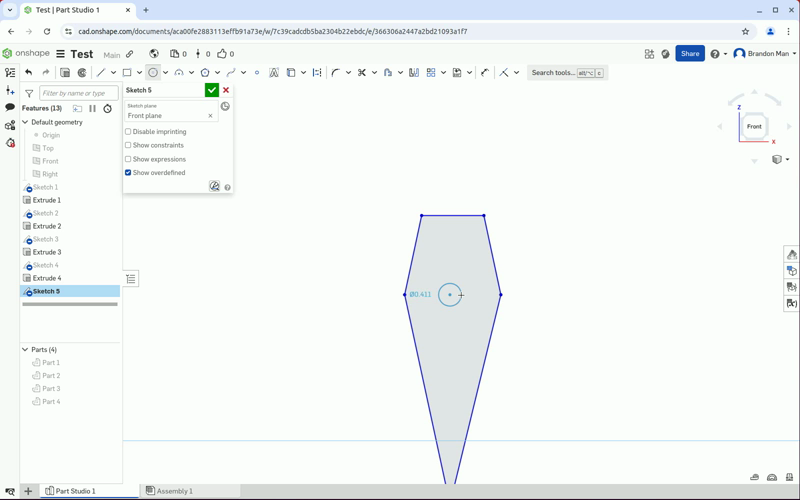
scroll(-6)
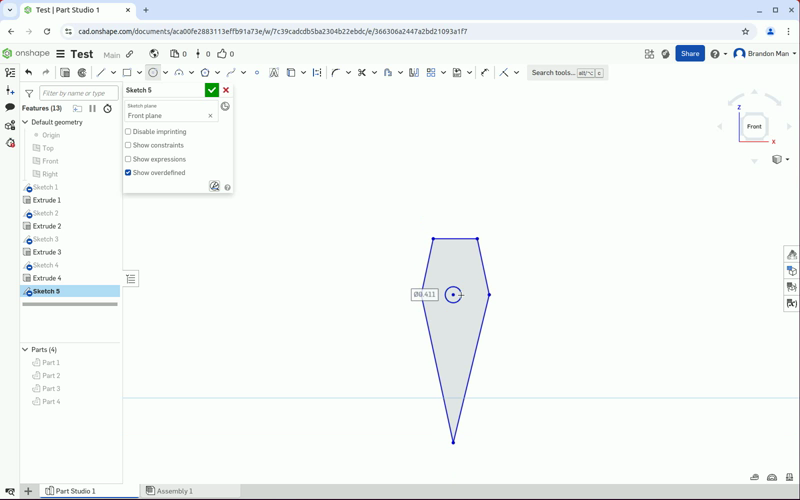
scroll(-6)
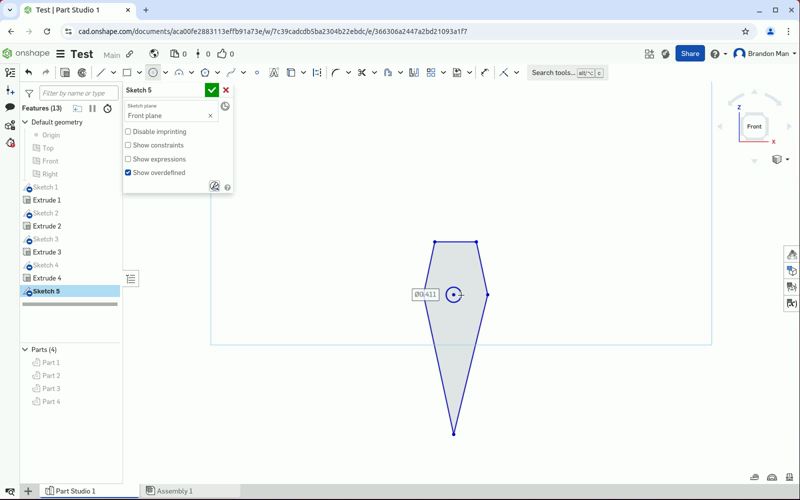
scroll(-6)
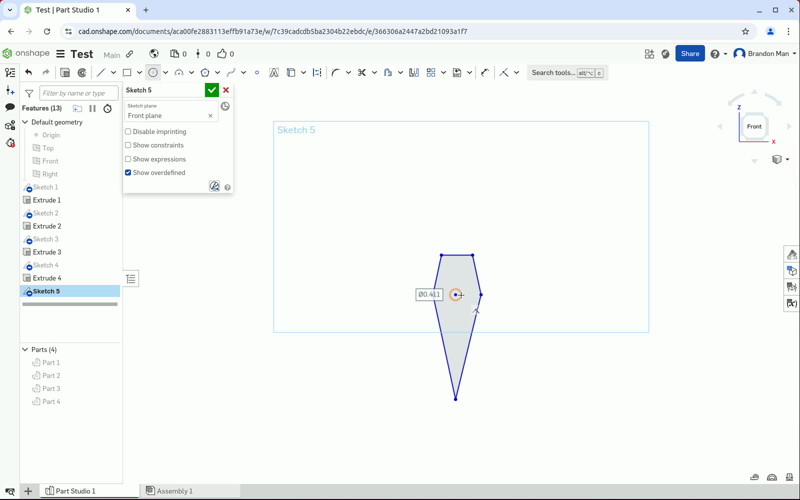
scroll(-6)
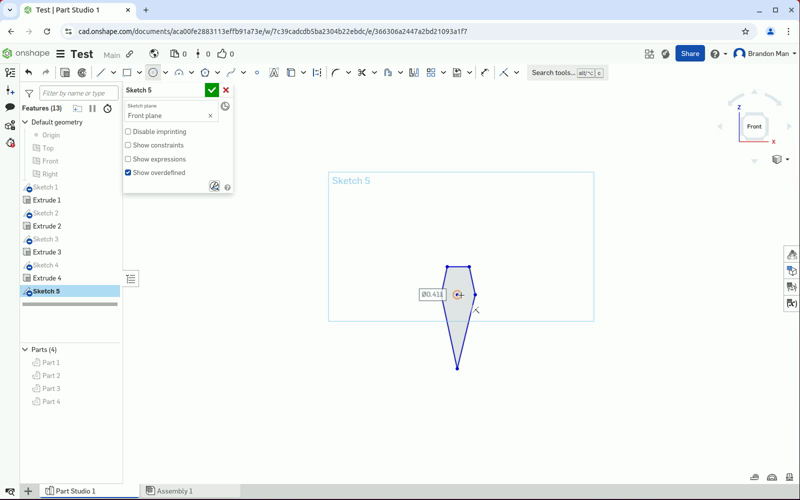
scroll(-6)
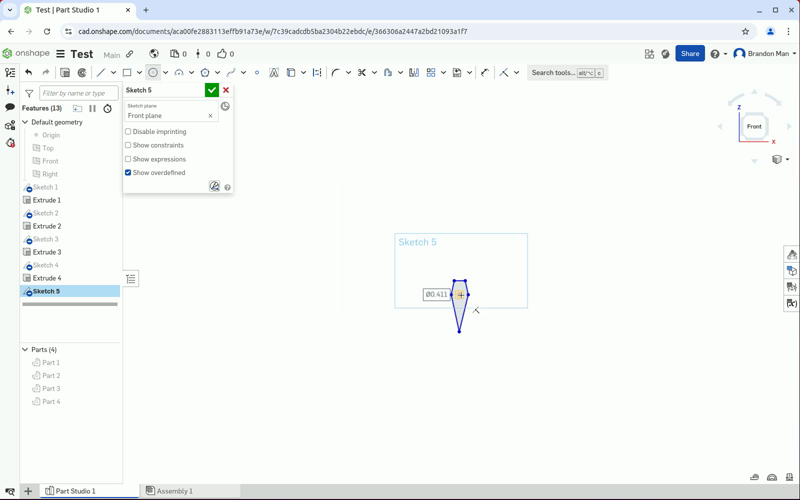
scroll(-6)
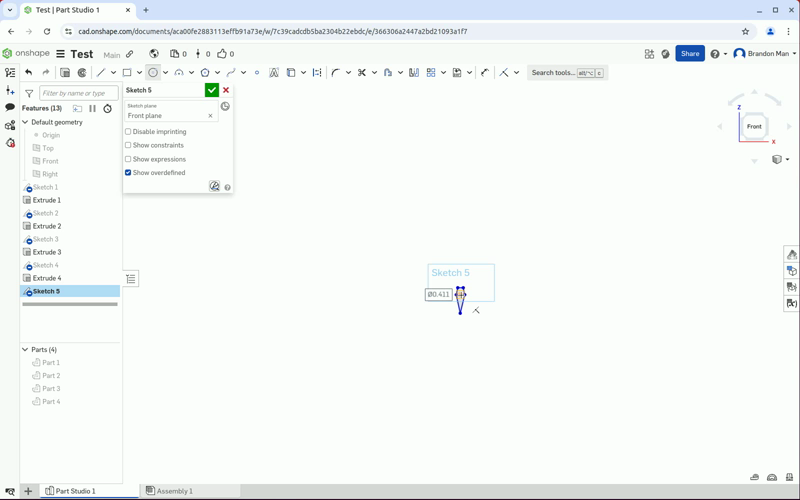
key(esc)
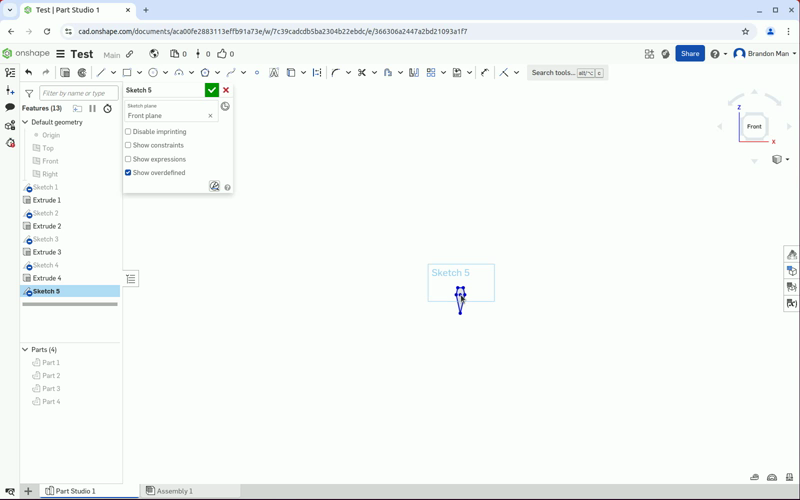
mouse_move(464, 292)
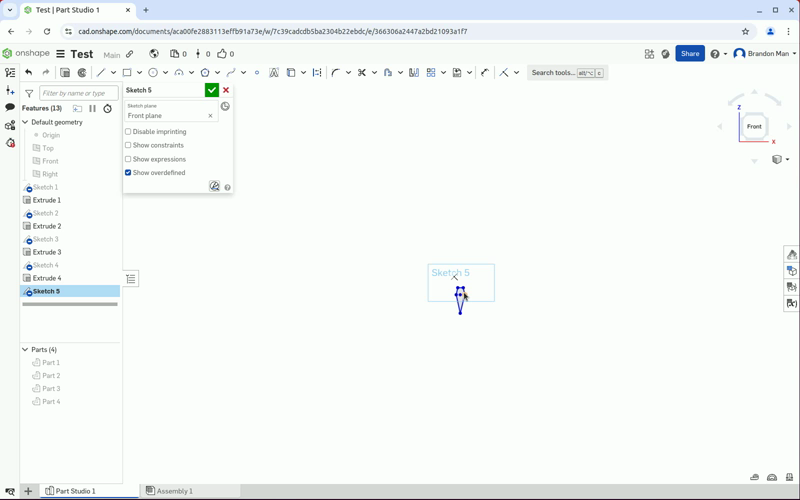
scroll(6)
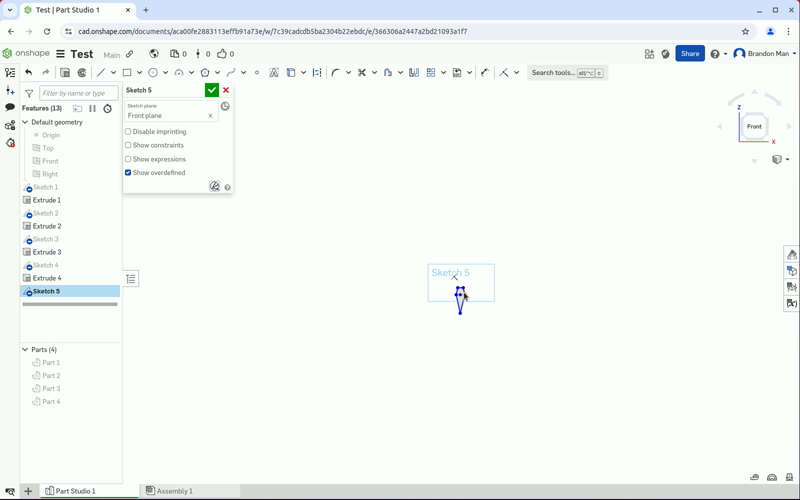
scroll(6)
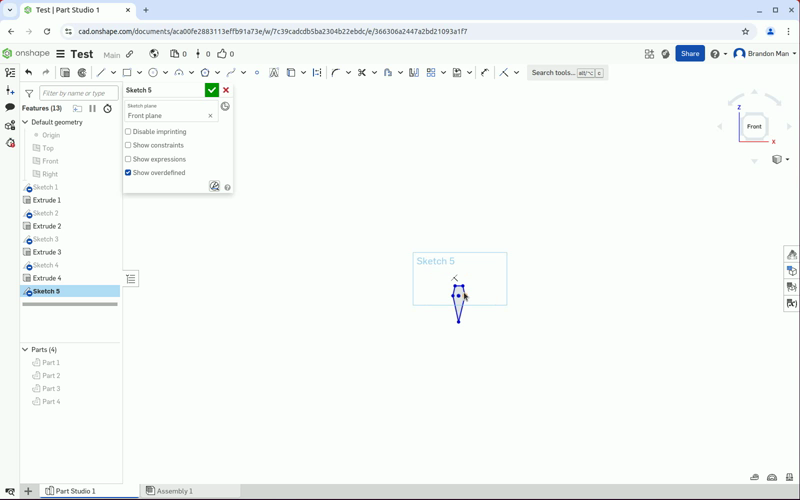
scroll(6)
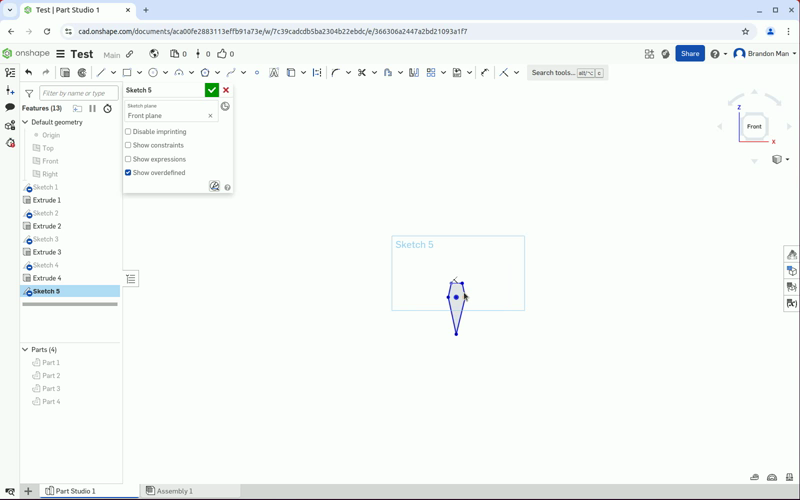
scroll(6)
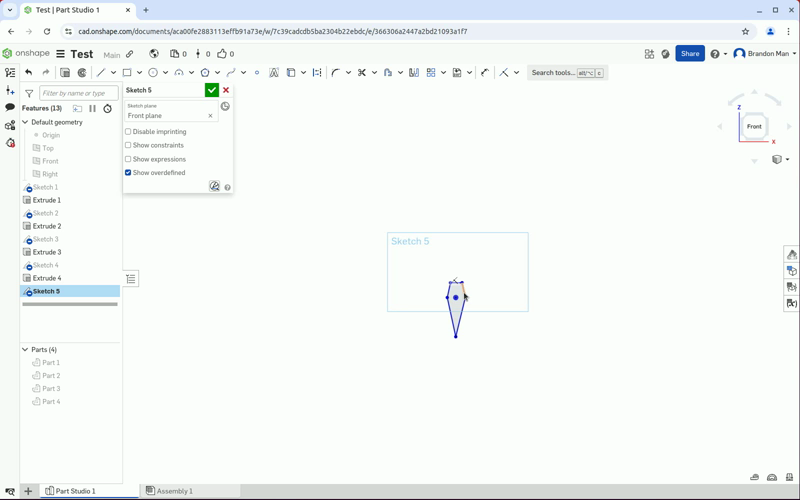
scroll(6)
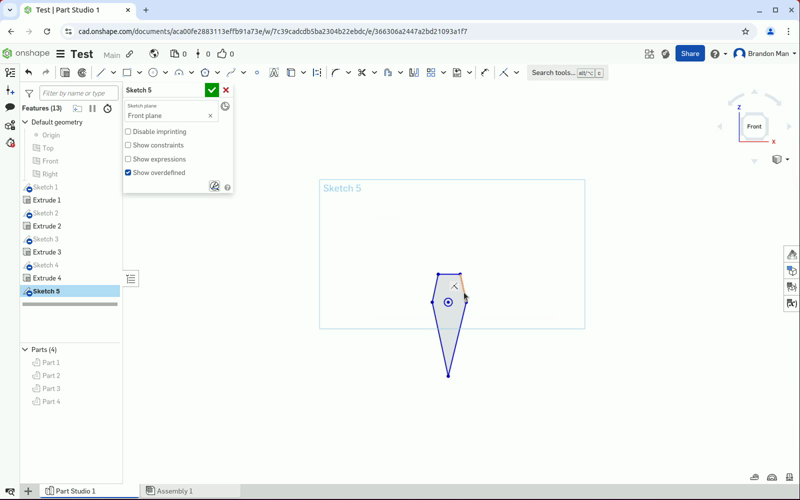
scroll(6)
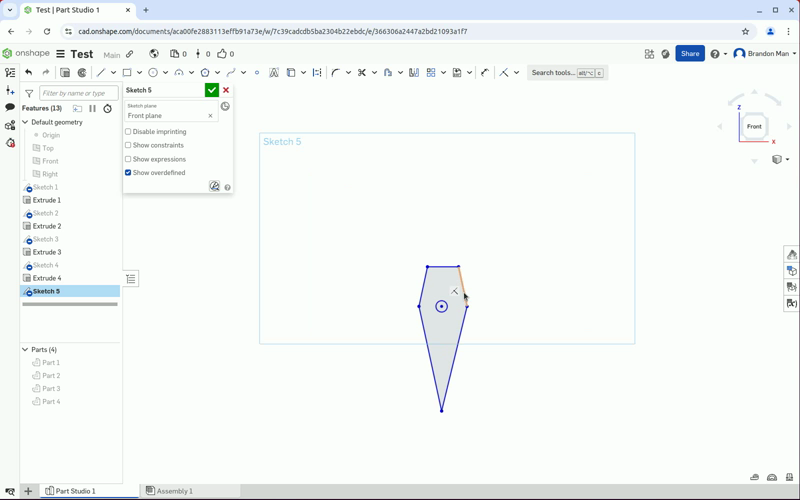
scroll(6)
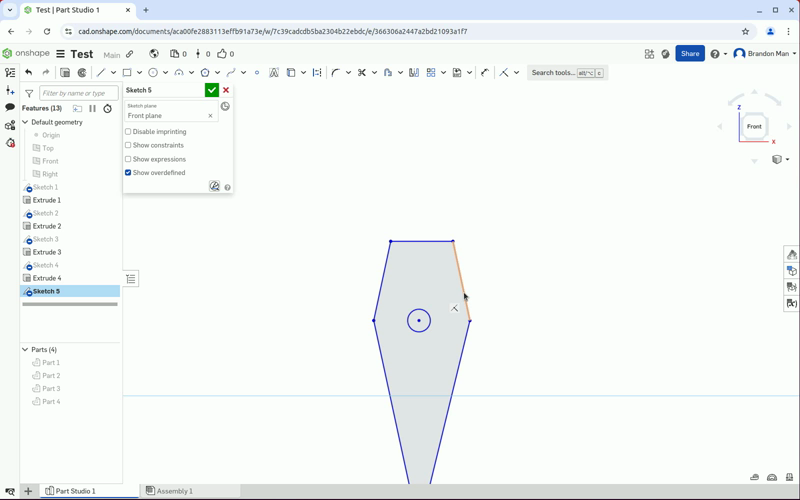
click(464, 292)
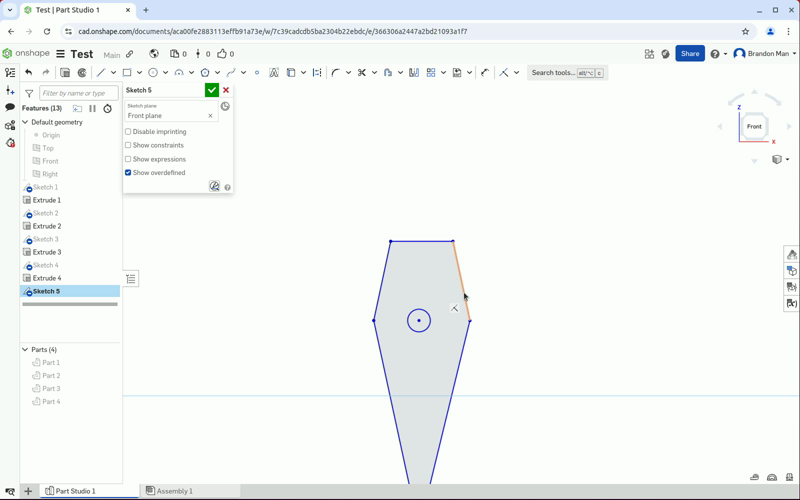
scroll(-6)
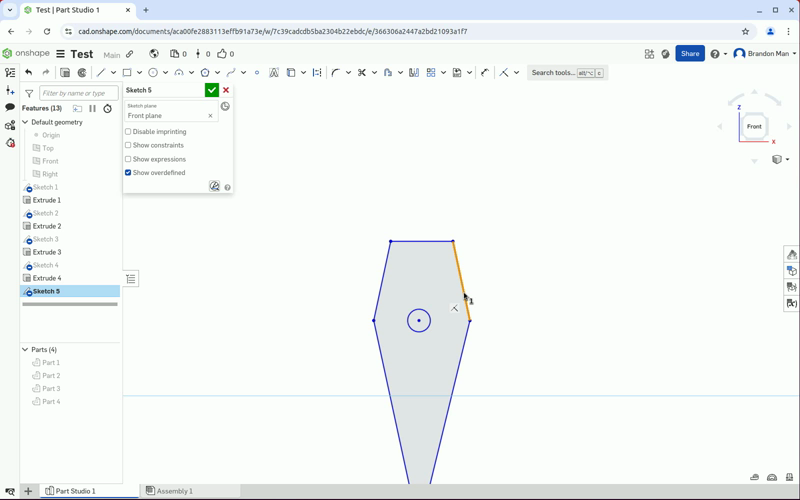
scroll(-6)
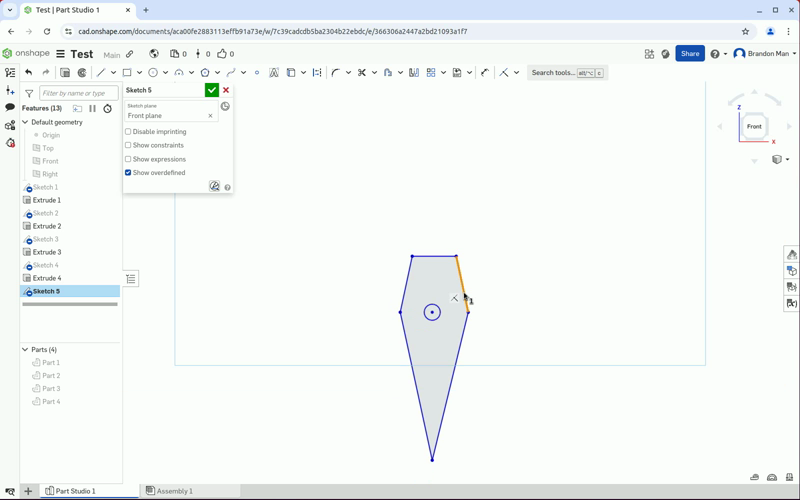
scroll(-6)
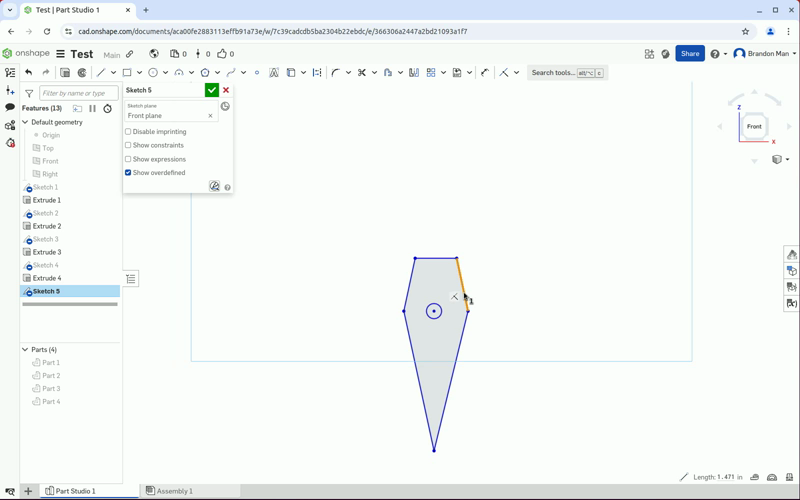
scroll(-6)
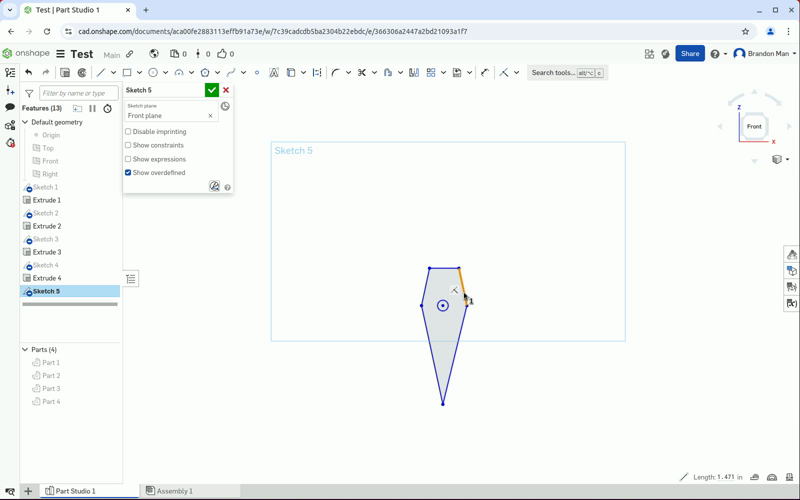
scroll(-6)
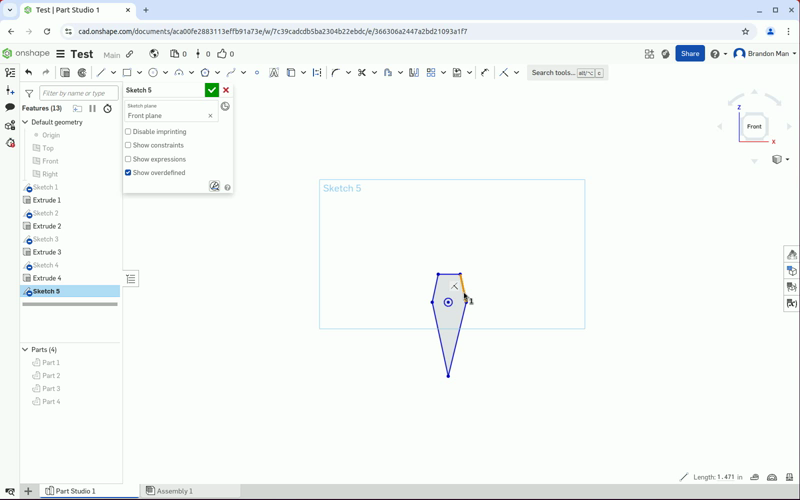
scroll(-6)
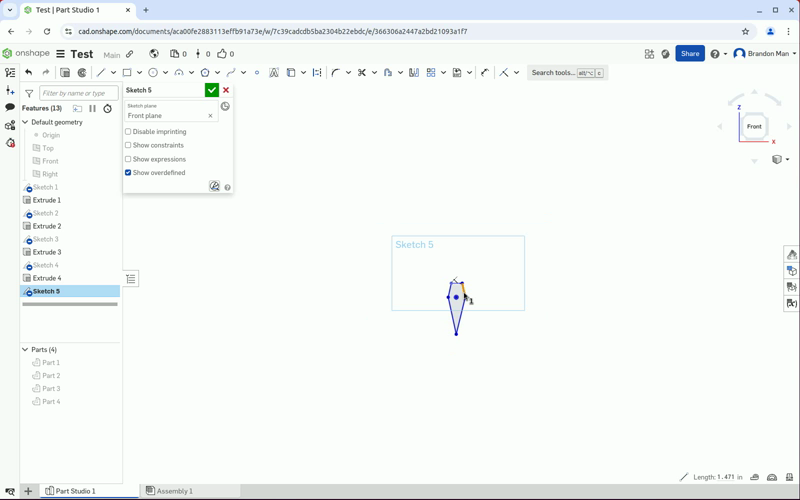
scroll(-6)
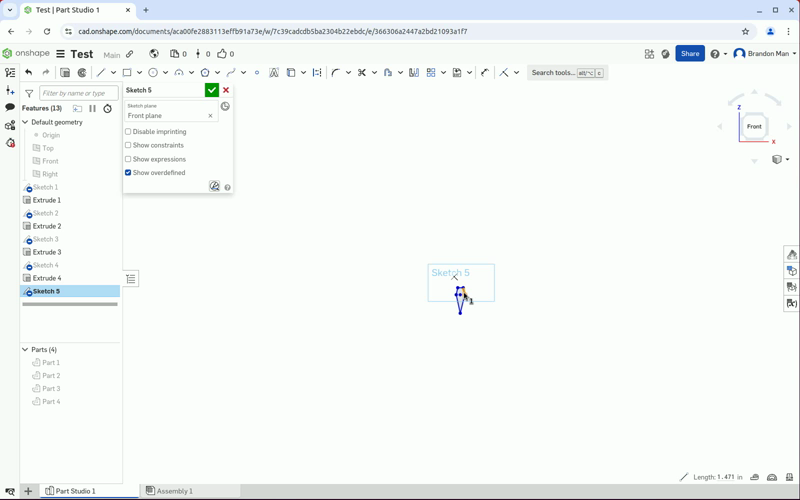
mouse_move(73, 352)
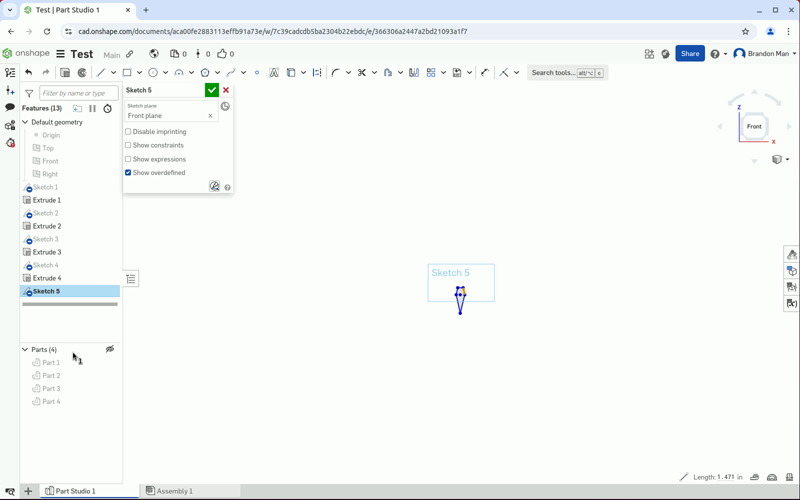
key(shift+y)
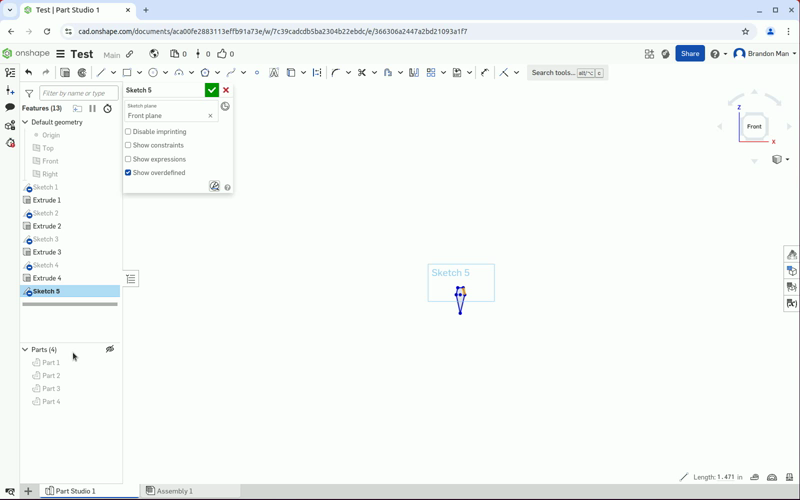
key(shift+e)
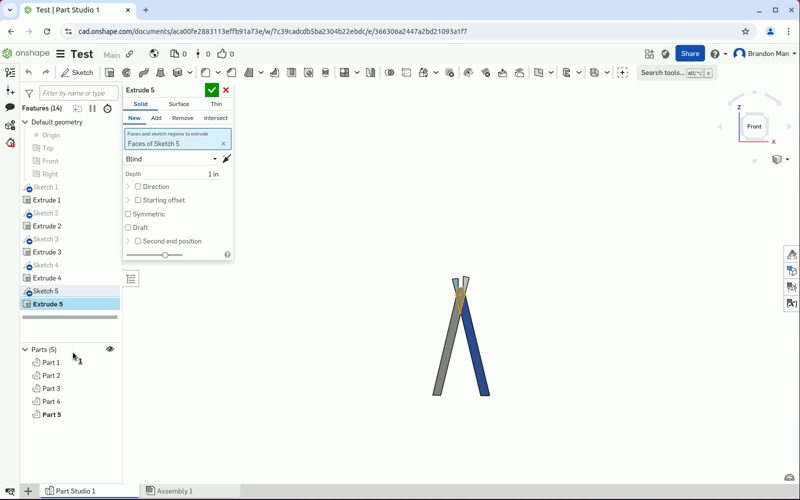
mouse_move(143, 106)
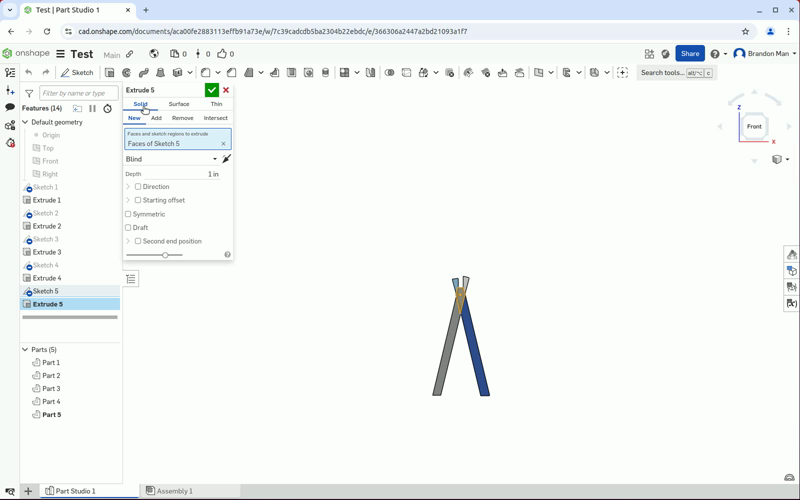
click(143, 106)
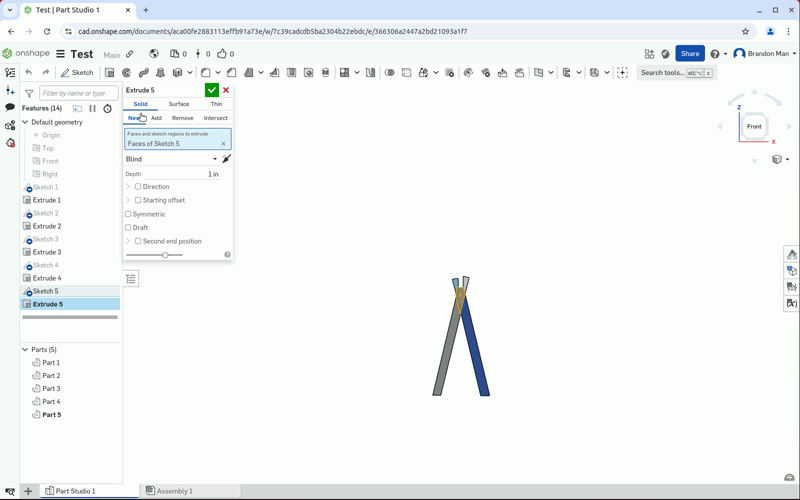
mouse_move(137, 120)
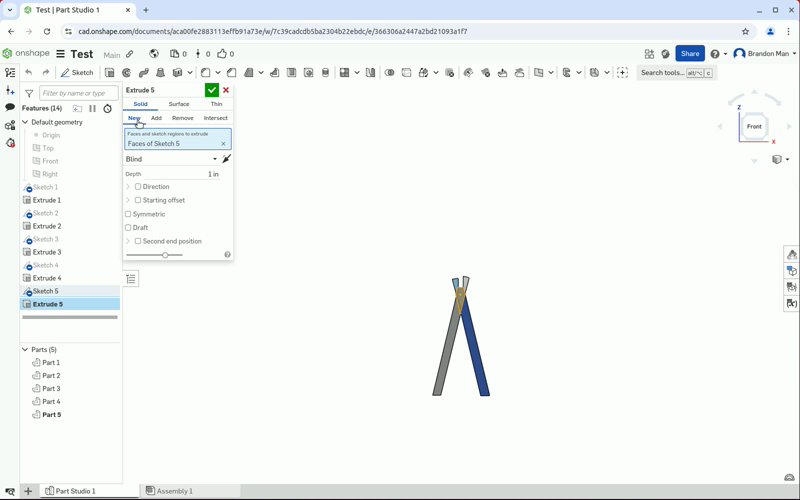
click(137, 120)
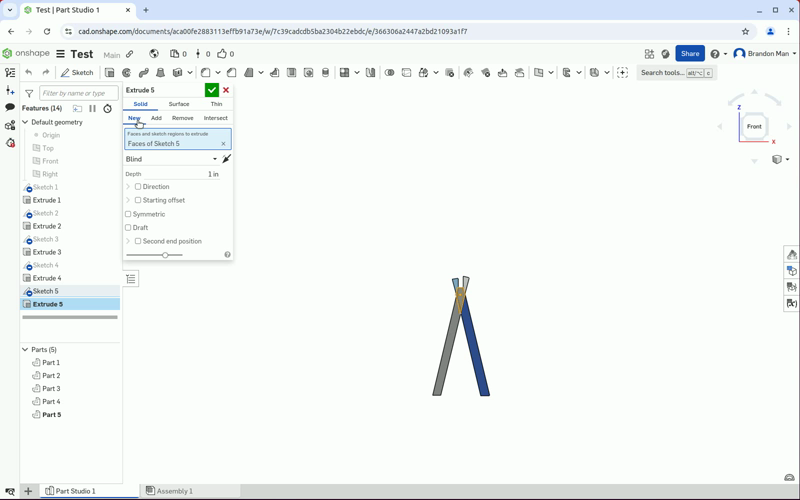
key(tab, 4)
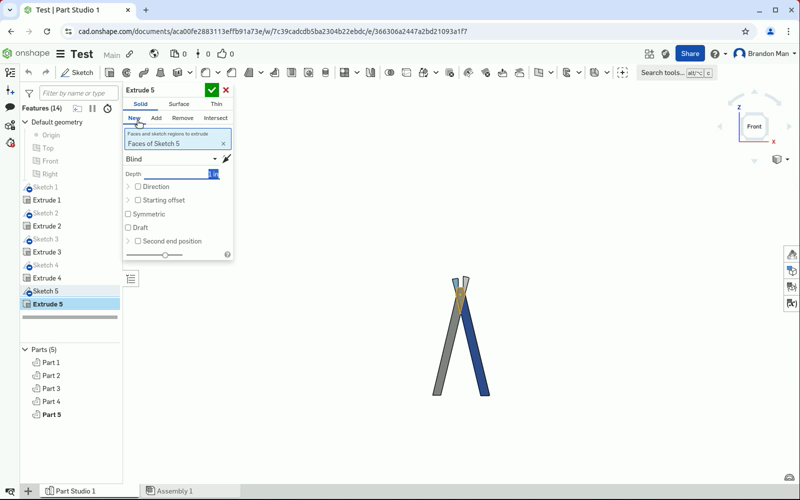
text(0.963)
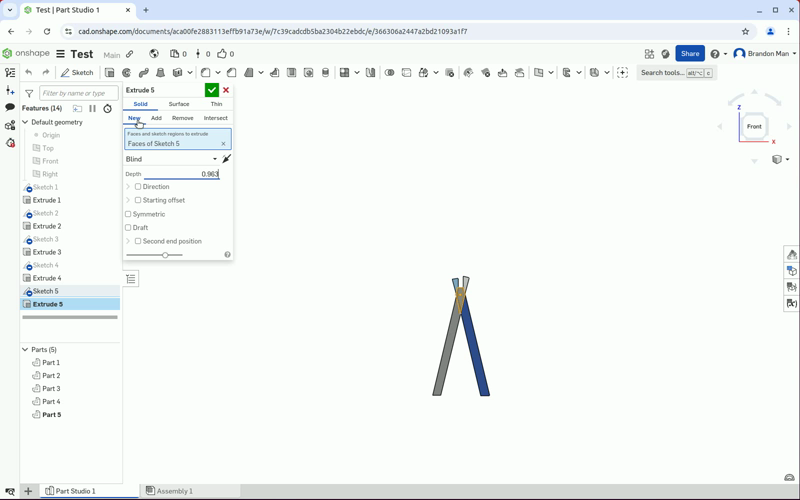
key(enter)
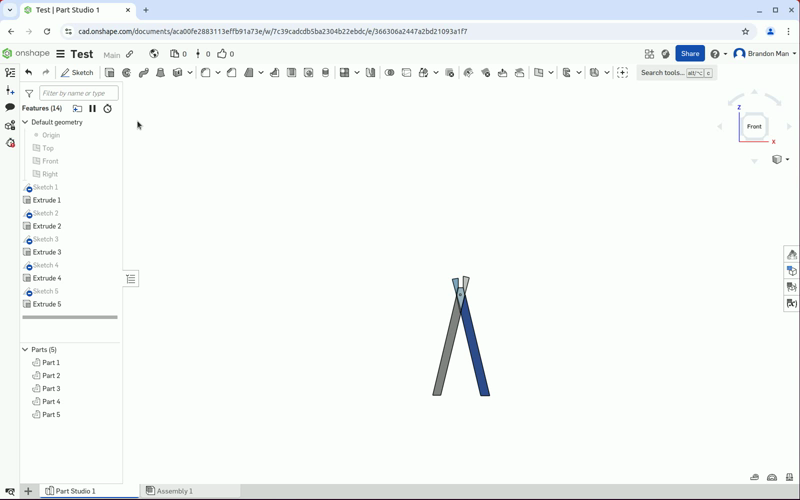
key(shift+h)
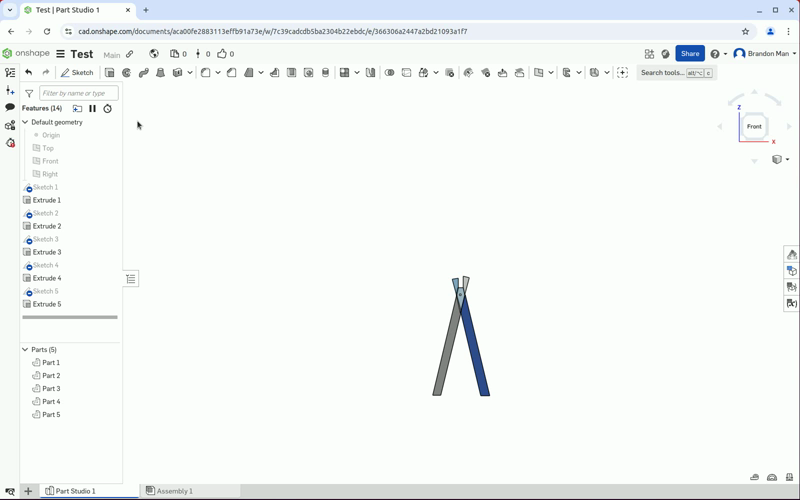
key(shift+h)
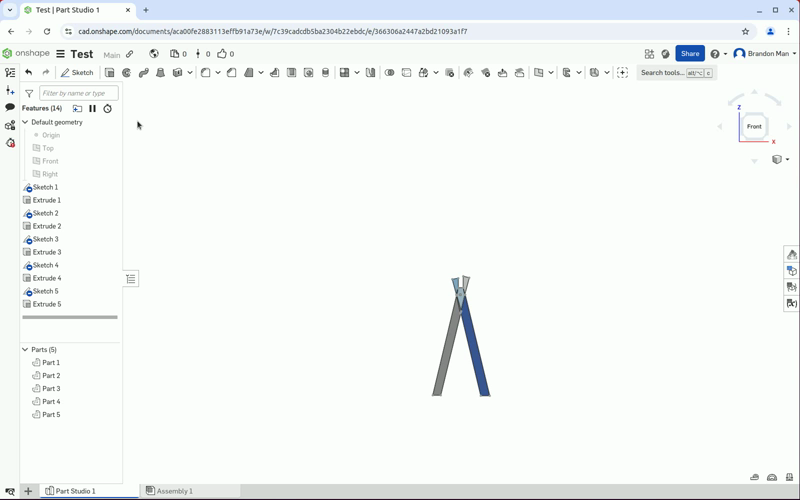
key(shift+7)
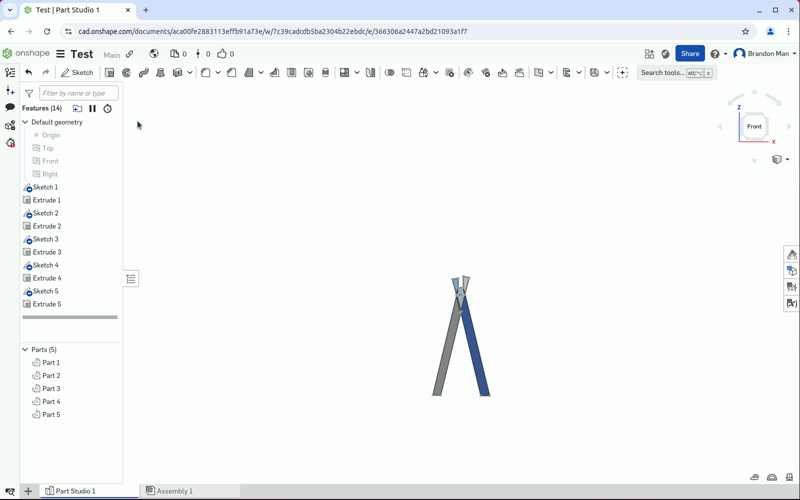
key(left, 2)
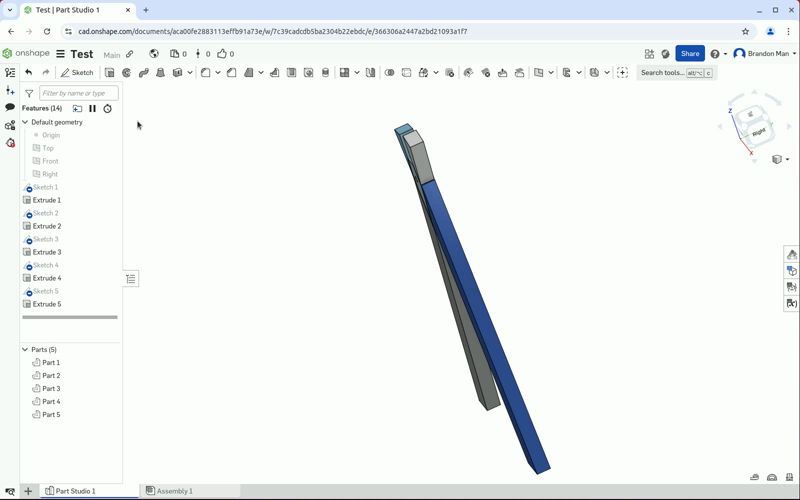
key(down, 2)
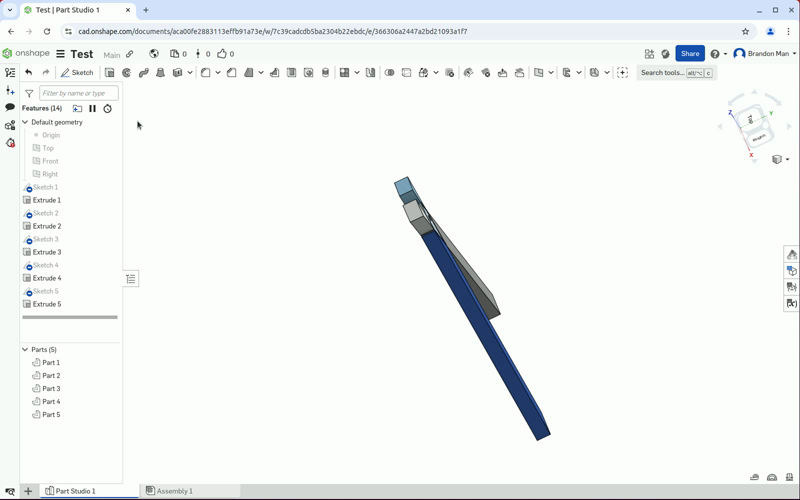
key(up, 2)
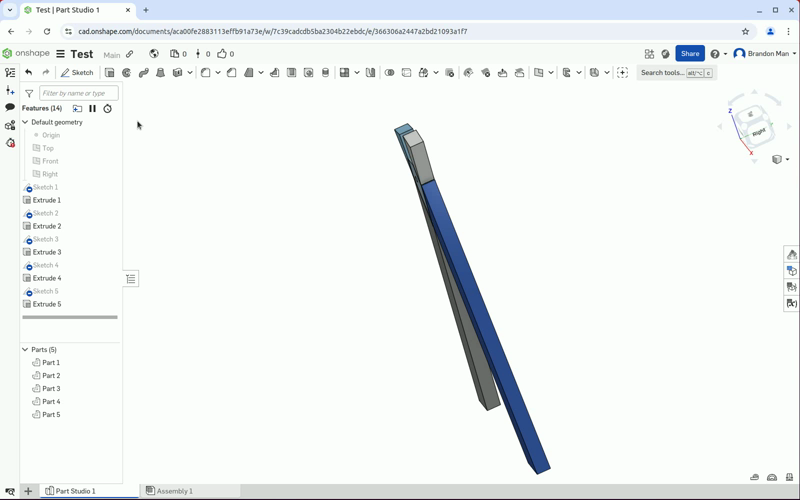
key(right, 2)
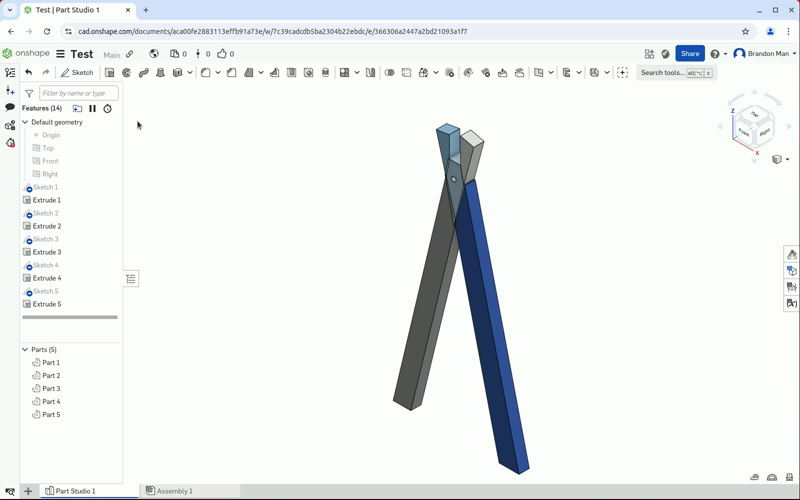
mouse_move(73, 189)
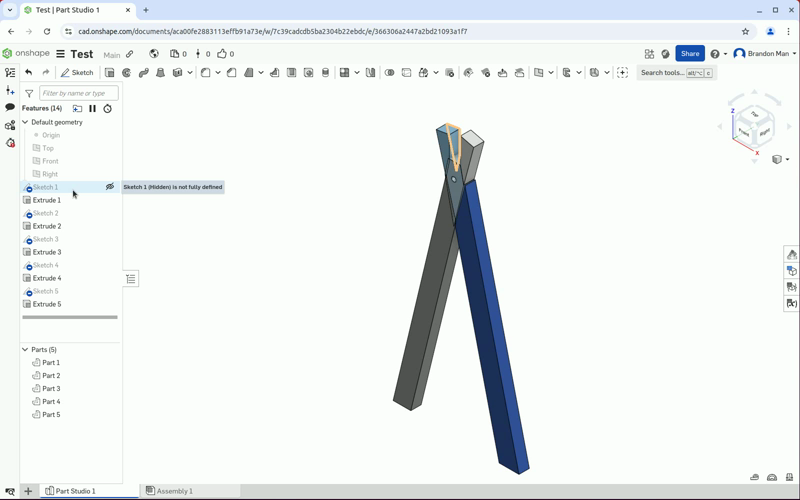
click(73, 189)